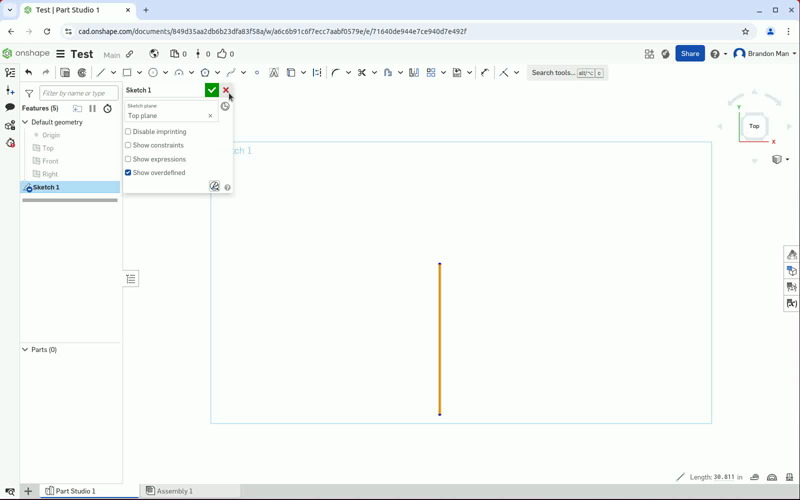
key(shift+h)
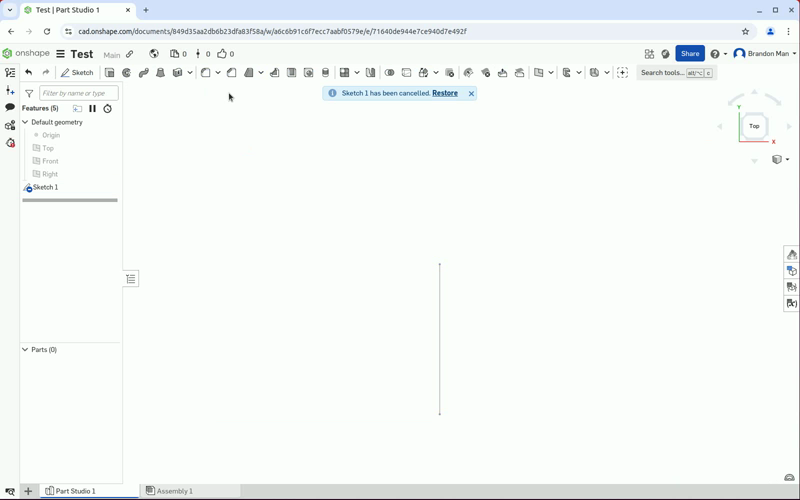
key(shift+s)
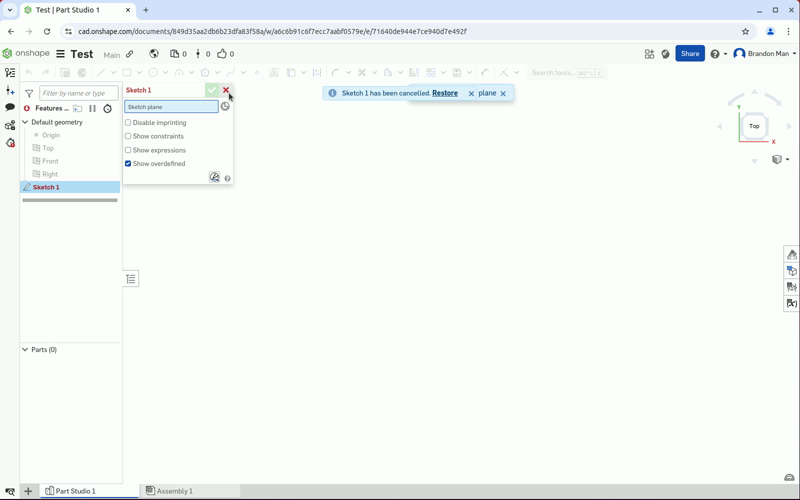
mouse_move(73, 150)
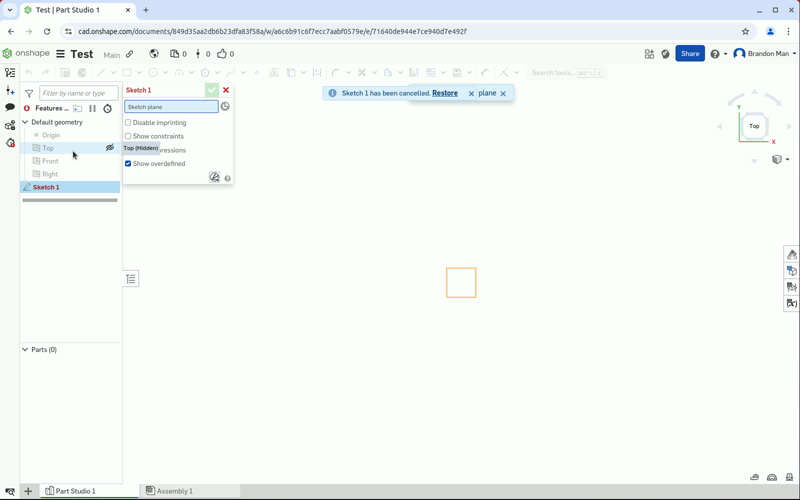
click(73, 150)
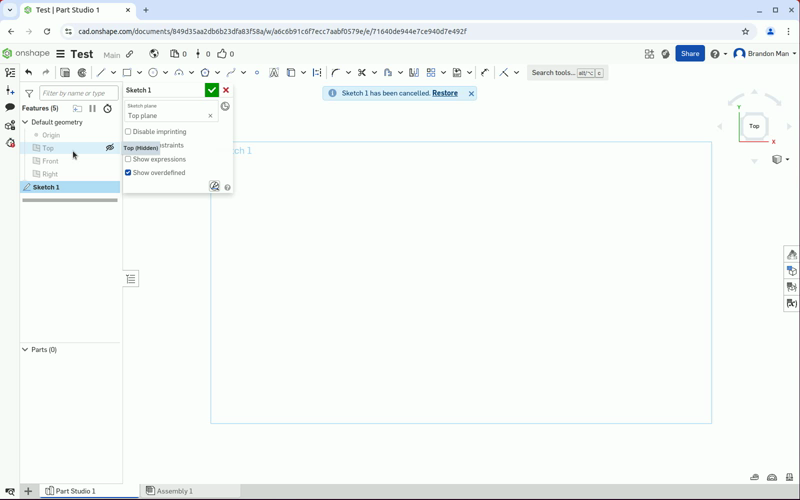
mouse_move(73, 352)
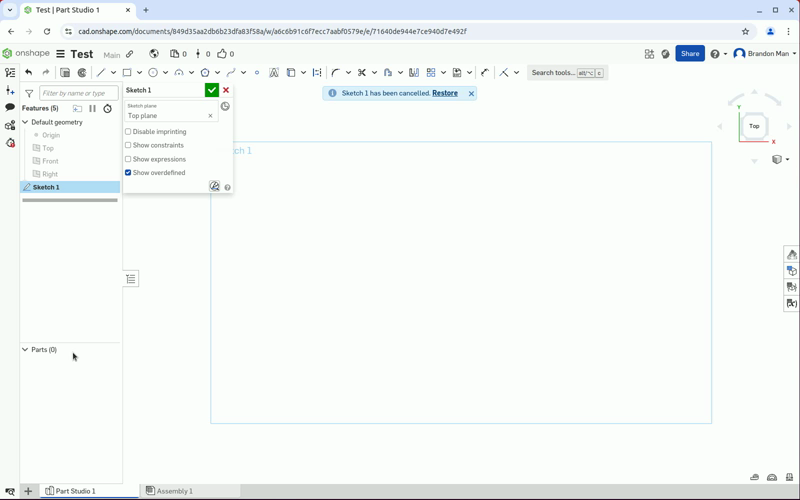
key(y)
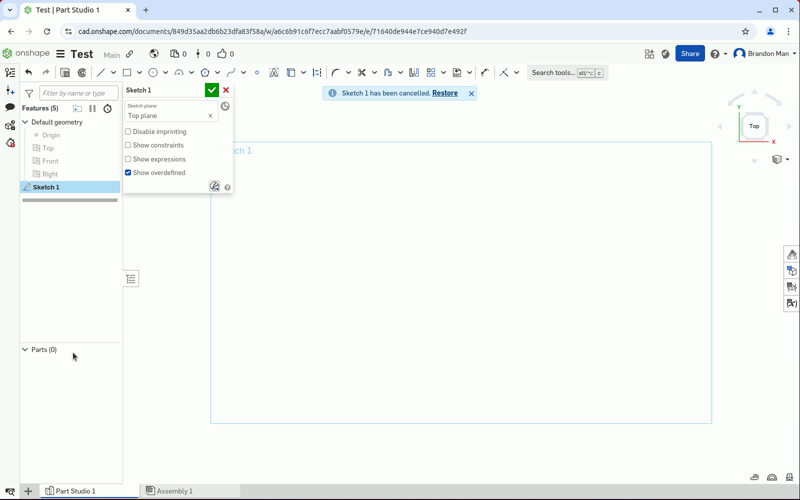
key(l)
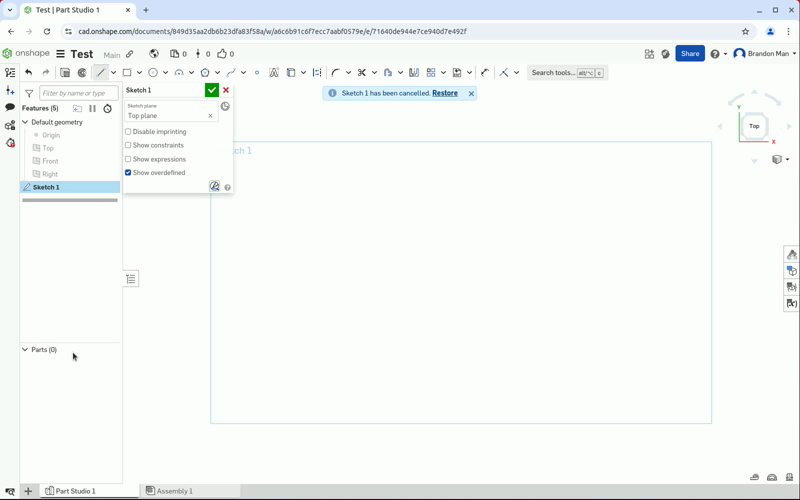
key_down(shift)
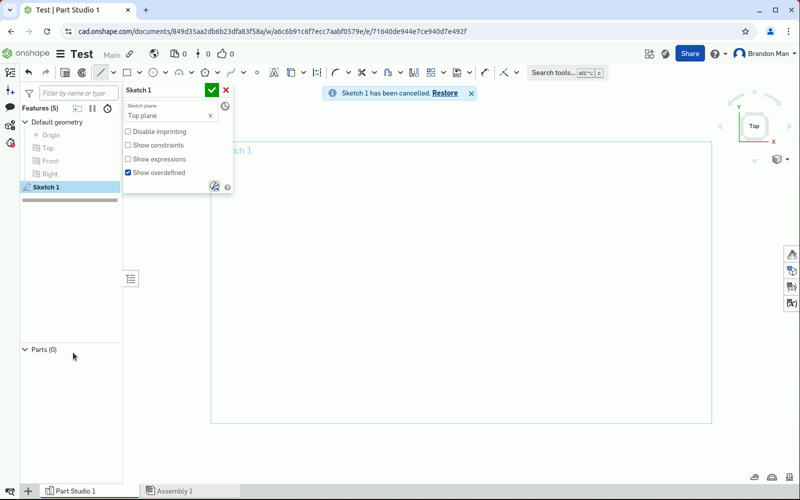
mouse_move(351, 335)
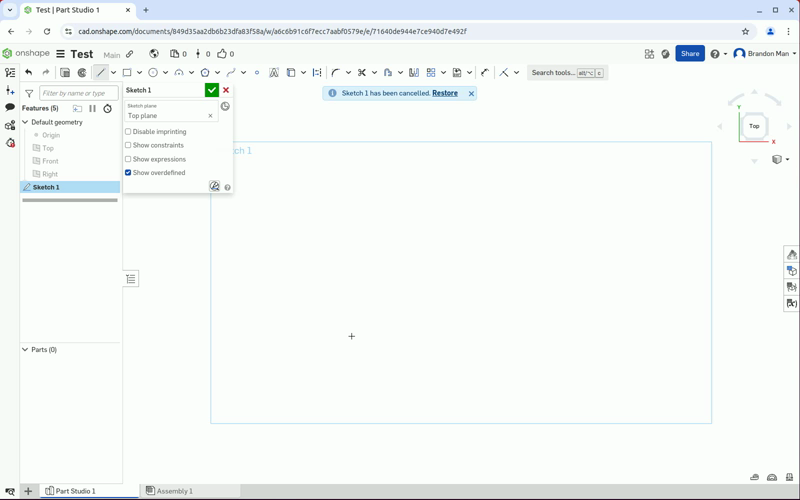
click(351, 335)
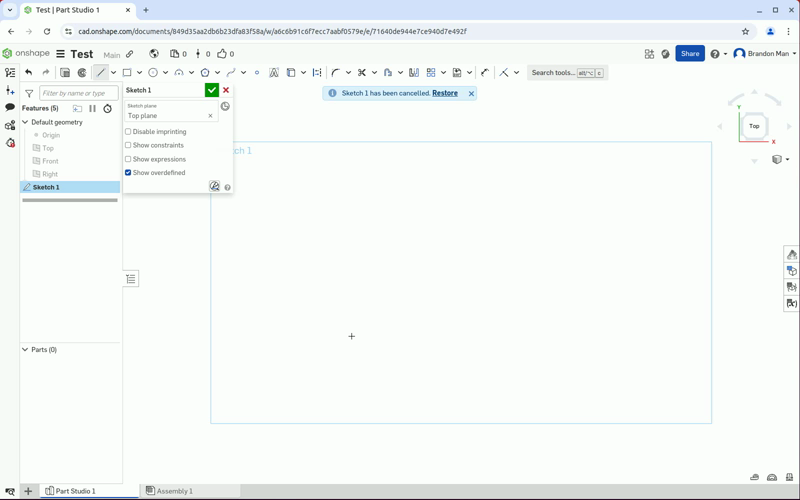
key_up(shift)
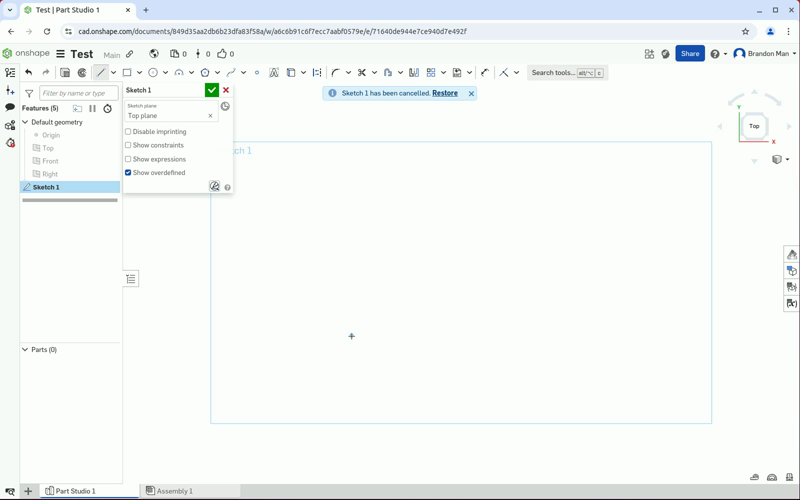
key_down(shift)
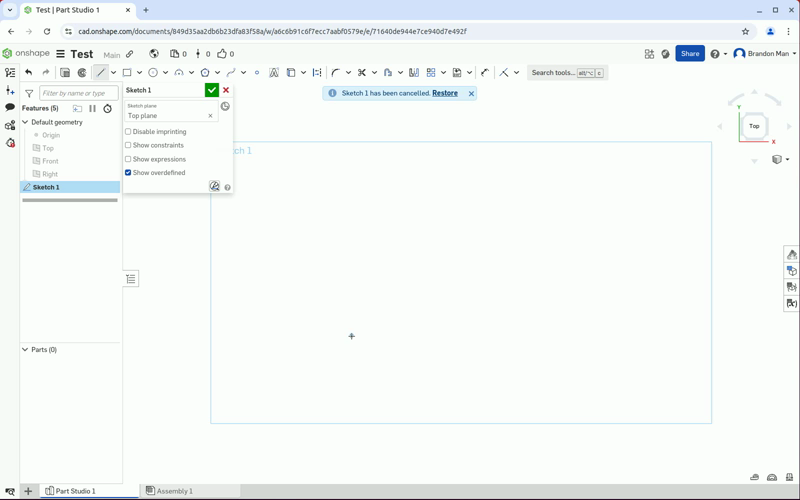
mouse_move(569, 335)
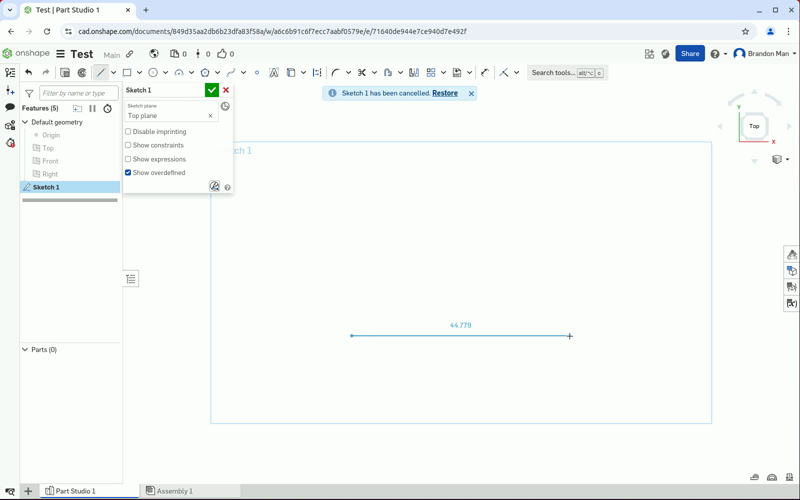
click(569, 335)
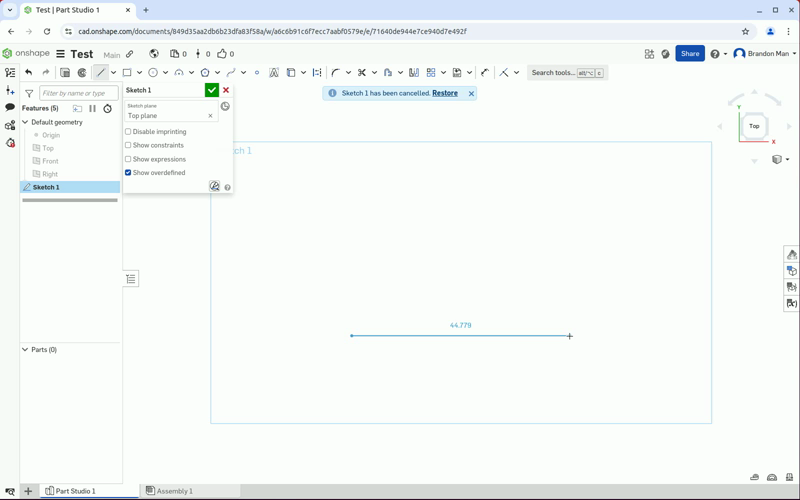
key_up(shift)
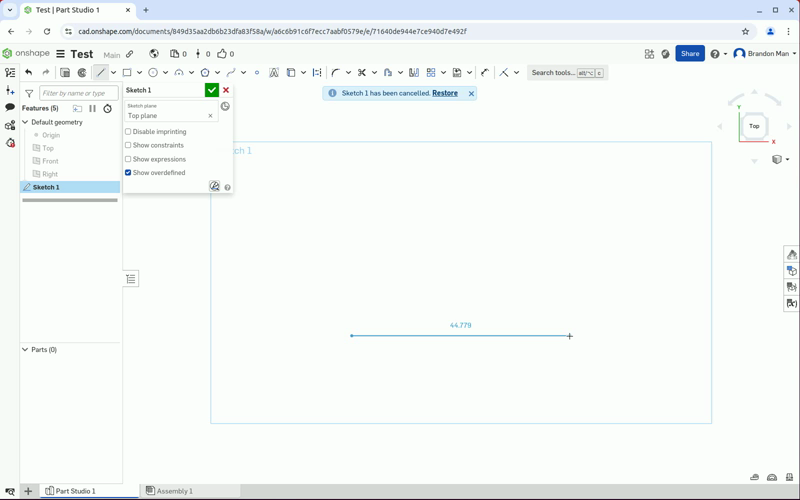
key_down(shift)
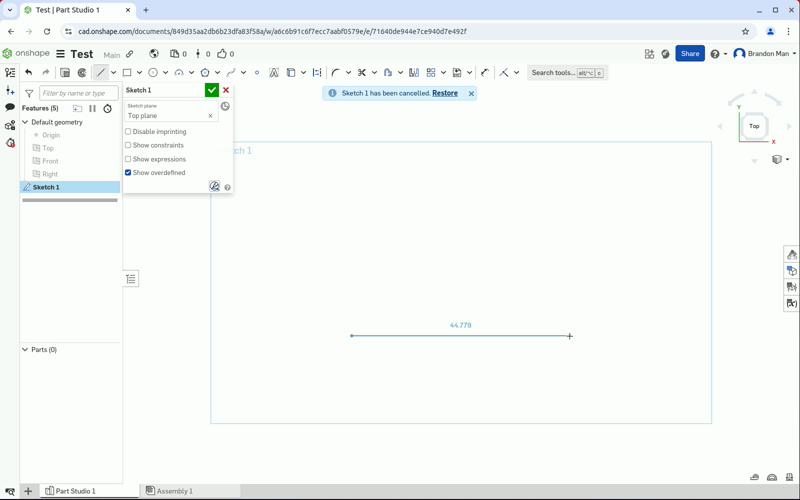
mouse_move(569, 230)
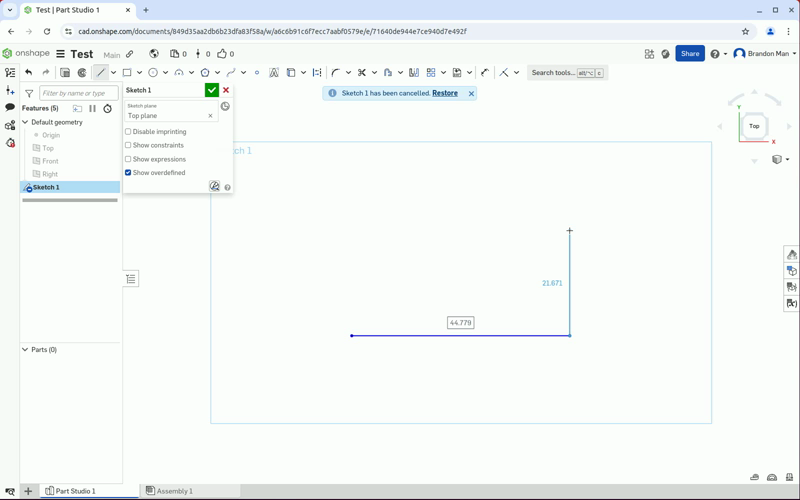
click(569, 230)
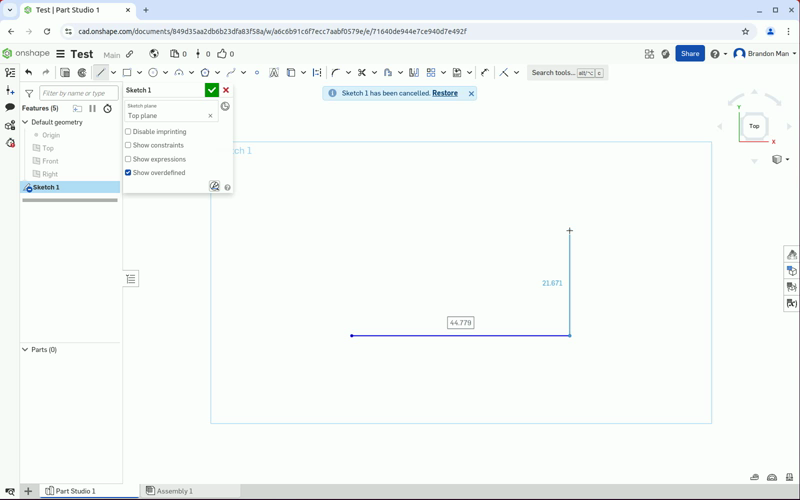
key_up(shift)
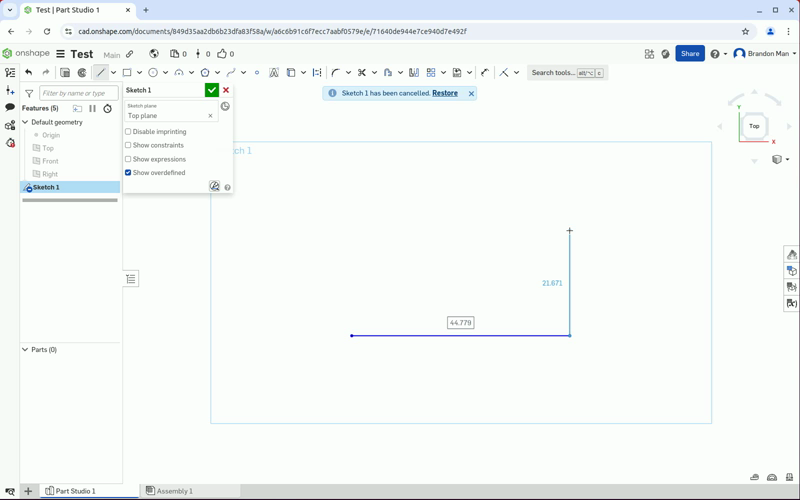
key_down(shift)
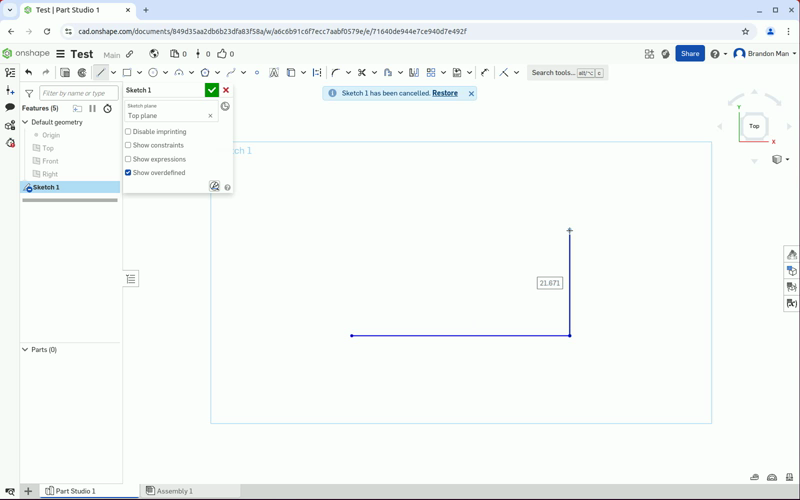
mouse_move(351, 230)
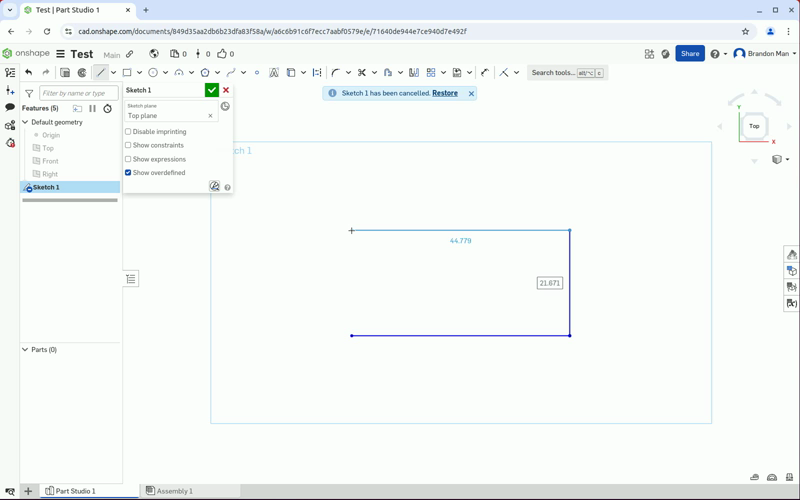
click(351, 230)
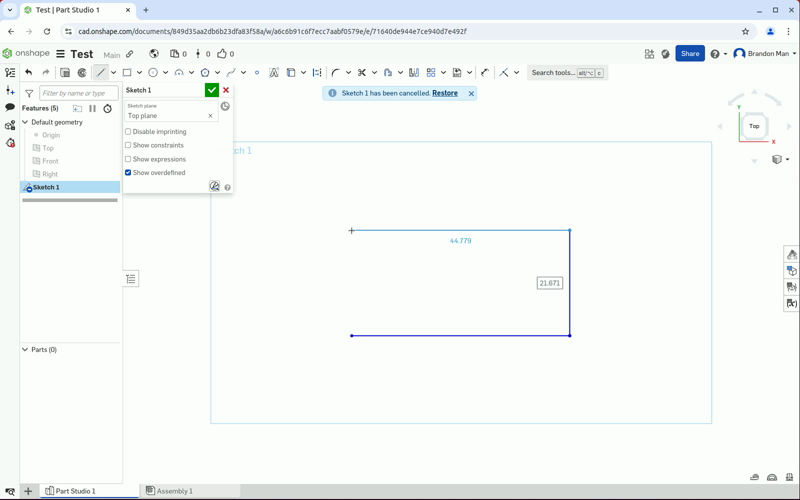
key_up(shift)
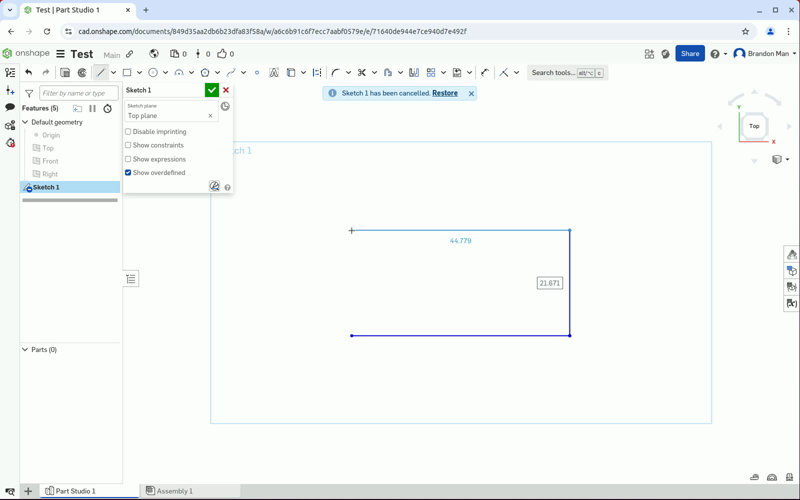
key_down(shift)
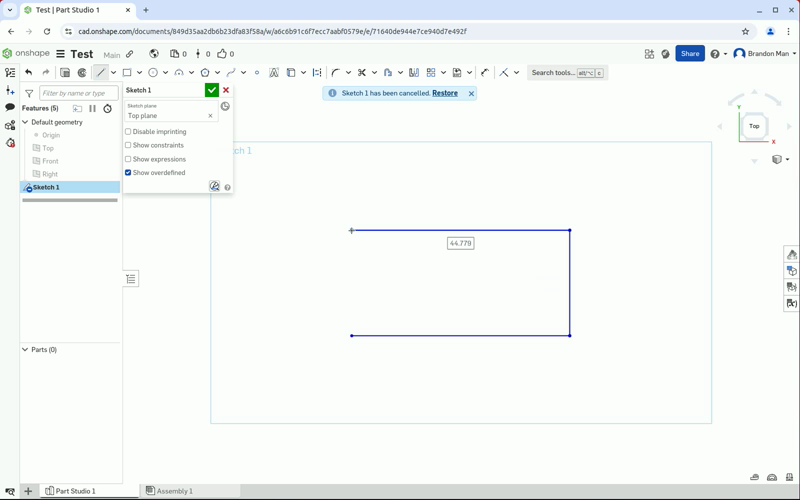
mouse_move(351, 335)
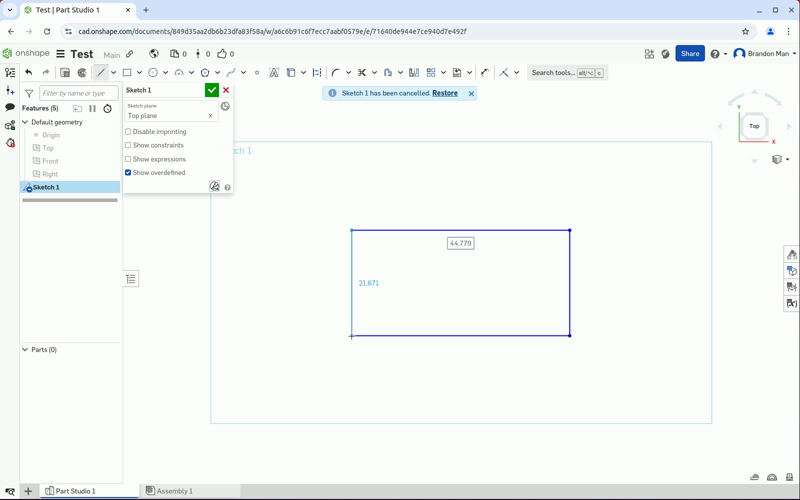
key_up(shift)
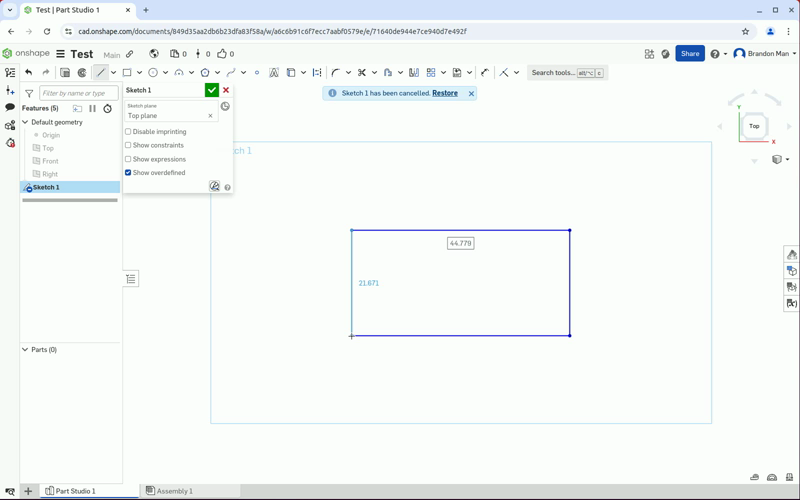
click(351, 335)
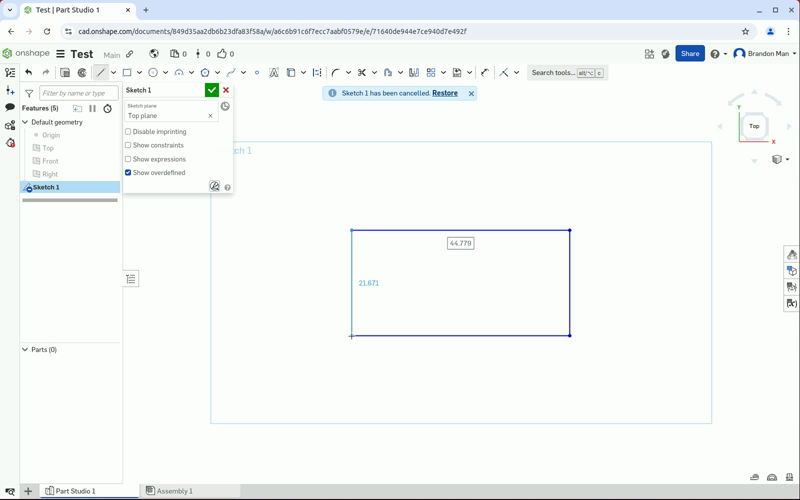
key(esc)
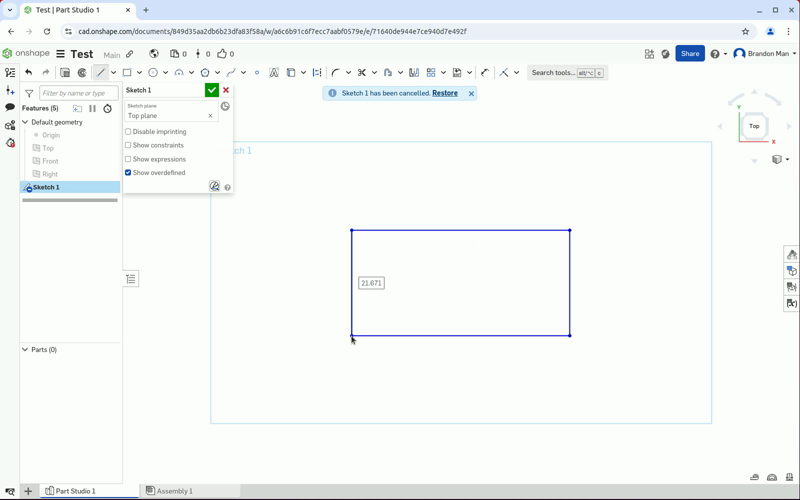
mouse_move(487, 262)
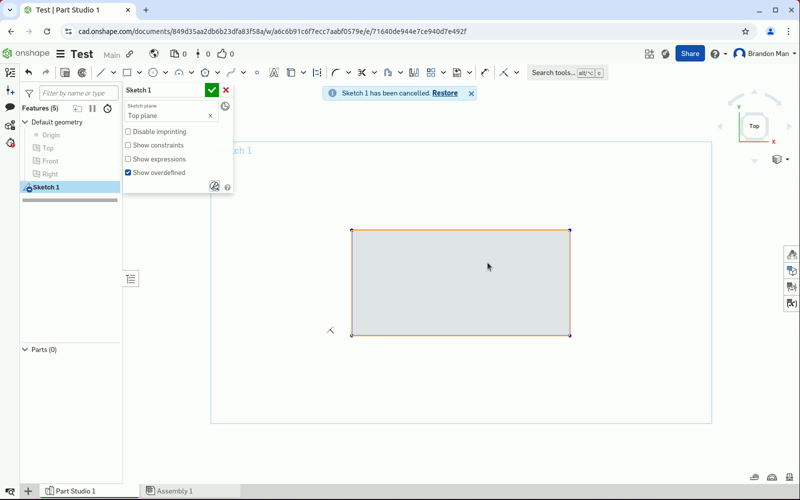
click(487, 262)
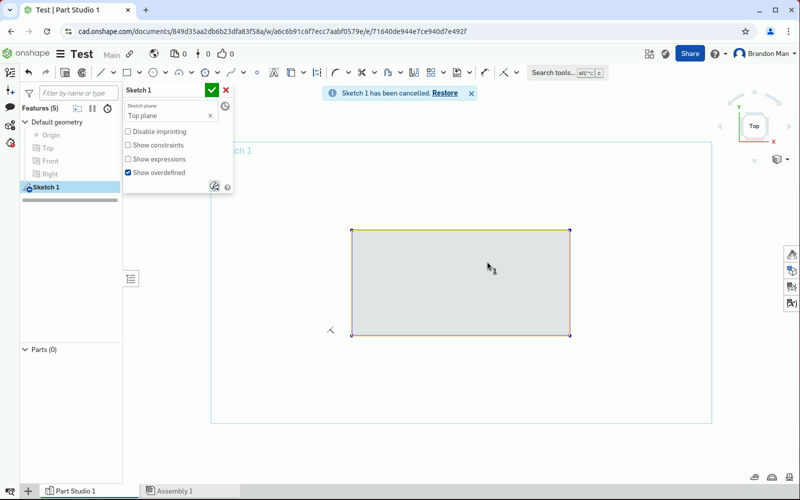
mouse_move(73, 352)
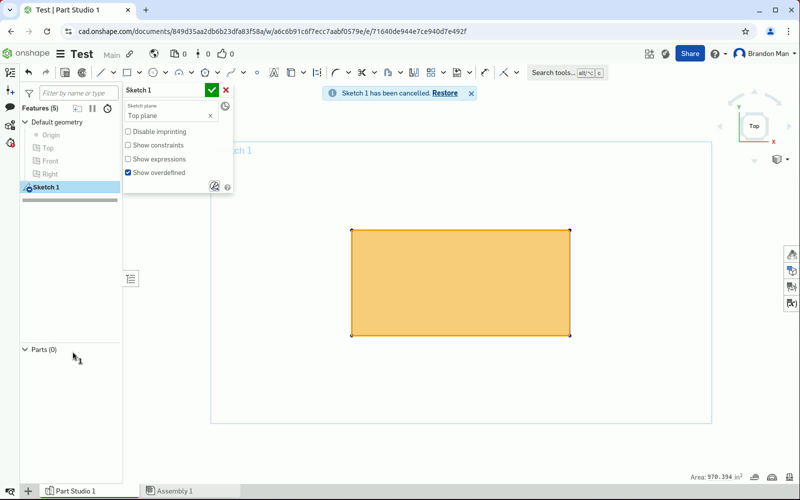
key(shift+y)
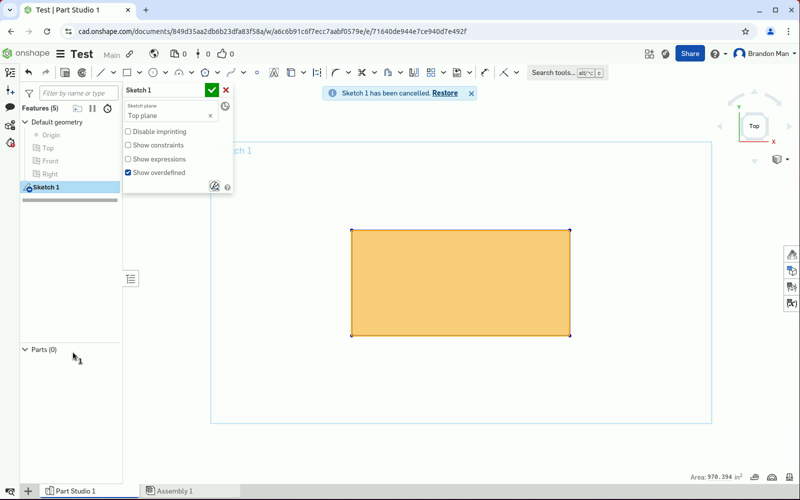
key(shift+e)
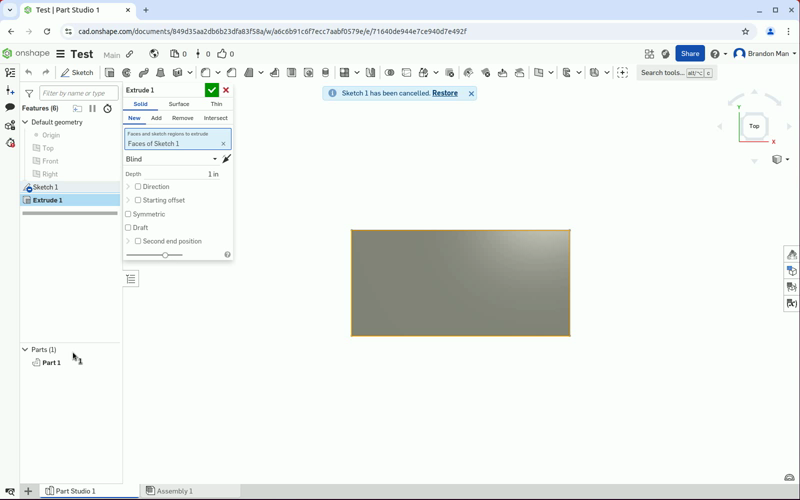
mouse_move(143, 106)
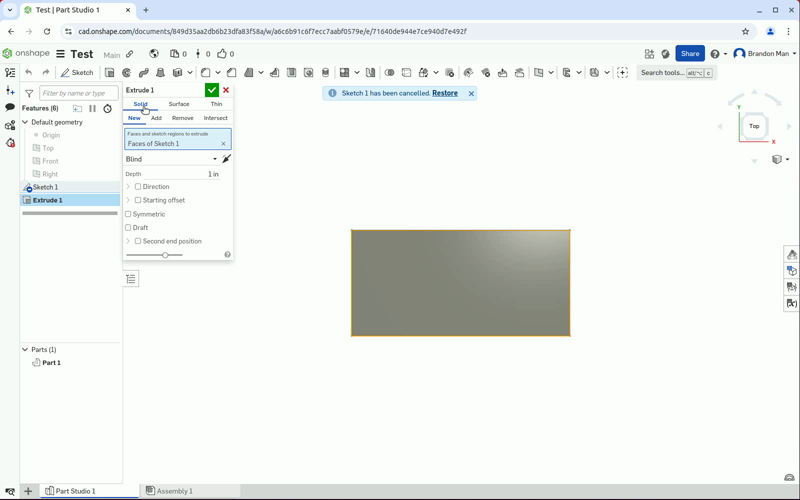
click(143, 106)
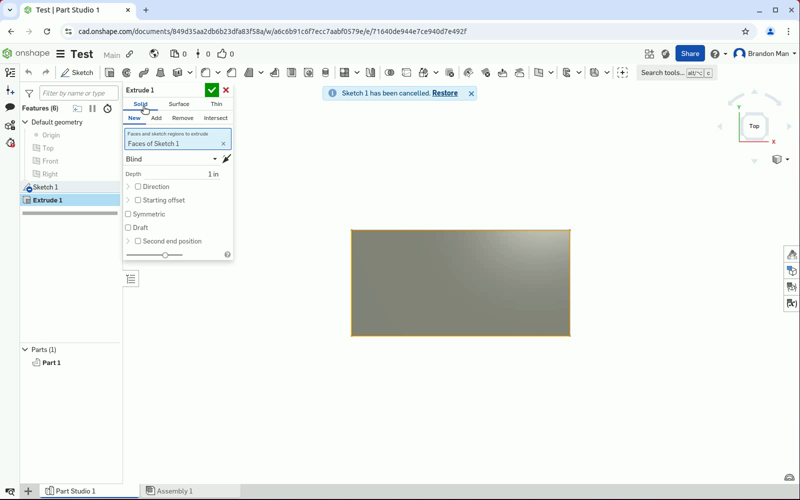
mouse_move(137, 120)
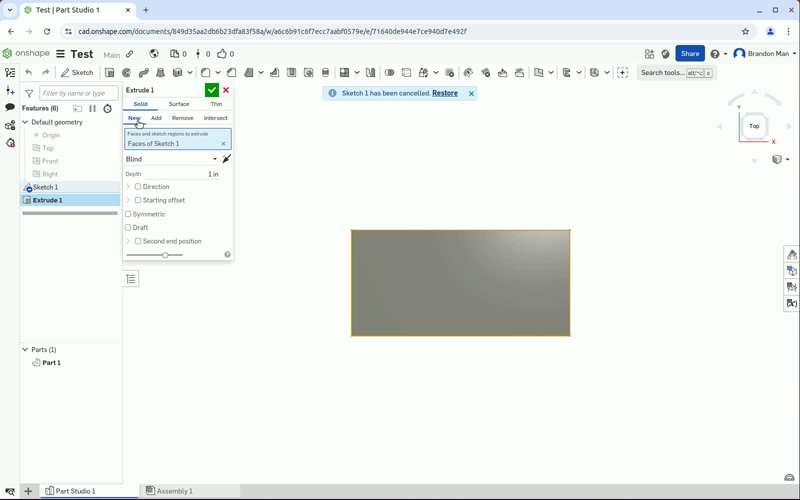
click(137, 120)
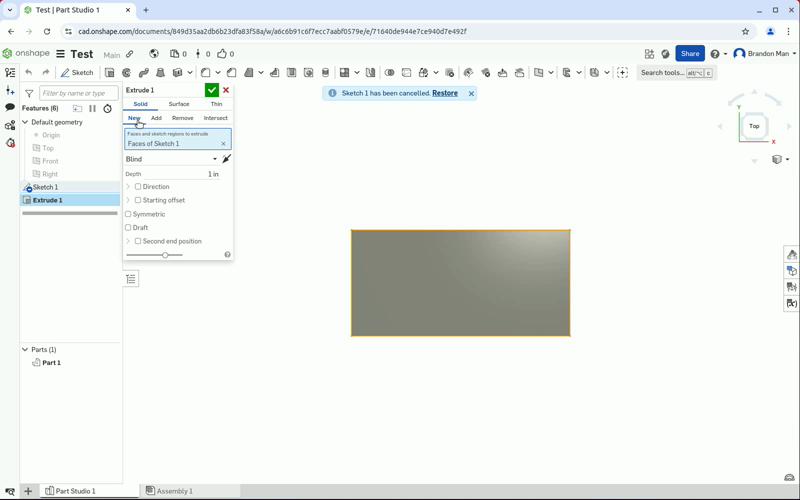
key(tab, 4)
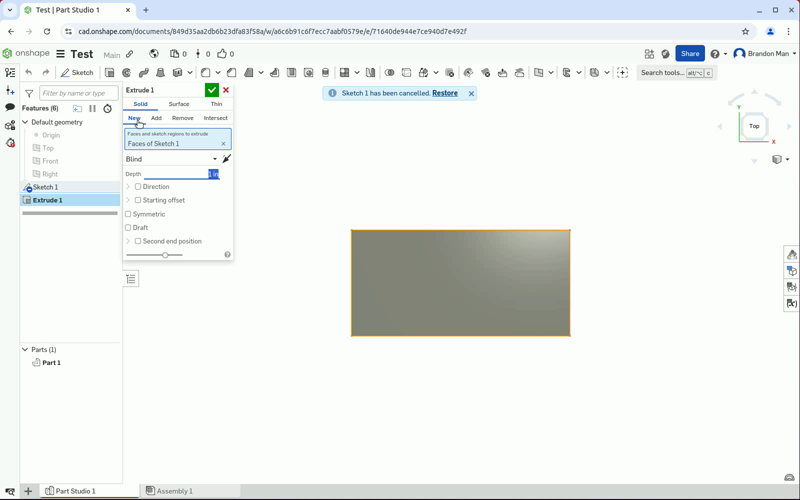
text(4.574)
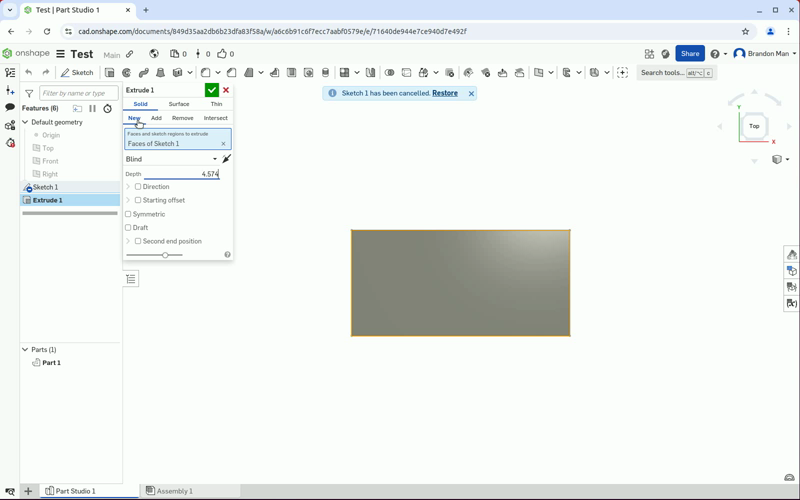
key(enter)
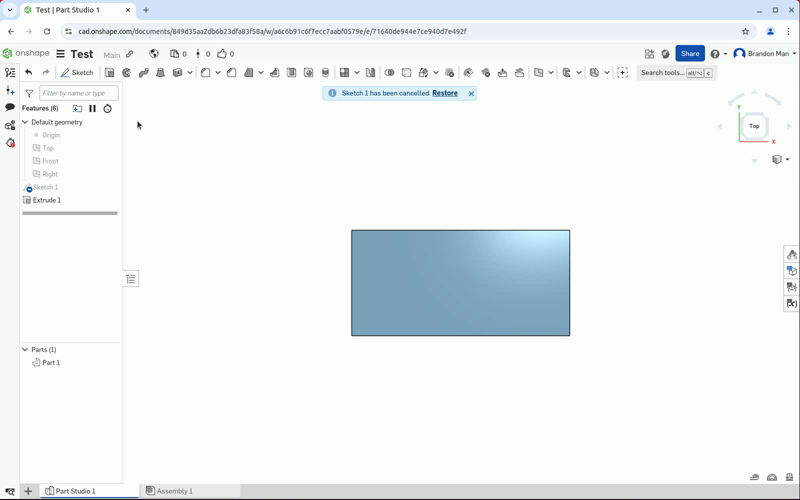
key(shift+h)
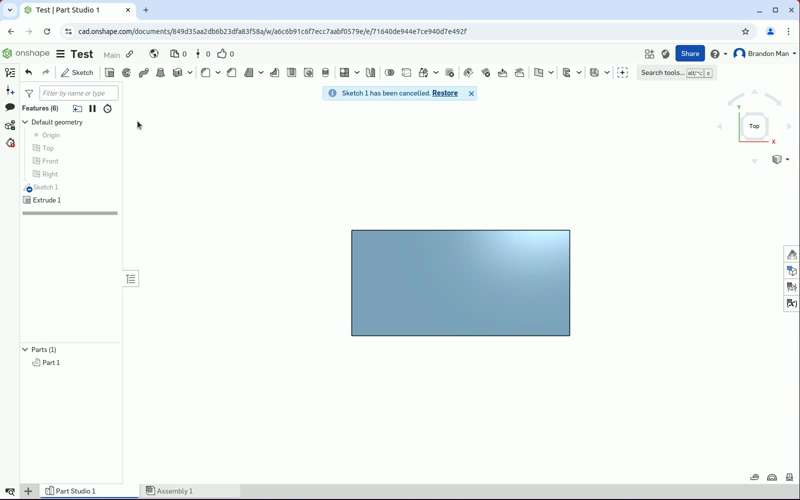
key(shift+h)
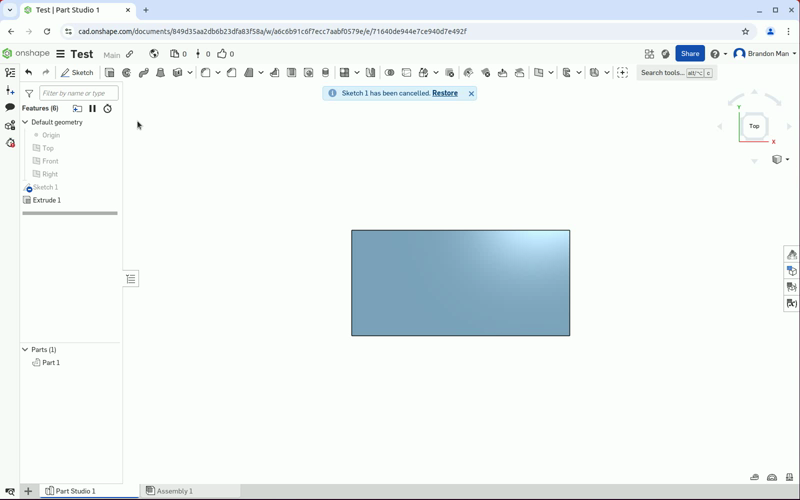
mouse_move(73, 189)
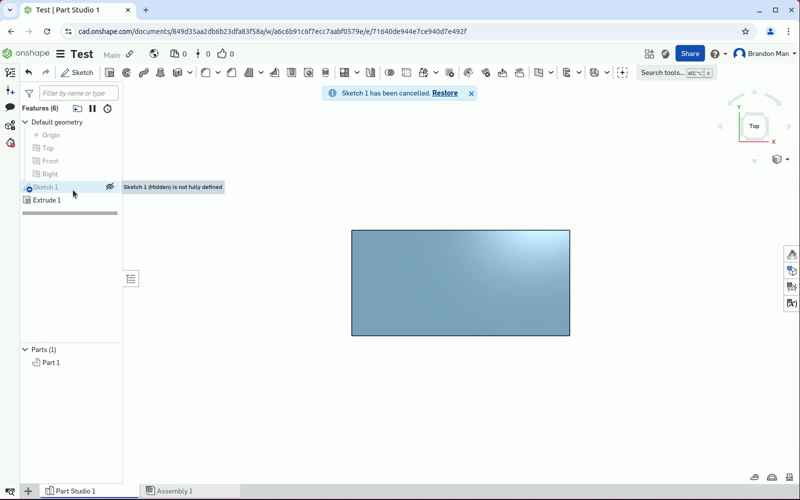
click(73, 189)
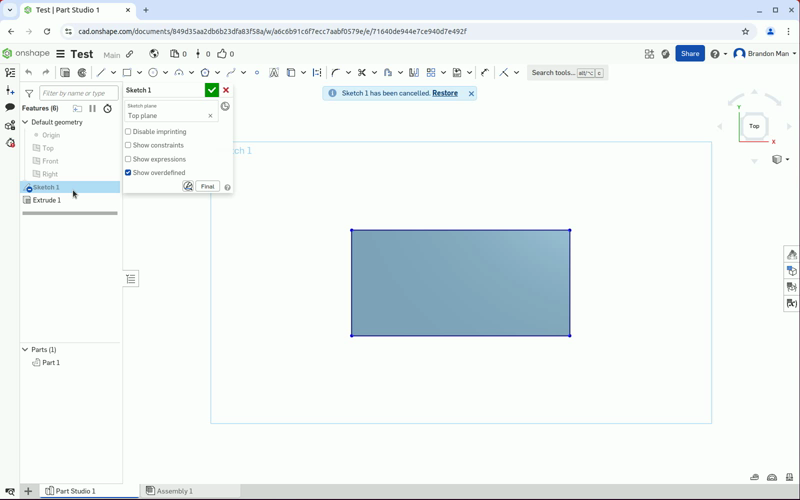
mouse_move(229, 92)
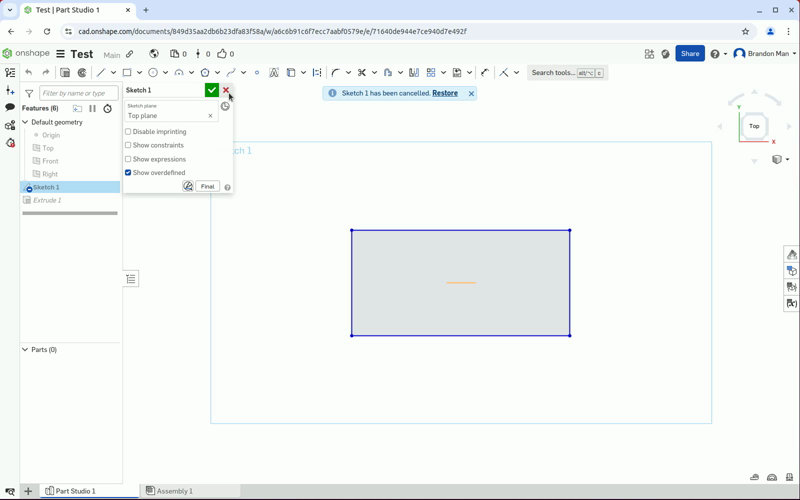
click(229, 92)
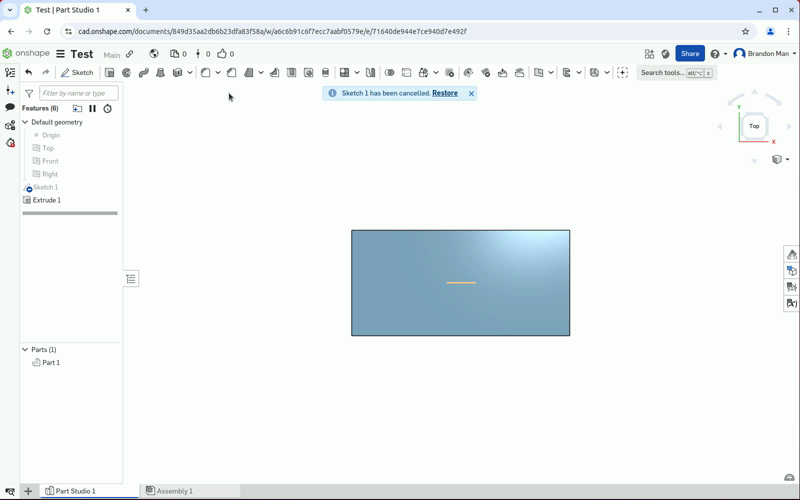
mouse_move(73, 352)
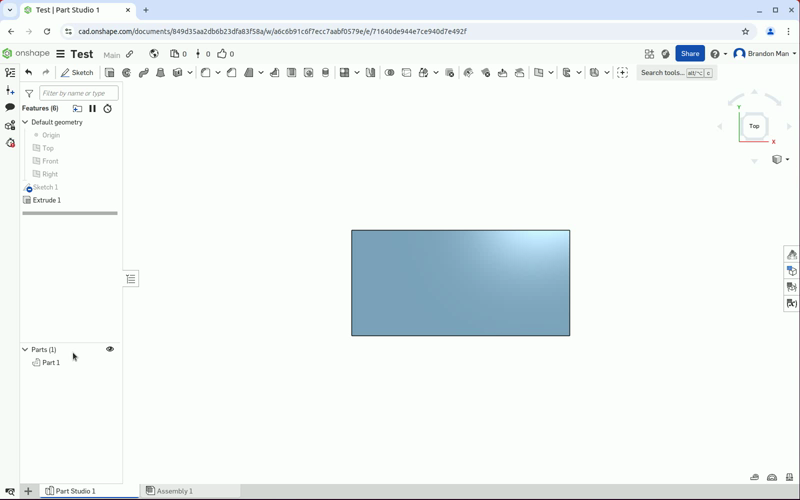
key(y)
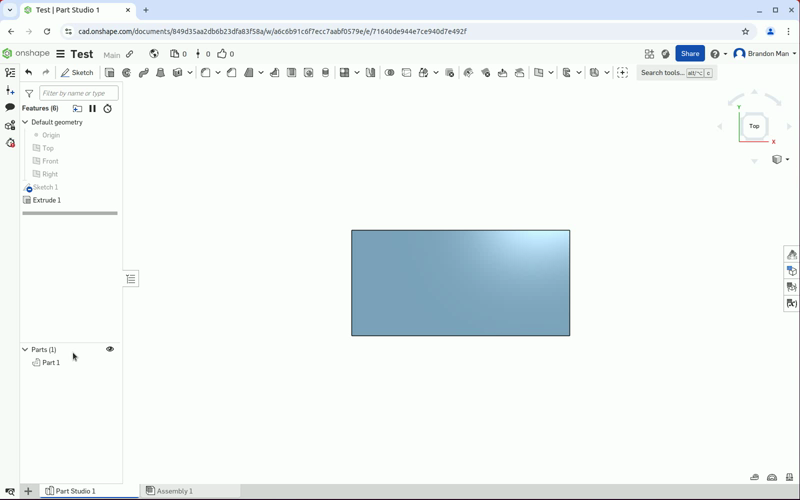
key(shift+p)
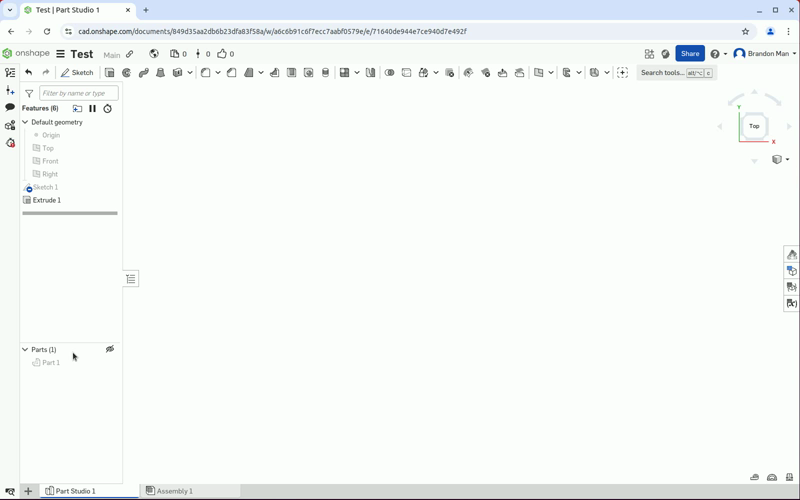
key(space)
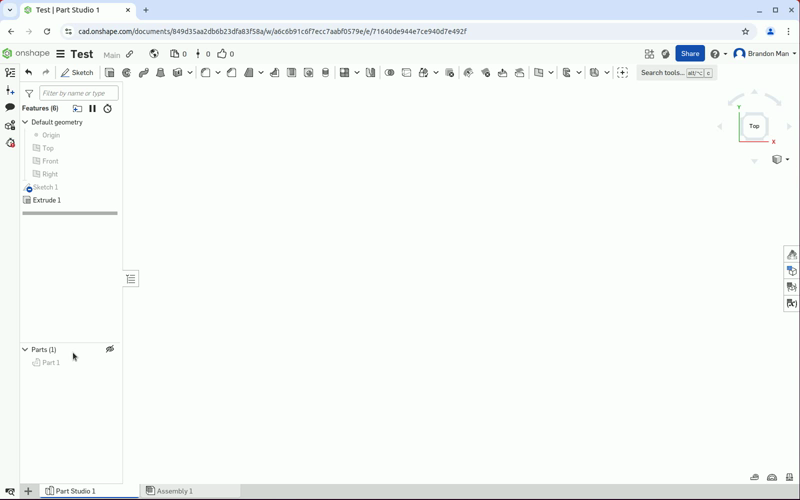
key_down(shift)
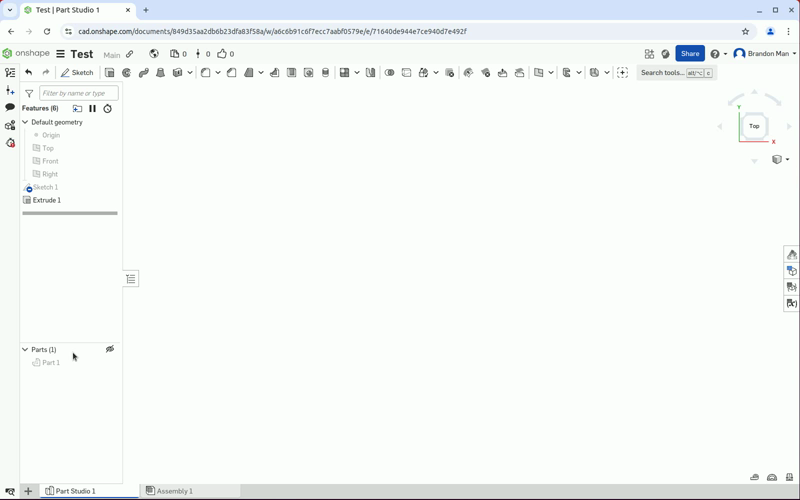
key(up)
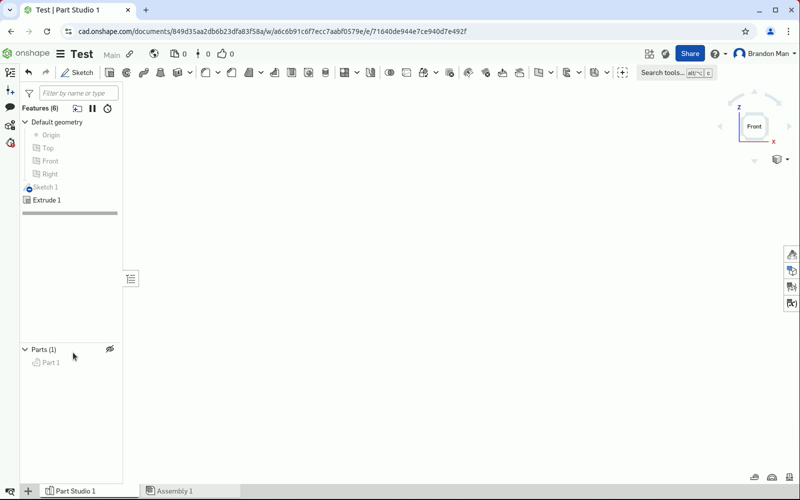
key_up(shift)
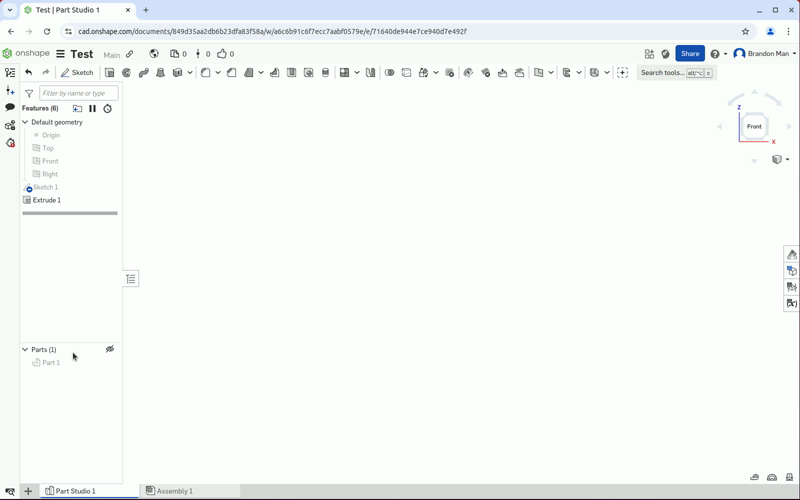
key(space)
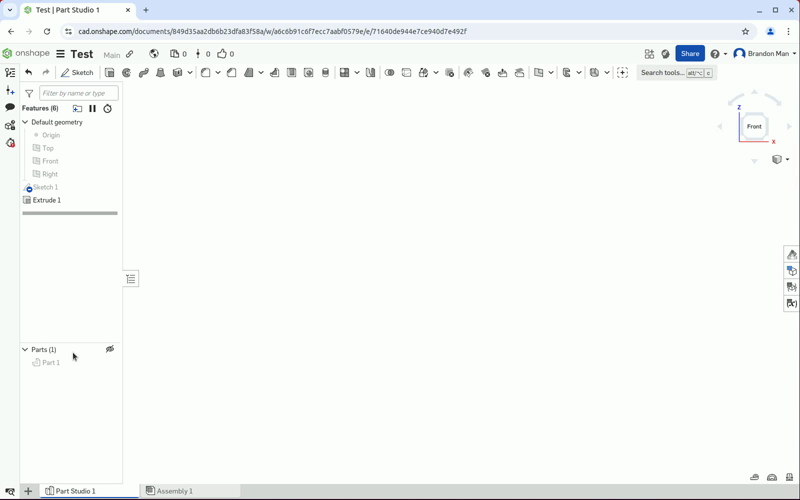
key_down(shift)
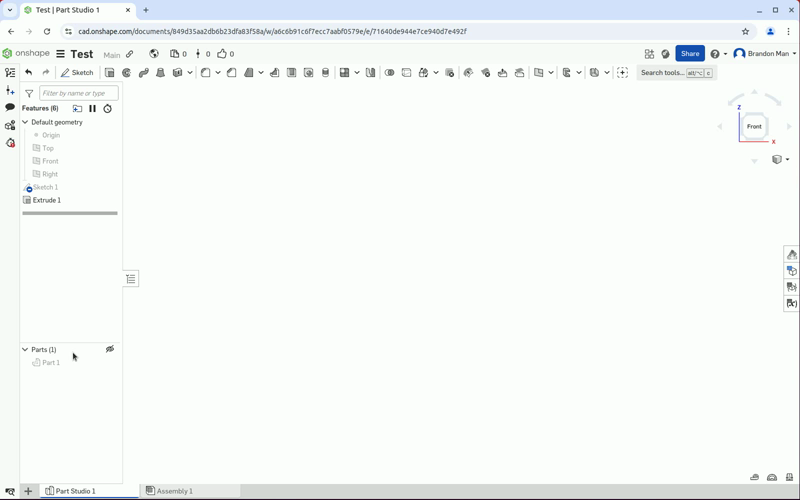
key(left)
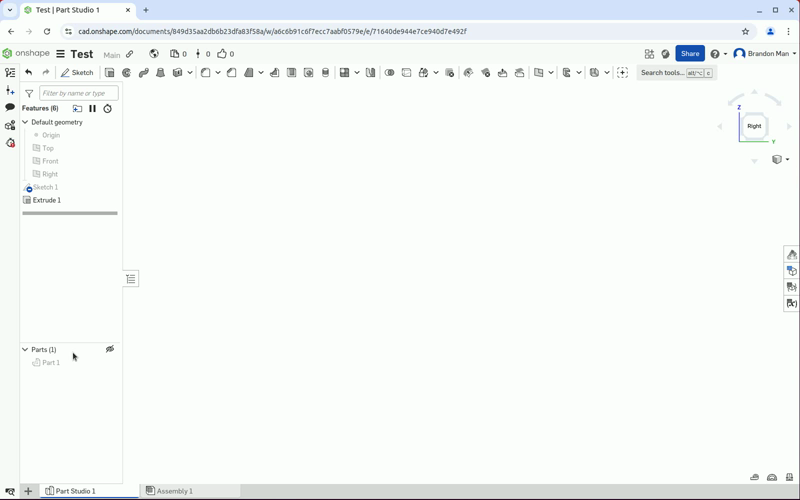
key_up(shift)
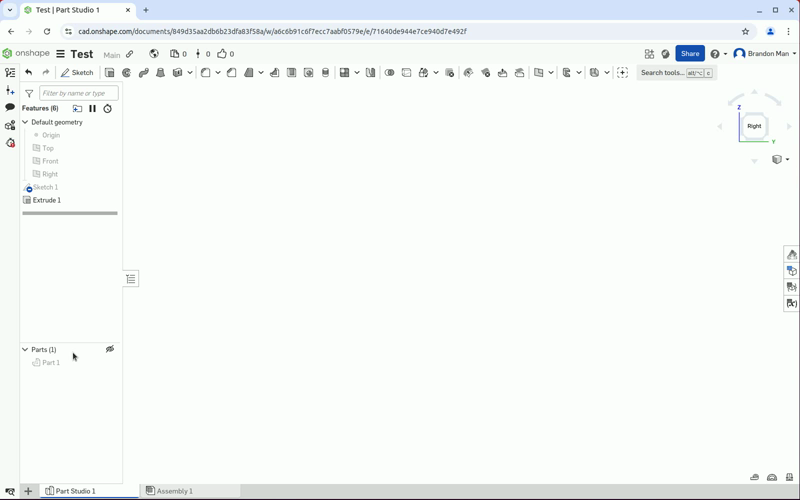
mouse_move(73, 352)
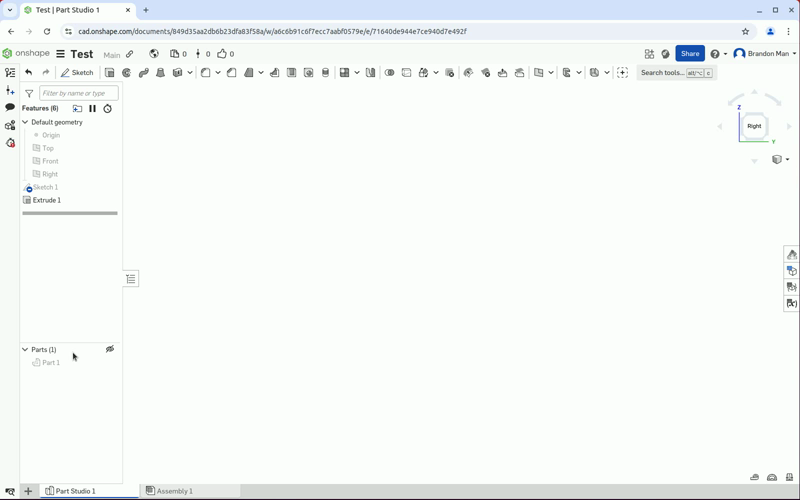
key(shift+y)
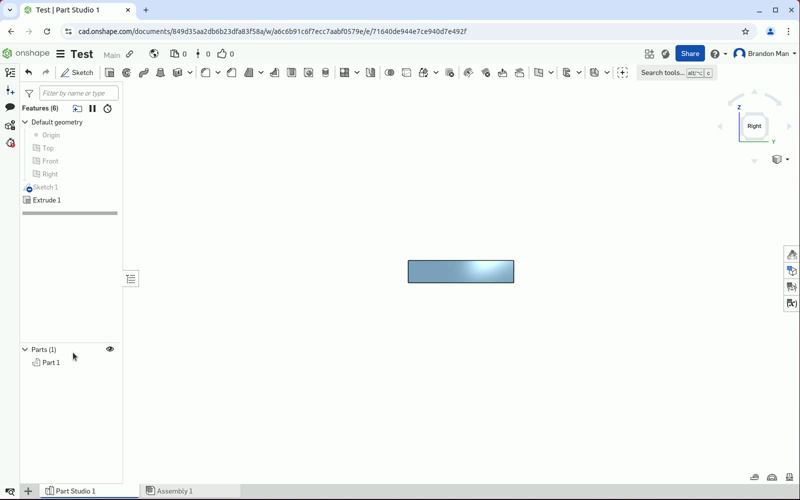
mouse_move(541, 75)
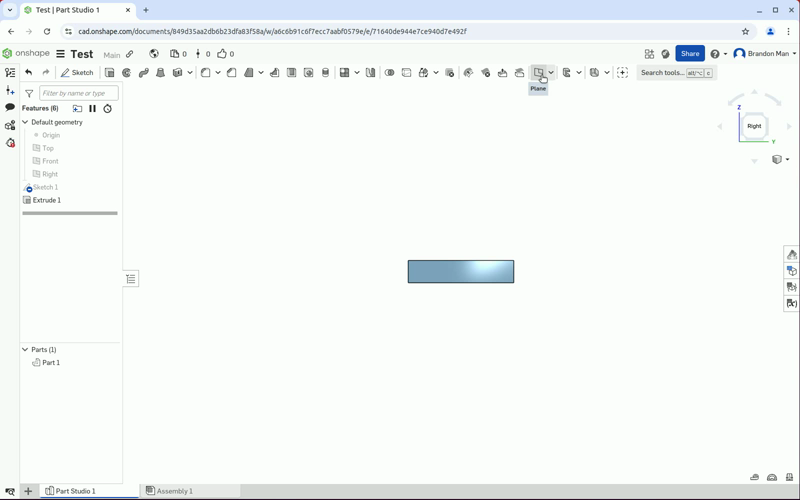
click(541, 75)
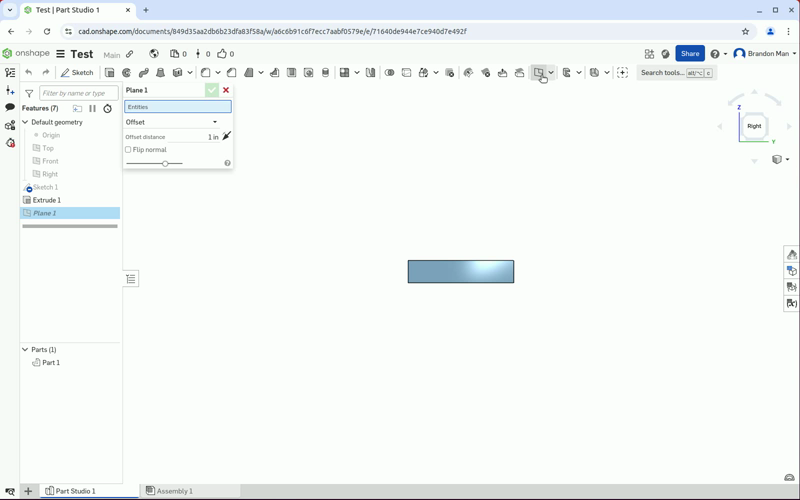
mouse_move(73, 176)
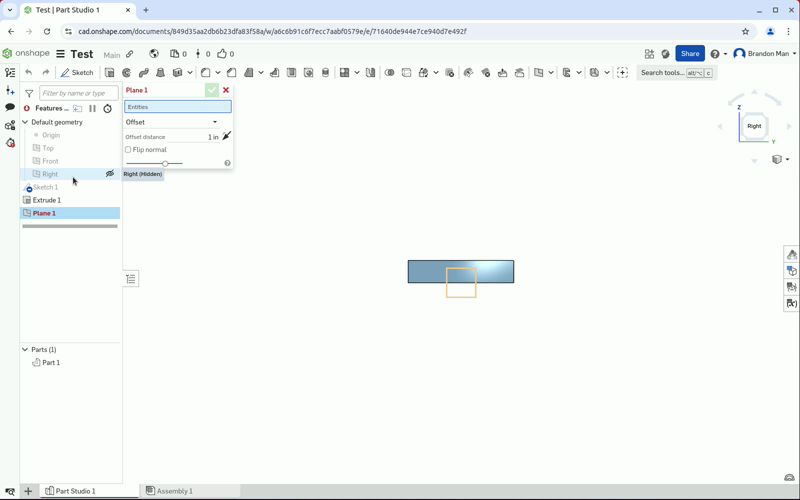
click(73, 176)
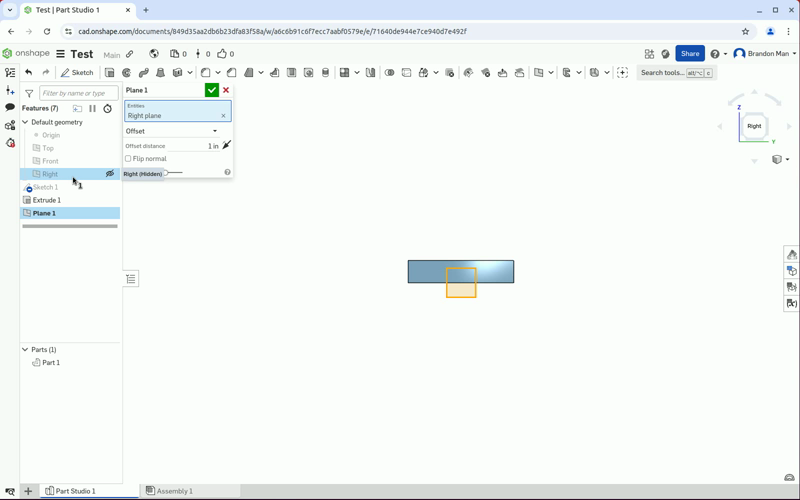
key(tab, 2)
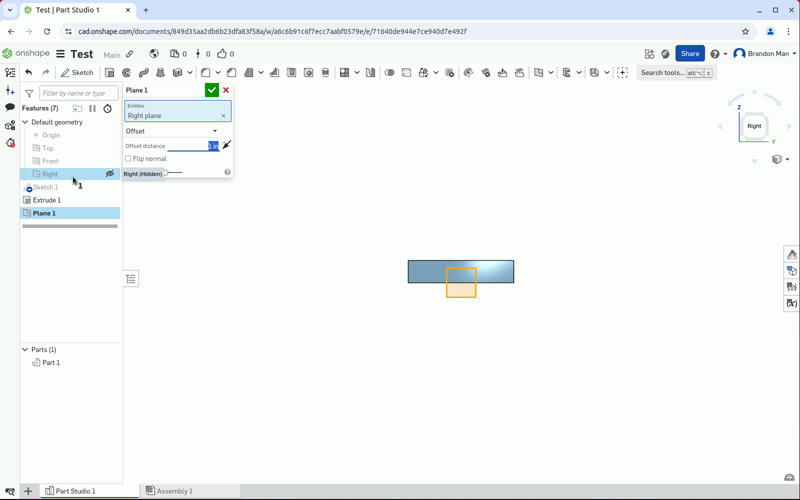
text(22.4)
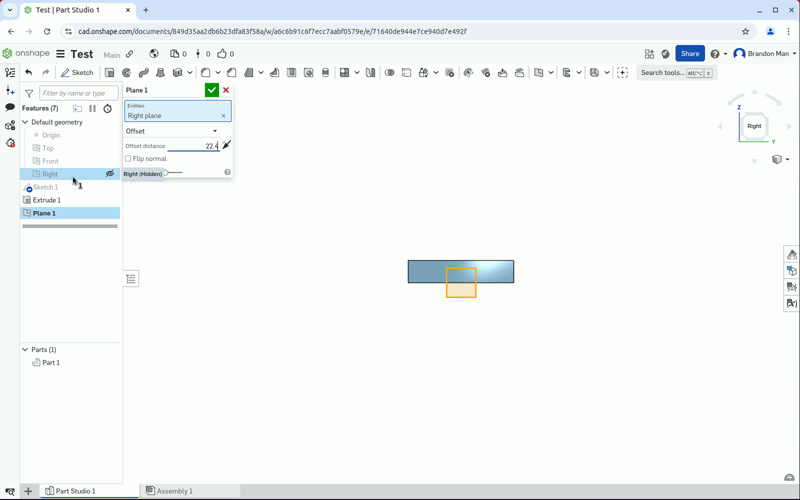
key(enter, 2)
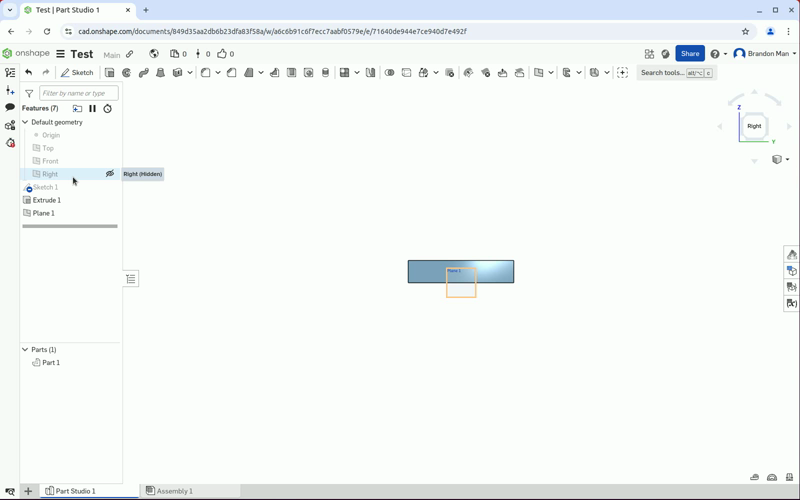
key(shift+s)
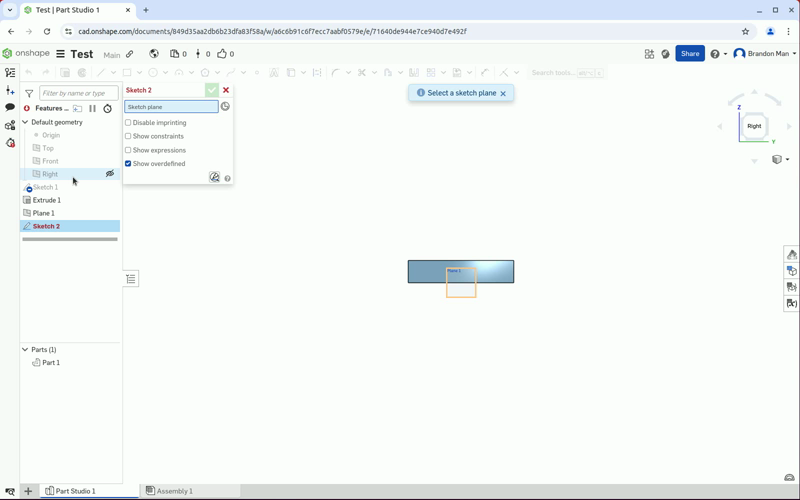
mouse_move(73, 215)
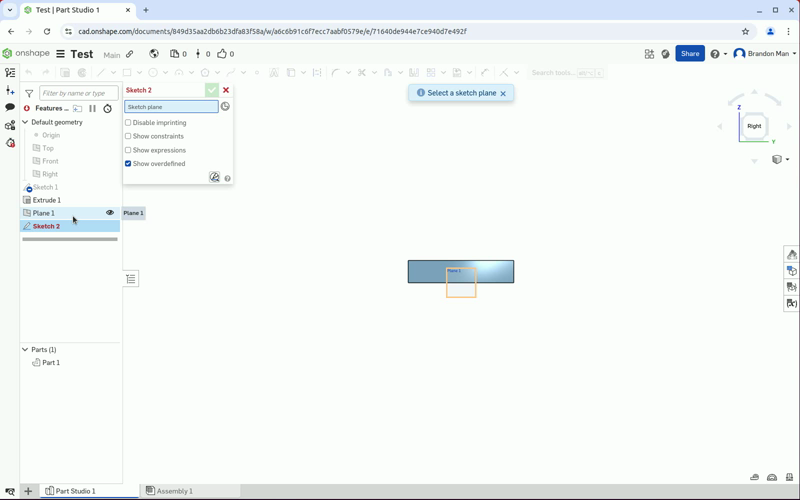
click(73, 215)
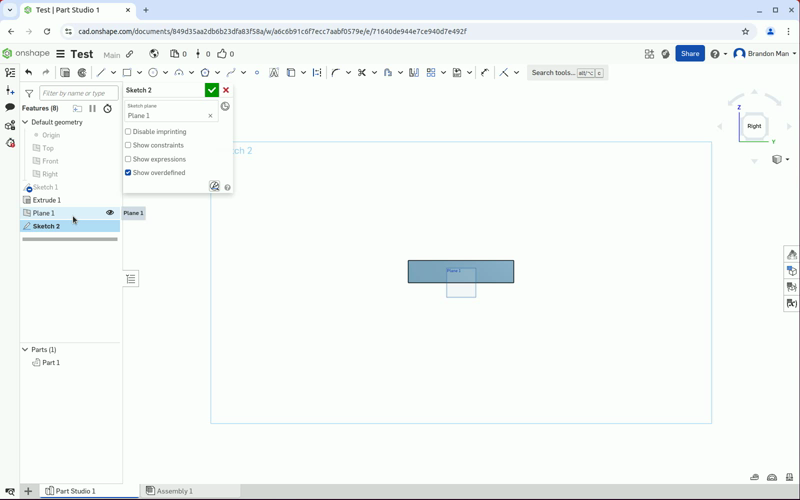
mouse_move(73, 352)
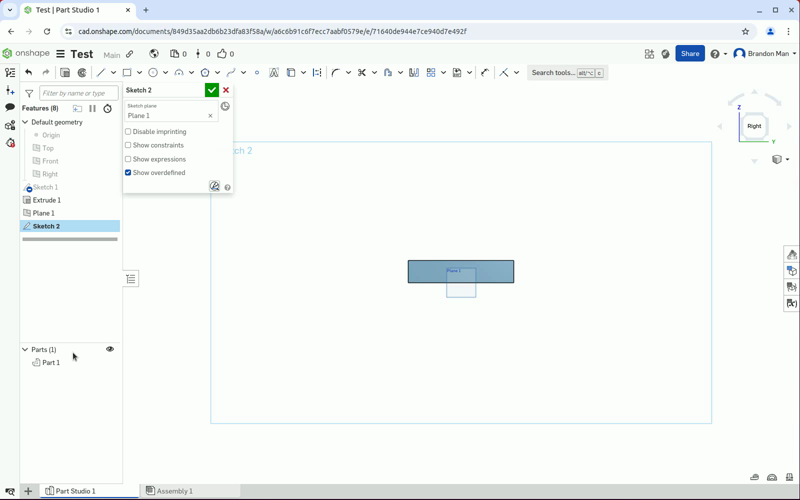
key(y)
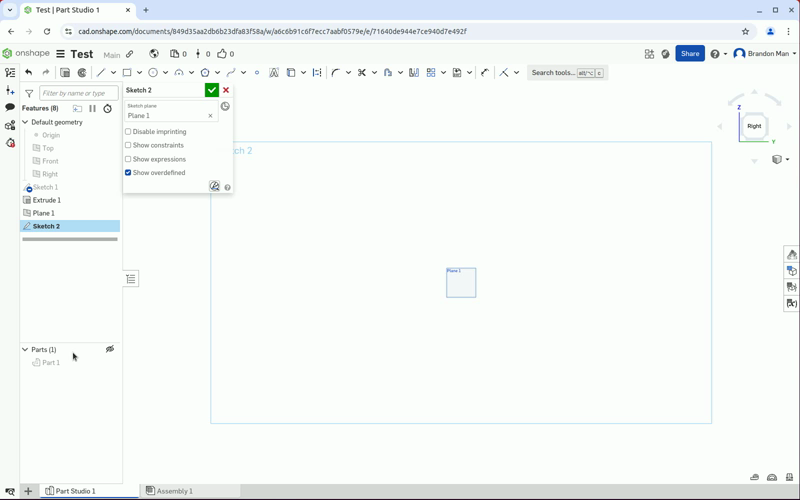
key(l)
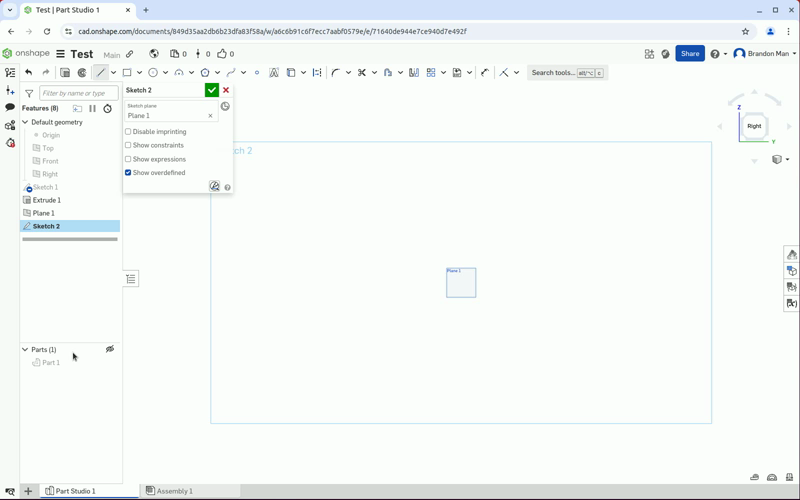
key_down(shift)
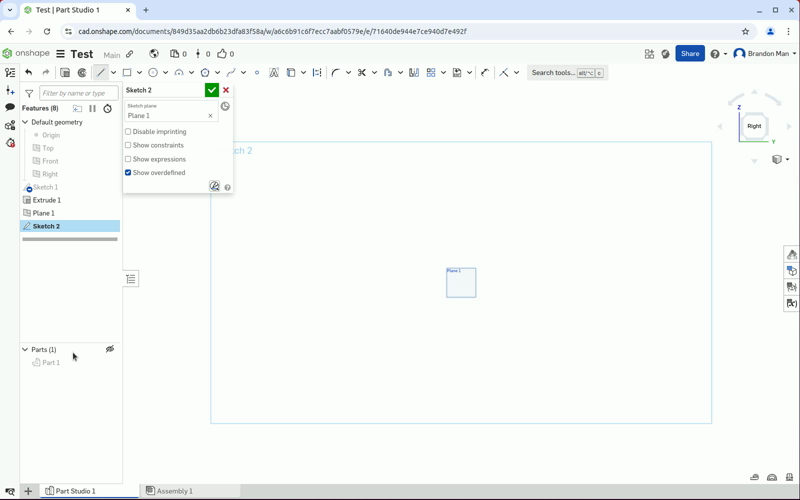
mouse_move(407, 282)
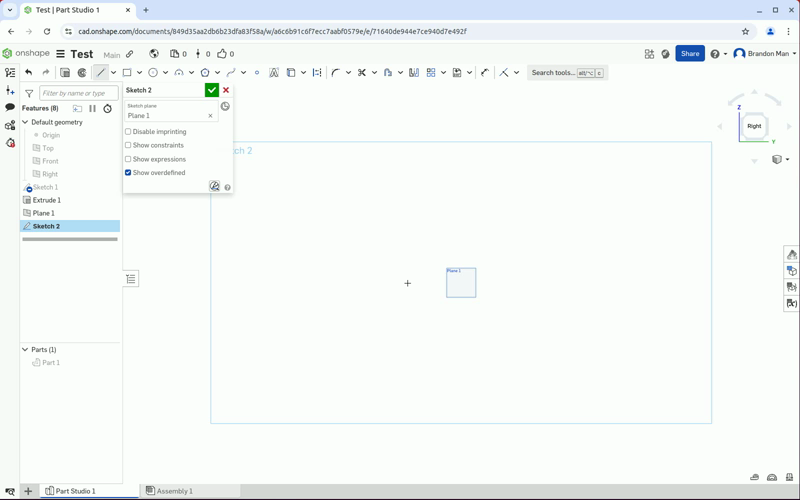
click(407, 282)
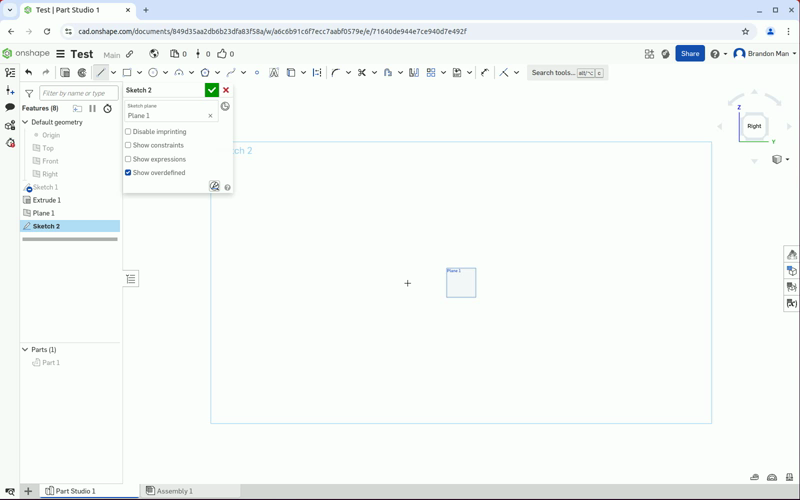
key_up(shift)
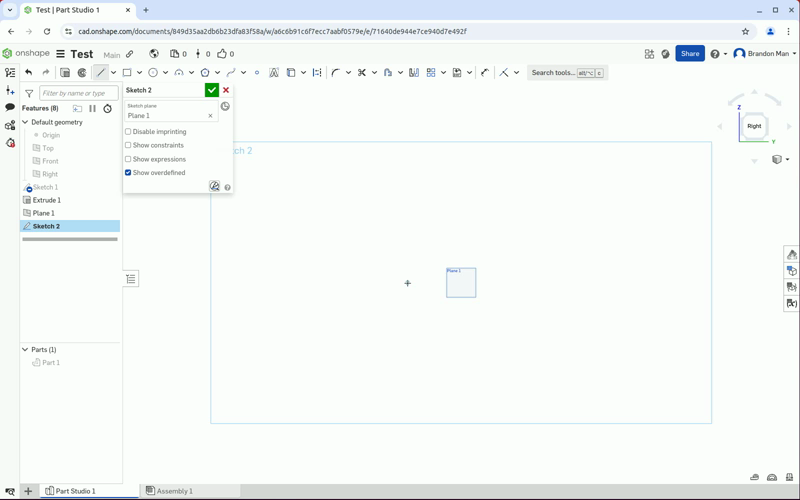
key_down(shift)
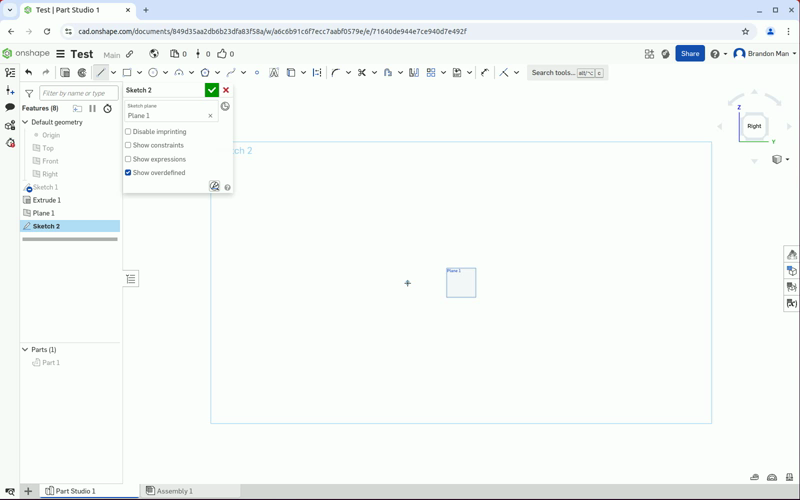
mouse_move(513, 282)
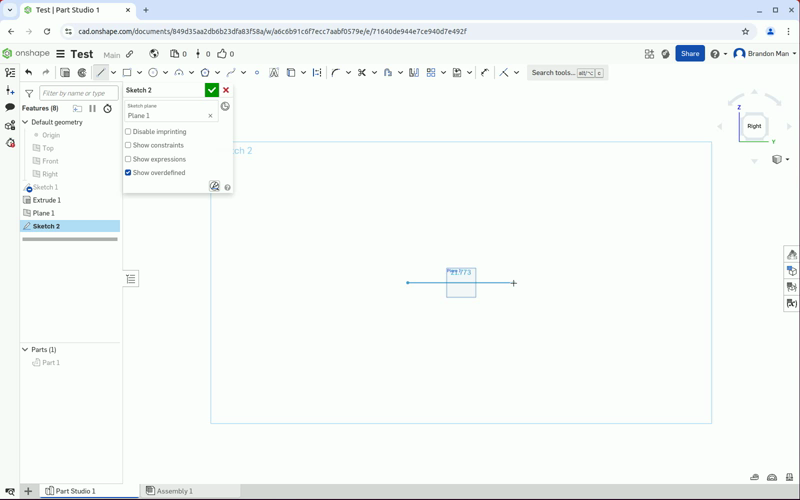
click(513, 282)
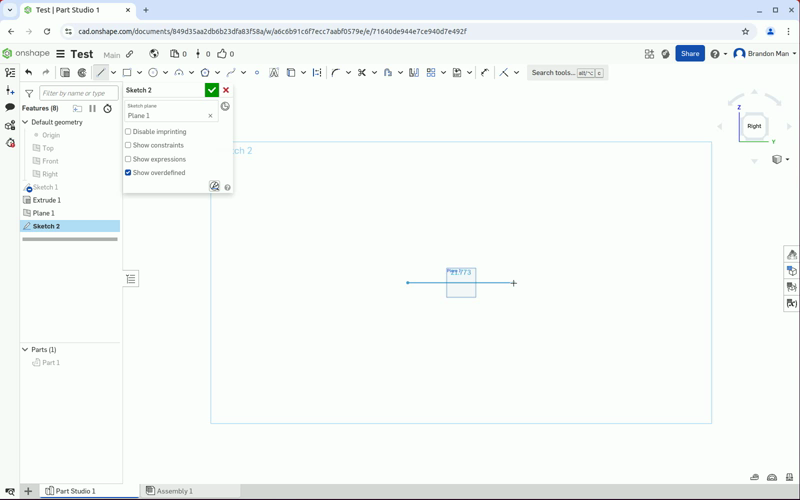
key_up(shift)
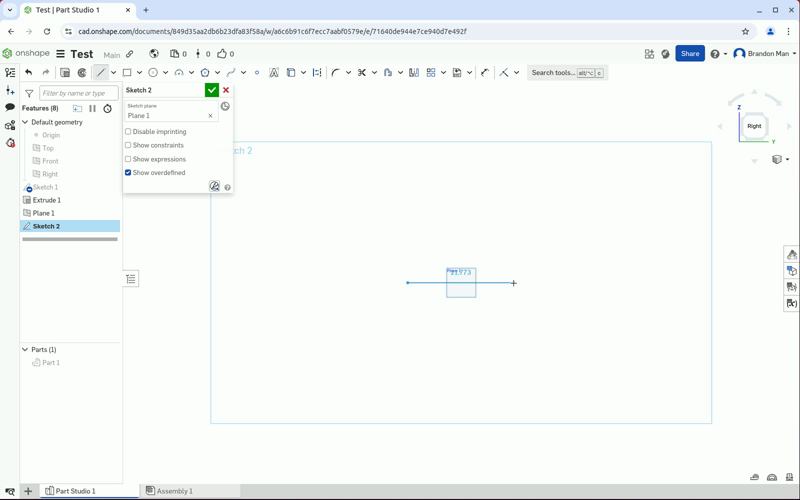
key_down(shift)
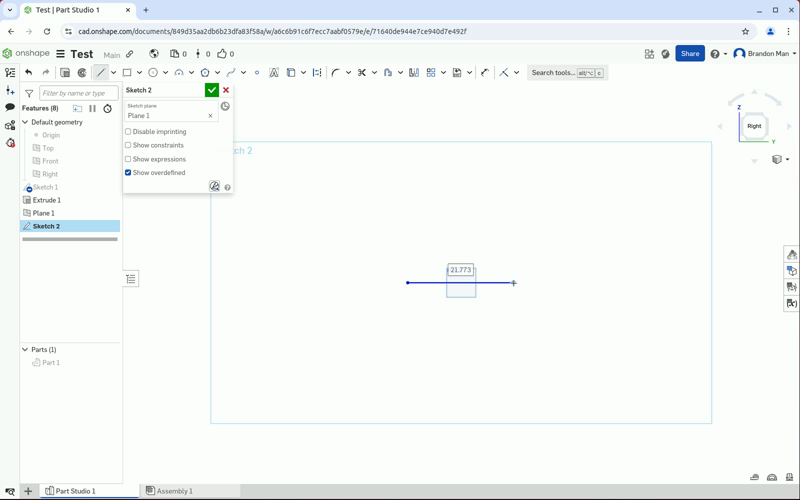
mouse_move(543, 282)
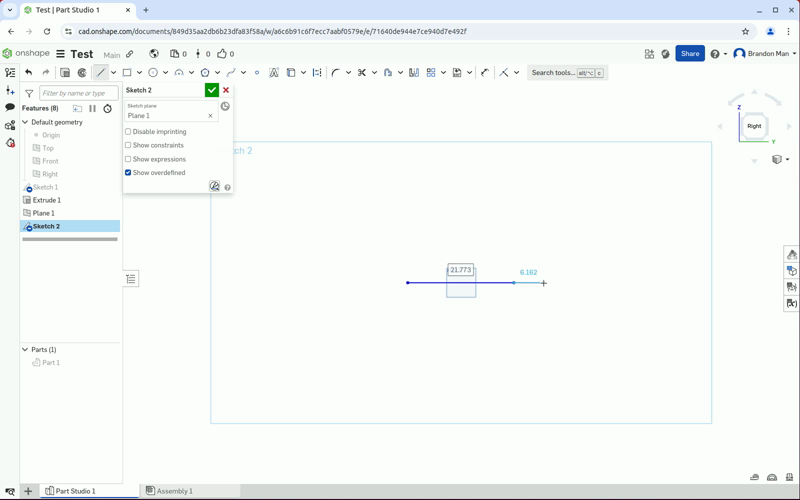
mouse_move(513, 260)
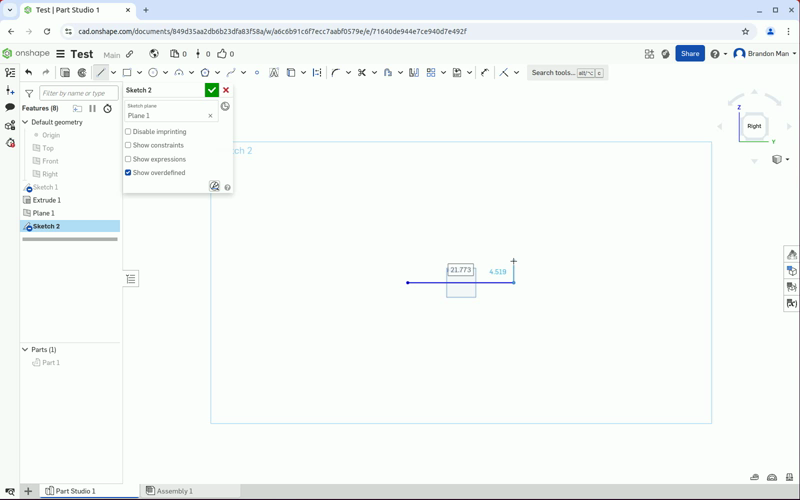
click(513, 260)
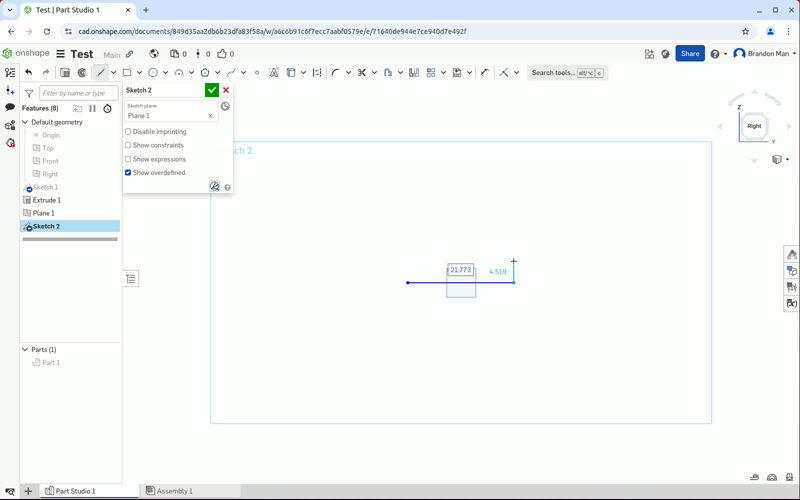
key_up(shift)
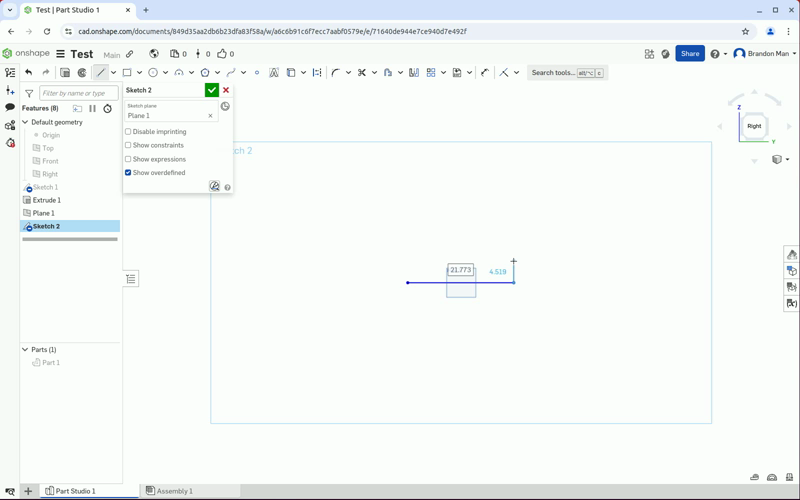
key_down(shift)
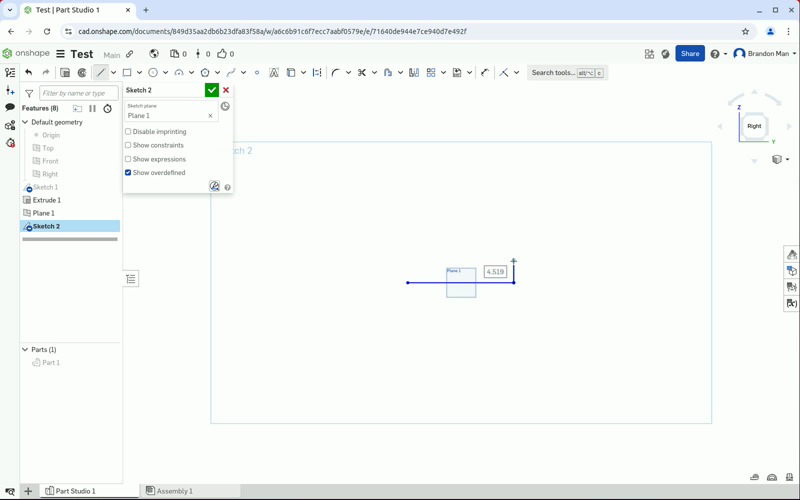
mouse_move(407, 260)
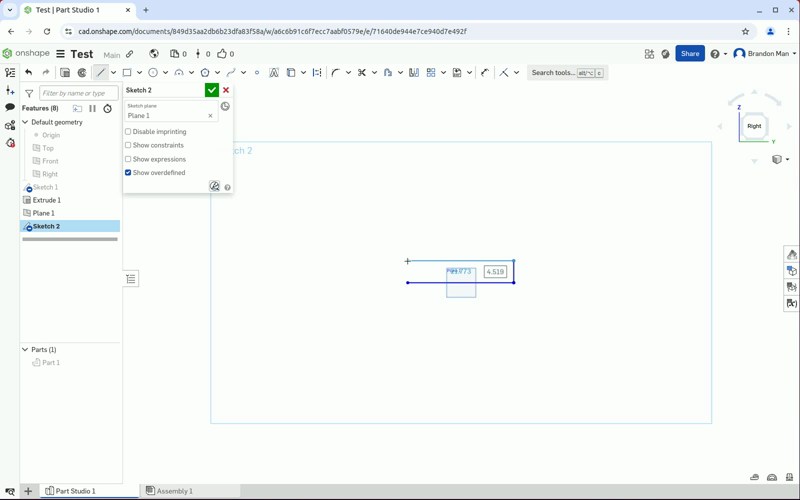
click(407, 260)
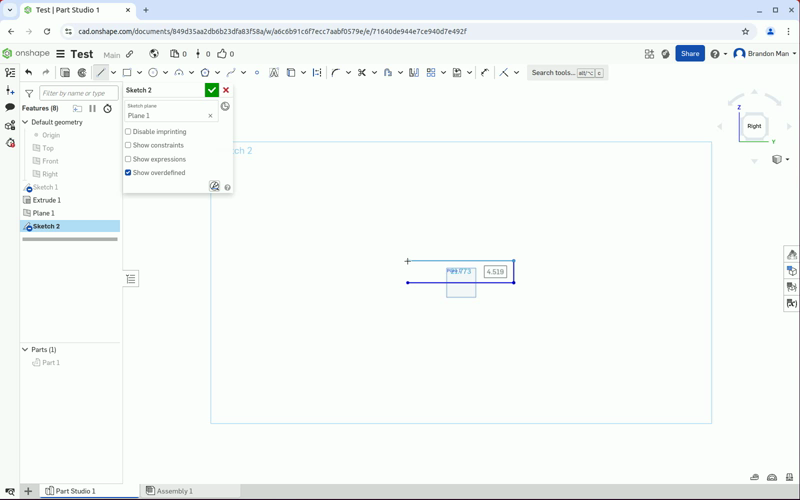
key_up(shift)
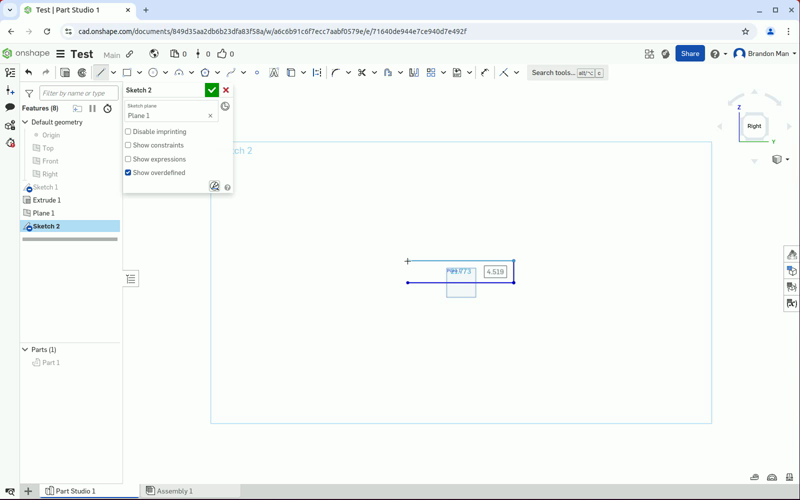
mouse_move(437, 260)
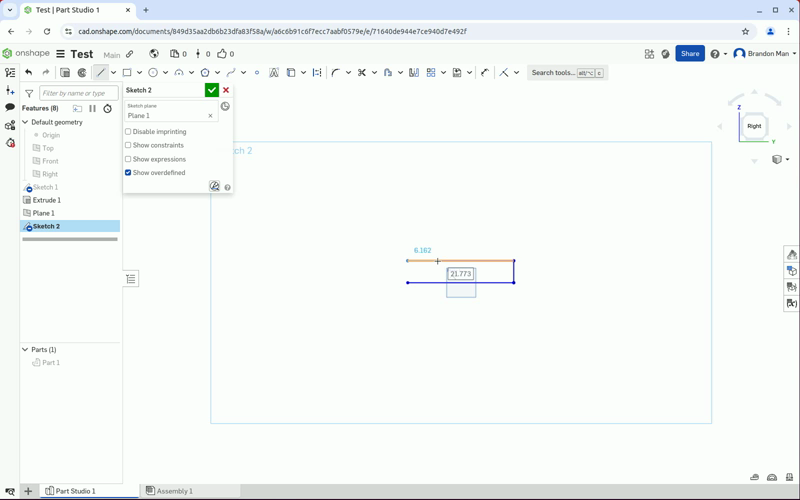
key_down(shift)
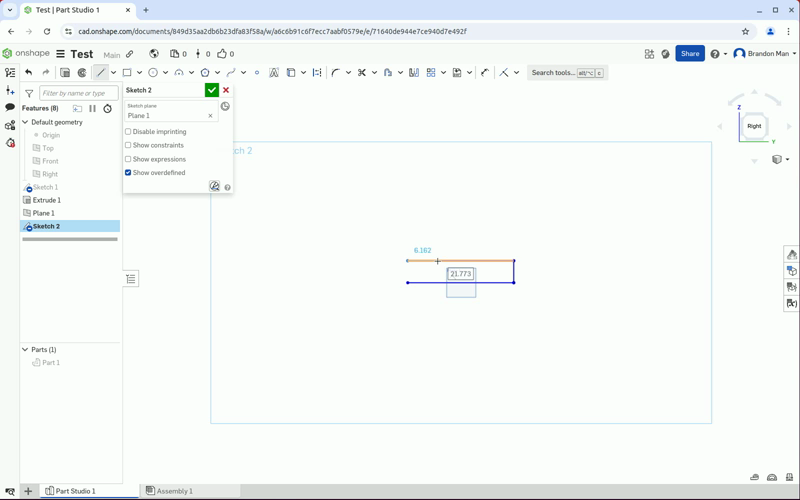
mouse_move(407, 282)
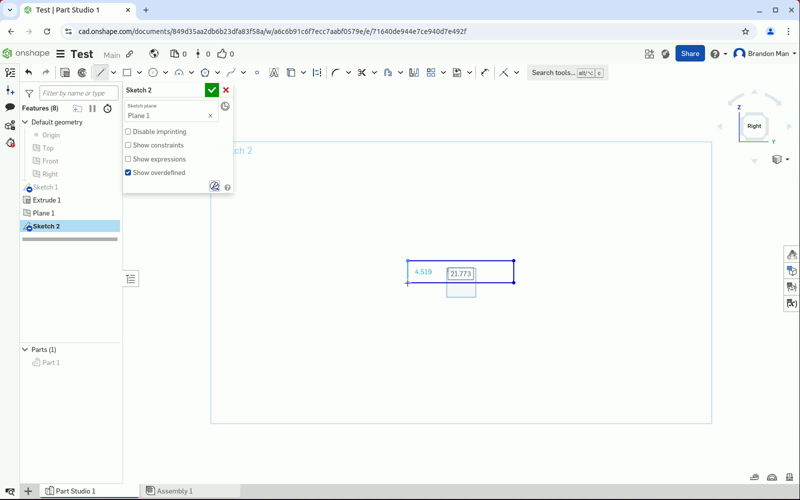
key_up(shift)
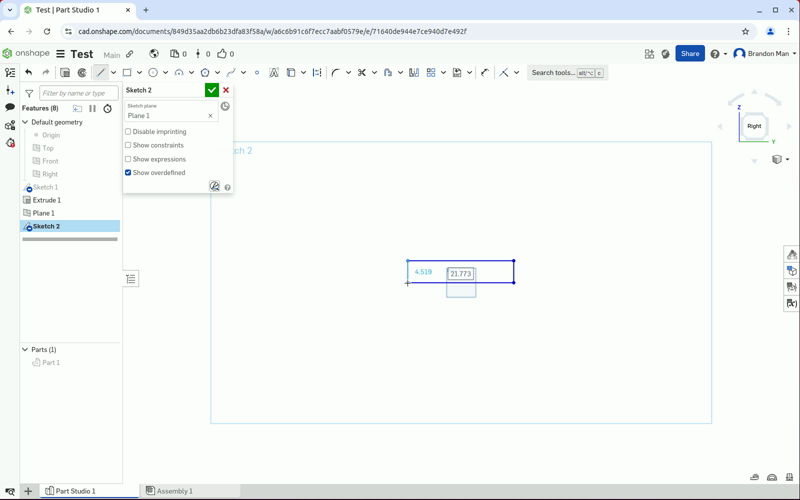
click(407, 282)
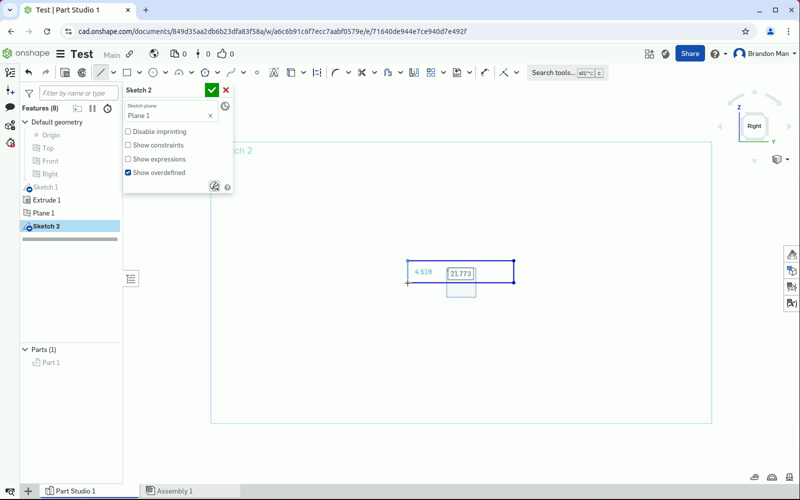
key(esc)
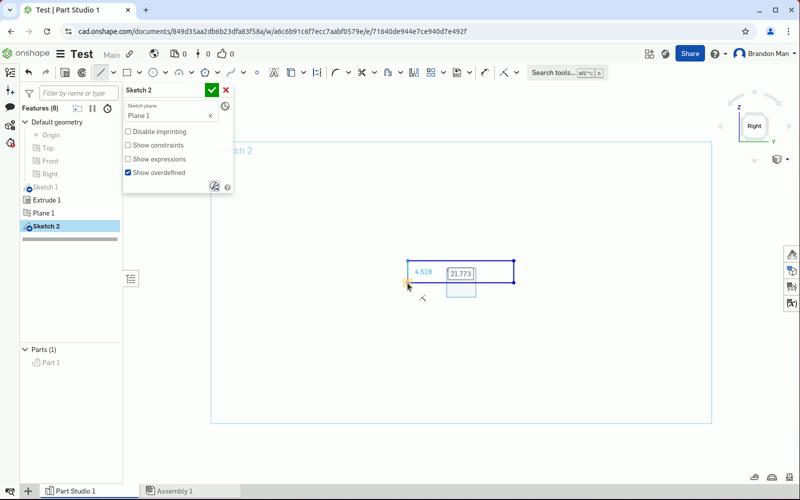
mouse_move(498, 280)
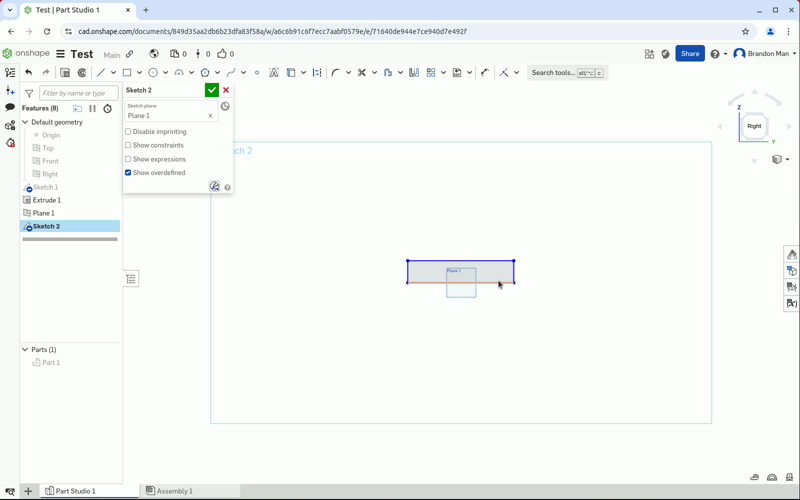
click(498, 280)
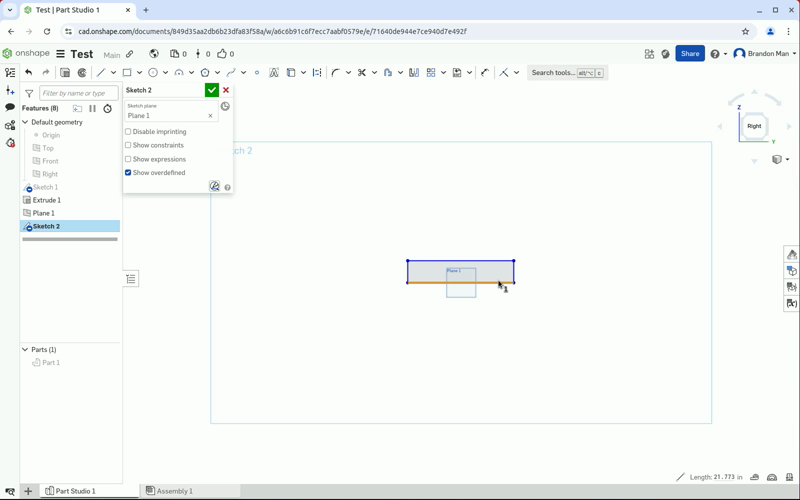
mouse_move(73, 352)
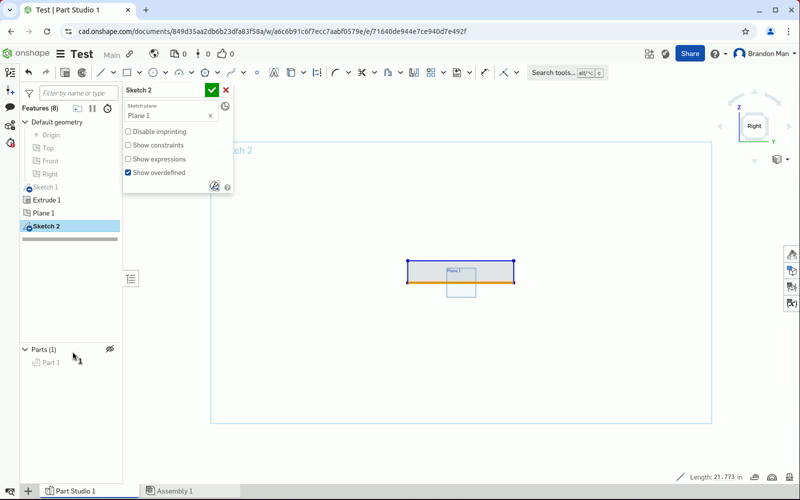
key(shift+y)
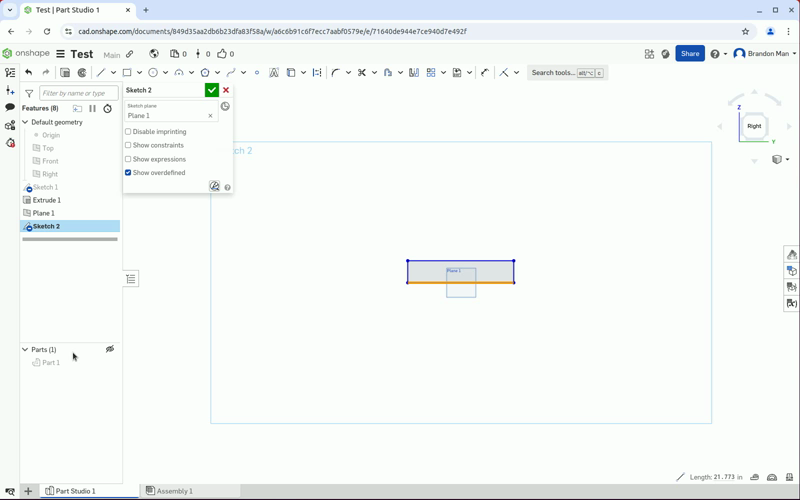
key(shift+e)
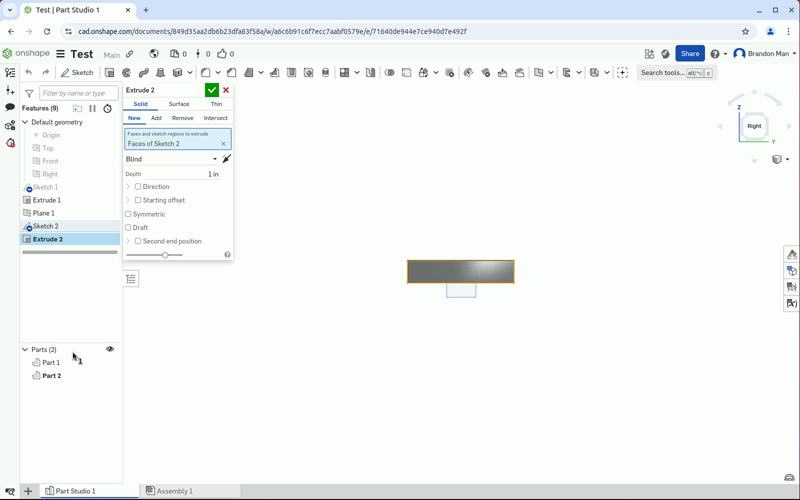
mouse_move(143, 106)
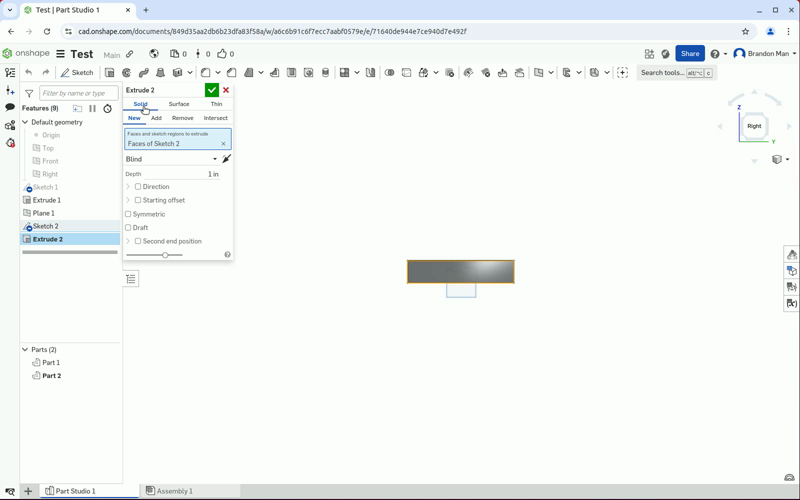
click(143, 106)
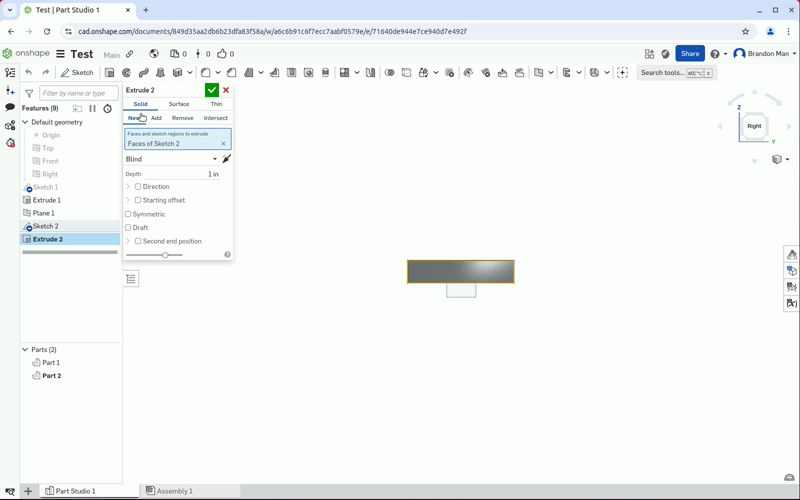
mouse_move(137, 120)
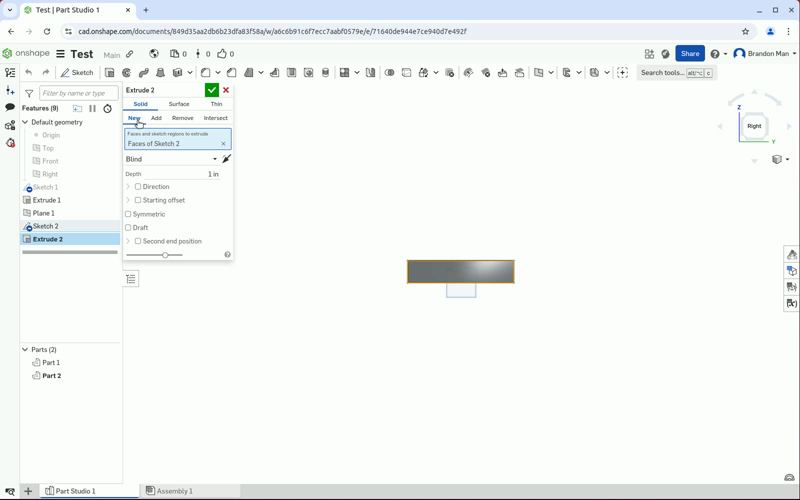
click(137, 120)
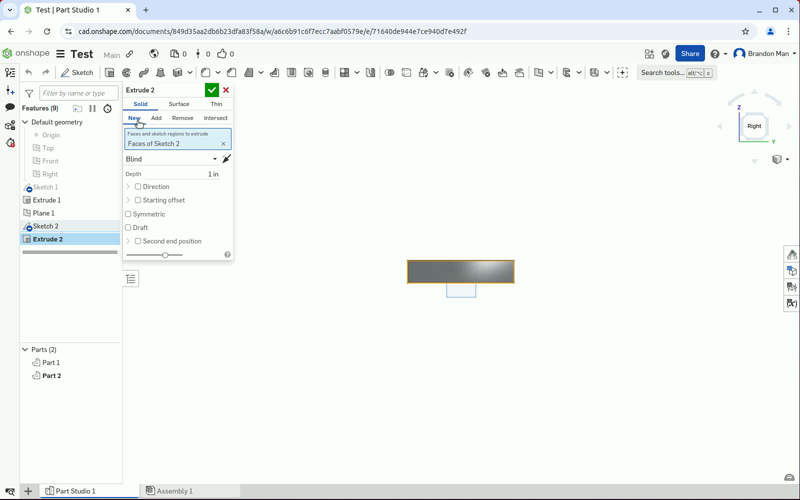
key(tab, 4)
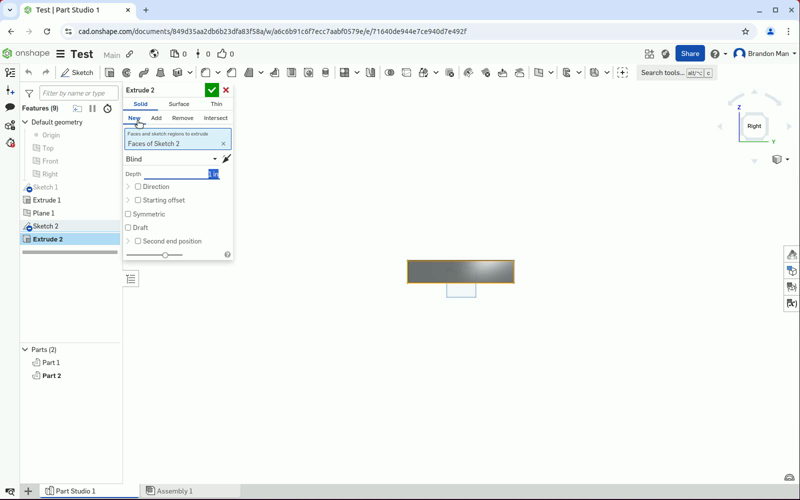
text(0.722)
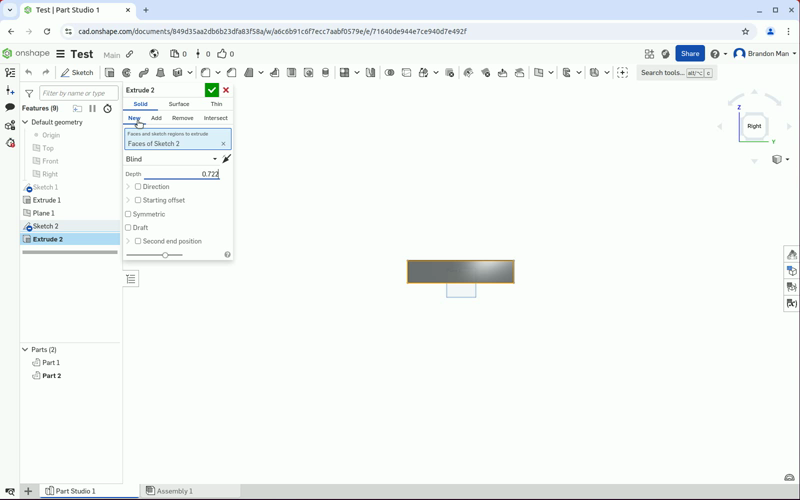
key(enter)
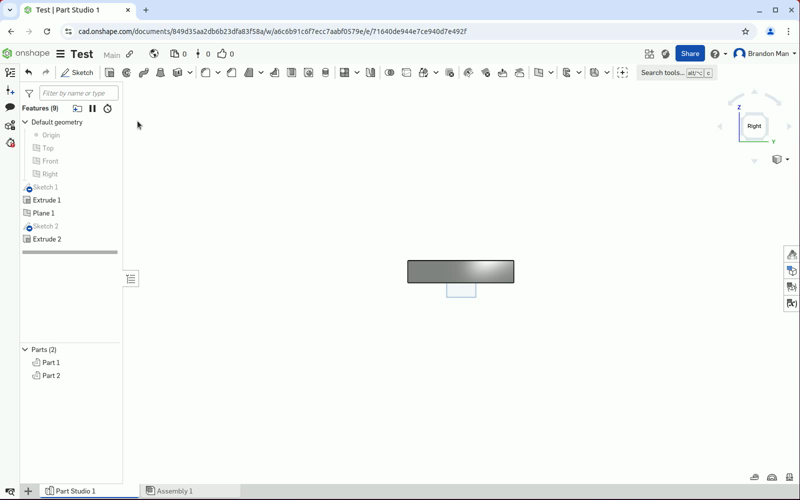
key(shift+h)
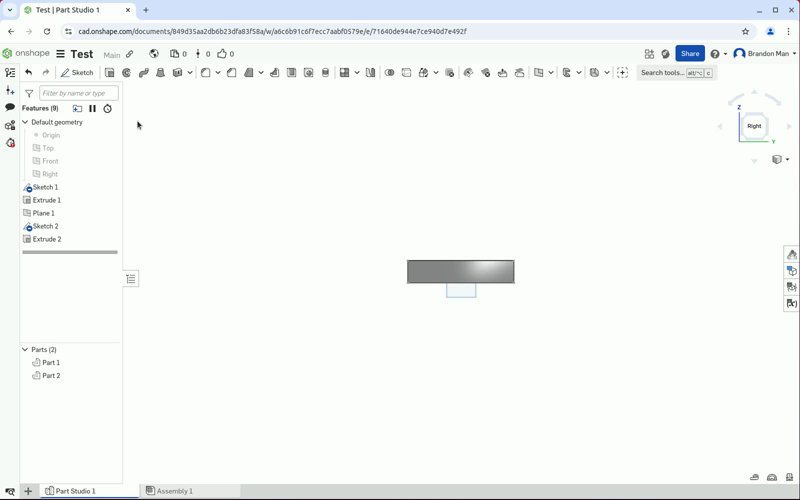
key(shift+h)
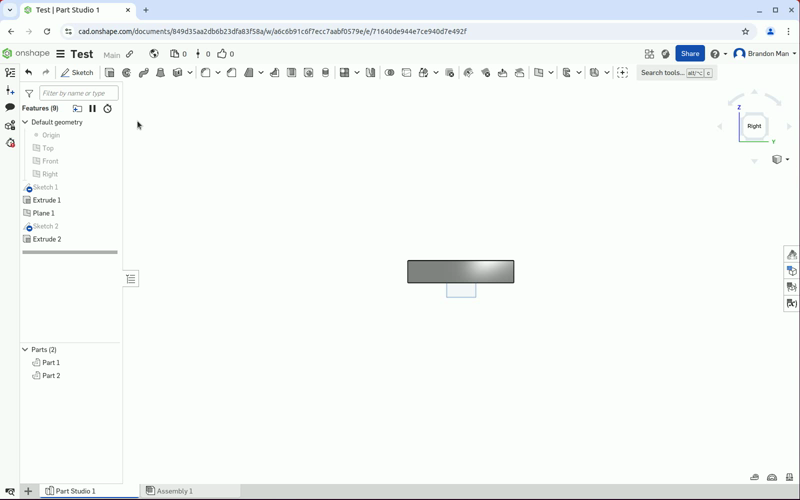
mouse_move(73, 189)
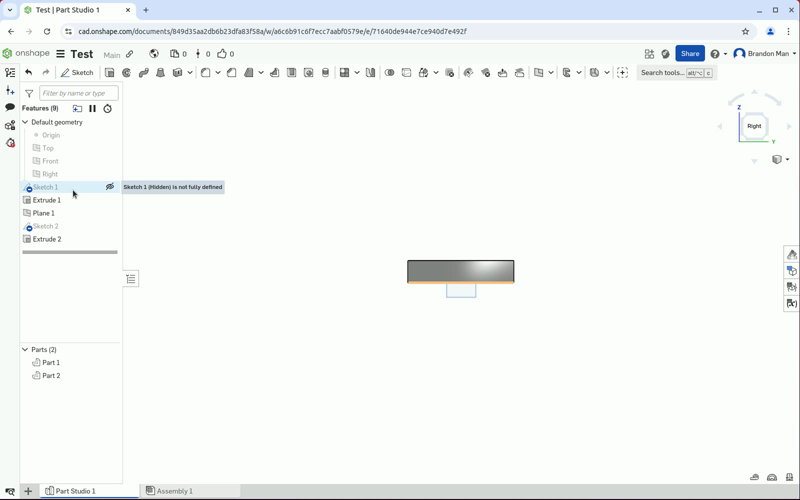
click(73, 189)
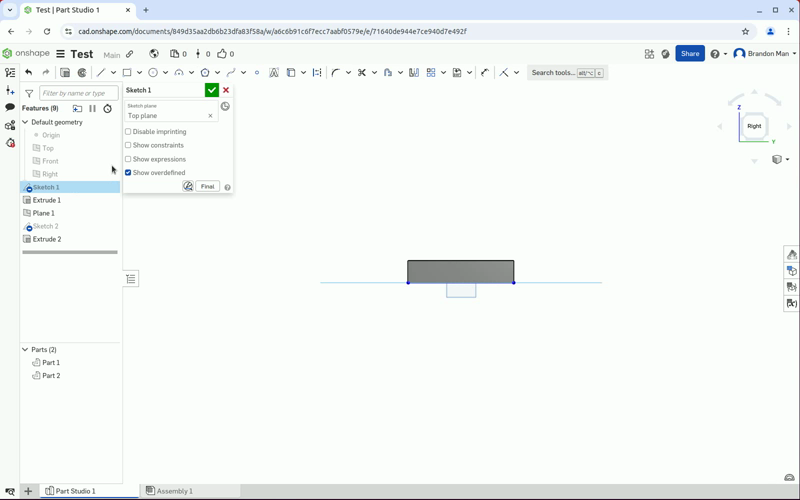
mouse_move(229, 92)
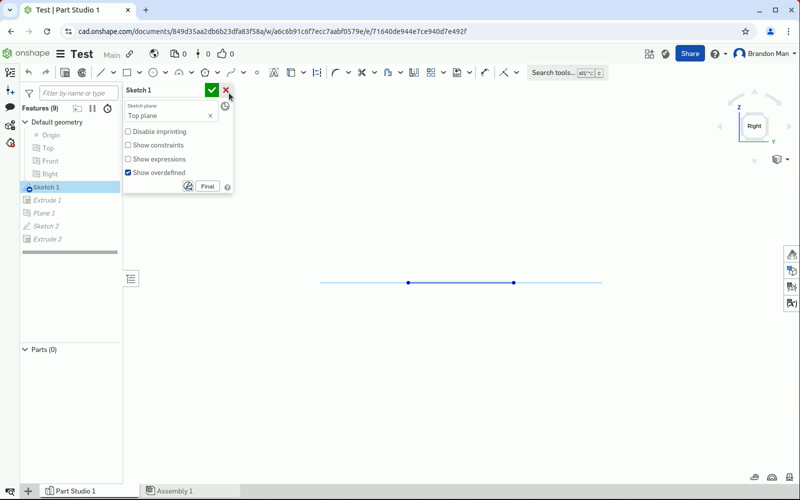
click(229, 92)
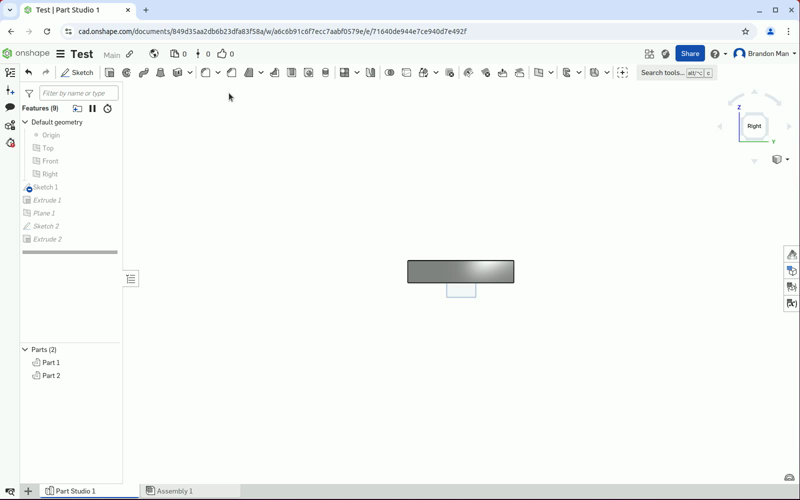
key(shift+s)
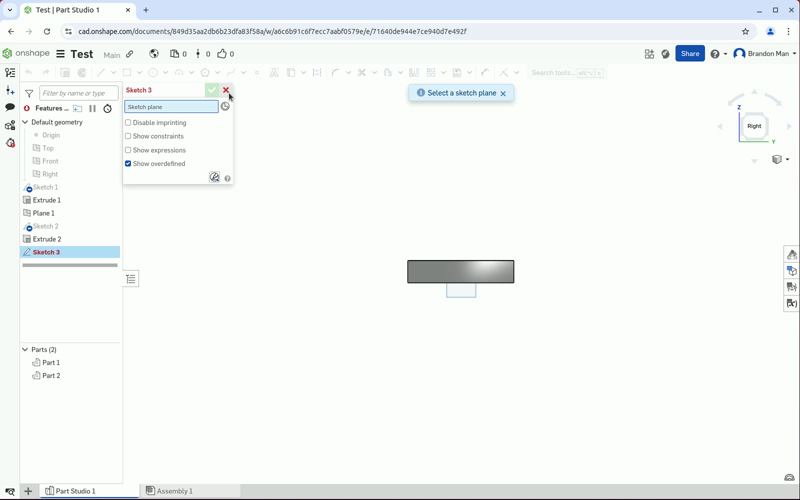
mouse_move(73, 215)
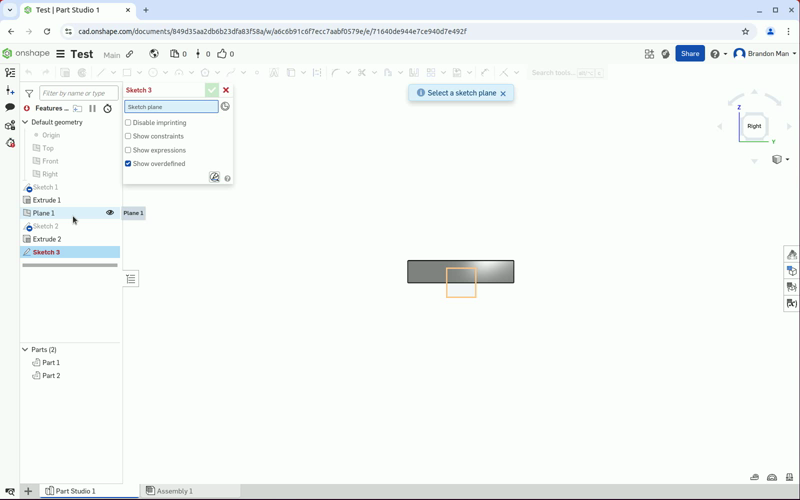
click(73, 215)
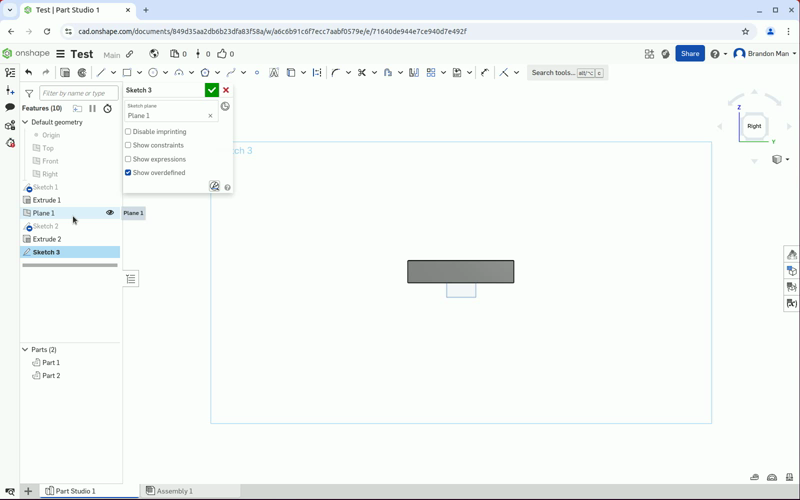
mouse_move(73, 352)
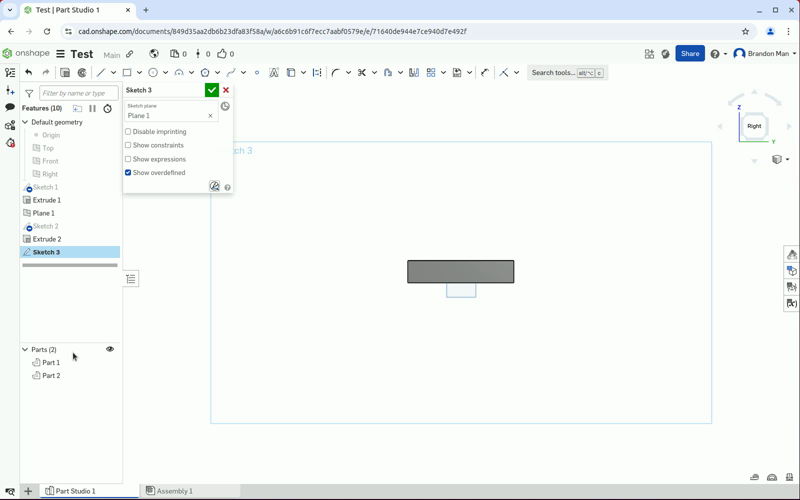
key(y)
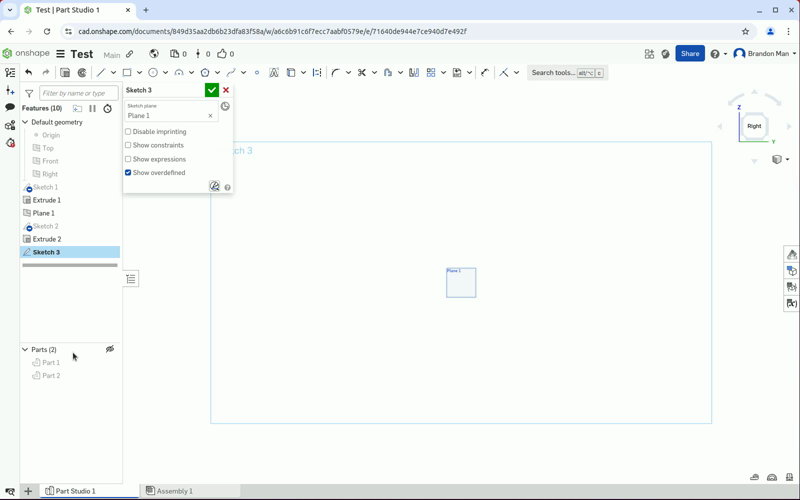
key(l)
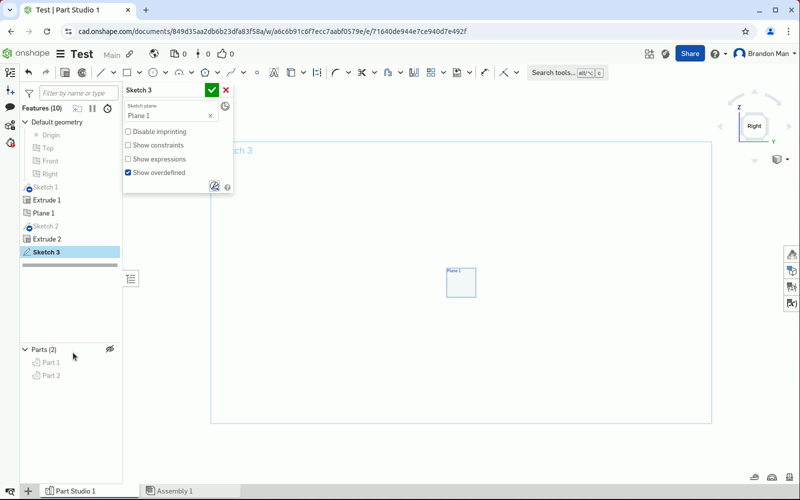
key_down(shift)
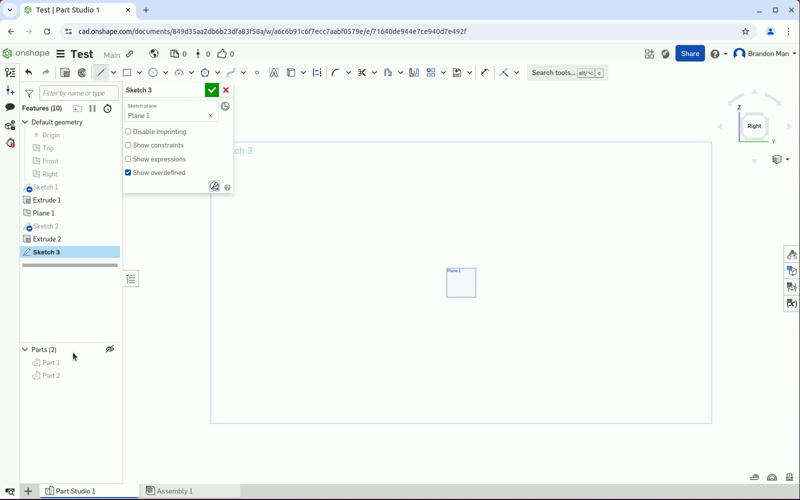
mouse_move(407, 260)
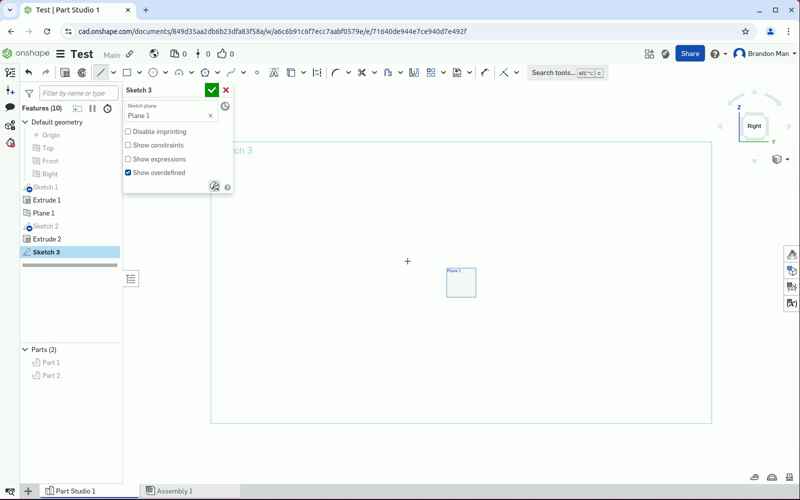
click(407, 260)
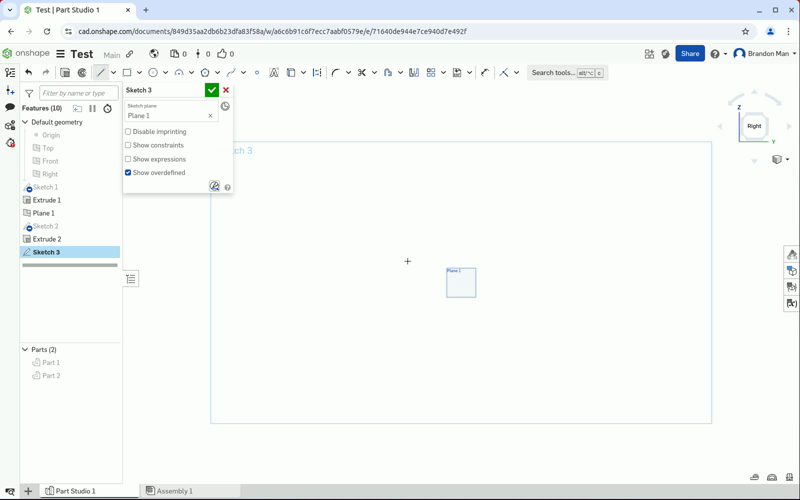
key_up(shift)
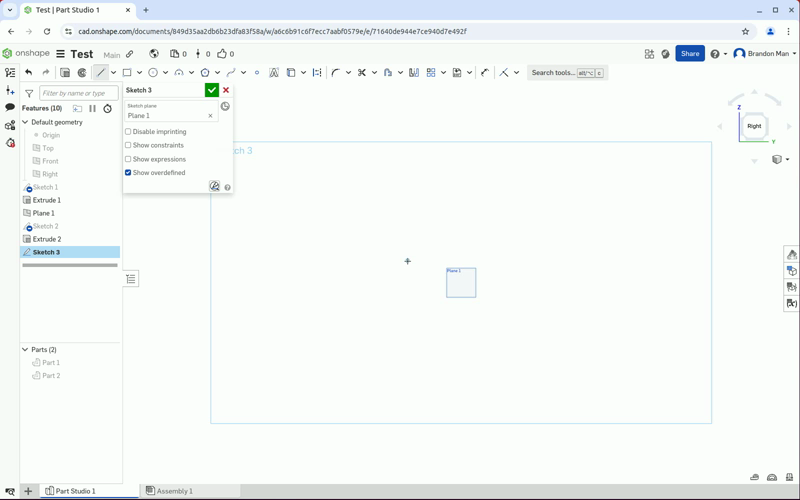
key_down(shift)
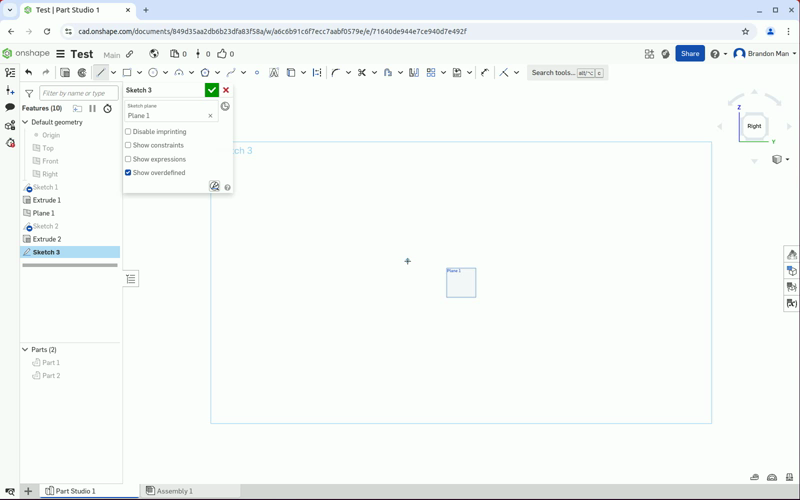
mouse_move(513, 260)
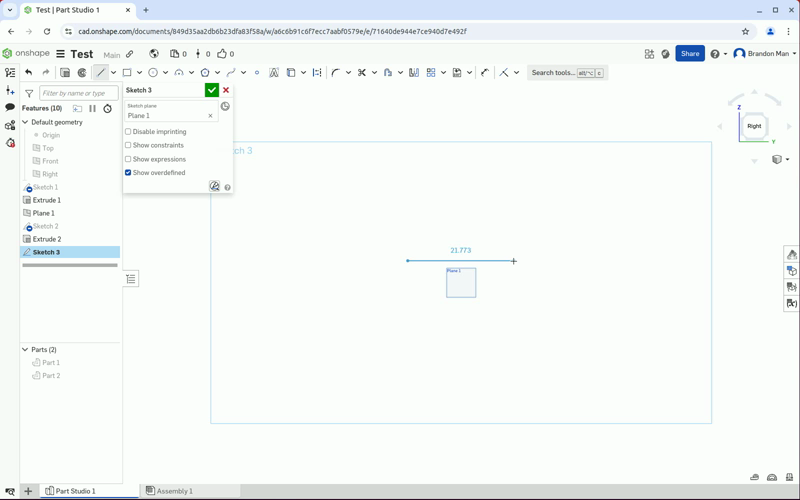
click(513, 260)
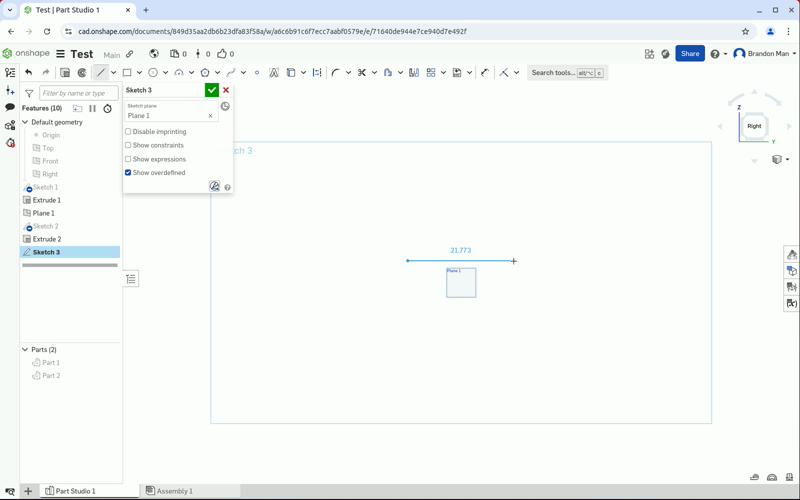
key_up(shift)
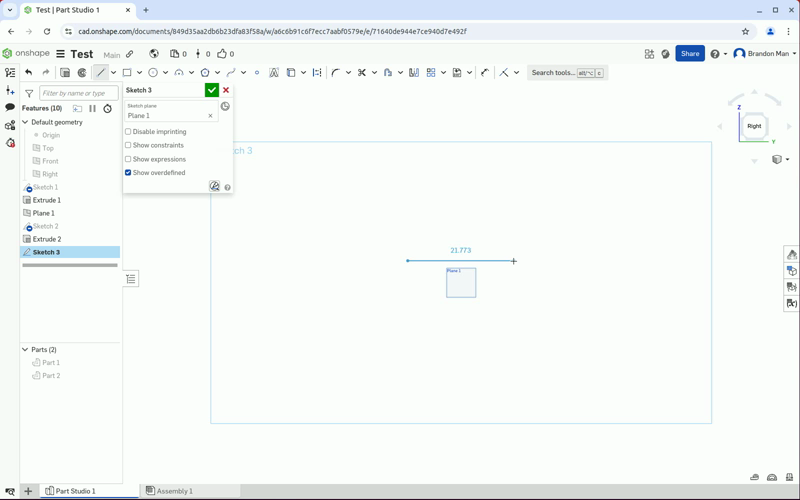
key_down(shift)
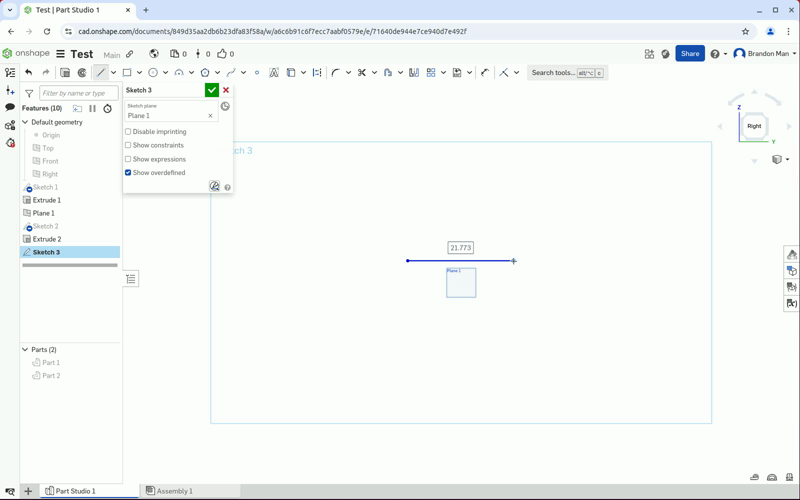
mouse_move(543, 260)
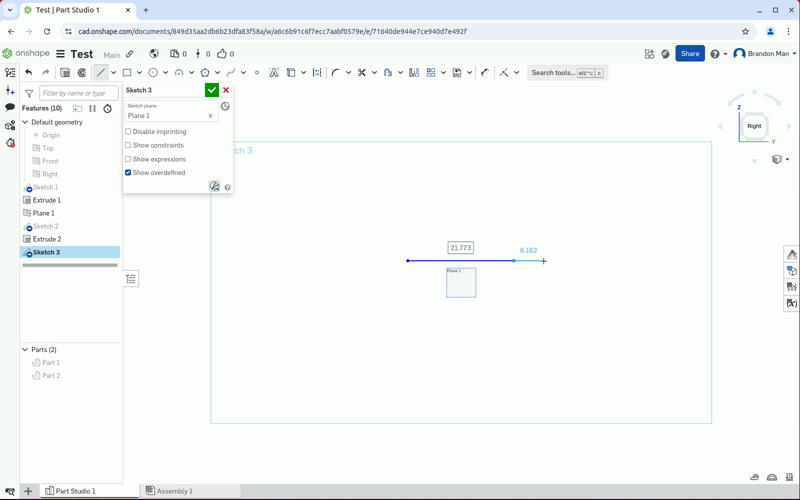
mouse_move(513, 257)
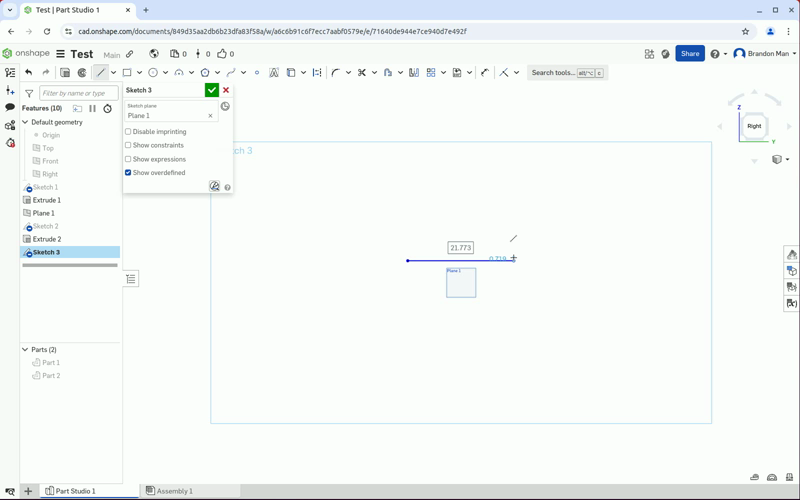
scroll(6)
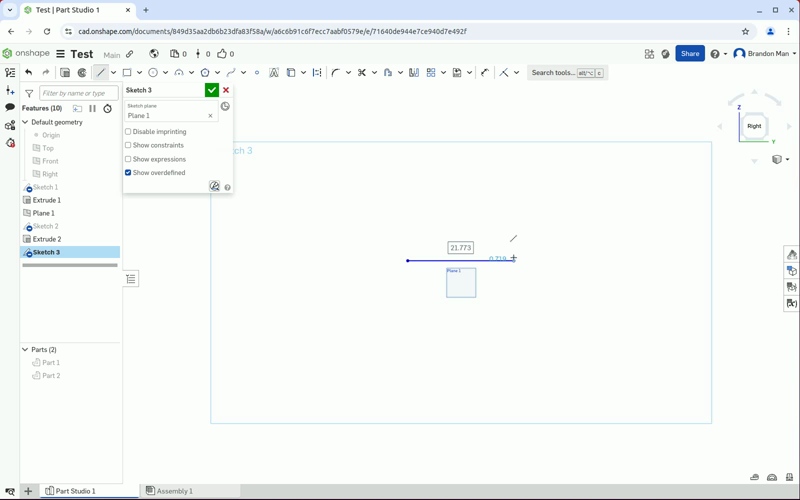
scroll(6)
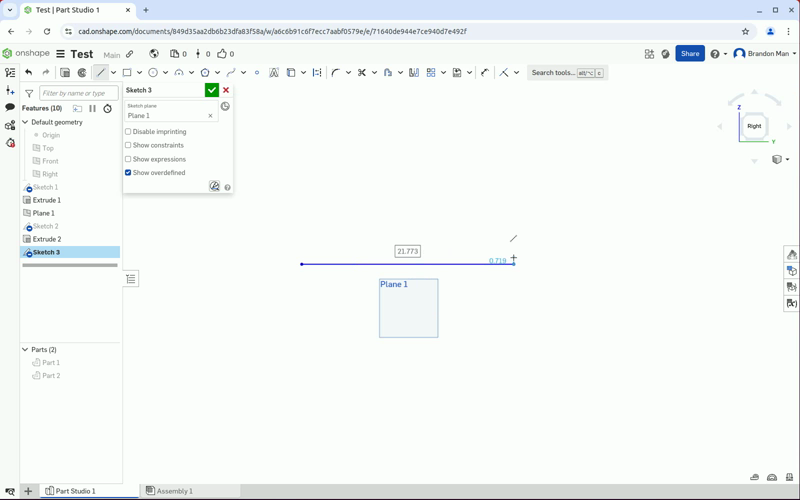
scroll(6)
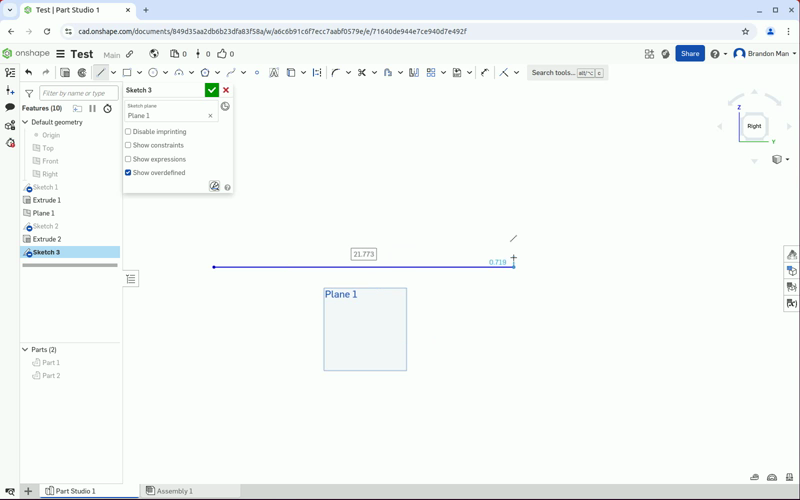
scroll(6)
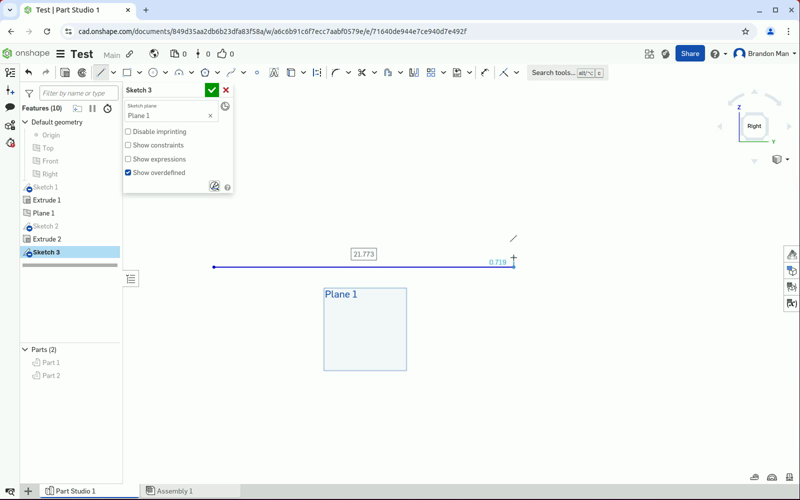
scroll(6)
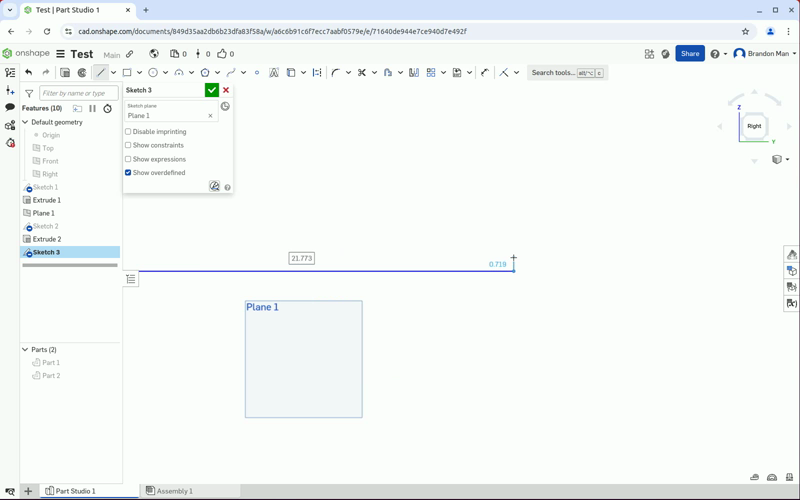
scroll(6)
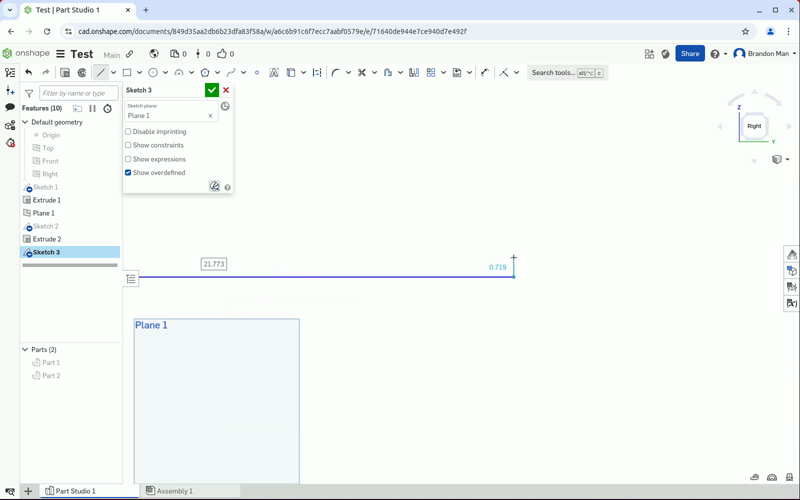
scroll(6)
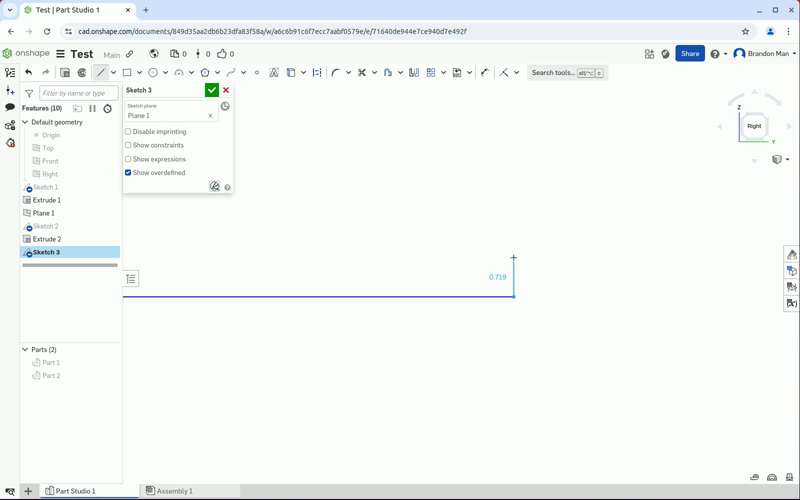
click(513, 257)
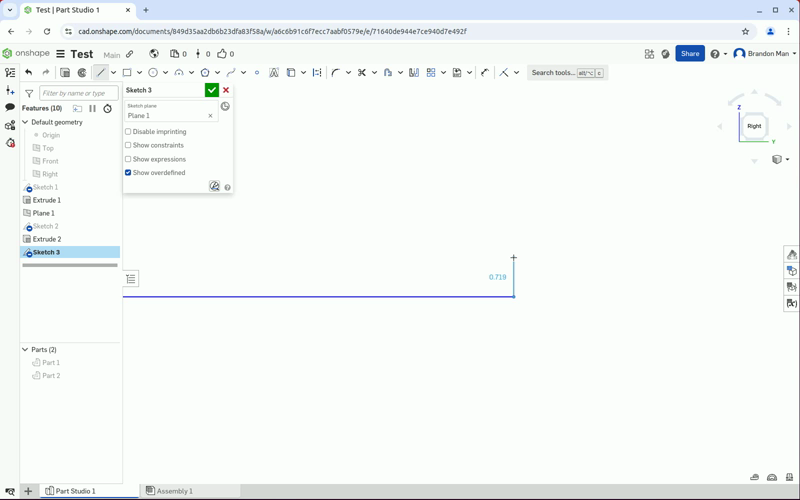
scroll(-6)
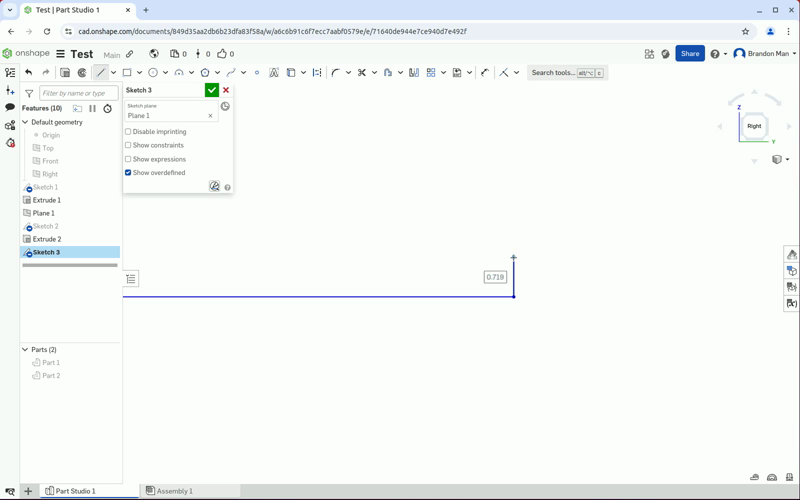
scroll(-6)
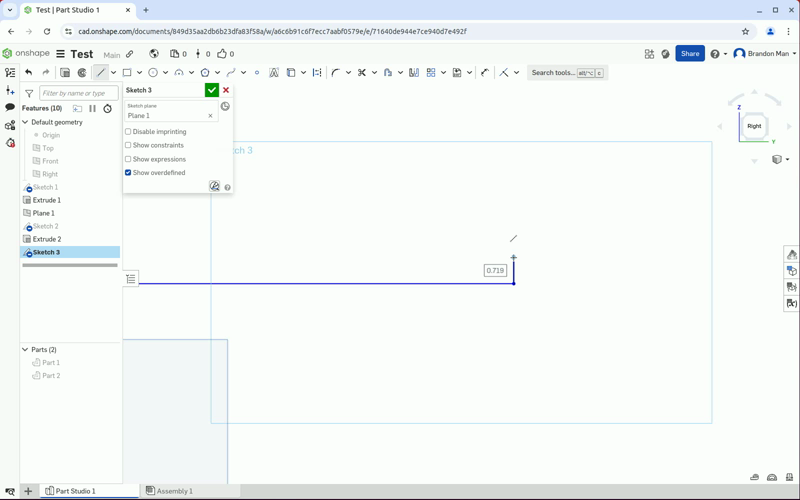
scroll(-6)
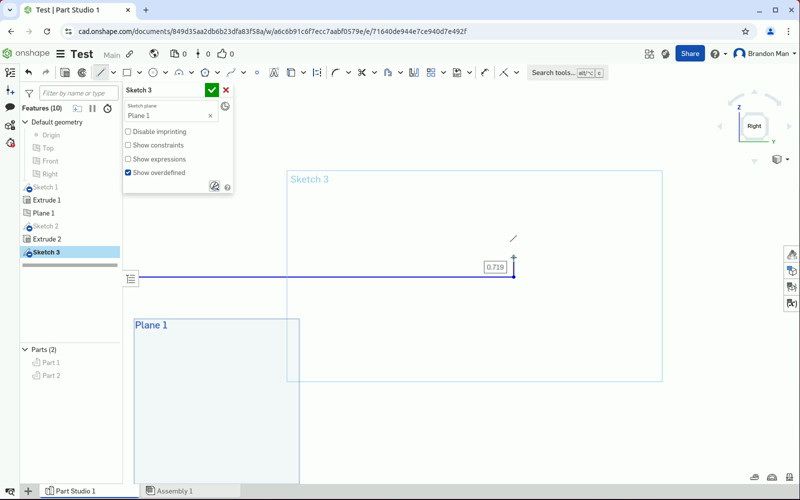
scroll(-6)
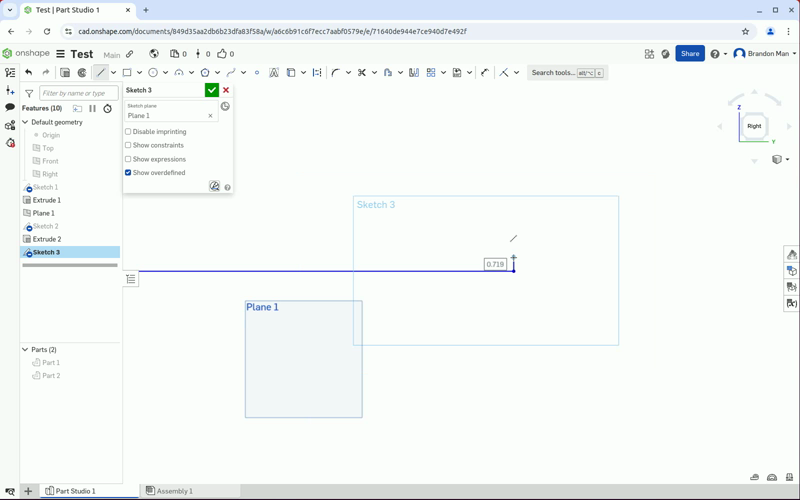
scroll(-6)
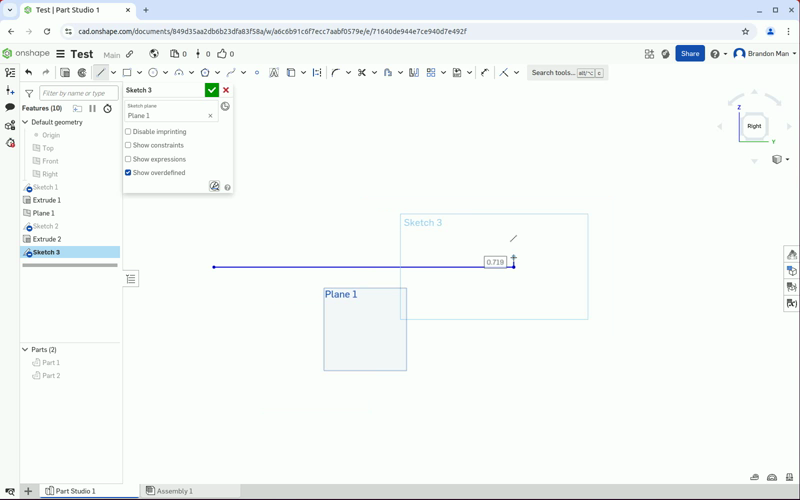
scroll(-6)
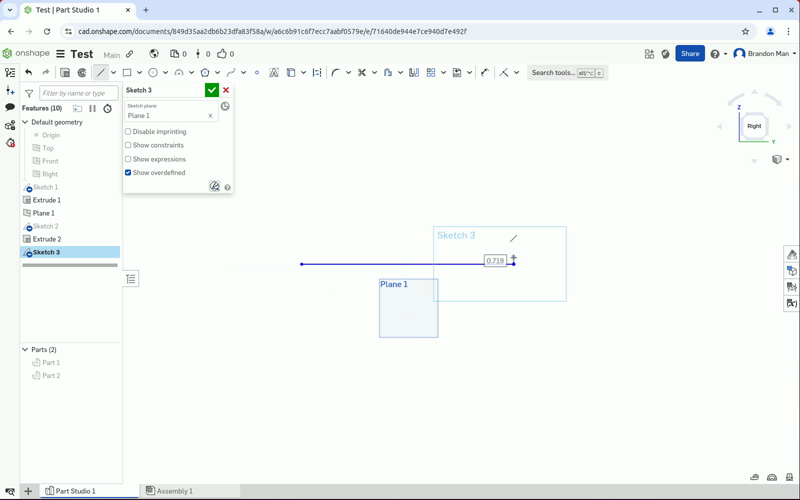
scroll(-6)
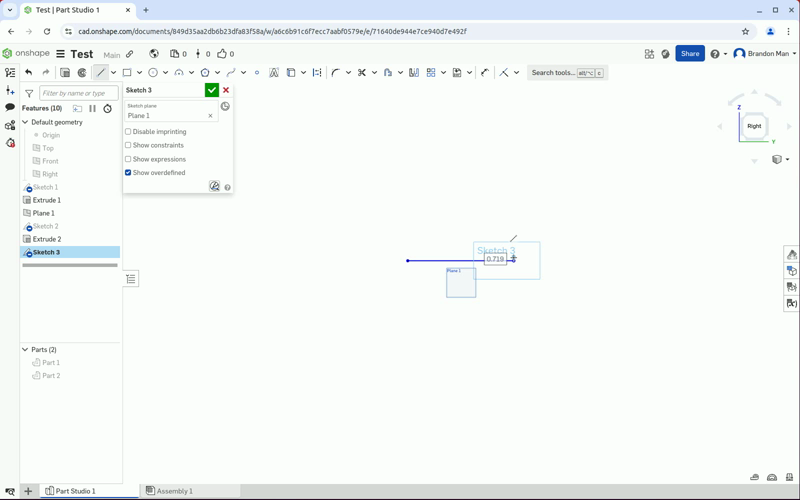
key_up(shift)
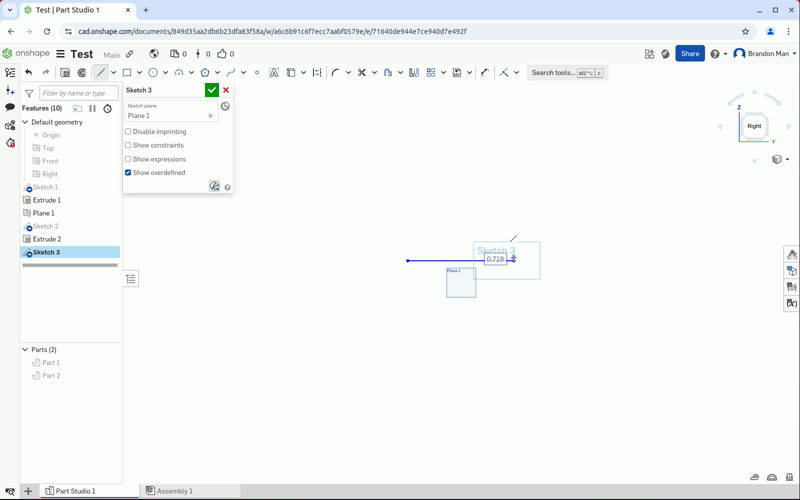
key_down(shift)
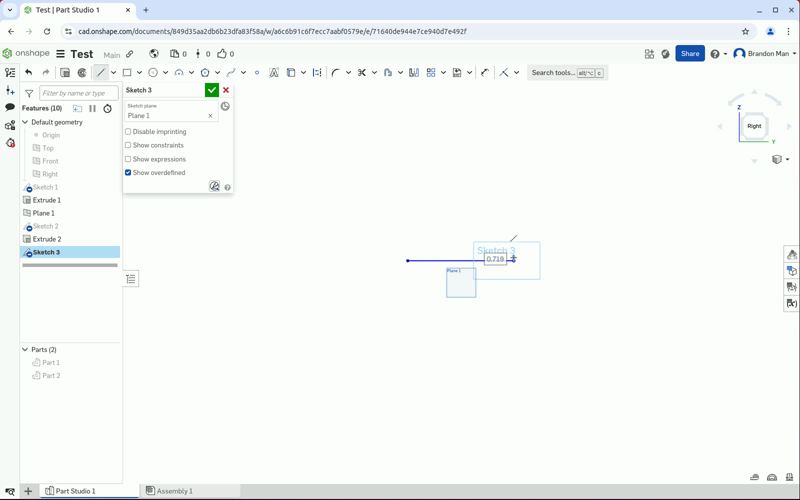
mouse_move(407, 257)
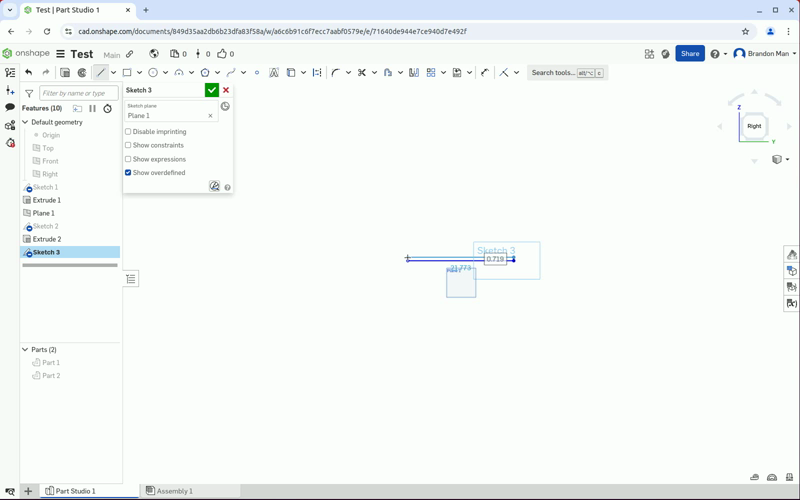
scroll(6)
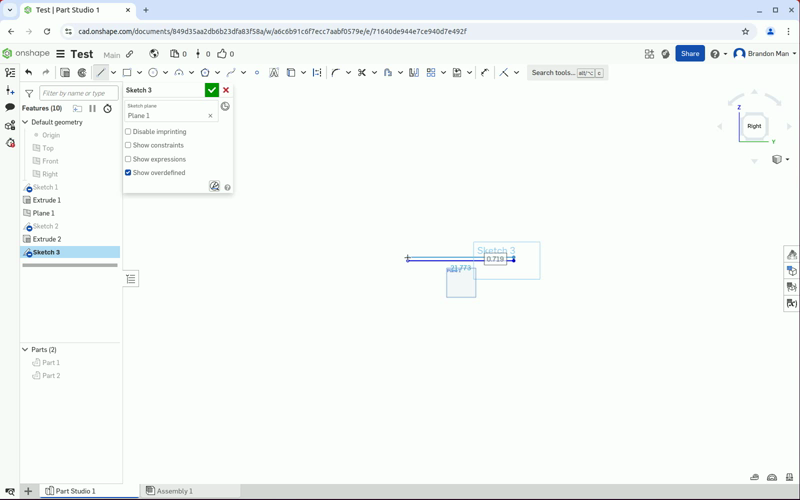
scroll(6)
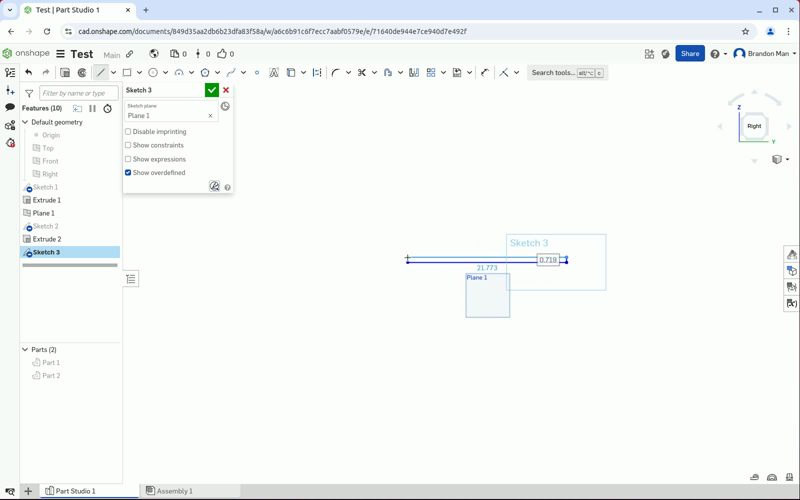
scroll(6)
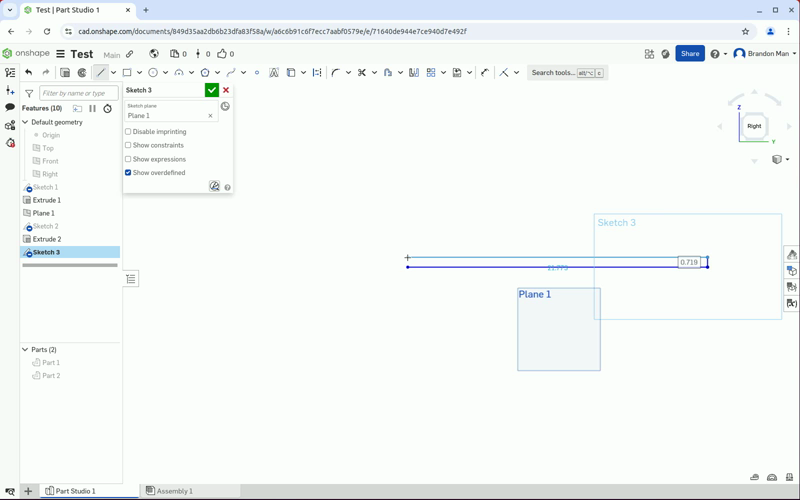
scroll(6)
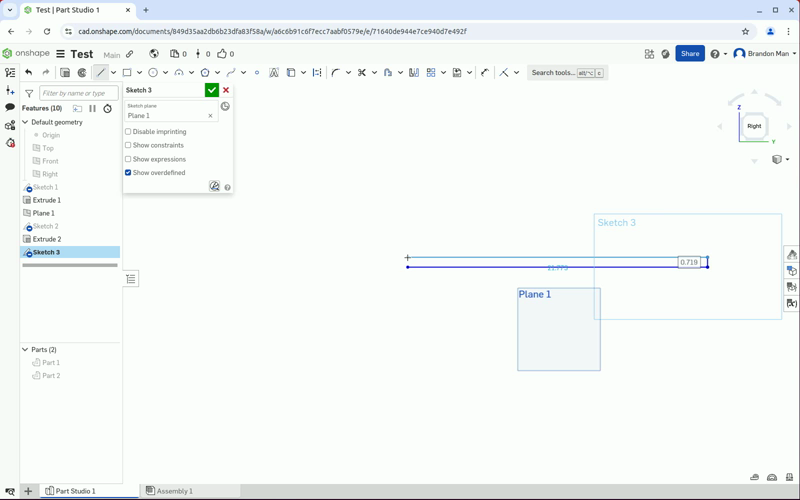
scroll(6)
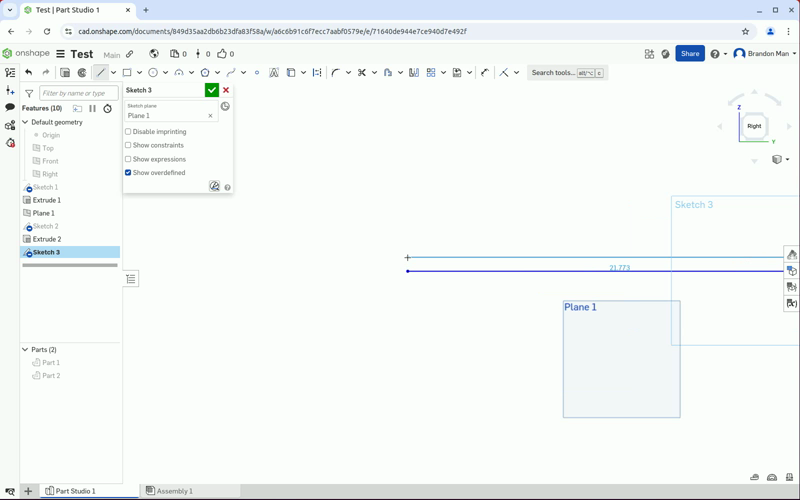
scroll(6)
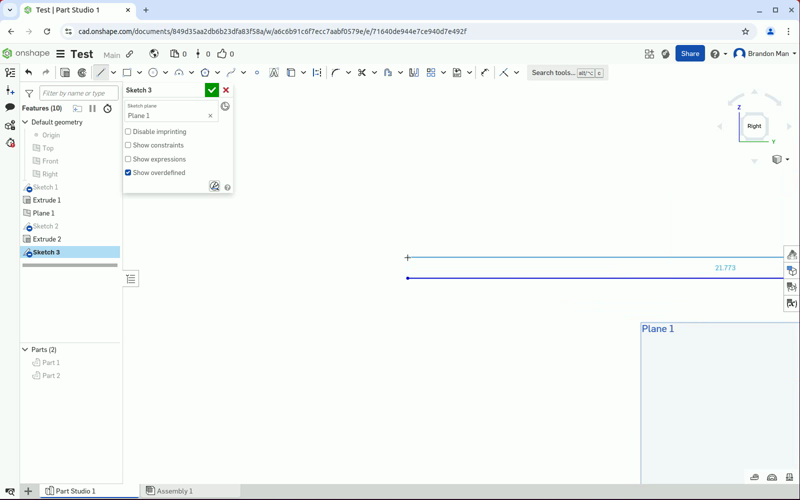
scroll(6)
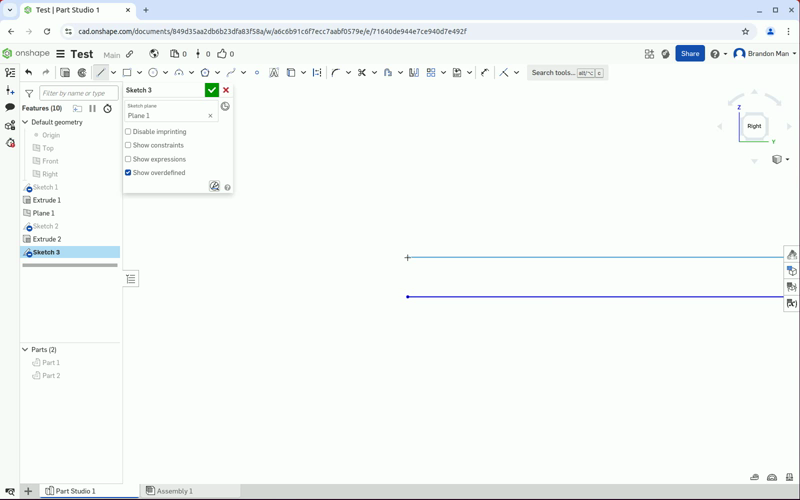
click(407, 257)
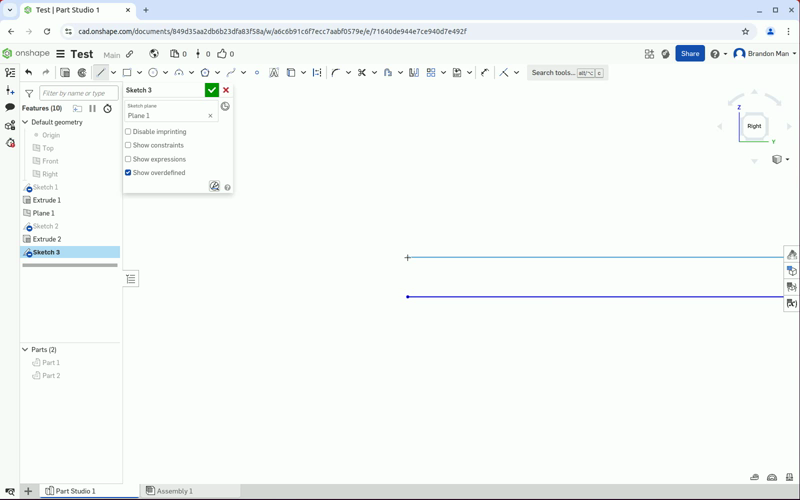
scroll(-6)
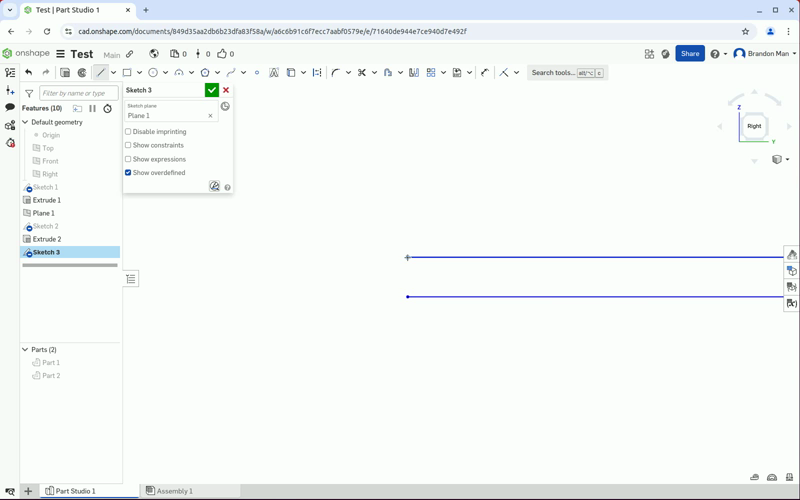
scroll(-6)
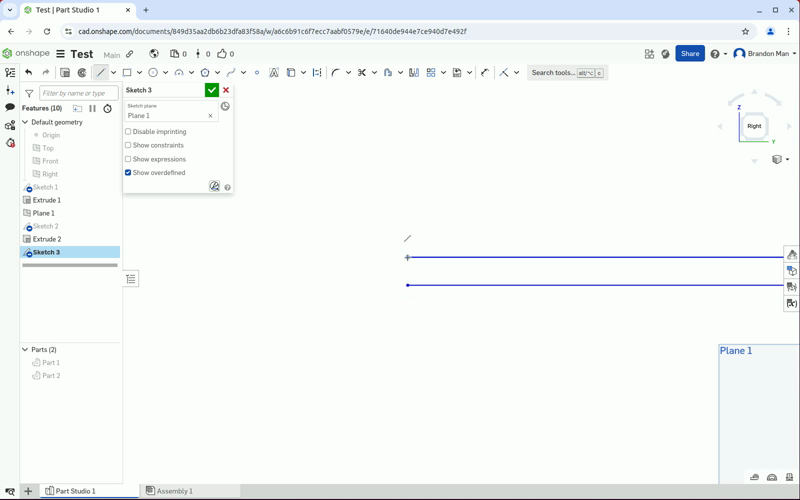
scroll(-6)
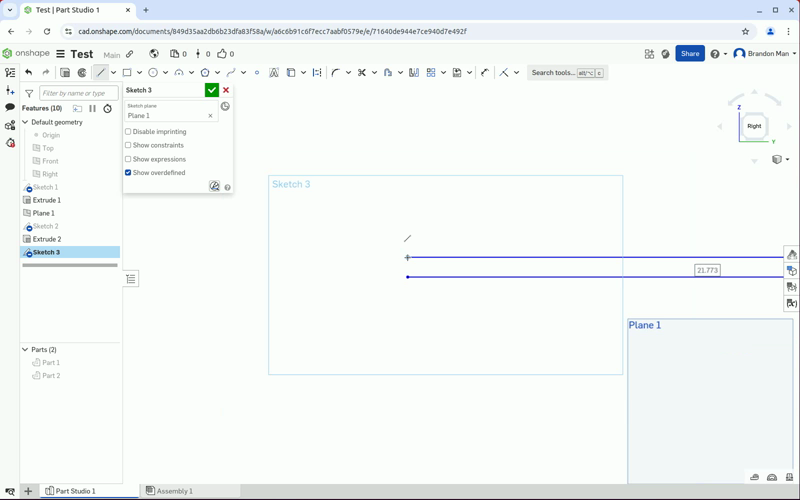
scroll(-6)
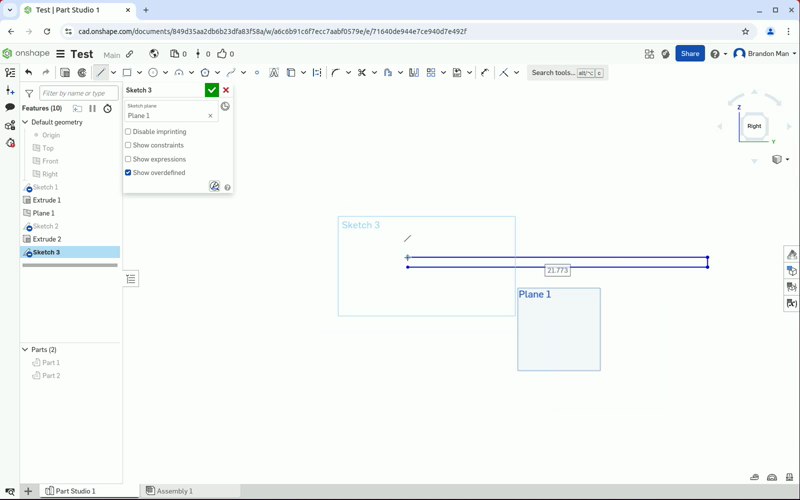
scroll(-6)
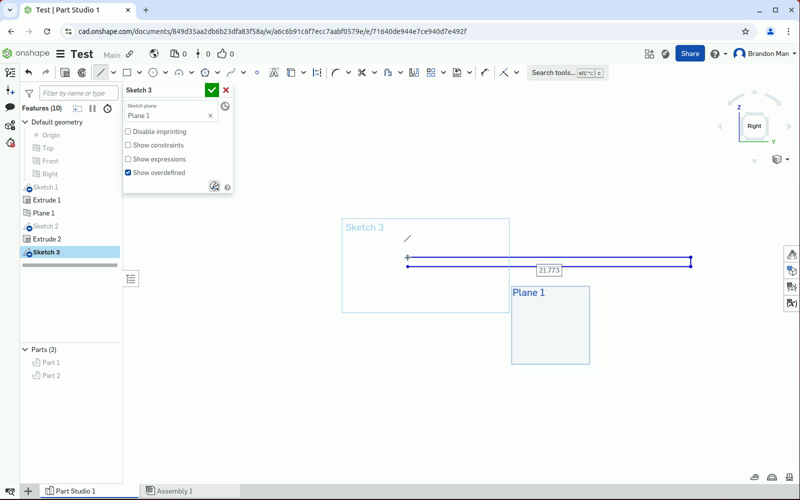
scroll(-6)
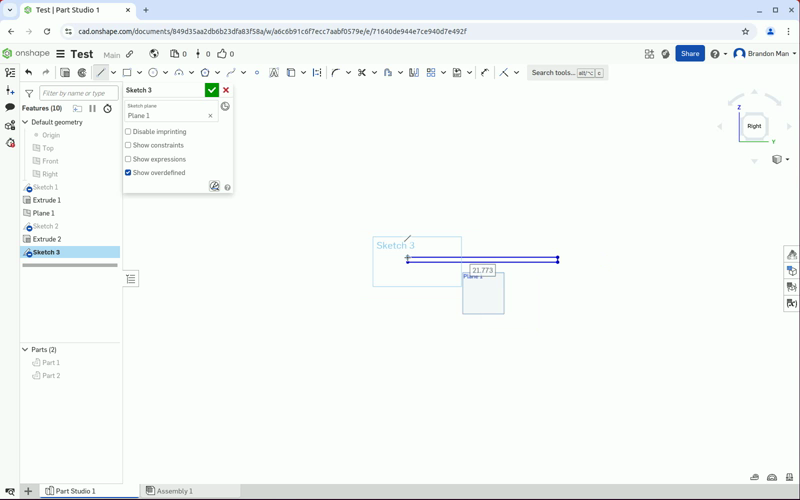
scroll(-6)
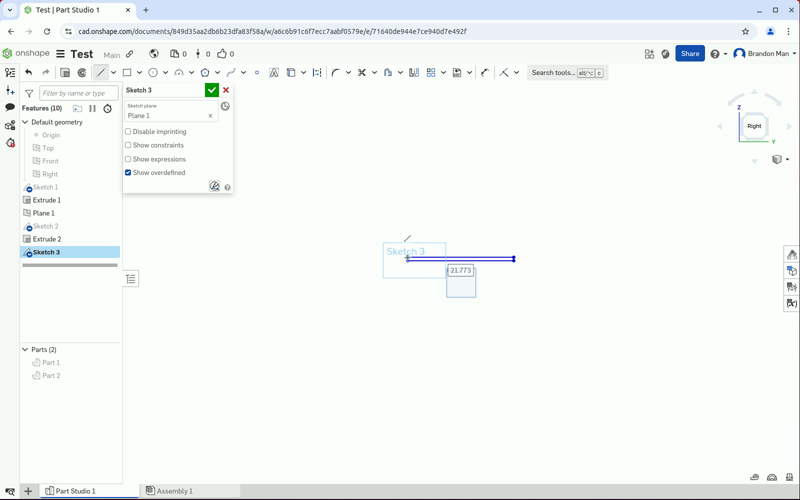
key_up(shift)
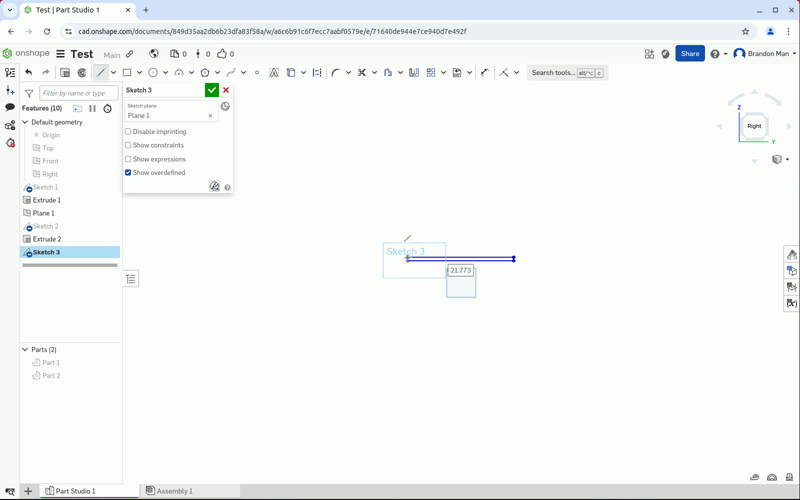
mouse_move(437, 257)
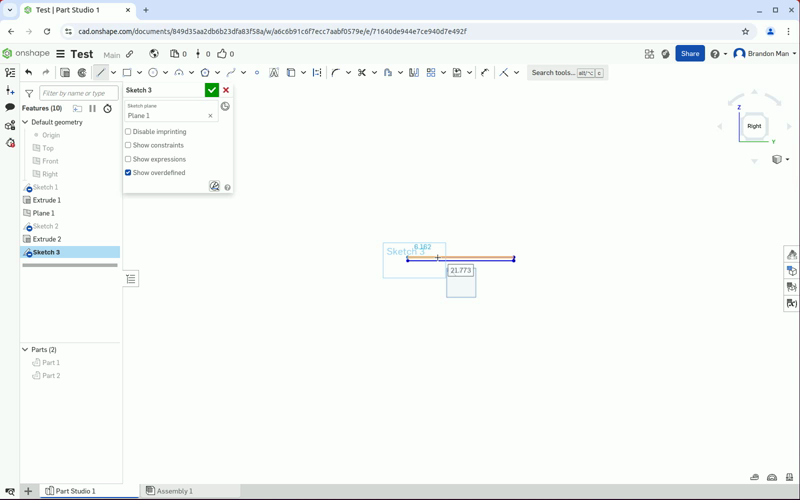
key_down(shift)
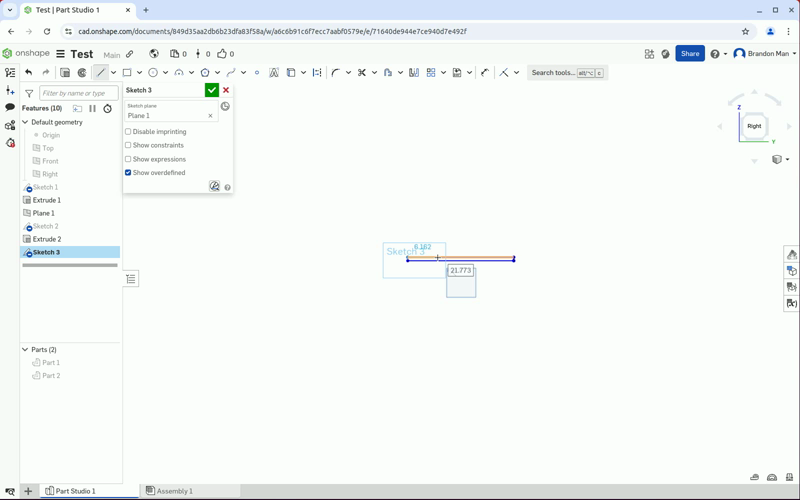
mouse_move(407, 260)
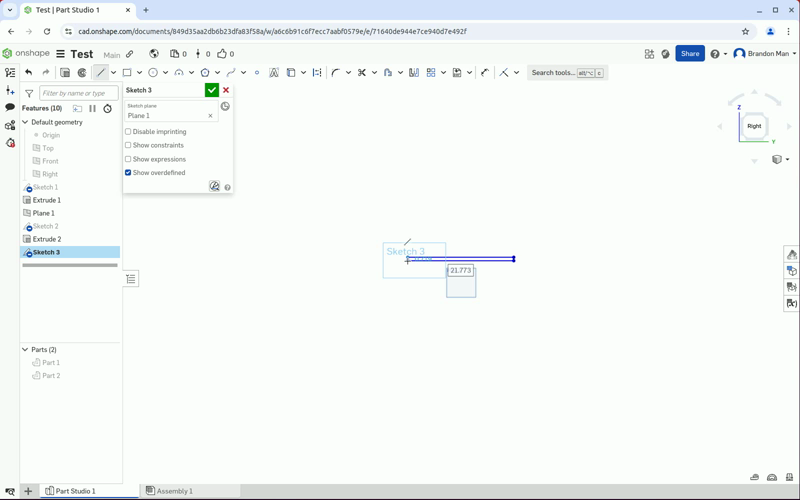
scroll(6)
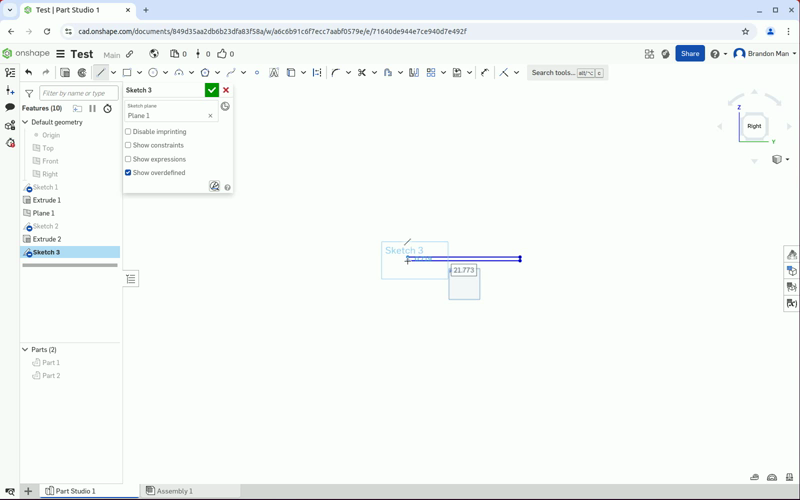
scroll(6)
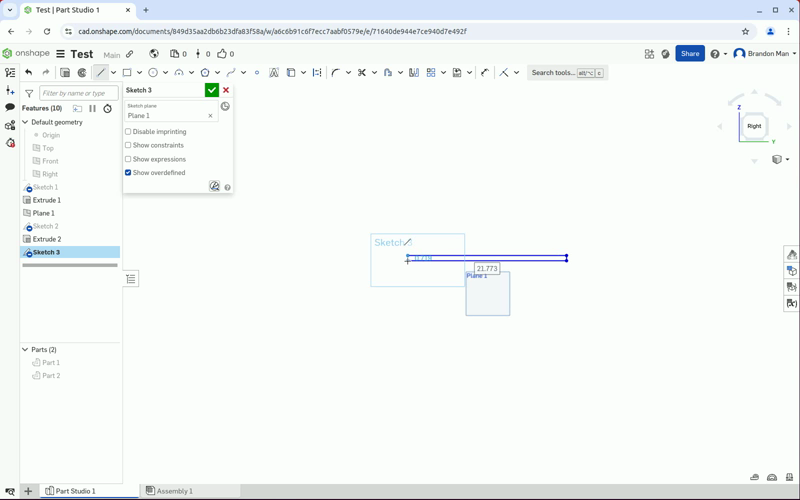
scroll(6)
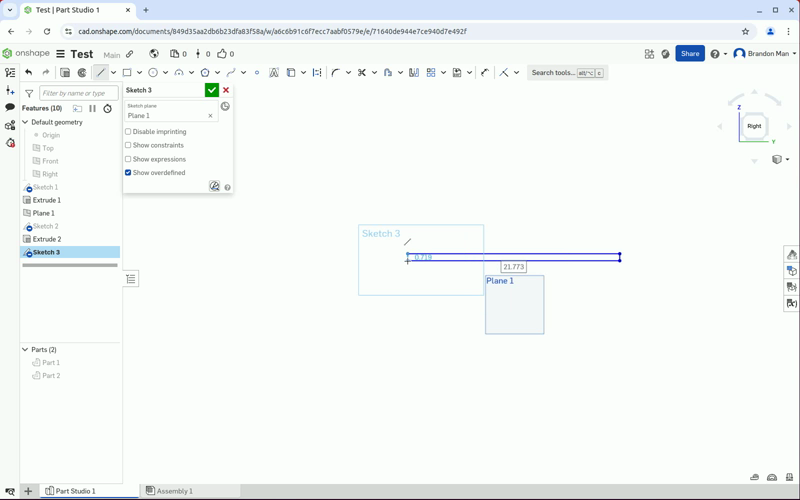
scroll(6)
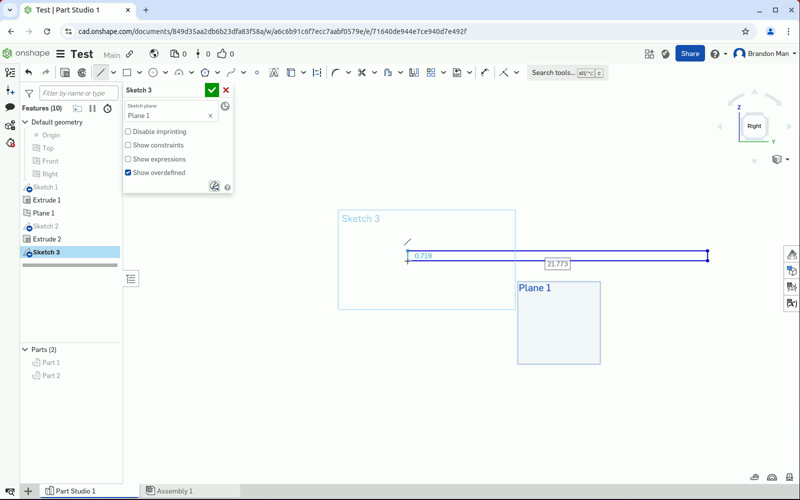
scroll(6)
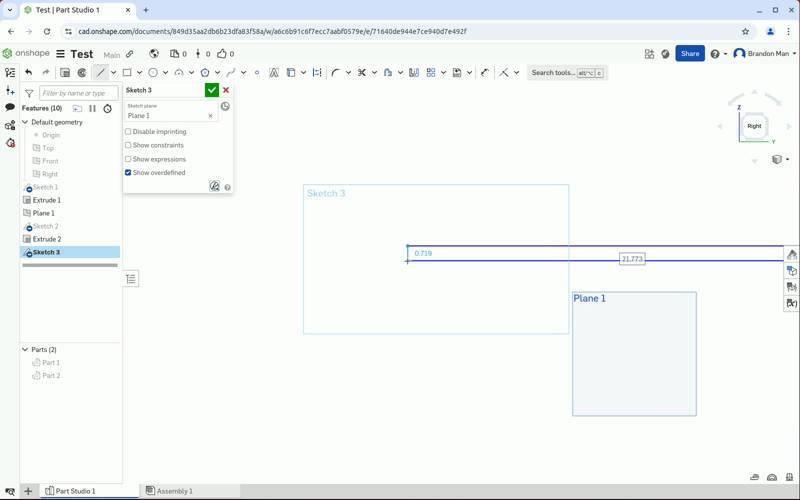
scroll(6)
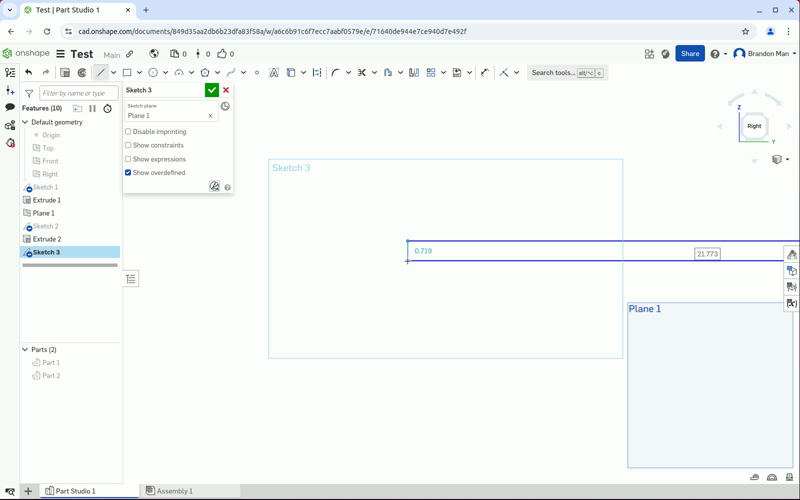
scroll(6)
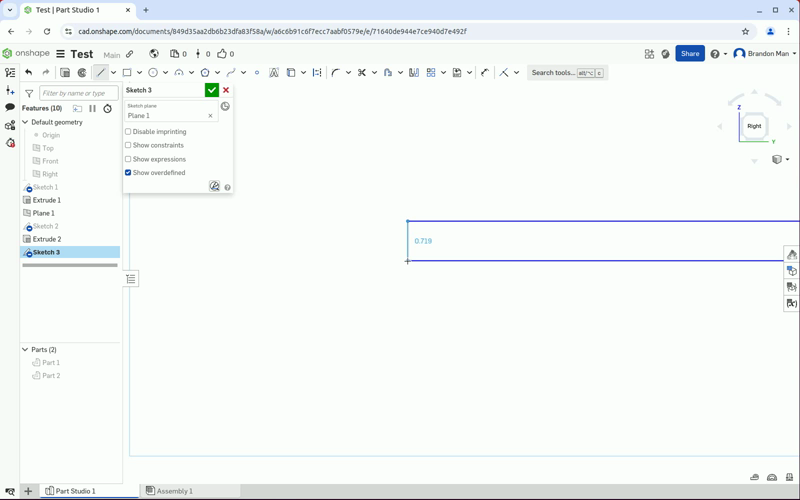
key_up(shift)
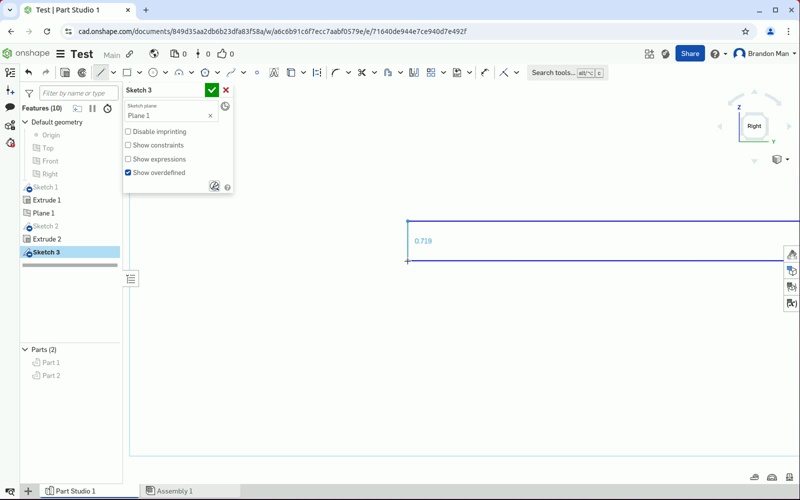
click(407, 260)
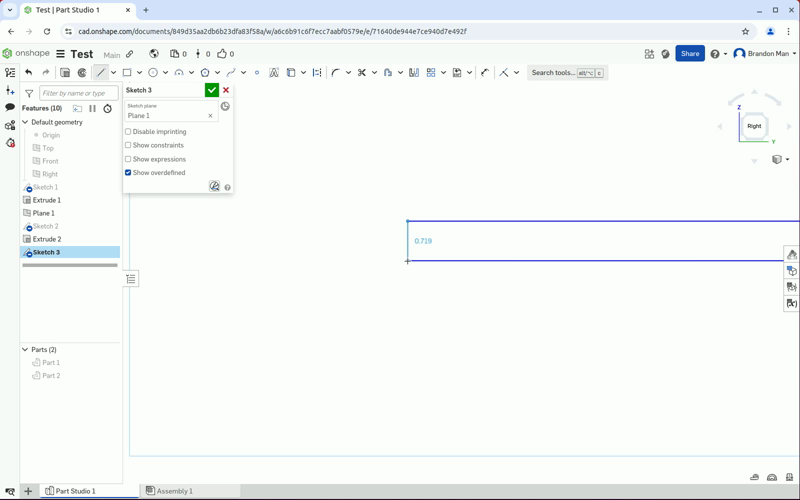
scroll(-6)
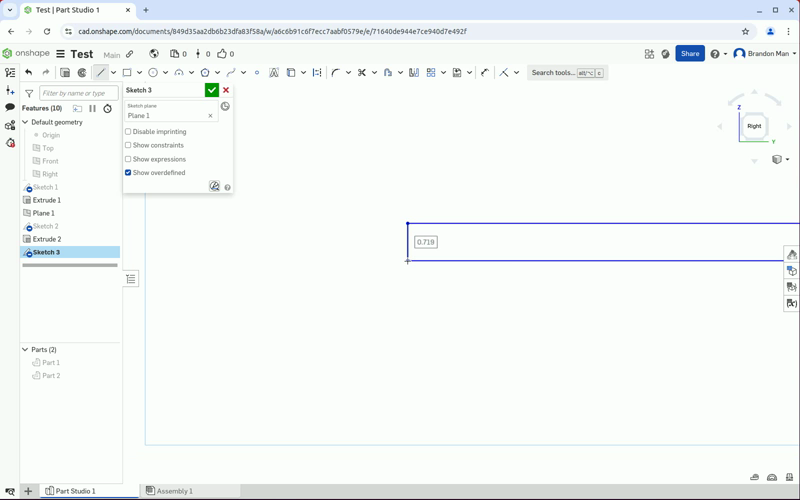
scroll(-6)
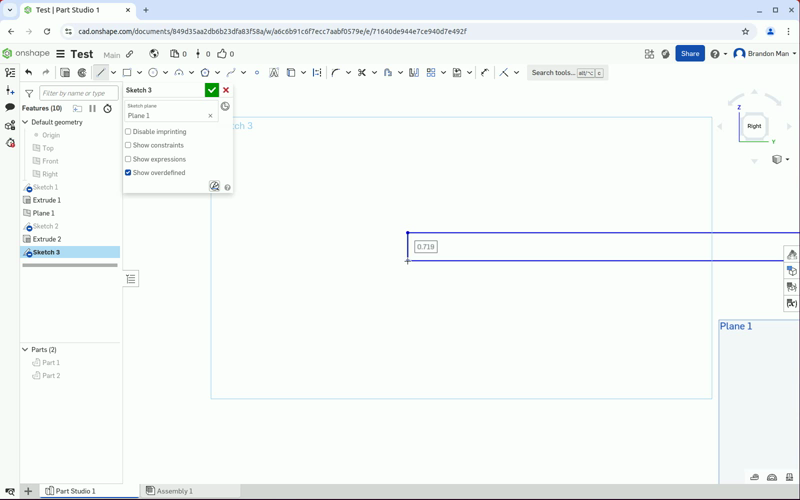
scroll(-6)
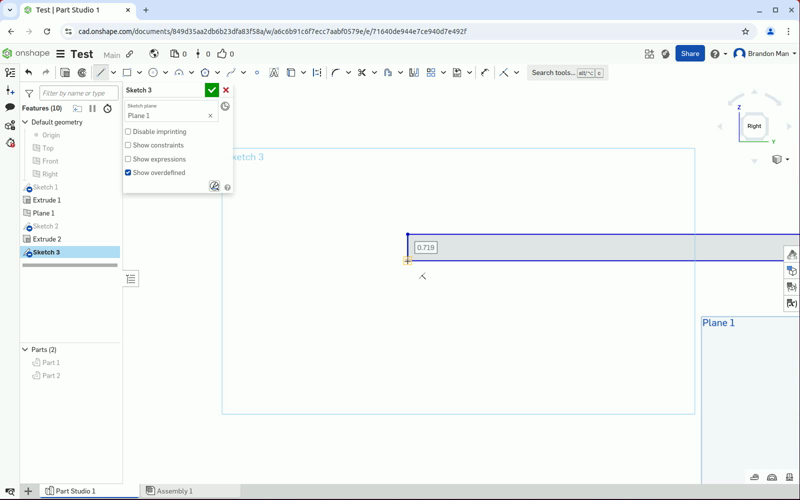
scroll(-6)
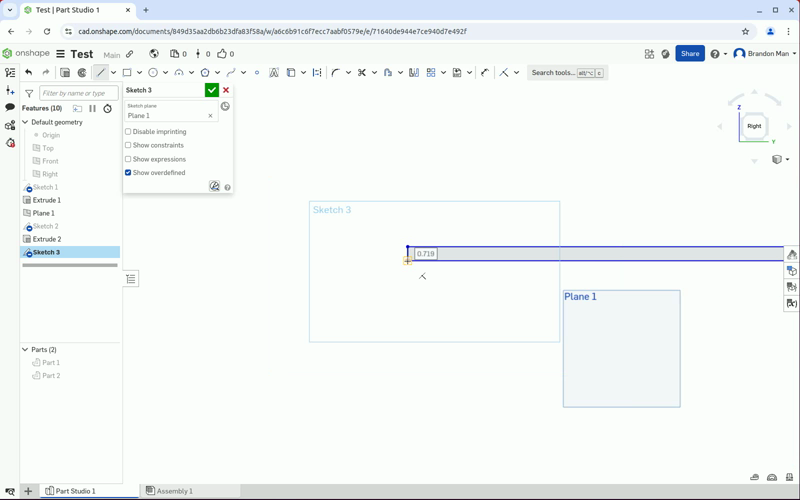
scroll(-6)
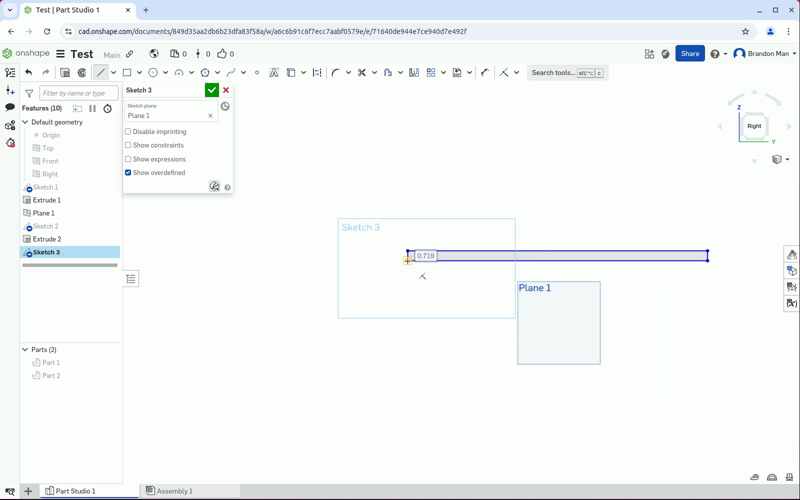
scroll(-6)
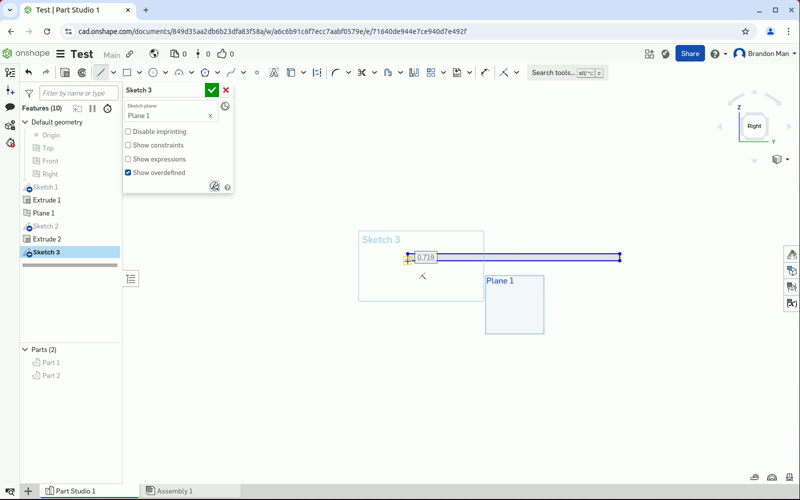
scroll(-6)
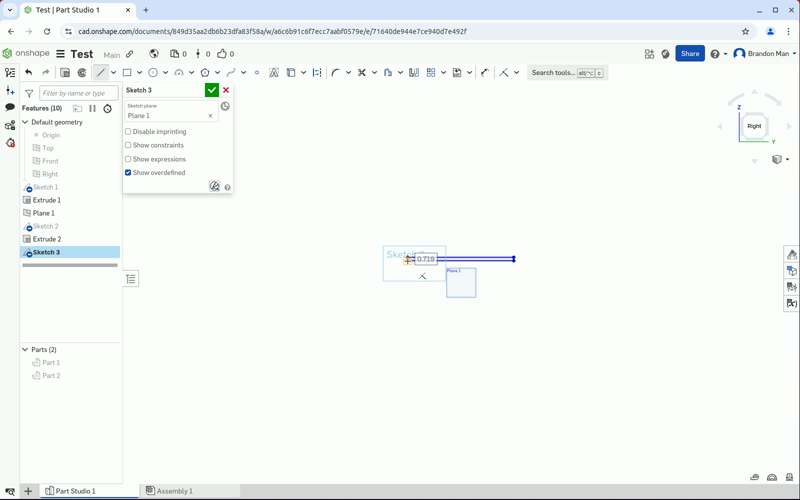
key(esc)
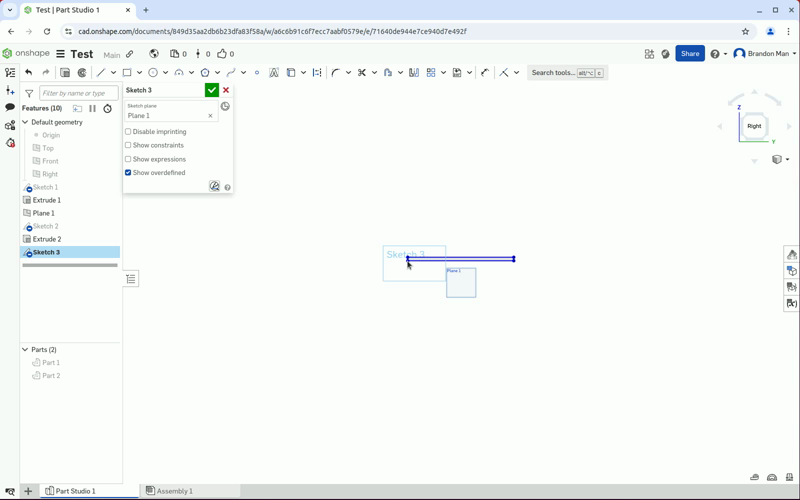
mouse_move(479, 258)
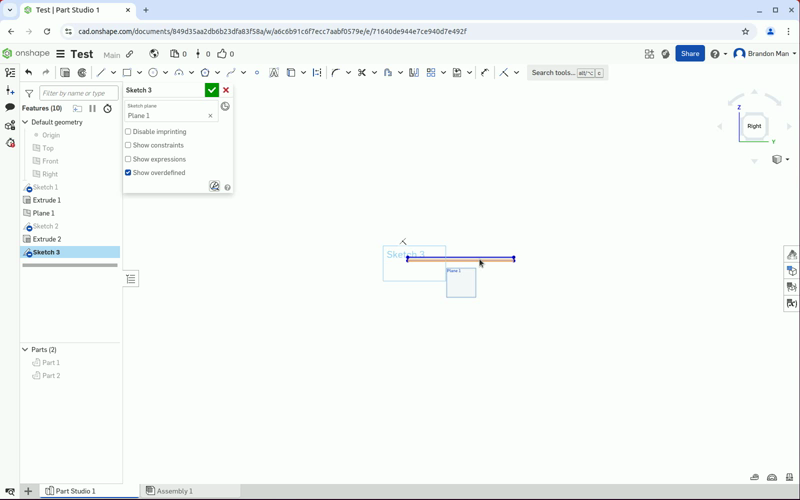
scroll(6)
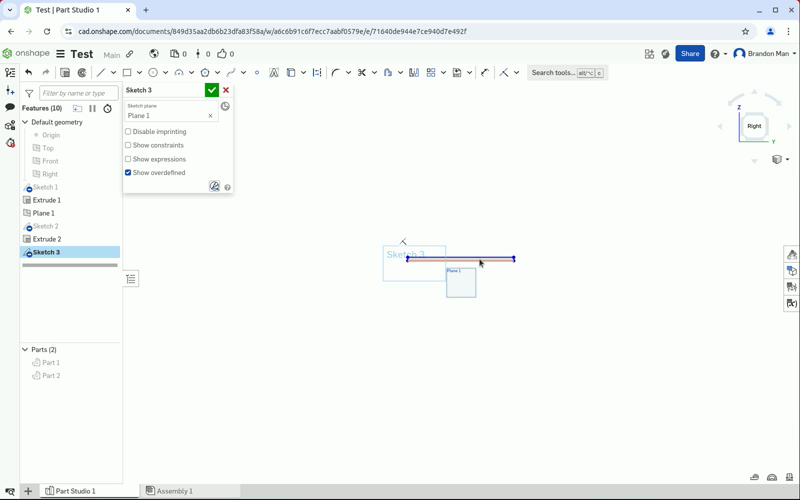
scroll(6)
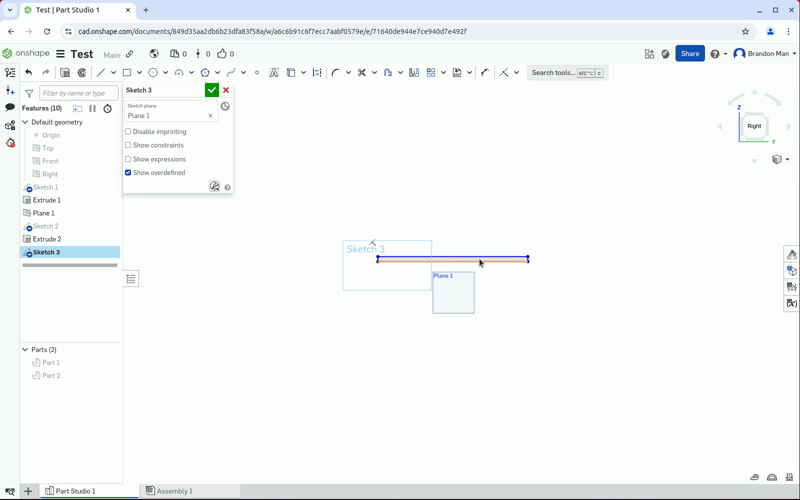
scroll(6)
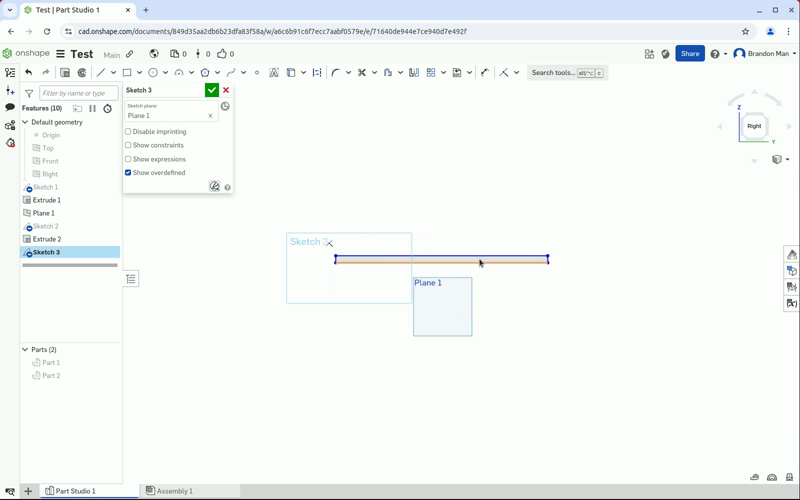
scroll(6)
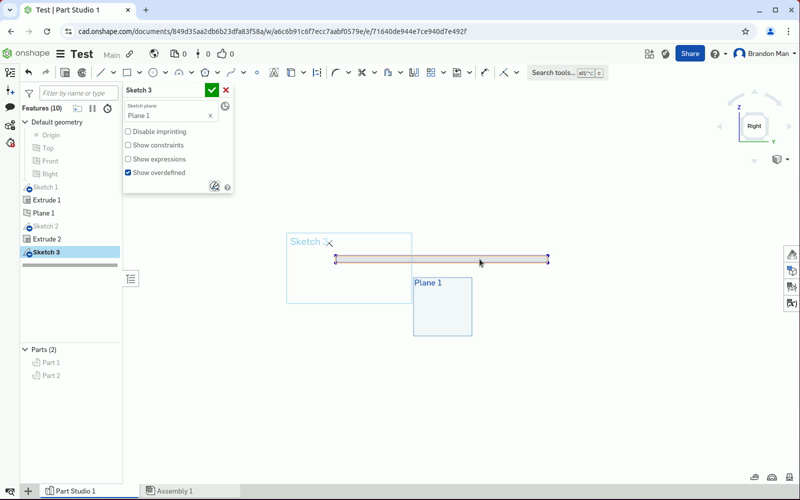
scroll(6)
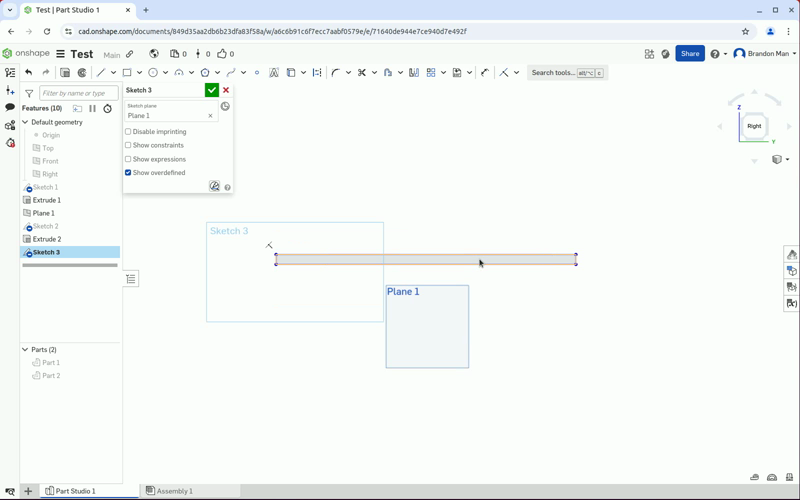
scroll(6)
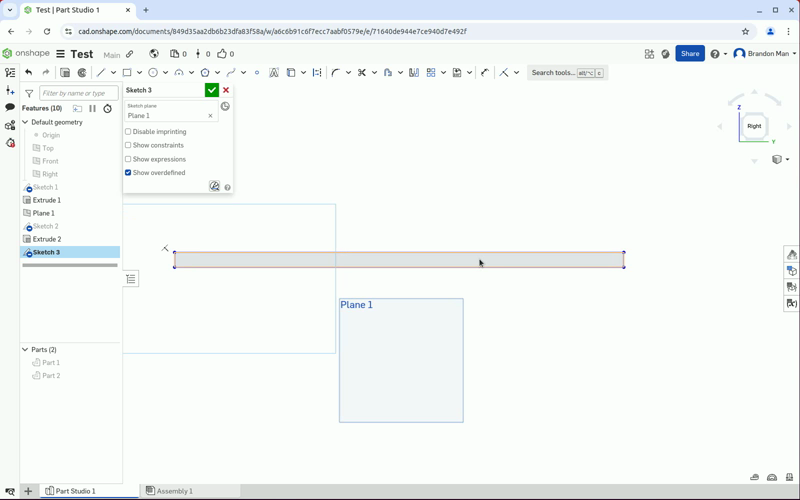
scroll(6)
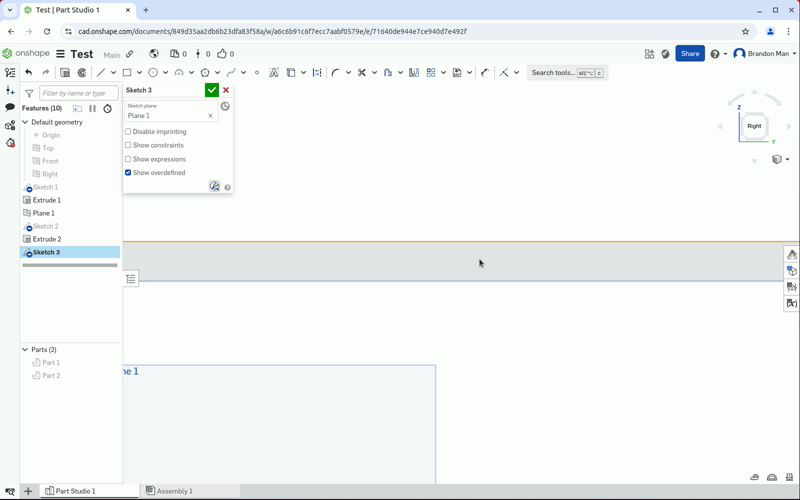
click(479, 258)
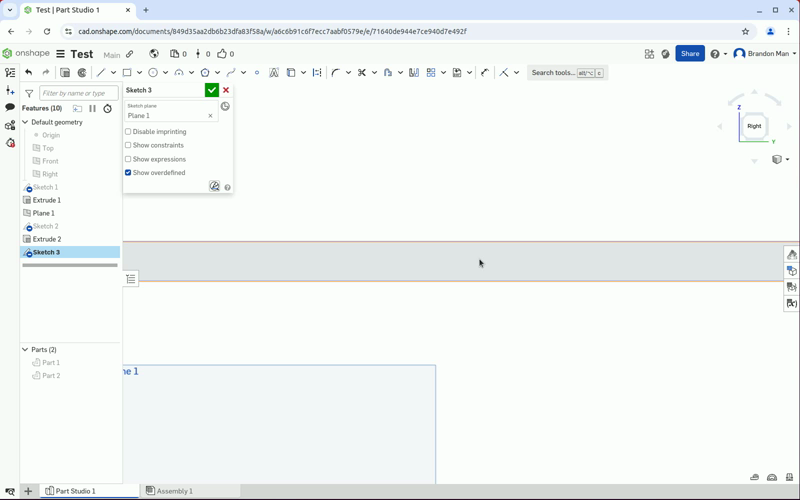
scroll(-6)
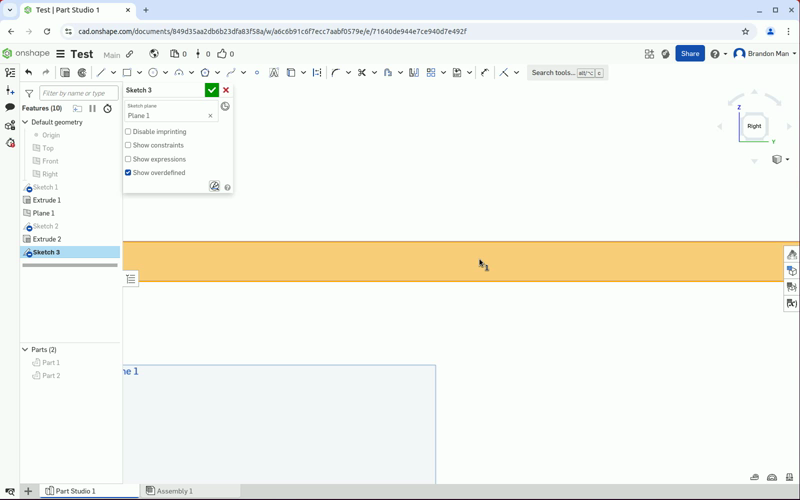
scroll(-6)
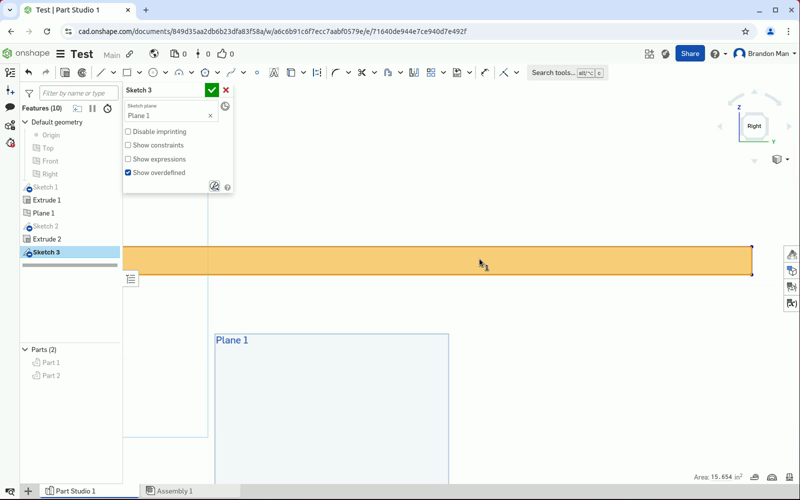
scroll(-6)
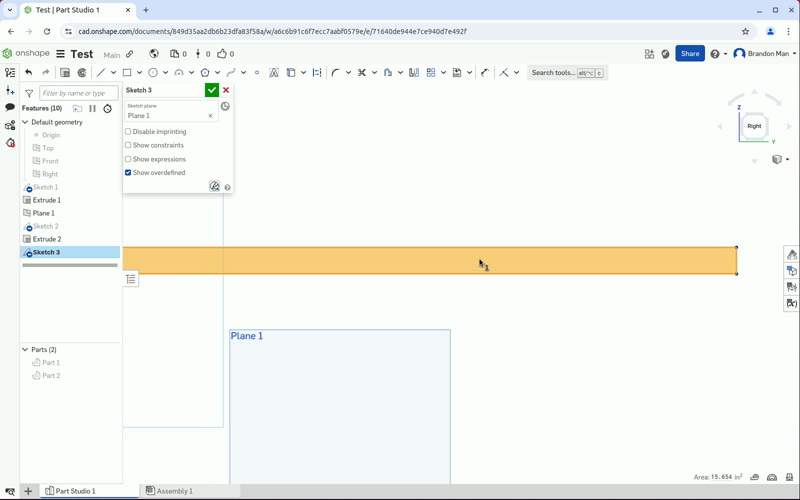
scroll(-6)
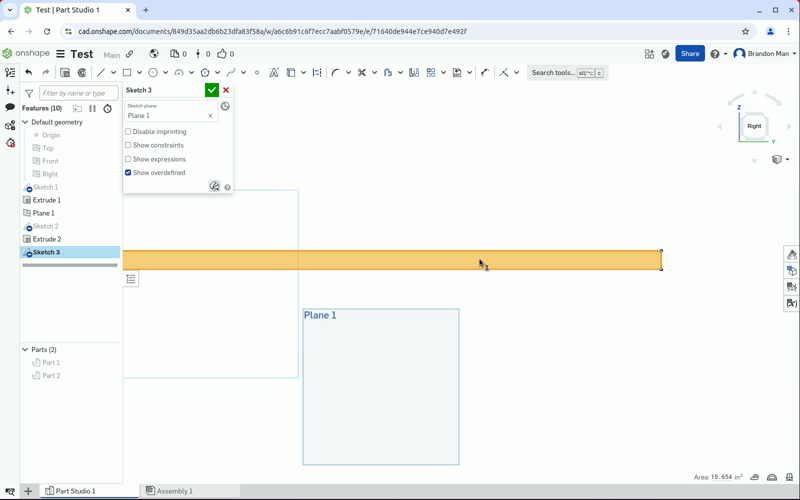
scroll(-6)
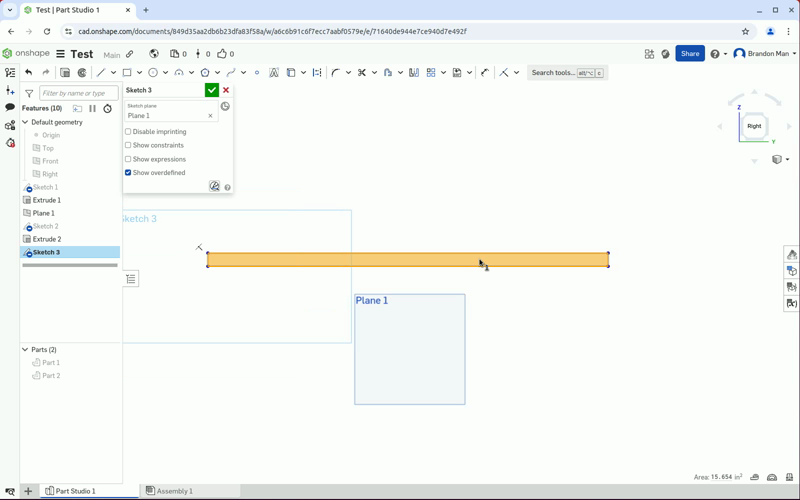
scroll(-6)
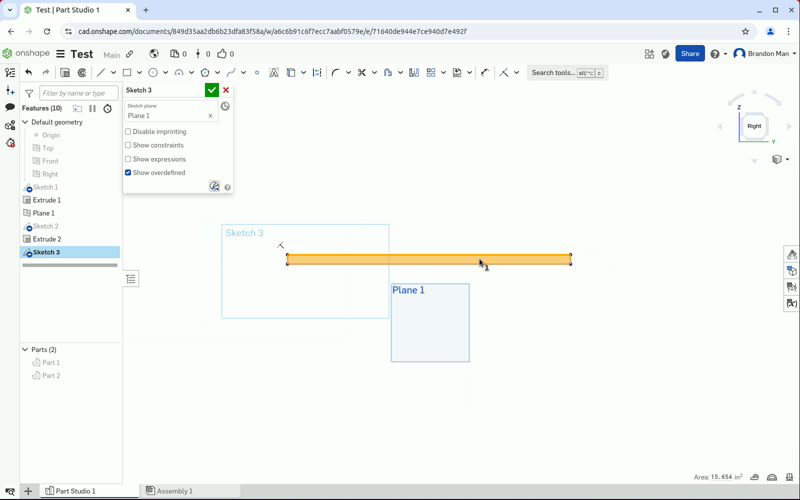
scroll(-6)
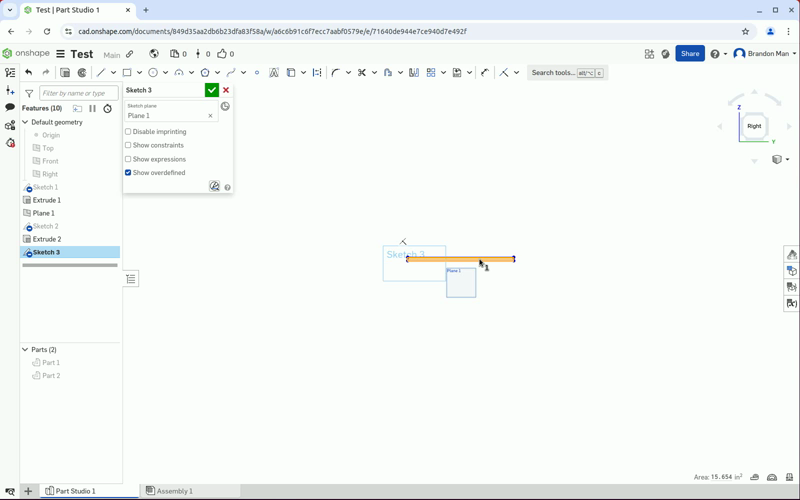
mouse_move(73, 352)
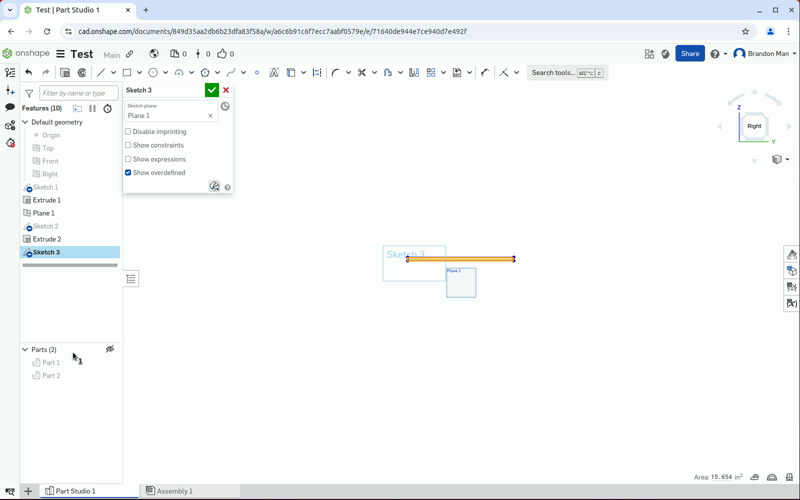
key(shift+y)
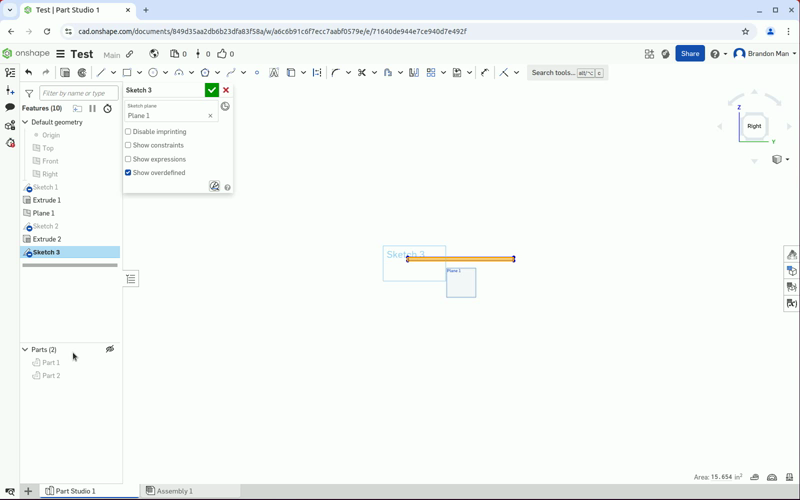
key(shift+e)
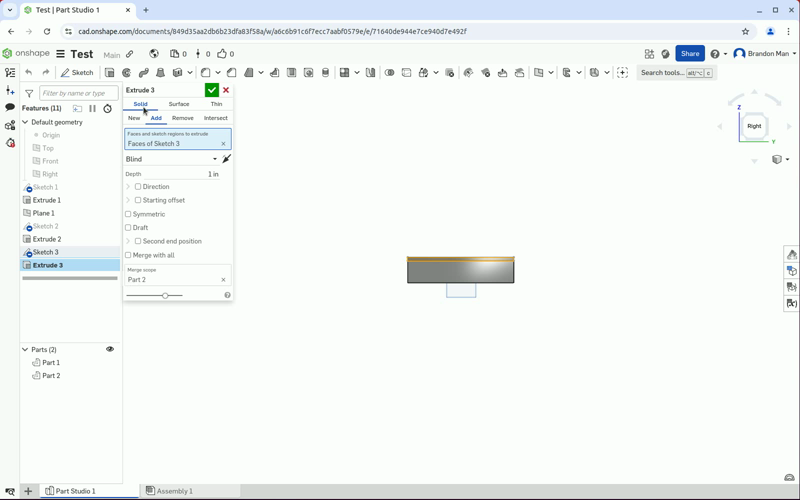
mouse_move(143, 106)
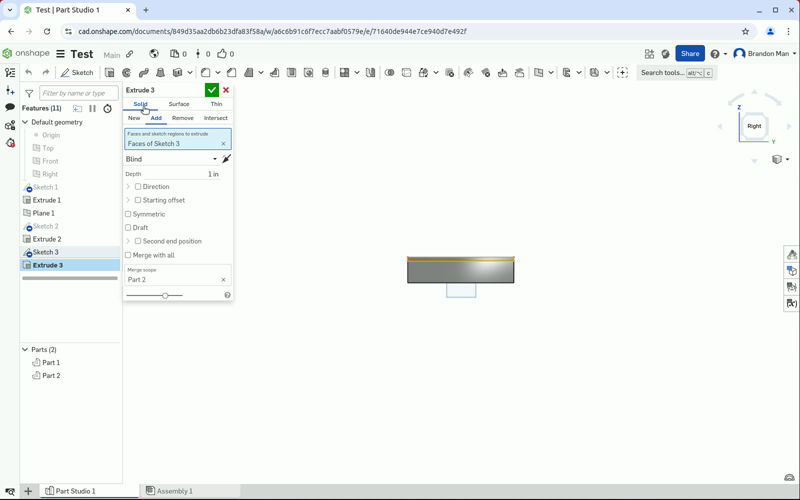
click(143, 106)
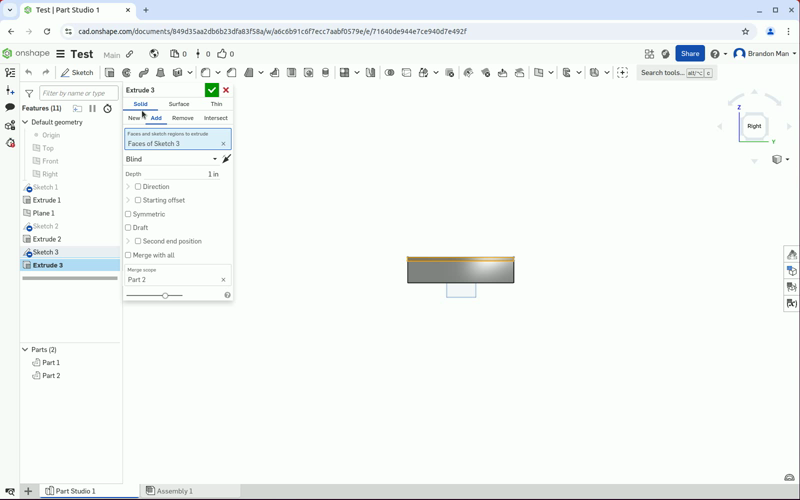
mouse_move(137, 120)
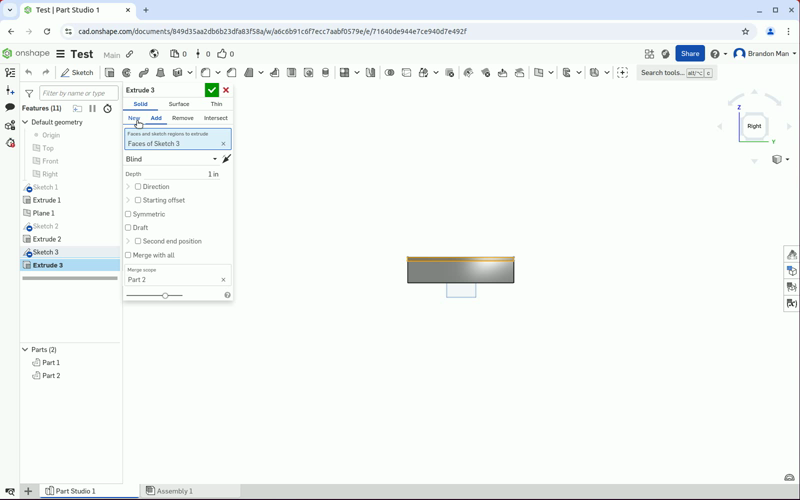
click(137, 120)
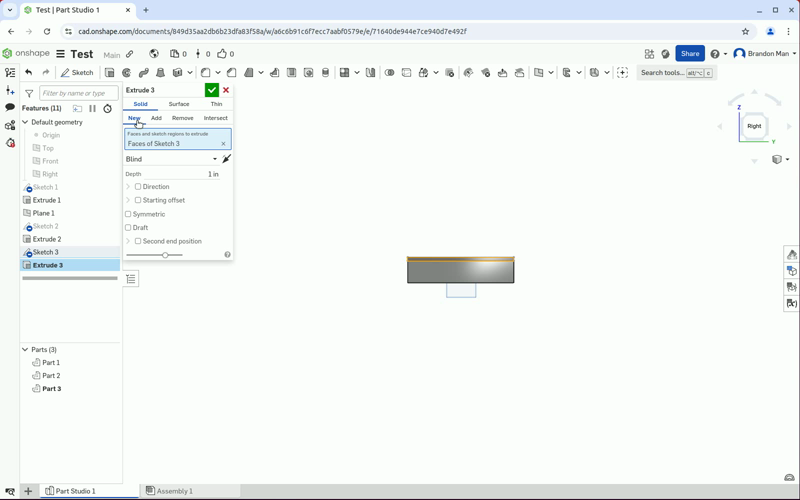
key(tab, 4)
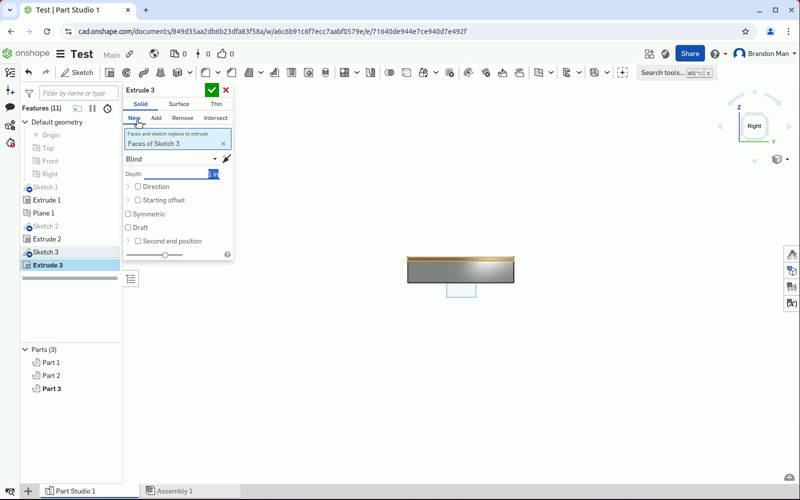
text(0.722)
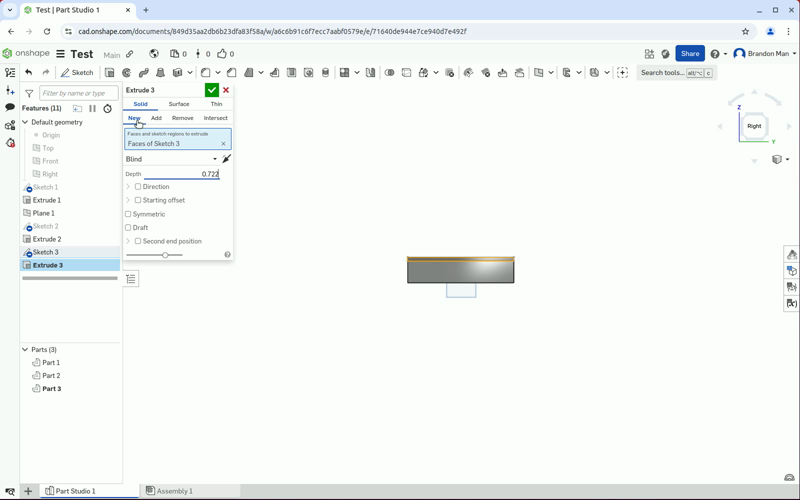
key(enter)
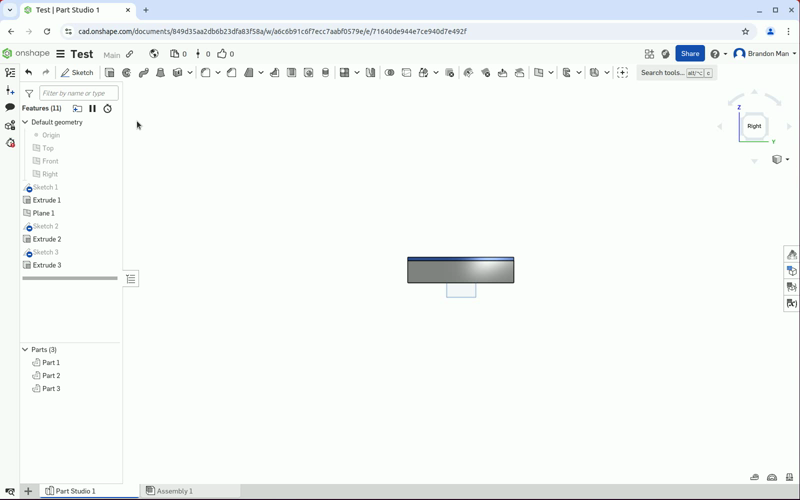
key(shift+h)
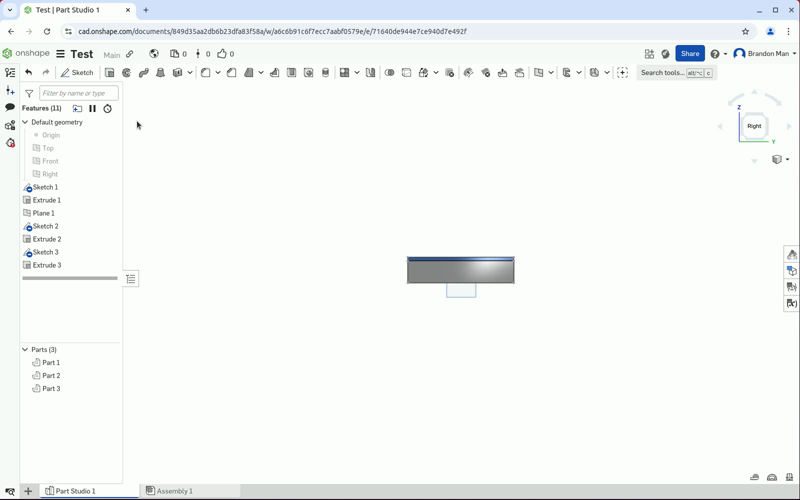
key(shift+h)
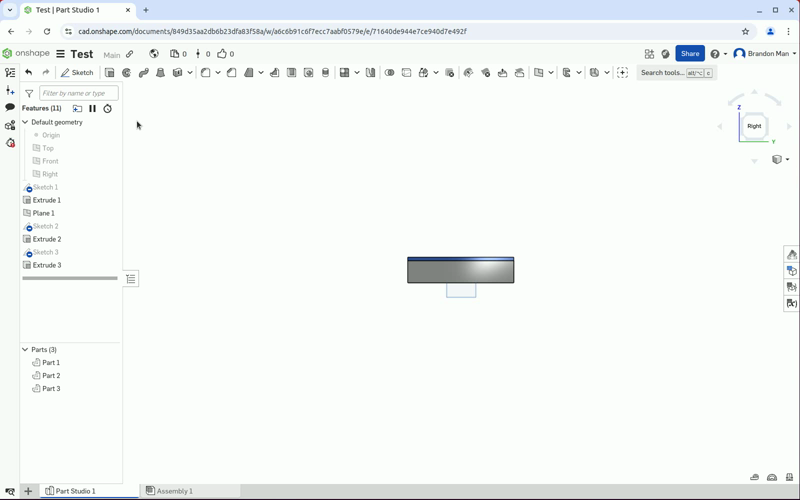
mouse_move(73, 189)
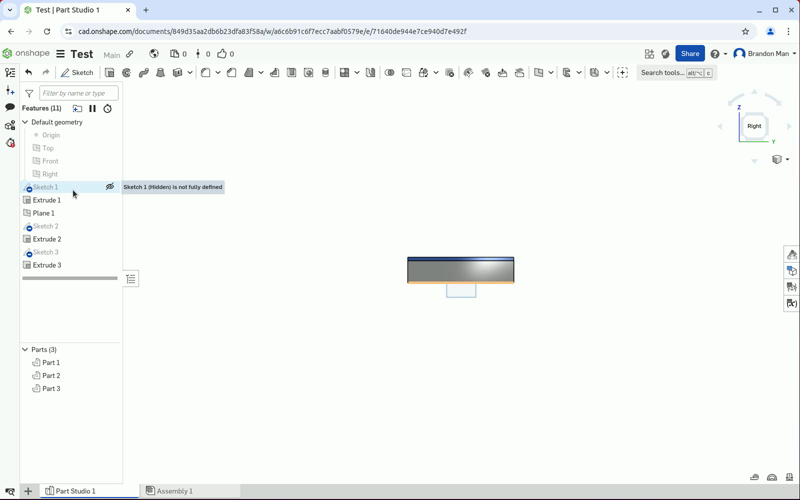
click(73, 189)
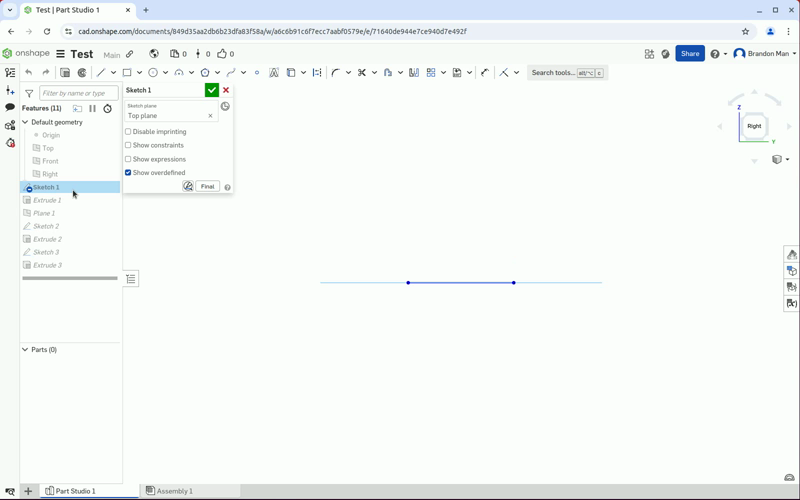
mouse_move(229, 92)
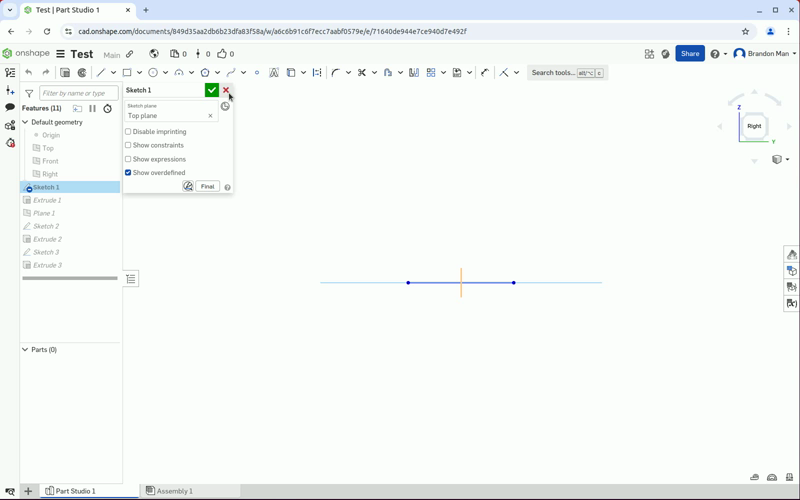
click(229, 92)
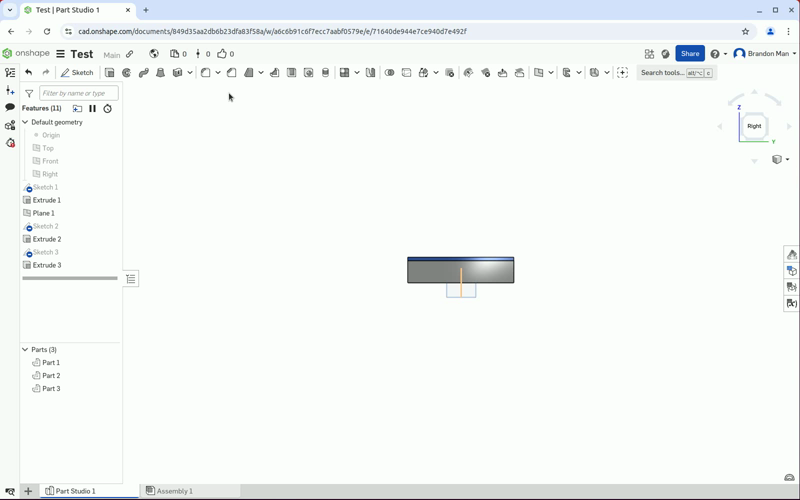
mouse_move(73, 352)
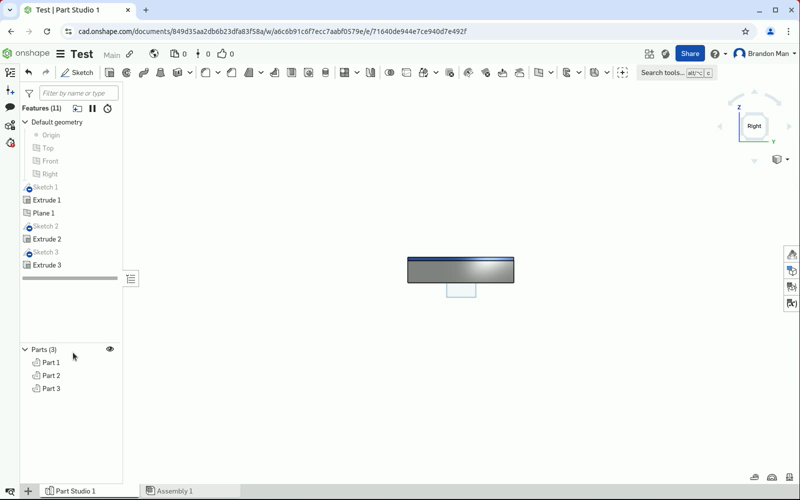
key(y)
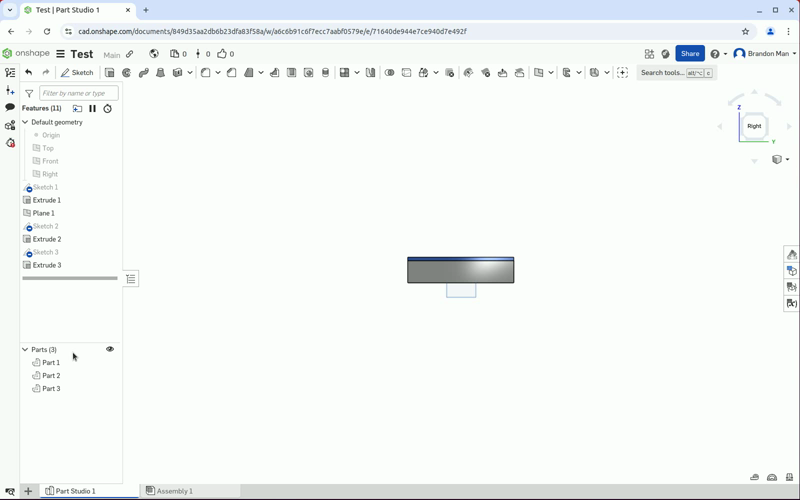
key(shift+p)
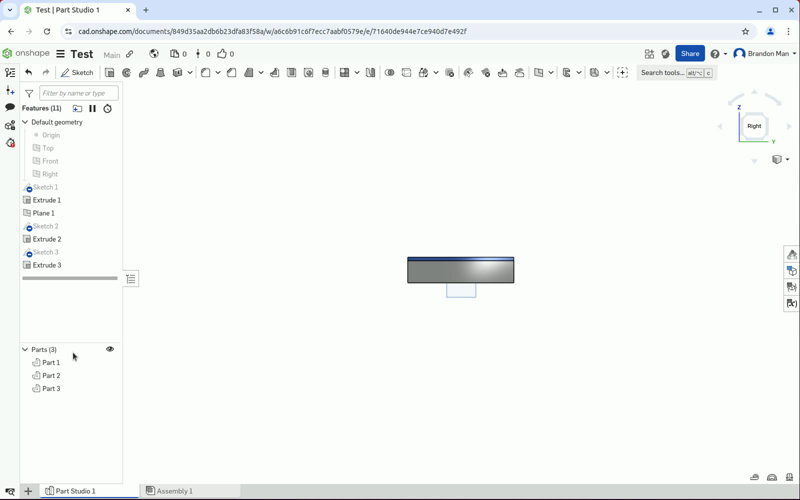
key(space)
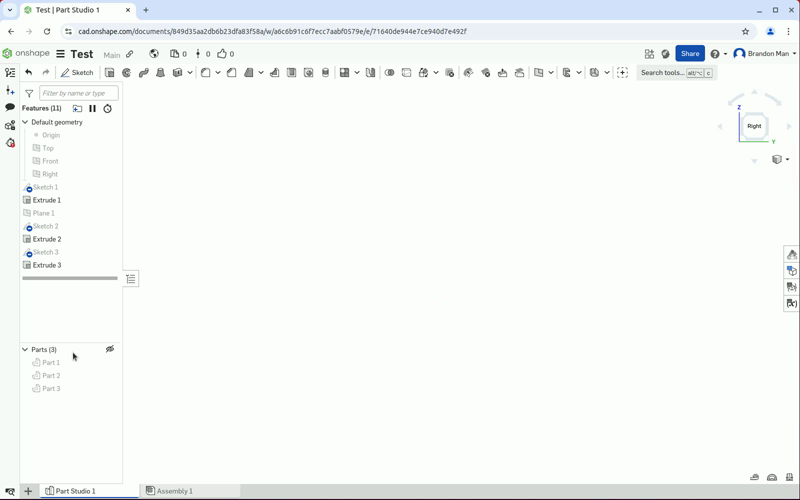
key_down(shift)
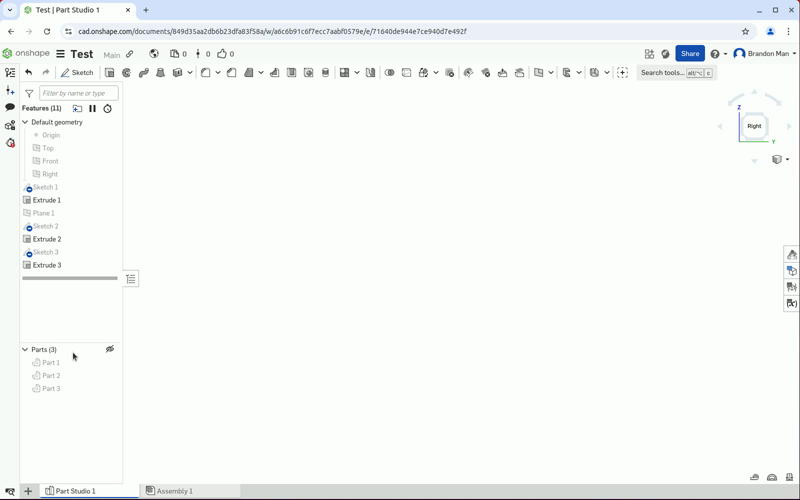
key(right)
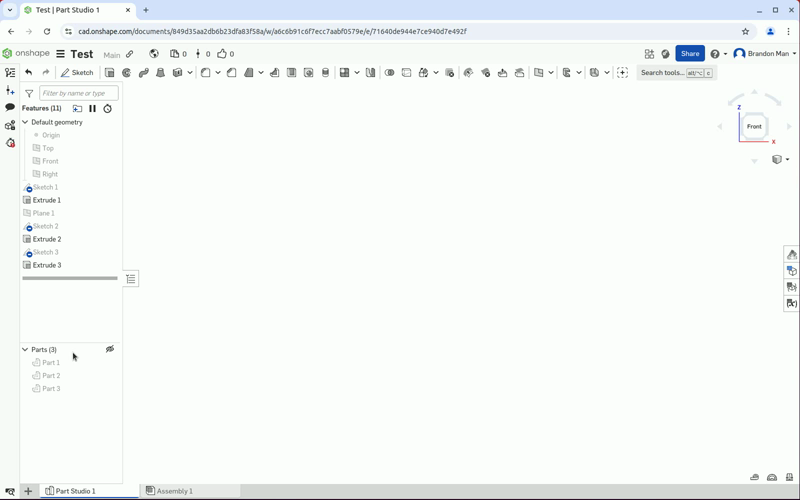
key_up(shift)
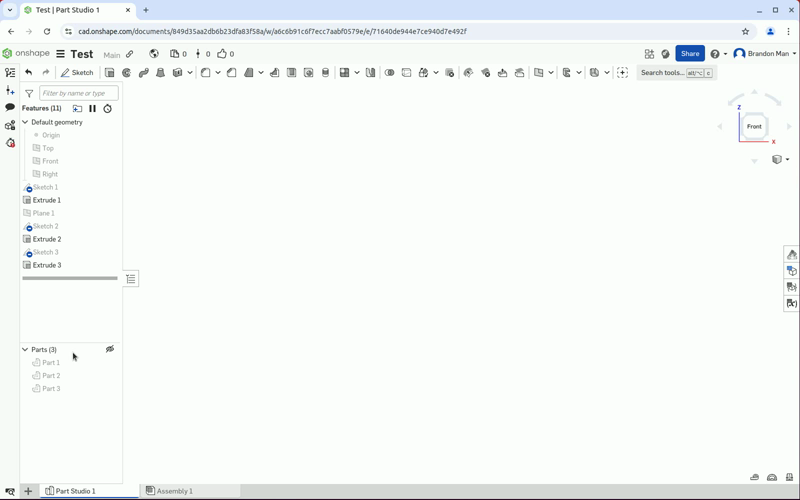
mouse_move(73, 352)
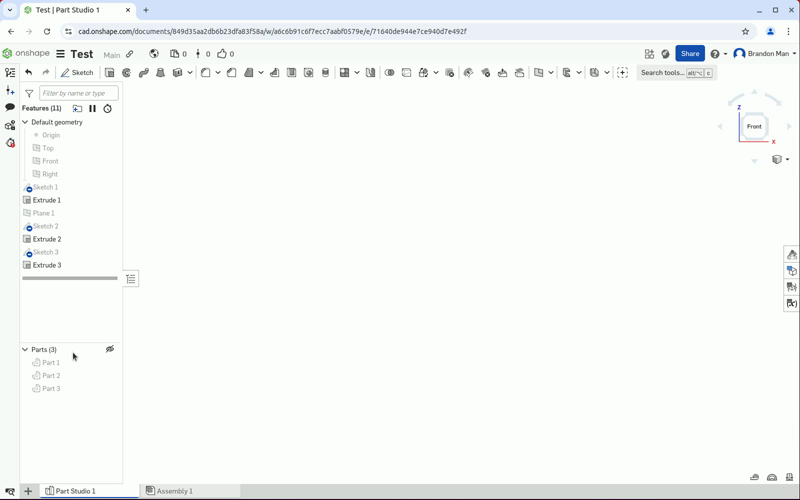
key(shift+y)
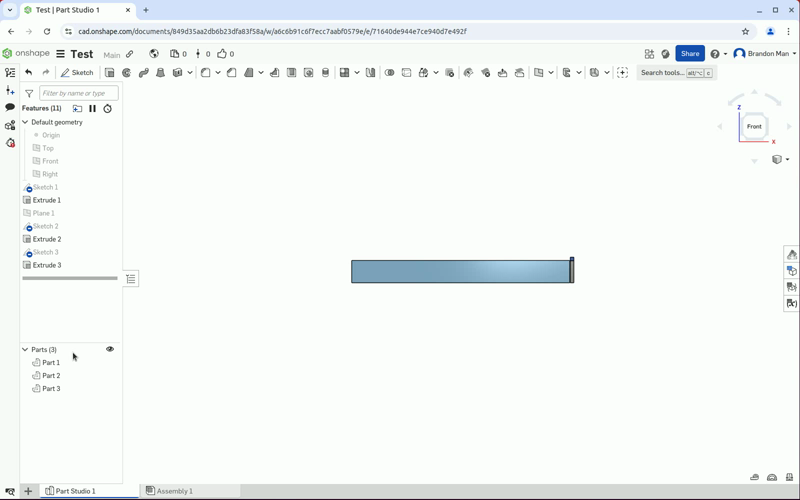
mouse_move(541, 75)
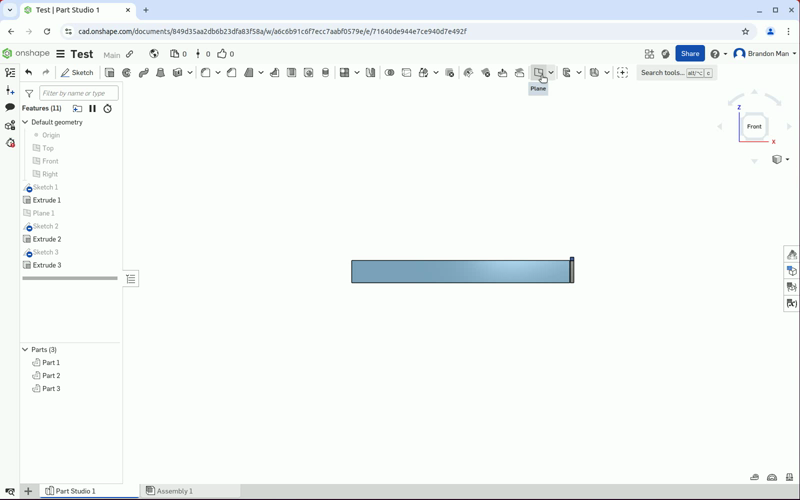
click(541, 75)
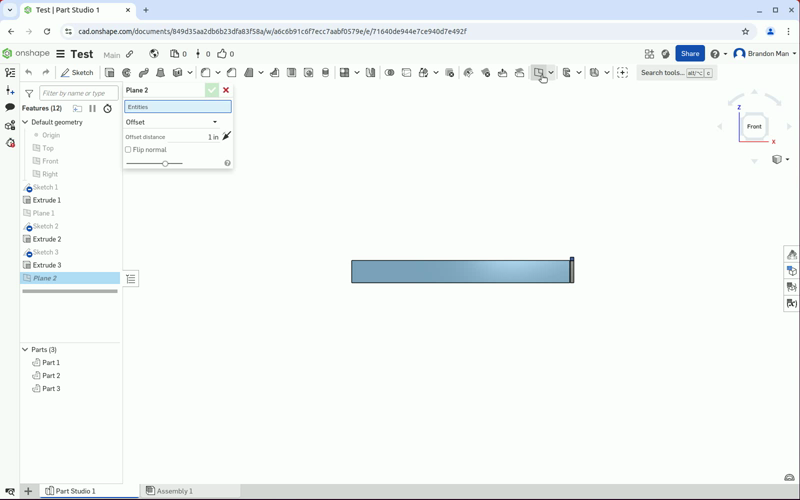
mouse_move(73, 163)
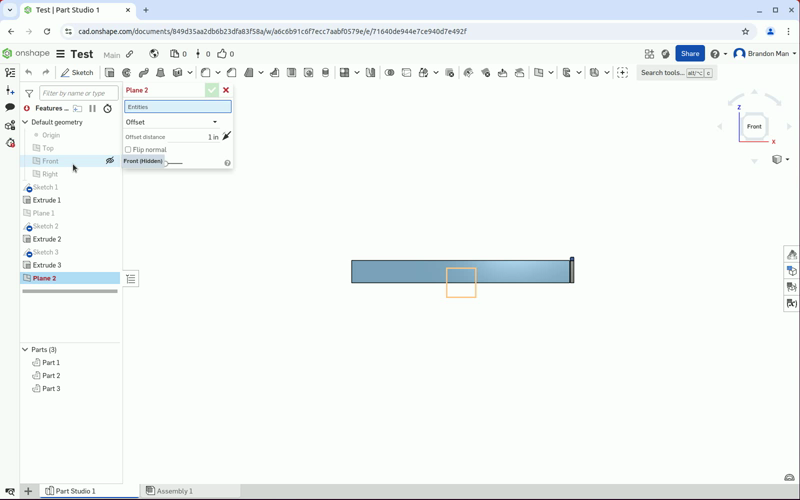
click(73, 163)
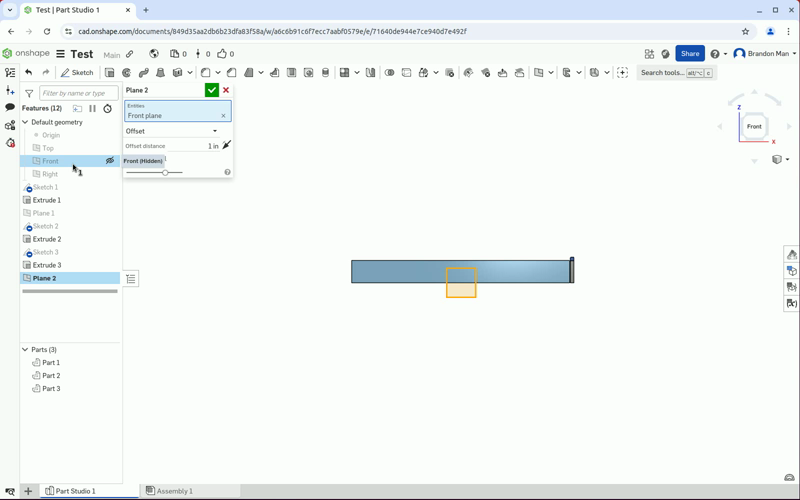
key(tab, 2)
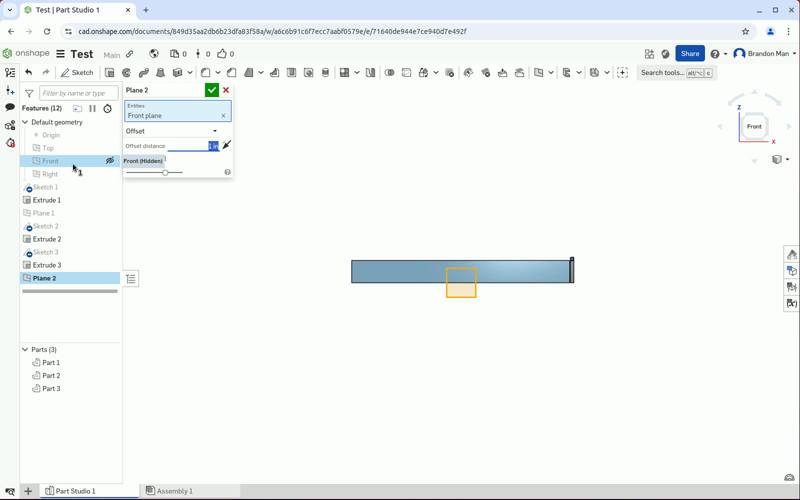
text(10.845)
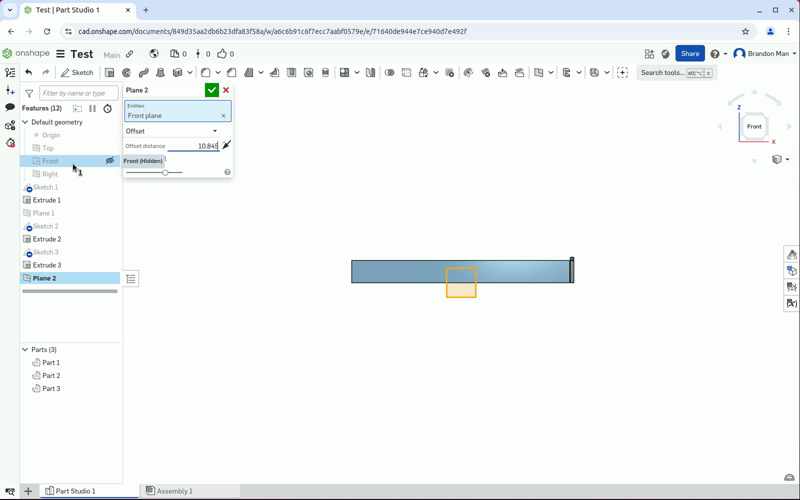
key(enter, 2)
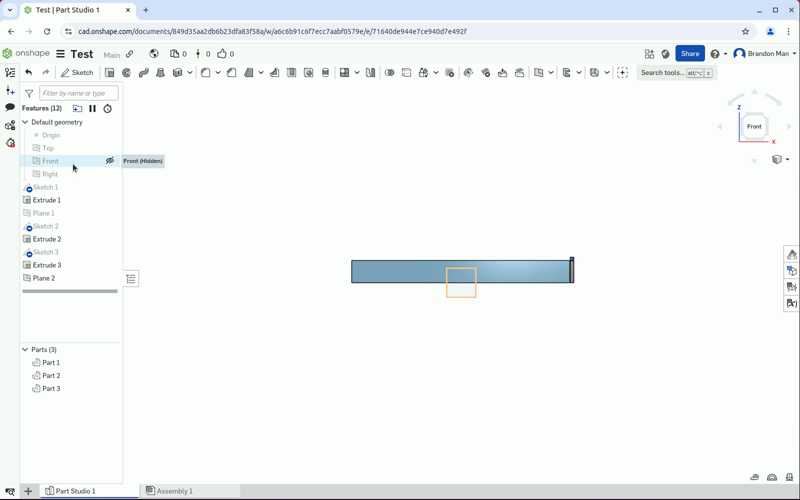
key(shift+s)
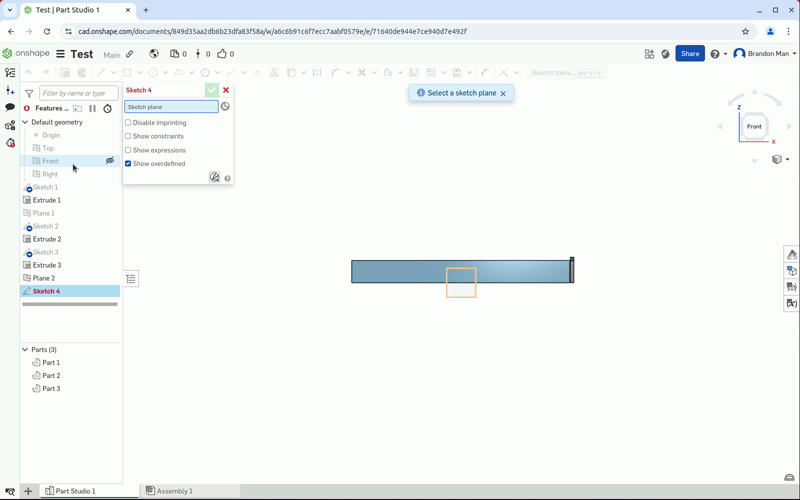
mouse_move(73, 280)
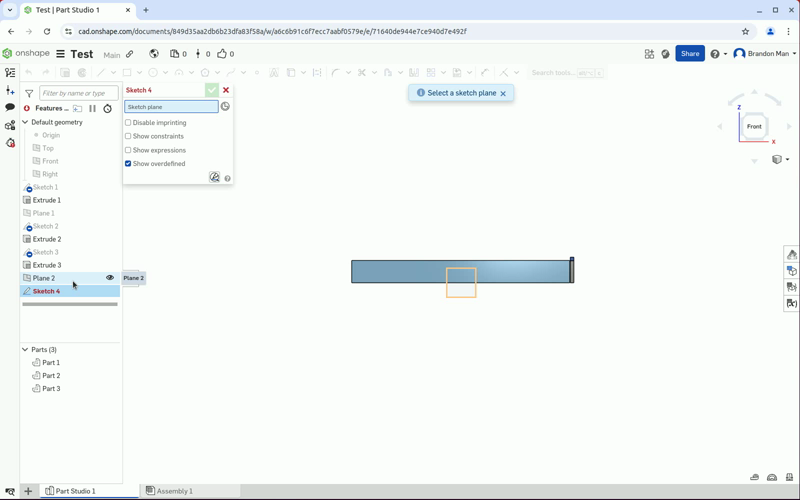
click(73, 280)
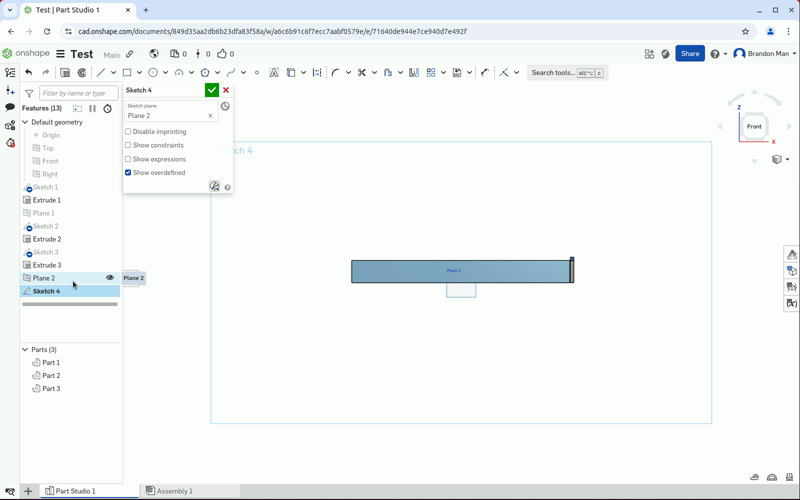
mouse_move(73, 352)
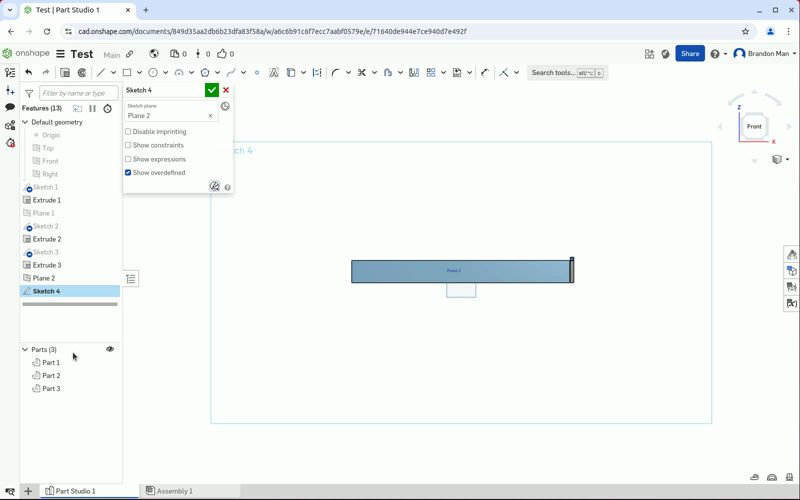
key(y)
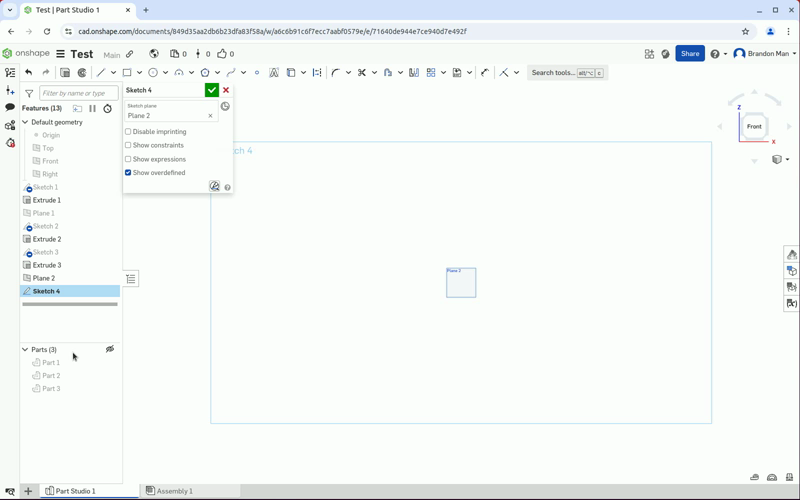
key(l)
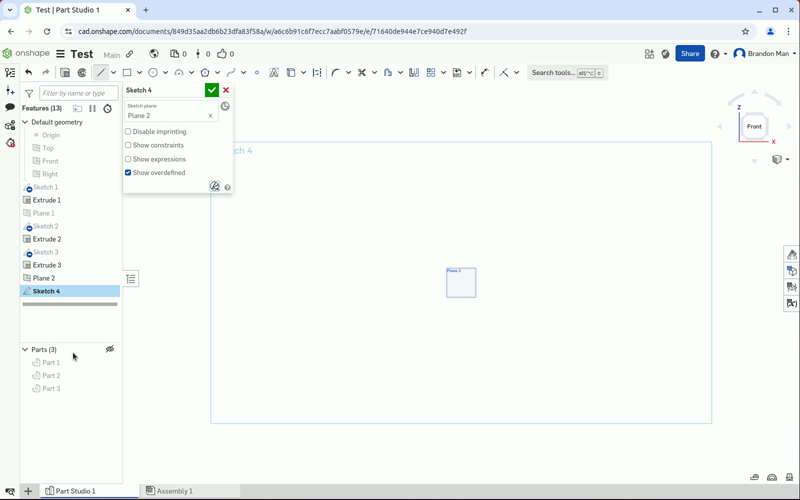
key_down(shift)
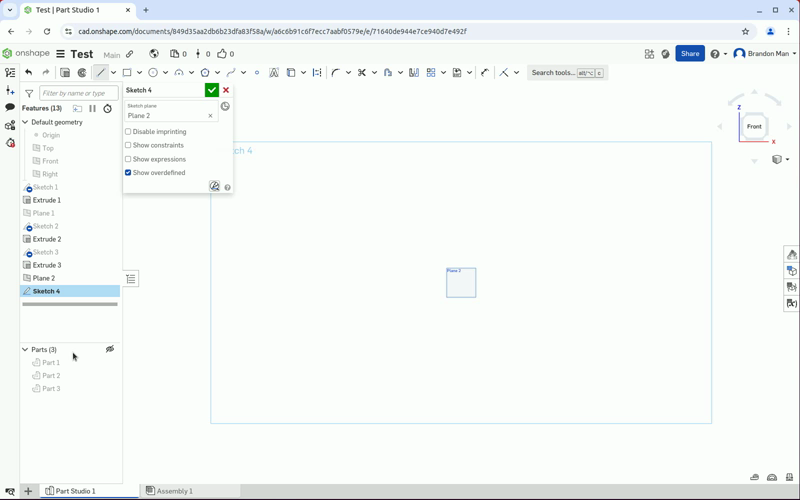
mouse_move(348, 282)
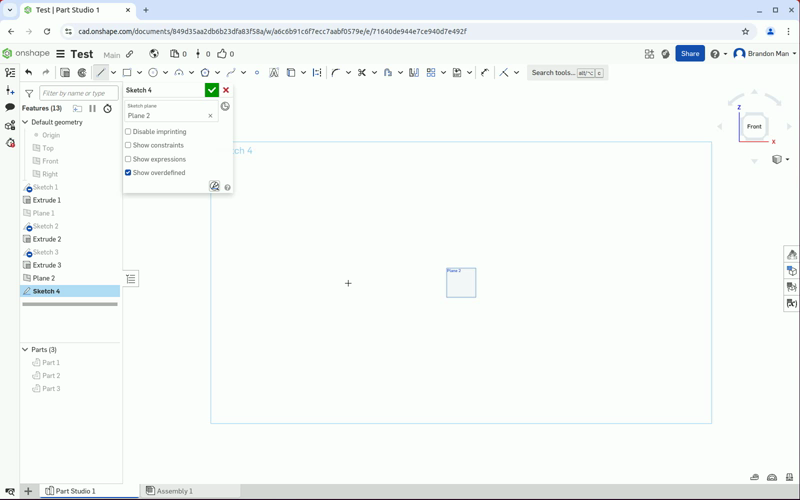
click(348, 282)
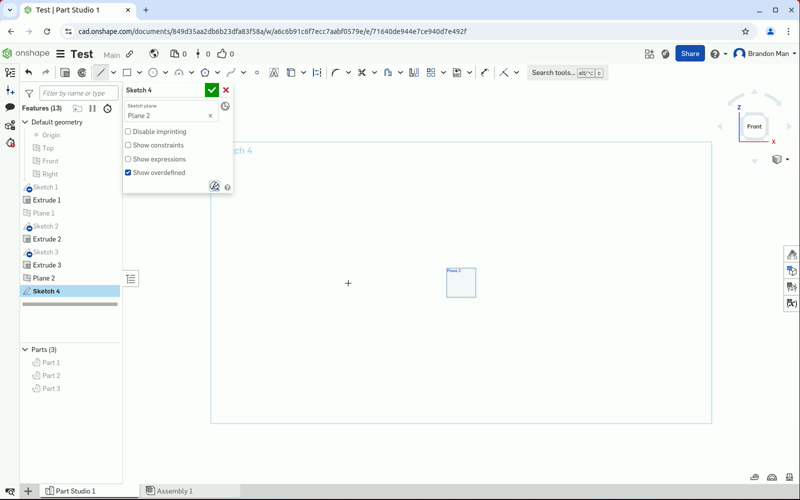
key_up(shift)
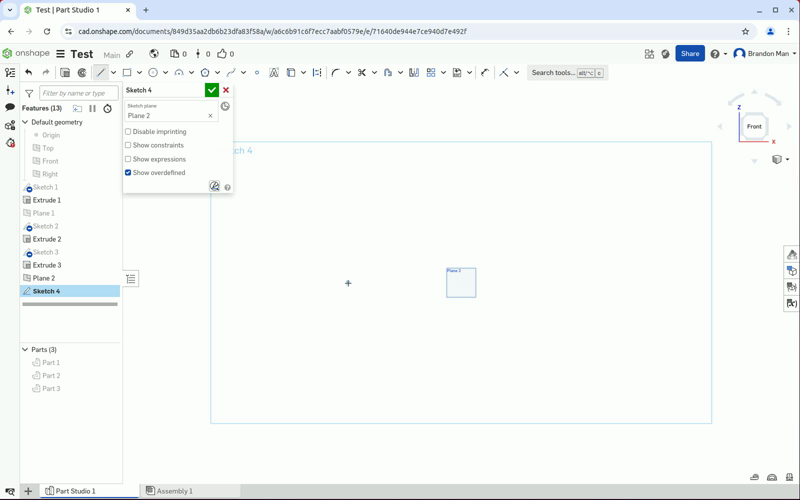
key_down(shift)
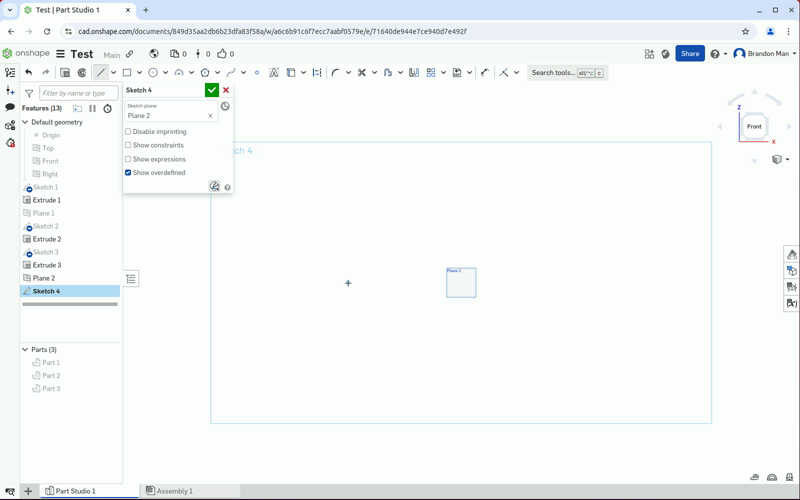
mouse_move(378, 282)
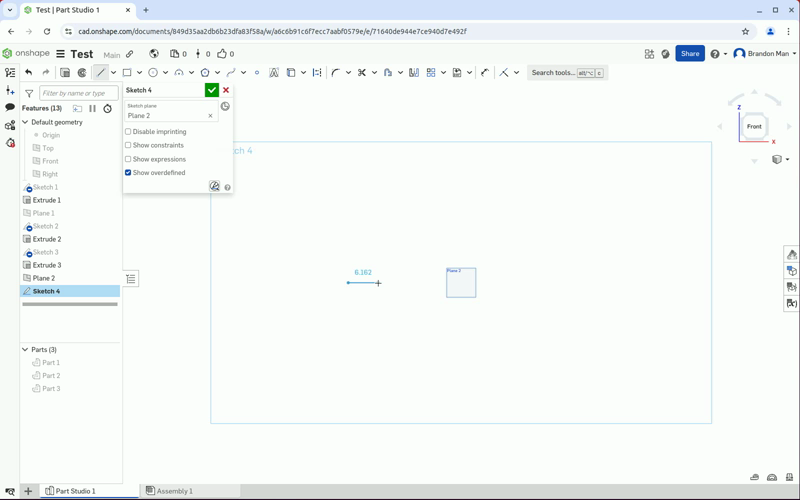
mouse_move(350, 282)
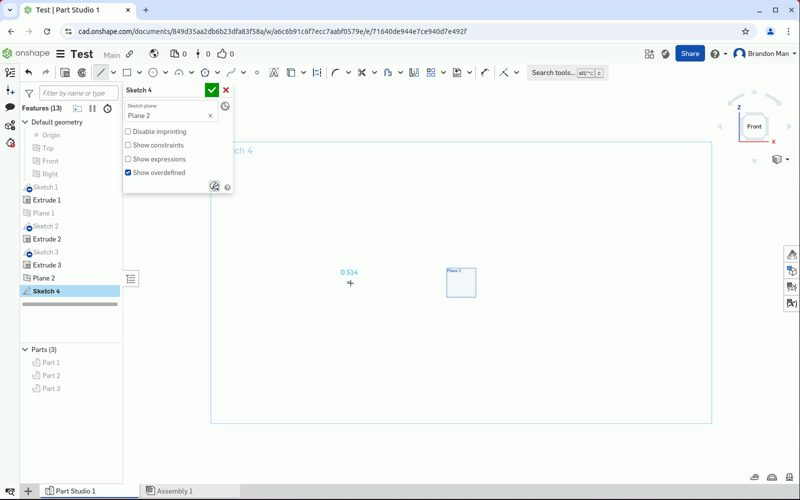
scroll(6)
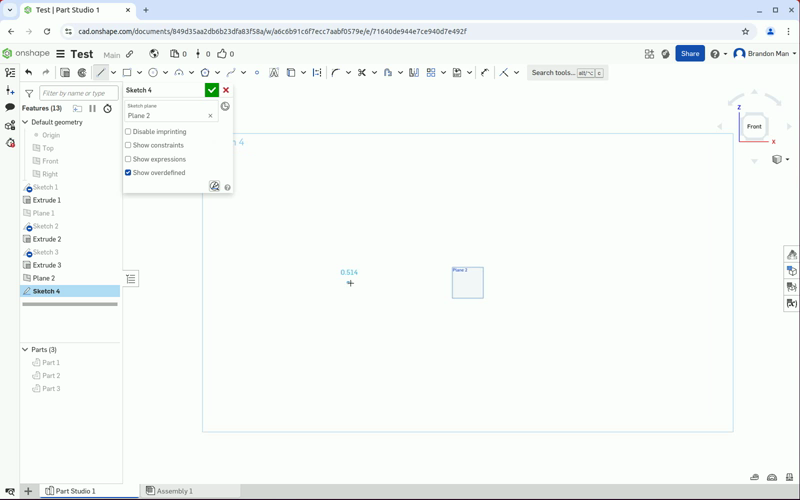
scroll(6)
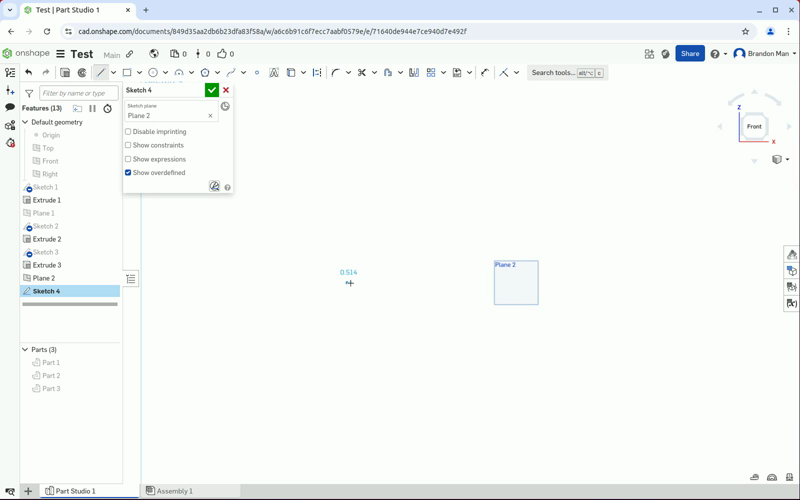
scroll(6)
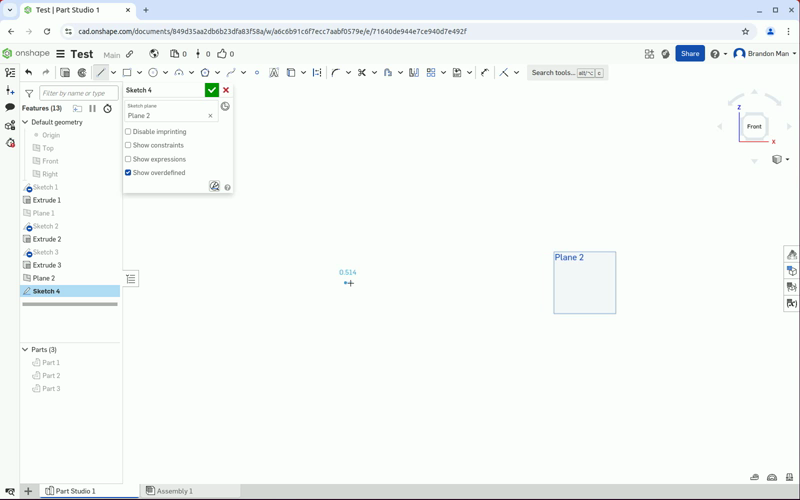
scroll(6)
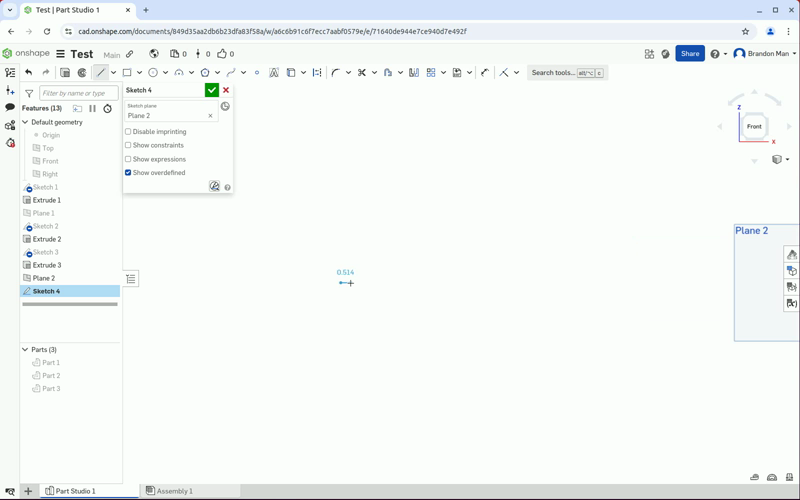
scroll(6)
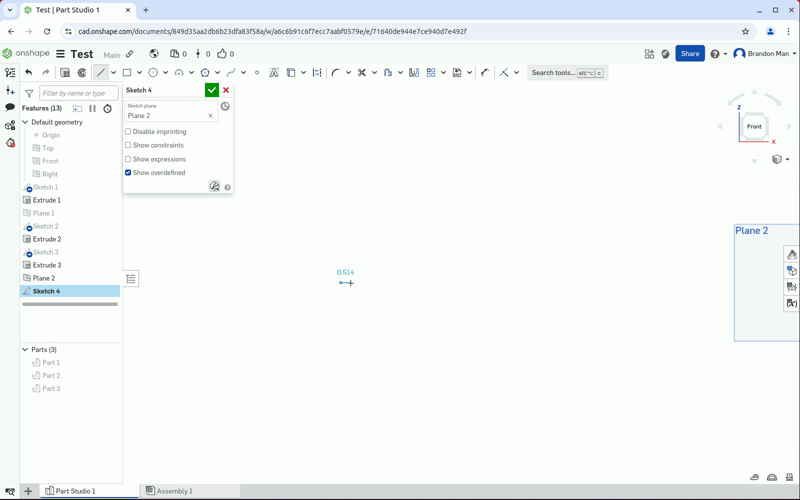
scroll(6)
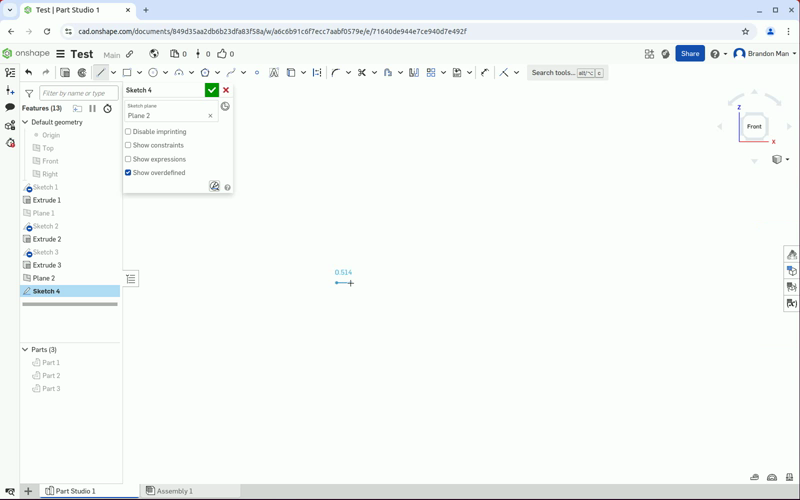
scroll(6)
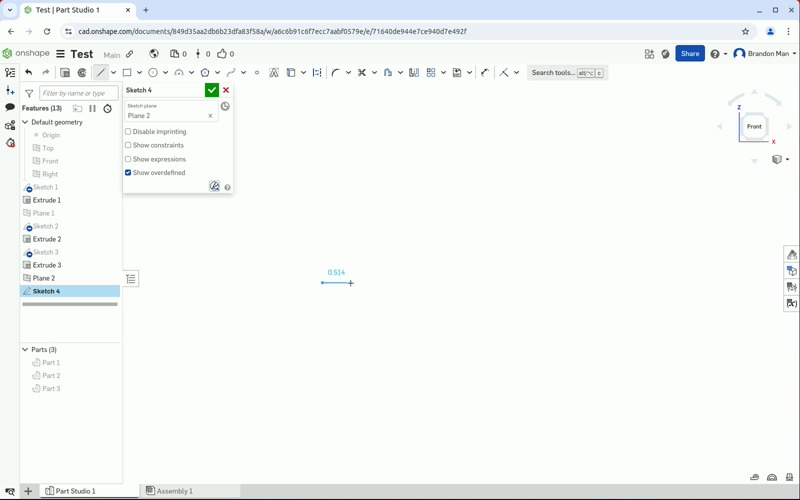
click(350, 282)
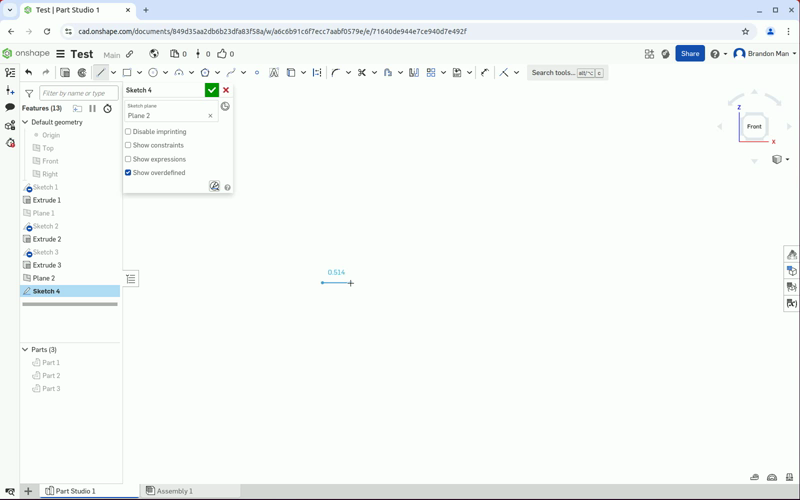
scroll(-6)
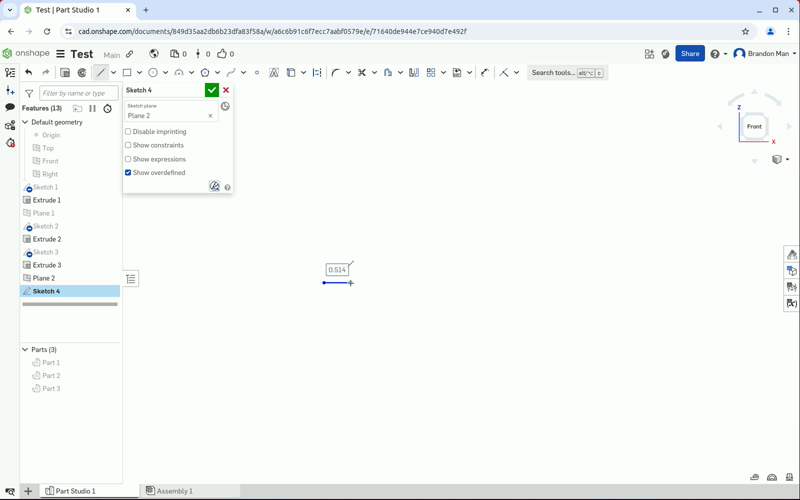
scroll(-6)
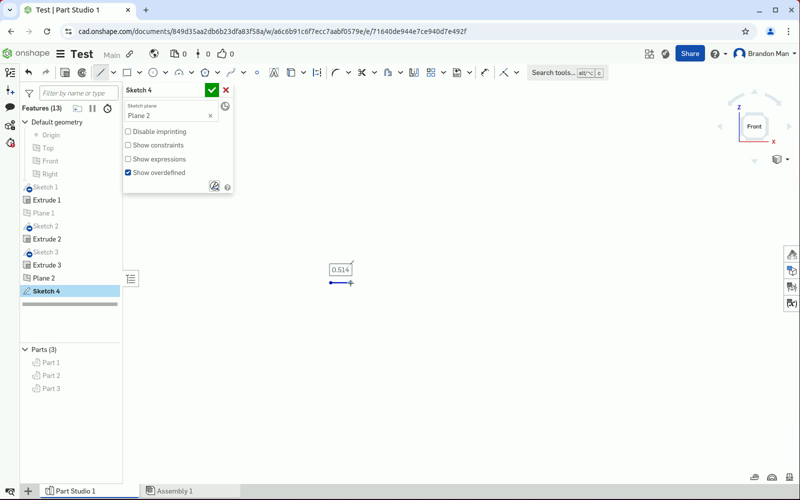
scroll(-6)
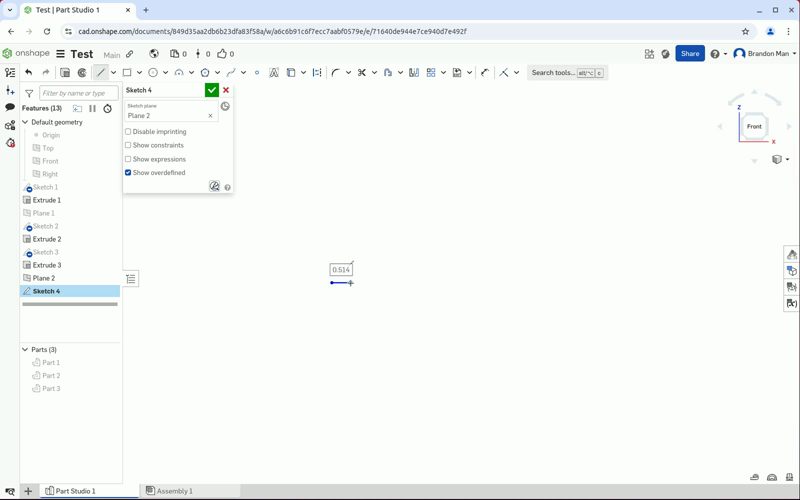
scroll(-6)
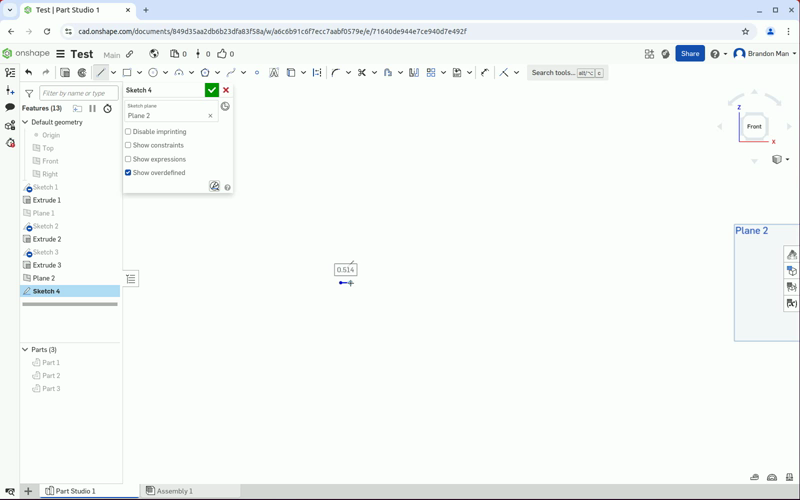
scroll(-6)
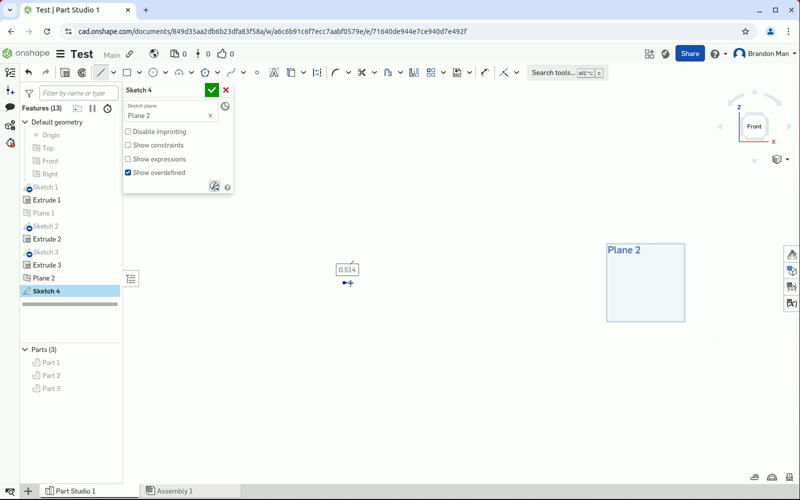
scroll(-6)
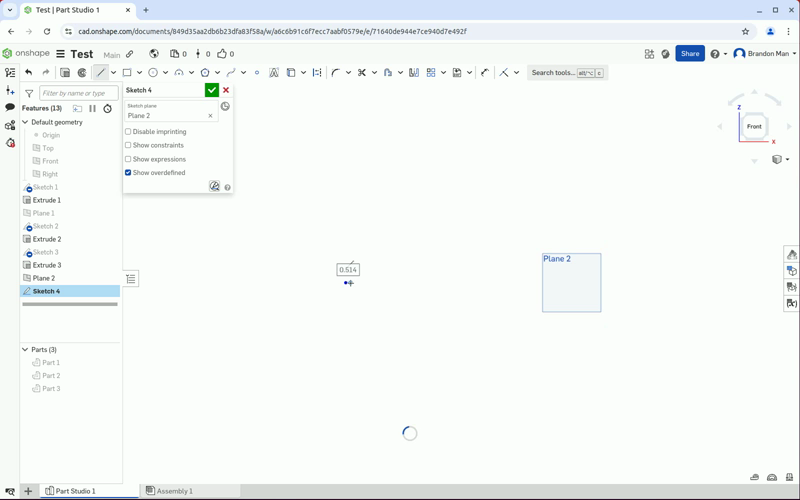
scroll(-6)
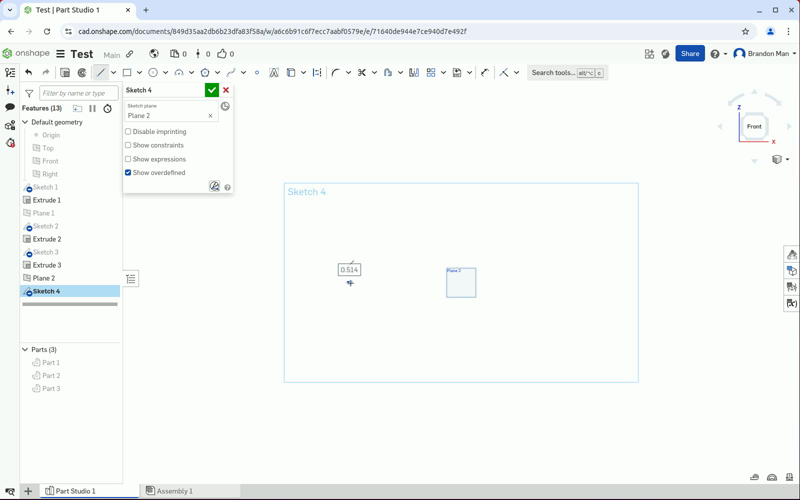
key_up(shift)
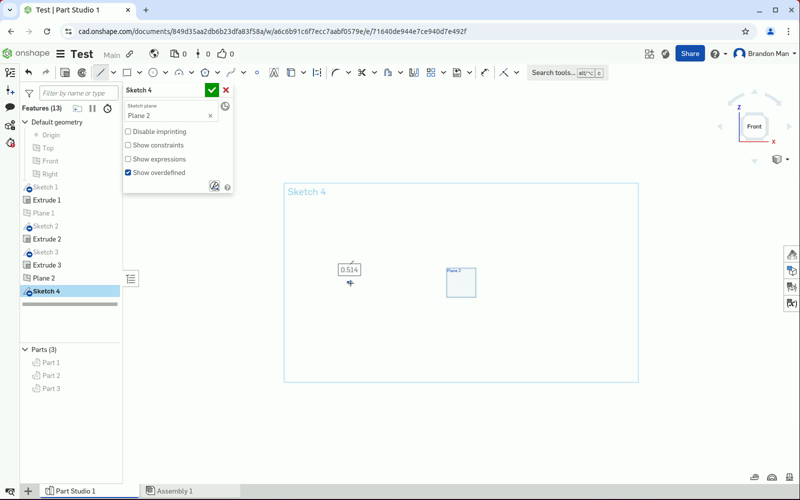
key_down(shift)
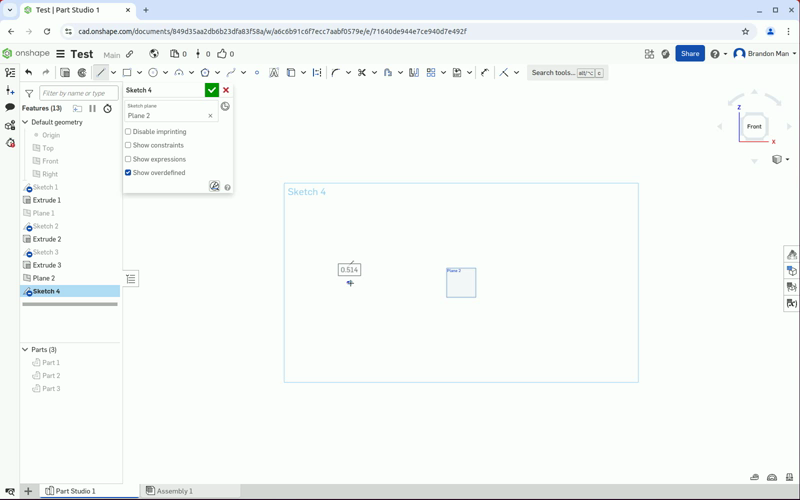
mouse_move(380, 282)
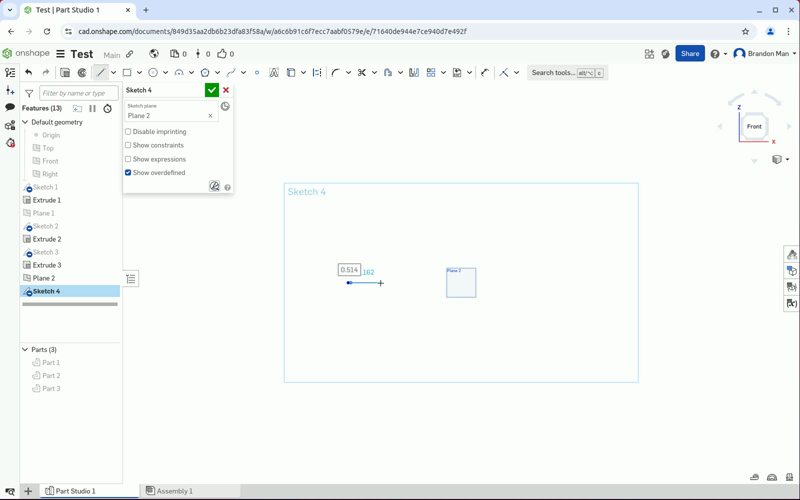
mouse_move(350, 259)
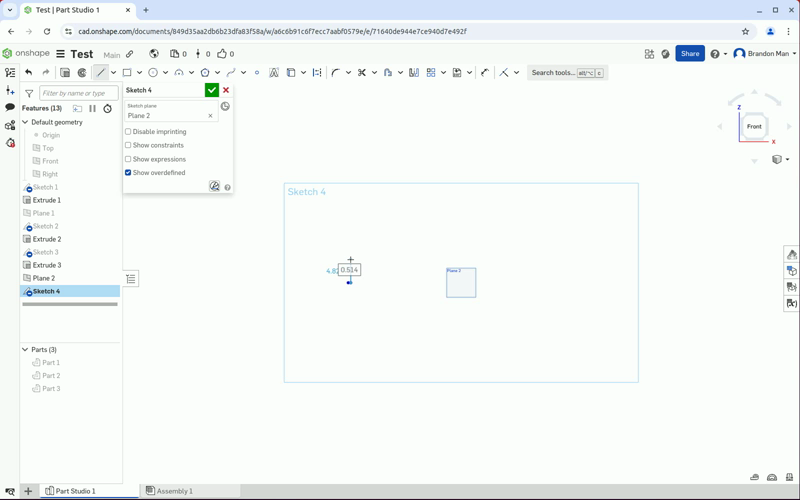
click(350, 259)
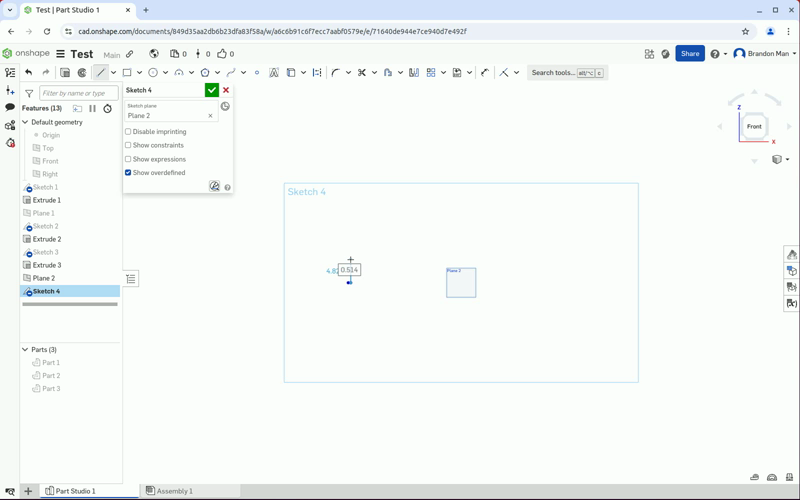
key_up(shift)
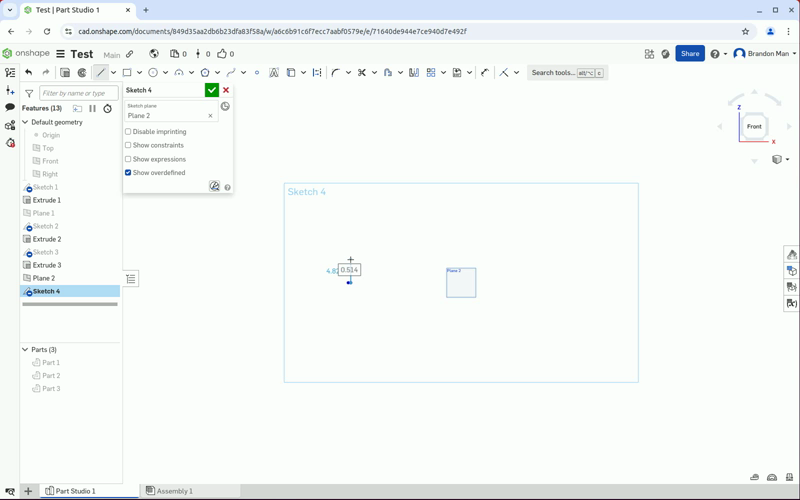
key_down(shift)
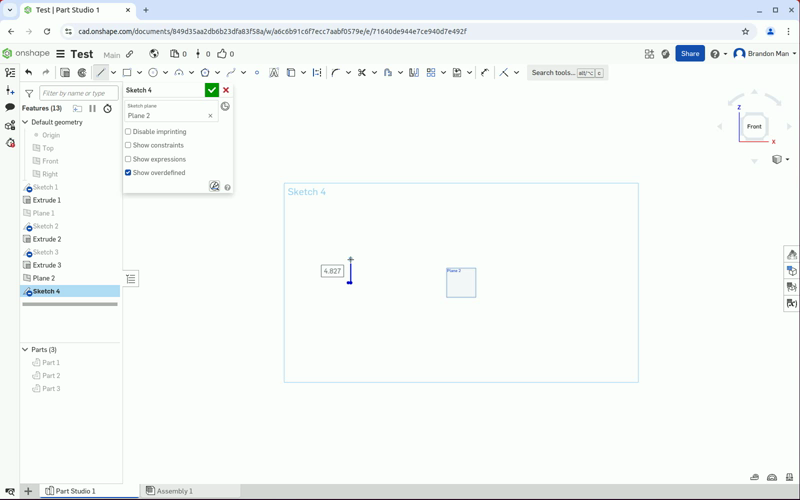
mouse_move(569, 259)
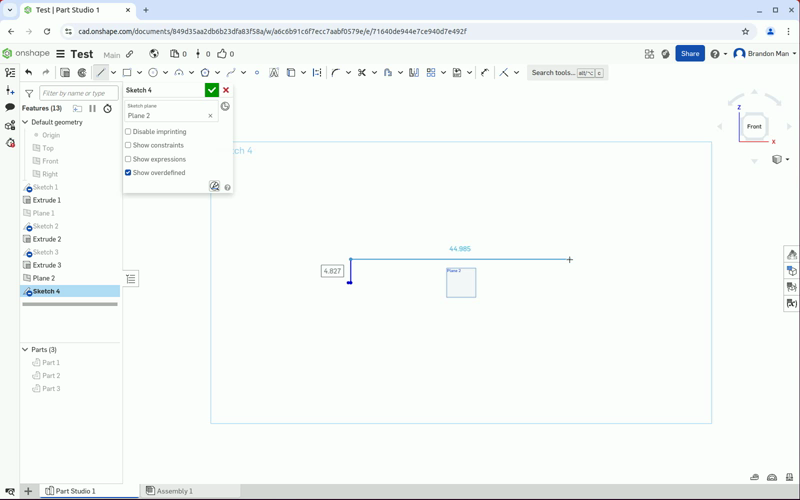
click(569, 259)
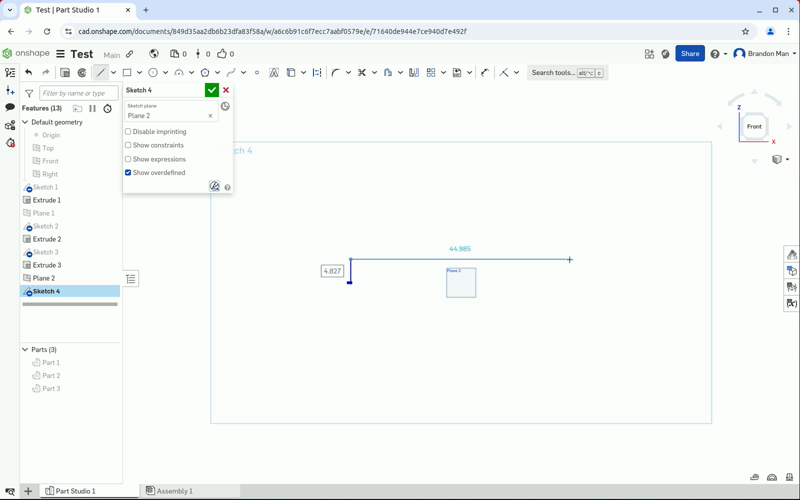
key_up(shift)
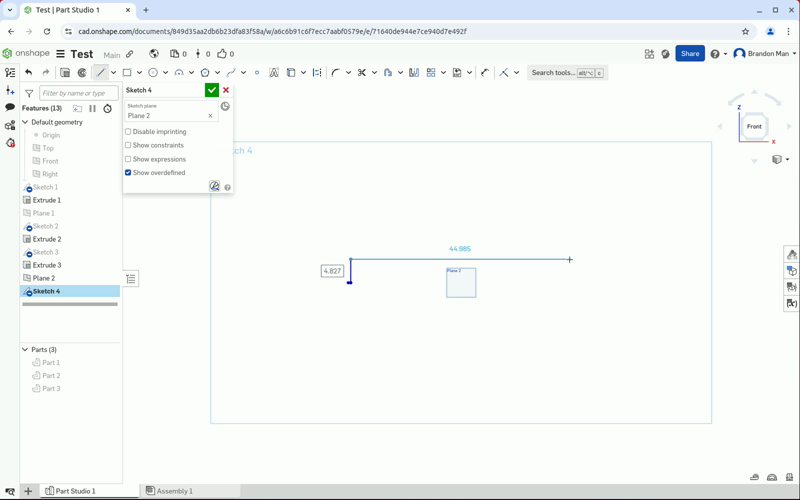
key_down(shift)
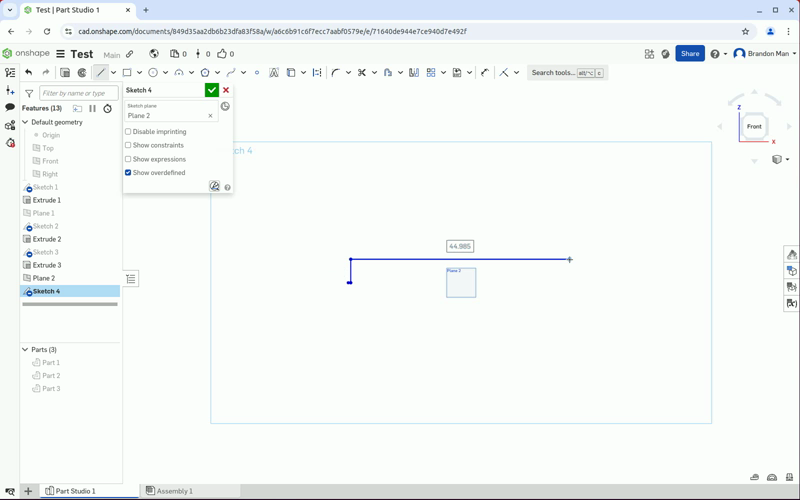
mouse_move(589, 259)
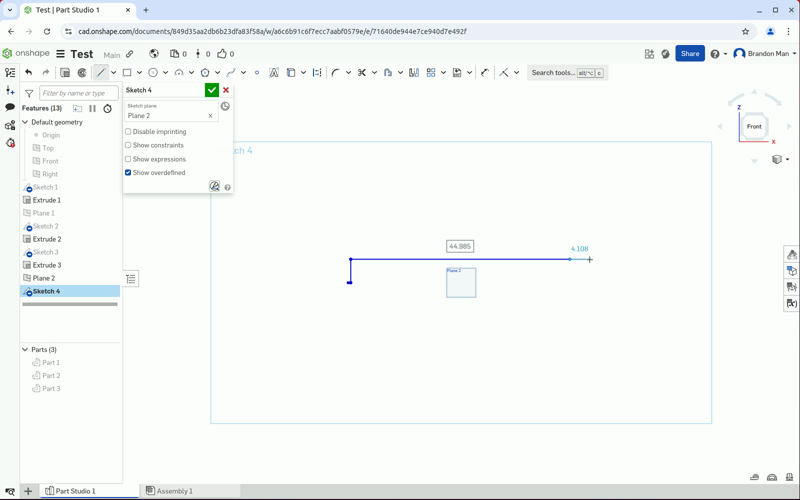
mouse_move(569, 282)
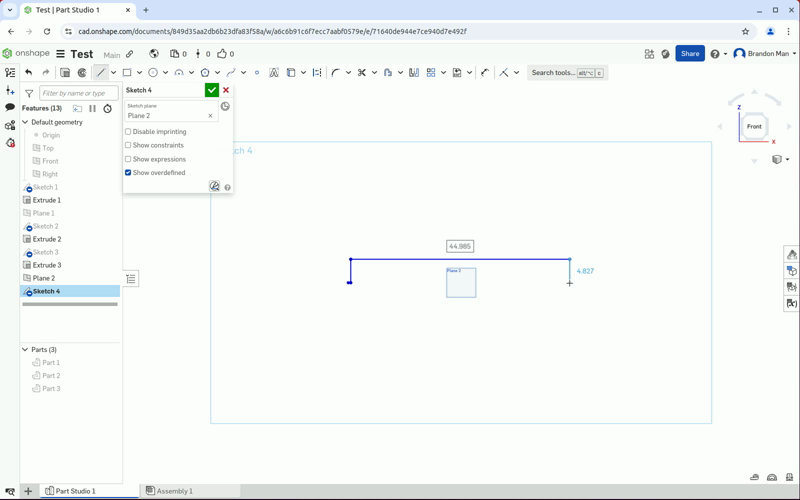
click(569, 282)
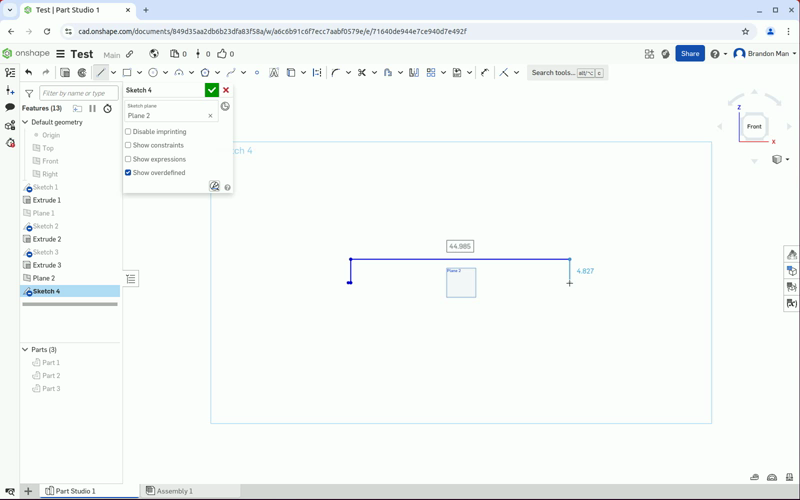
key_up(shift)
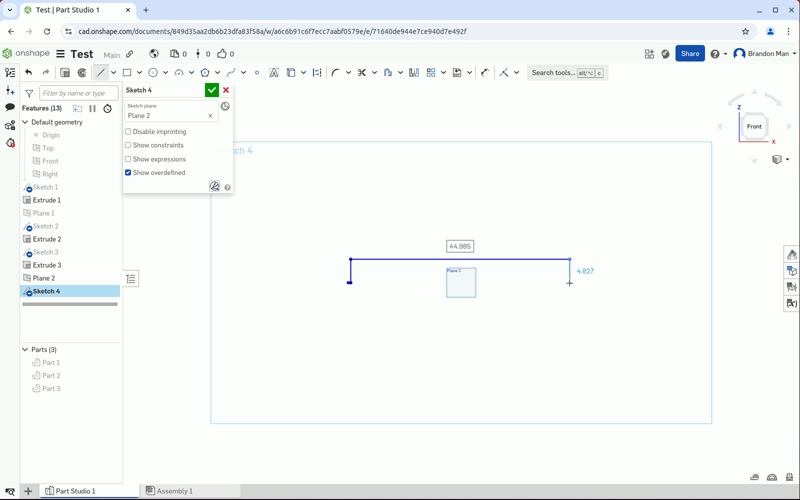
key_down(shift)
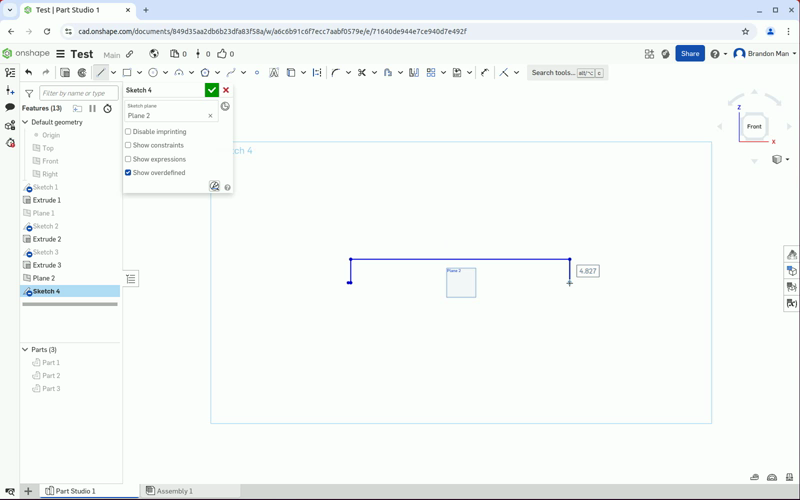
mouse_move(589, 282)
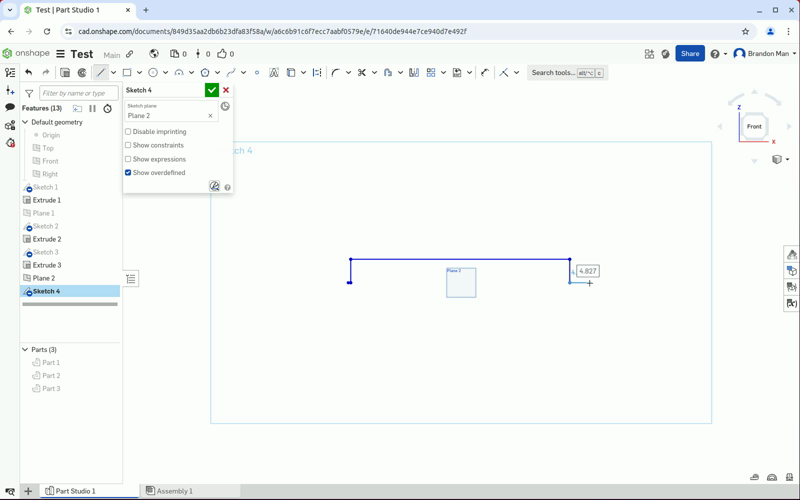
mouse_move(572, 282)
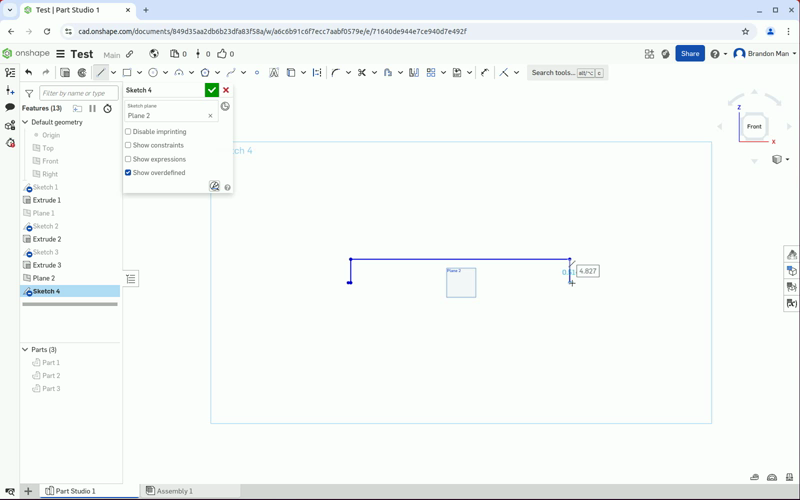
scroll(6)
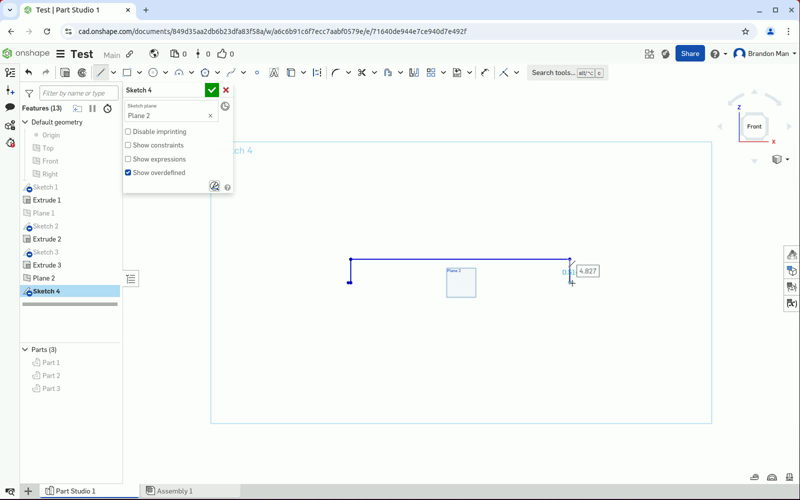
scroll(6)
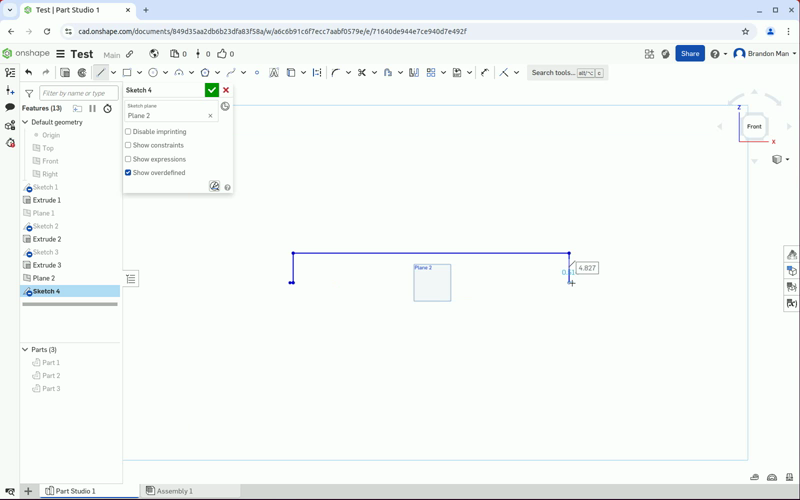
scroll(6)
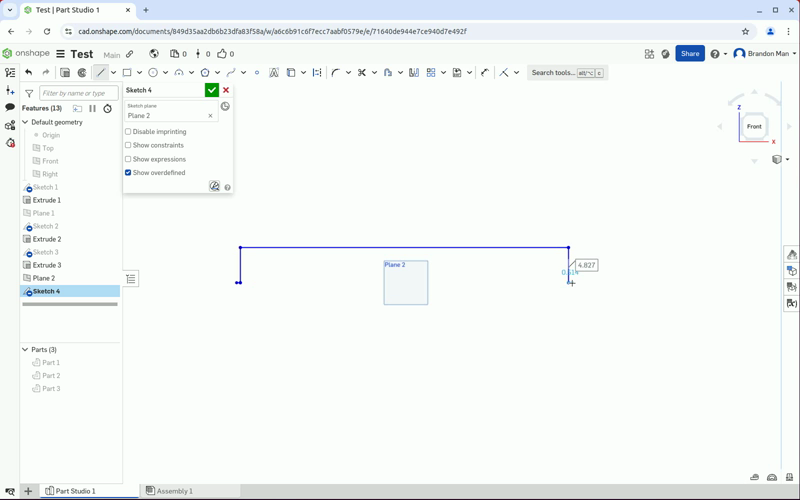
scroll(6)
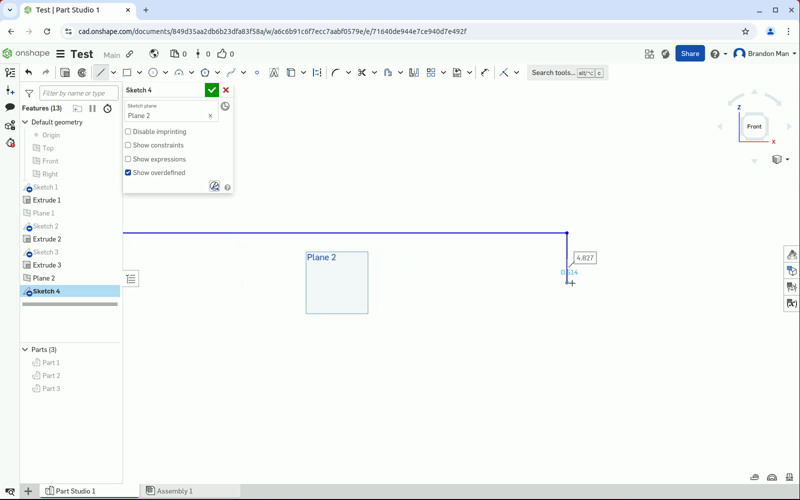
scroll(6)
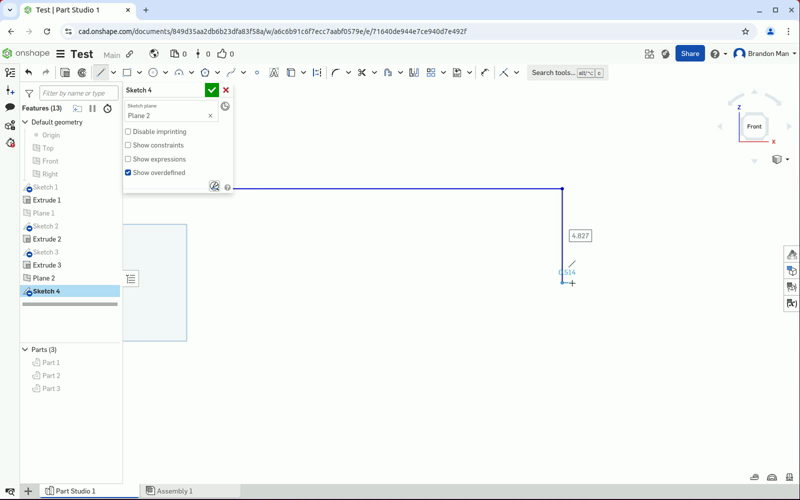
scroll(6)
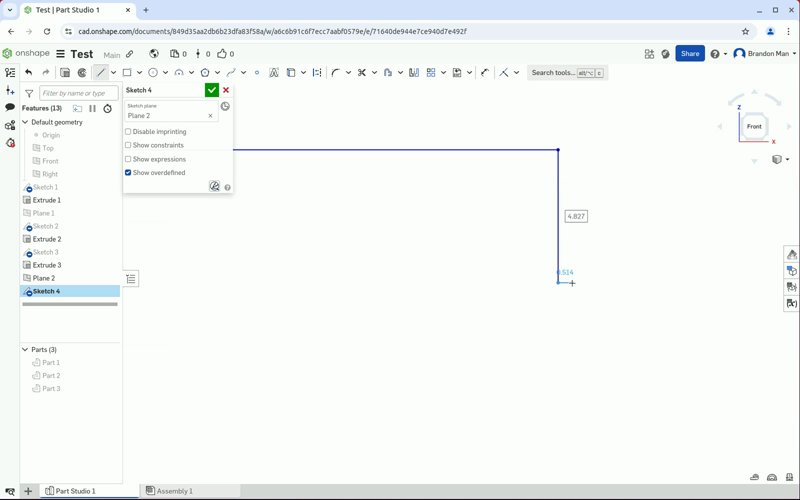
scroll(6)
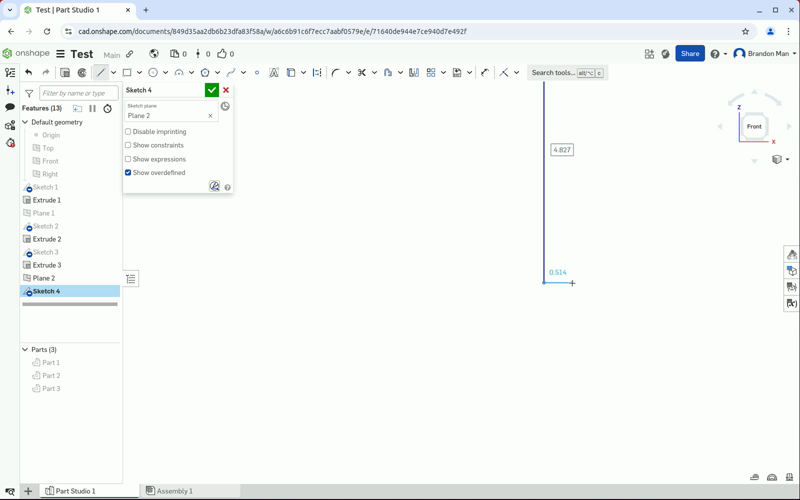
click(572, 282)
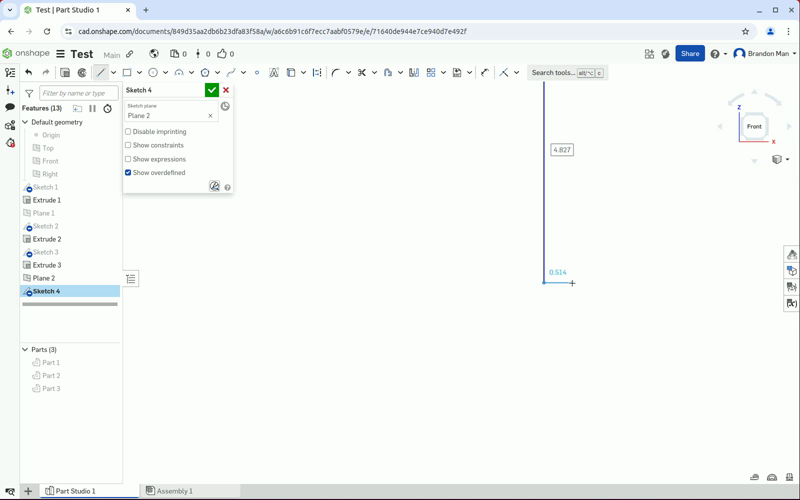
scroll(-6)
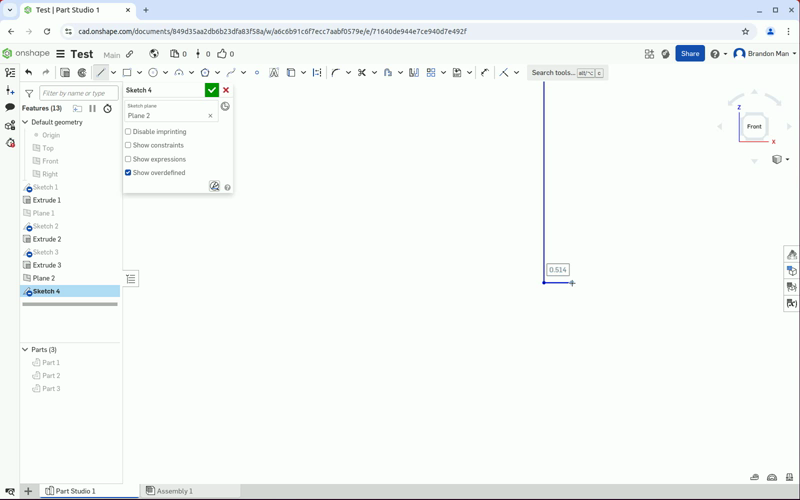
scroll(-6)
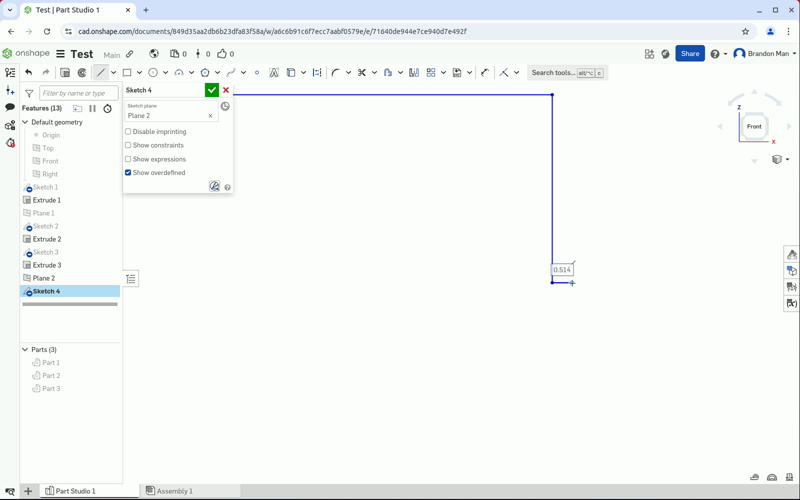
scroll(-6)
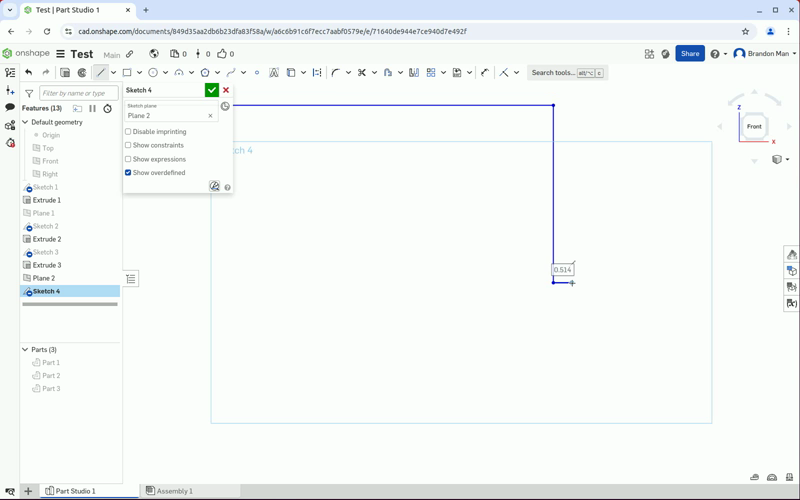
scroll(-6)
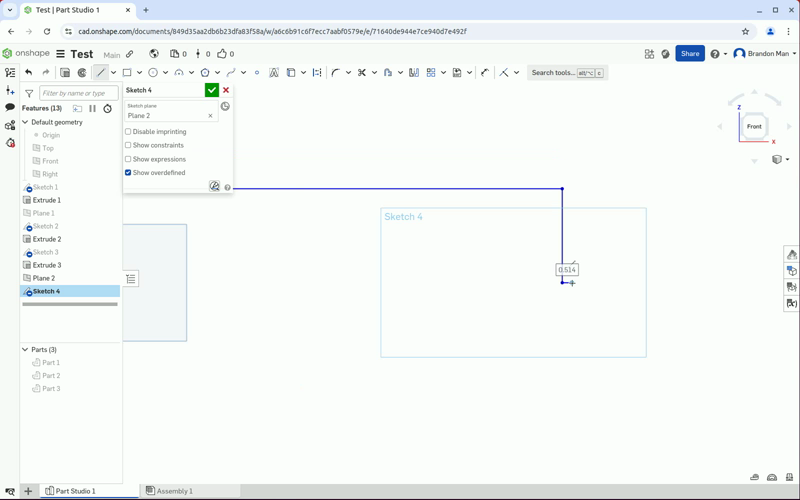
scroll(-6)
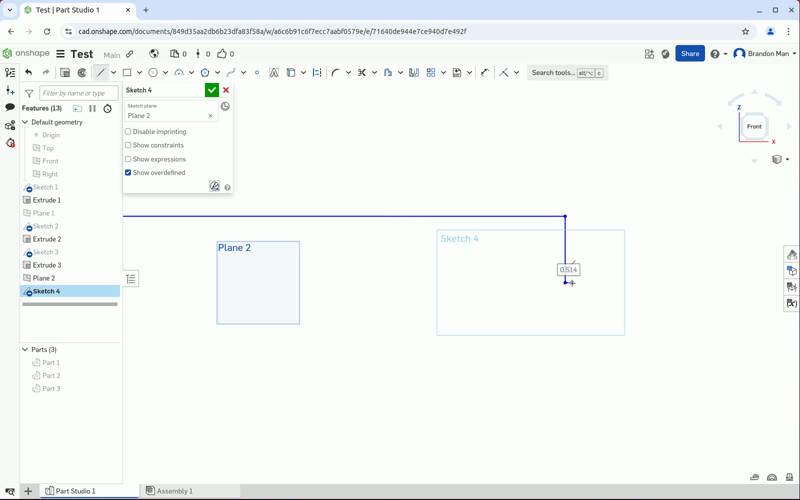
scroll(-6)
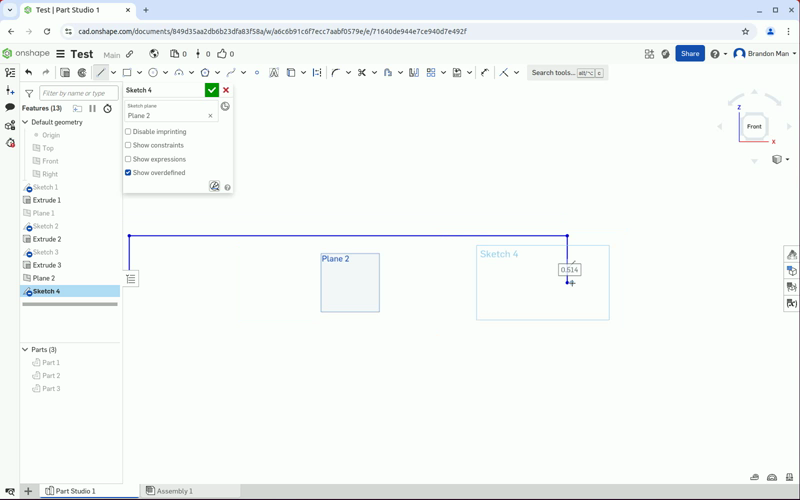
scroll(-6)
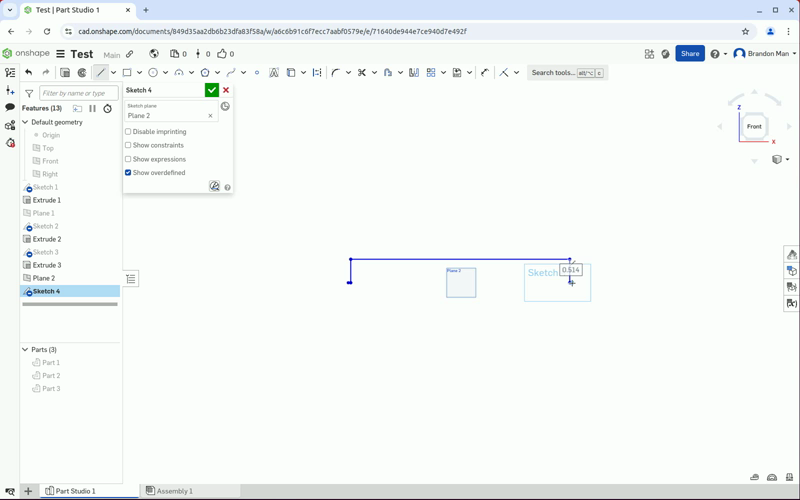
key_up(shift)
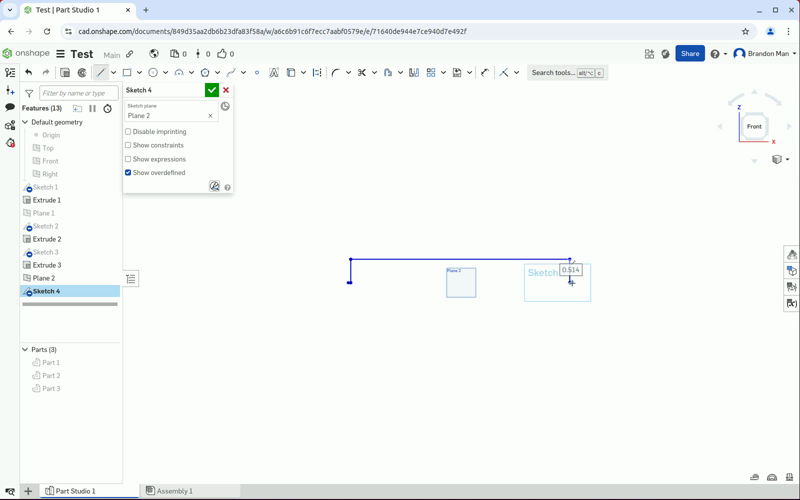
key_down(shift)
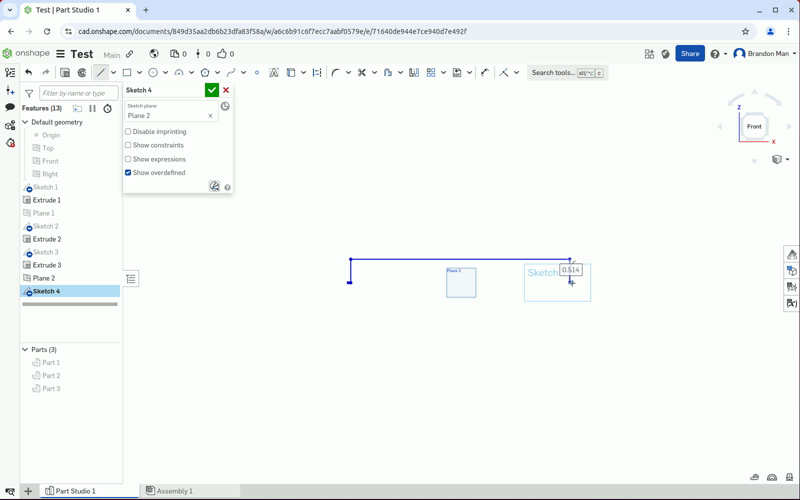
mouse_move(589, 282)
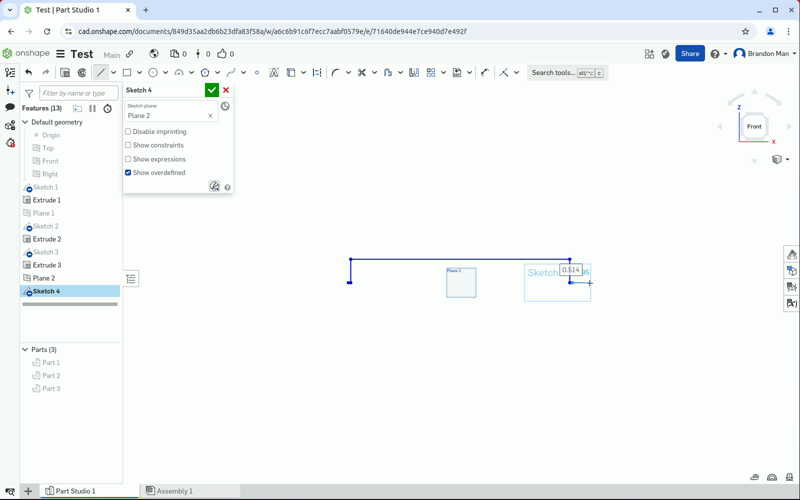
mouse_move(572, 257)
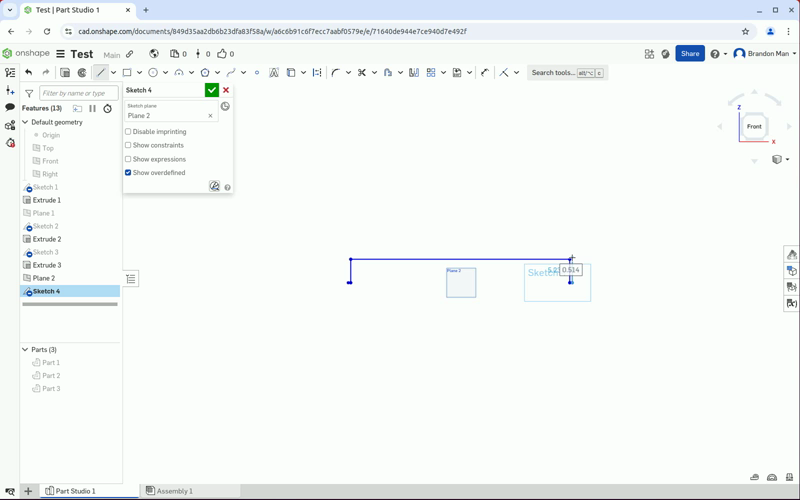
scroll(6)
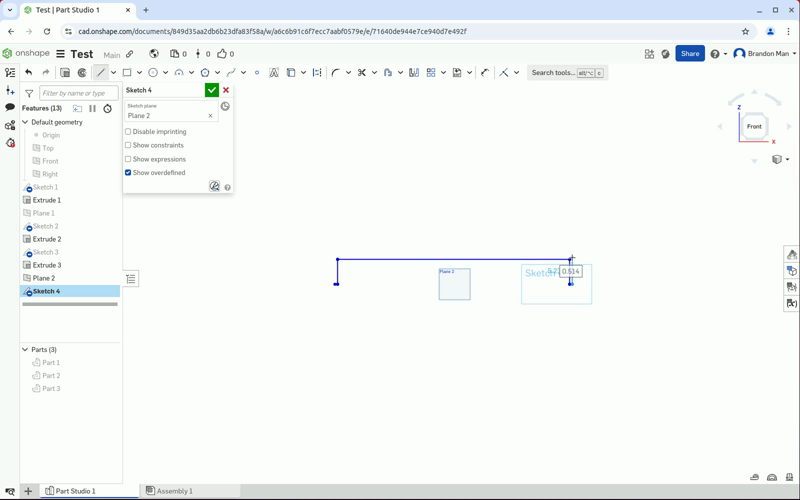
scroll(6)
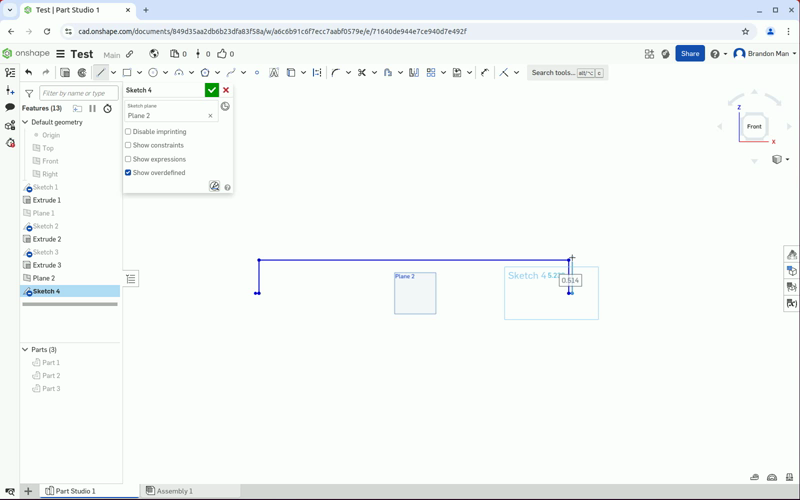
scroll(6)
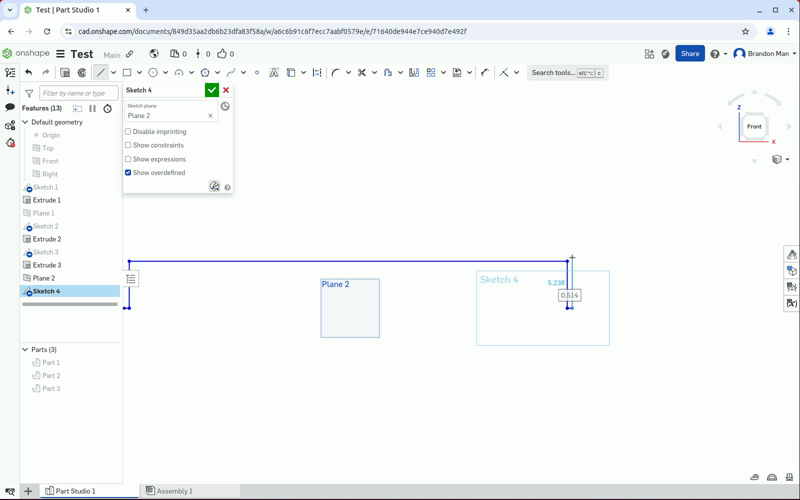
scroll(6)
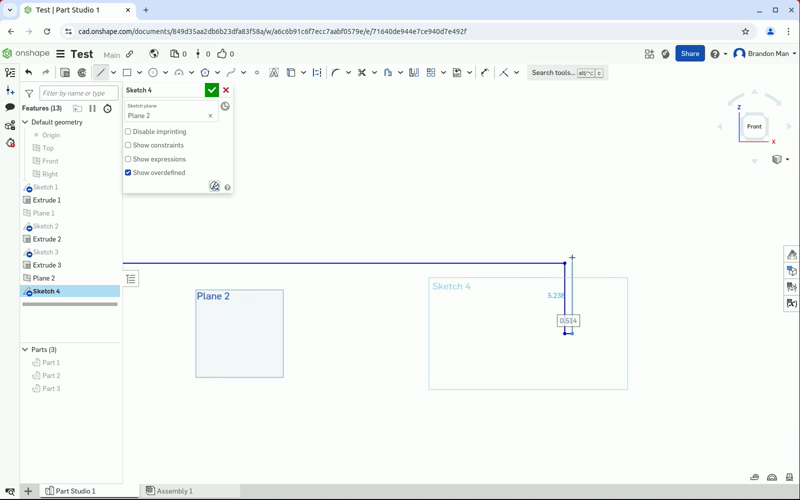
scroll(6)
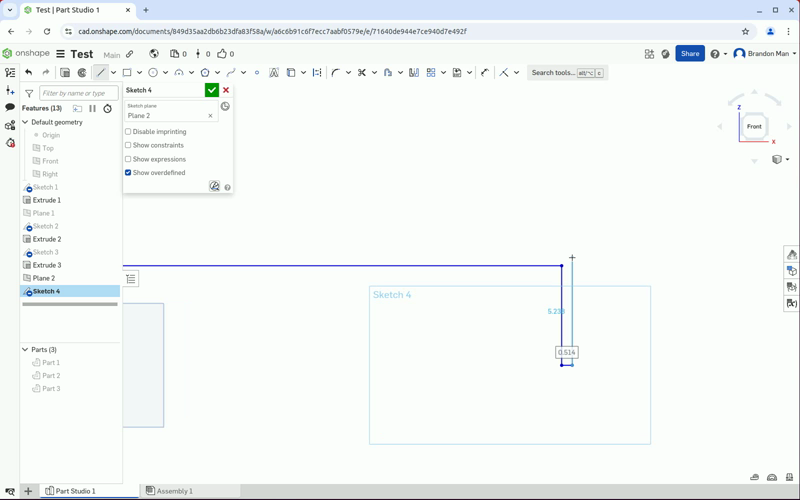
scroll(6)
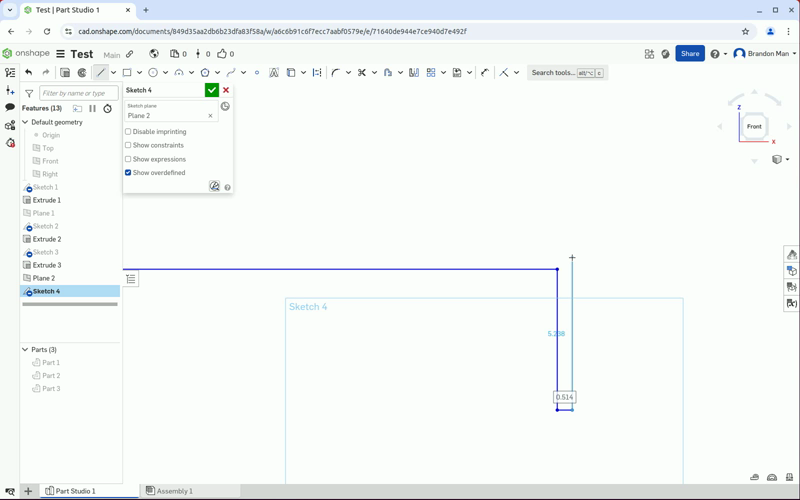
scroll(6)
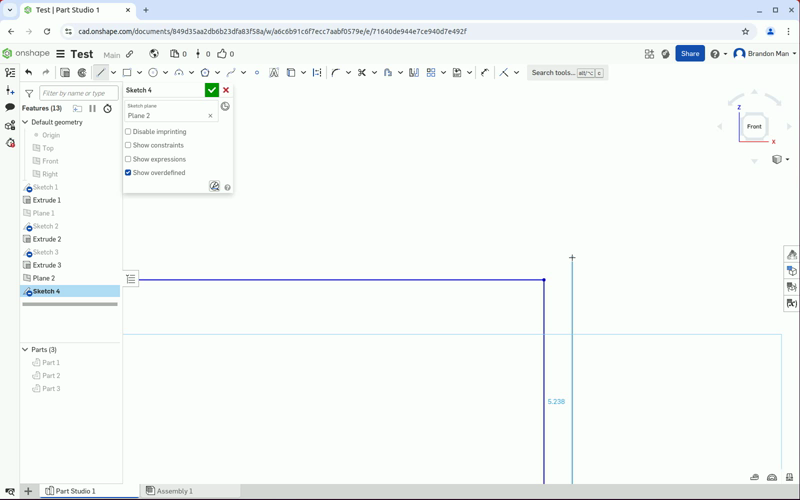
click(572, 257)
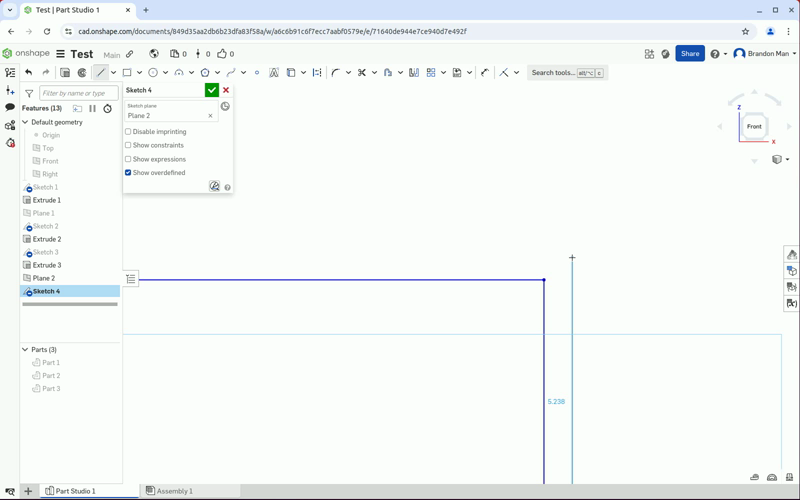
scroll(-6)
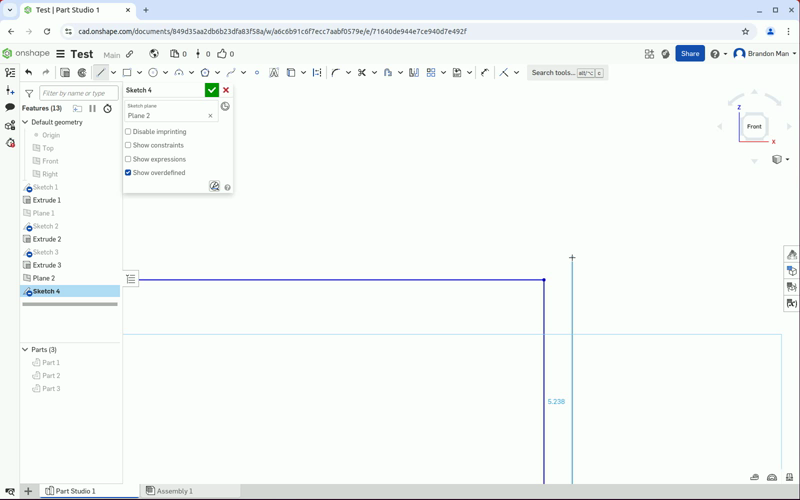
scroll(-6)
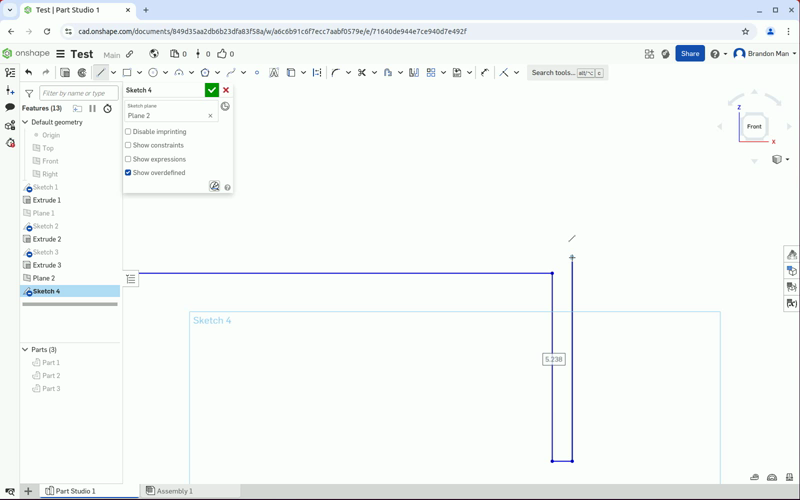
scroll(-6)
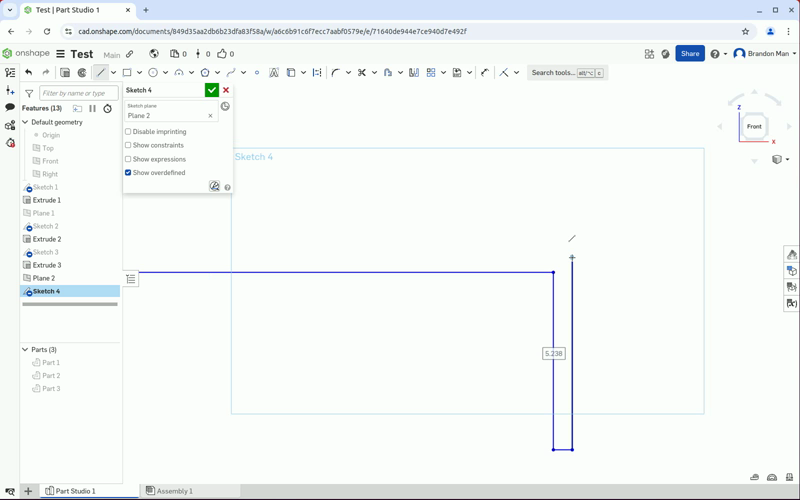
scroll(-6)
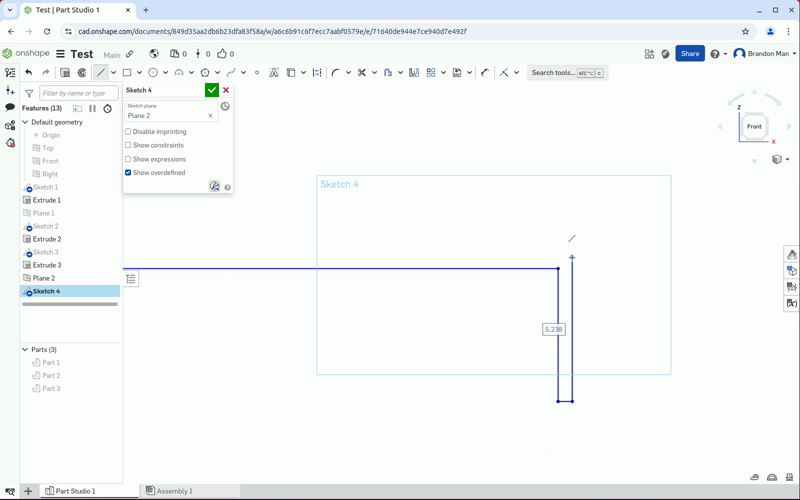
scroll(-6)
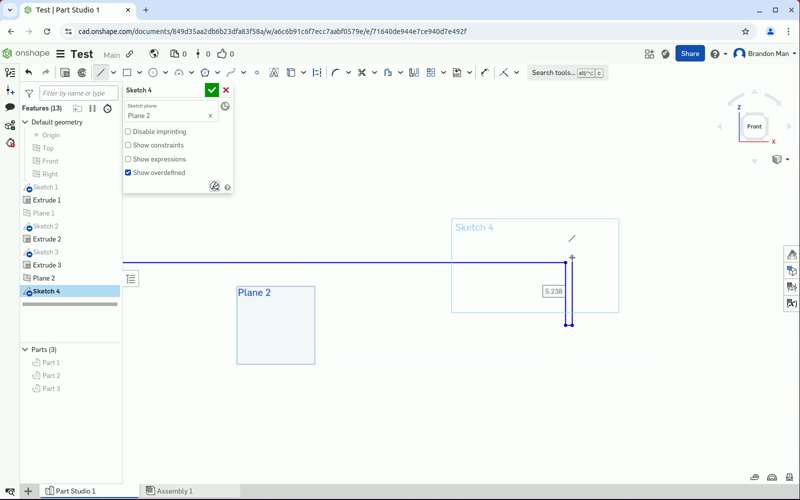
scroll(-6)
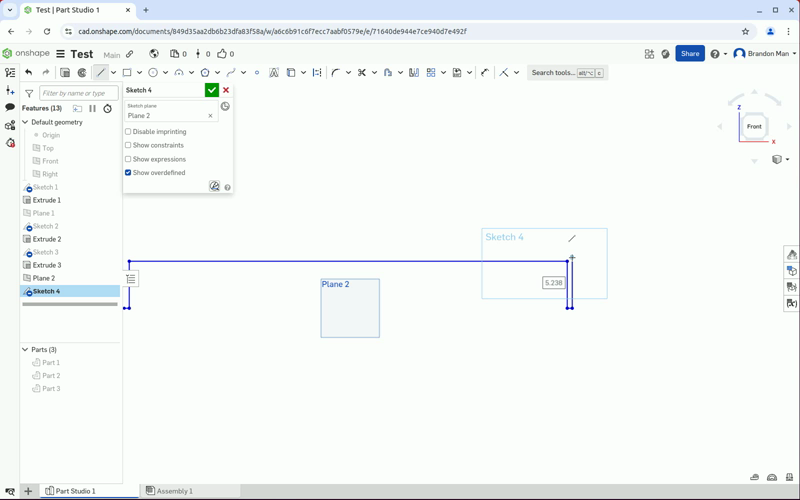
scroll(-6)
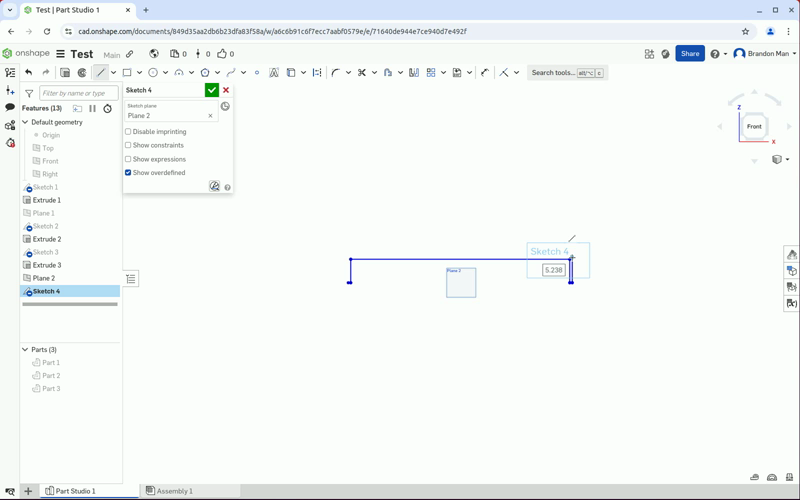
key_up(shift)
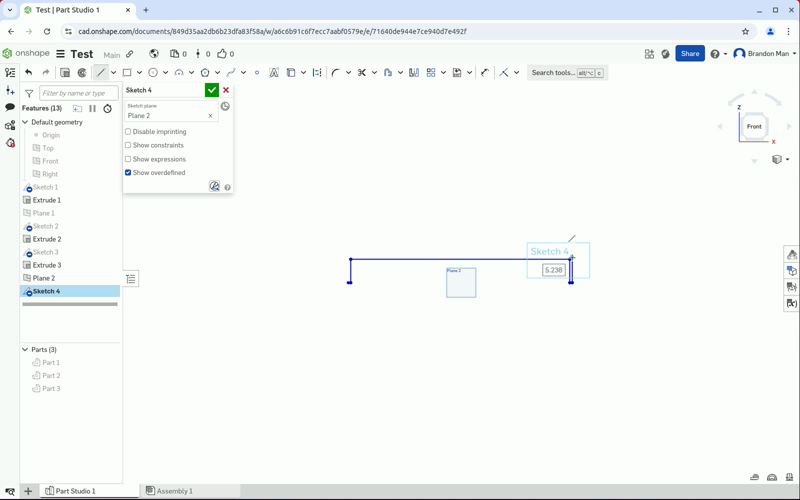
key_down(shift)
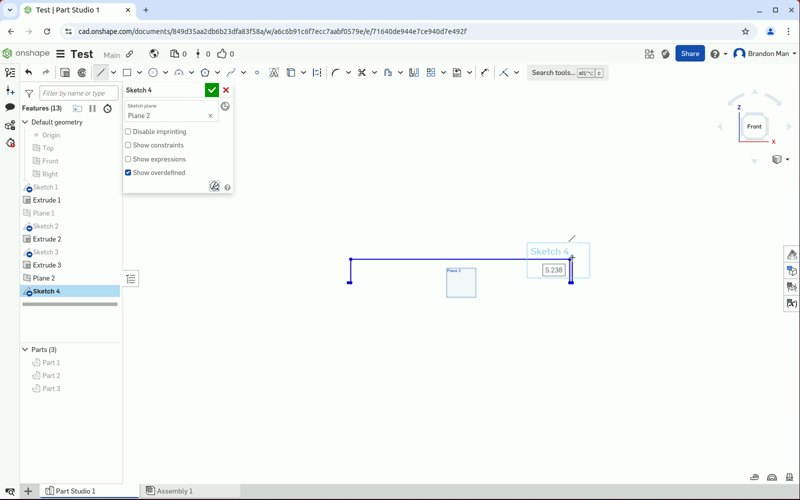
mouse_move(348, 257)
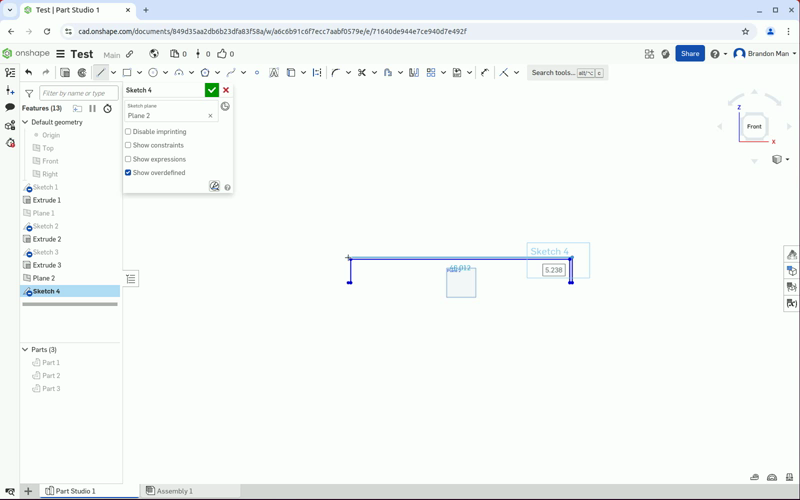
scroll(6)
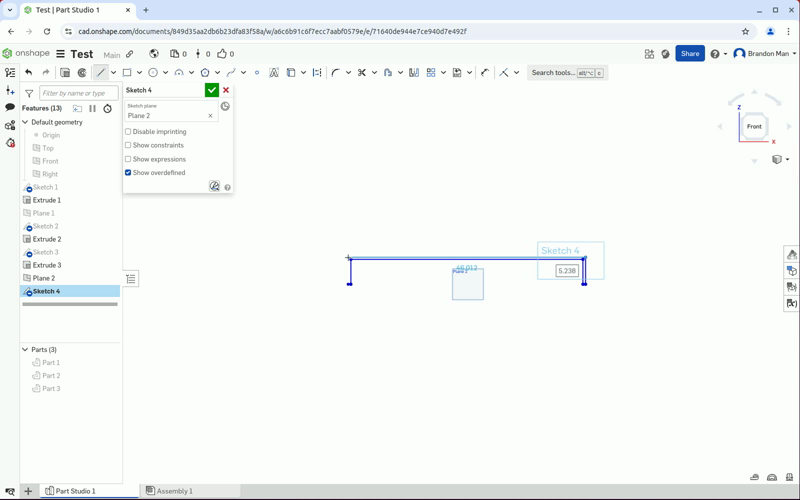
scroll(6)
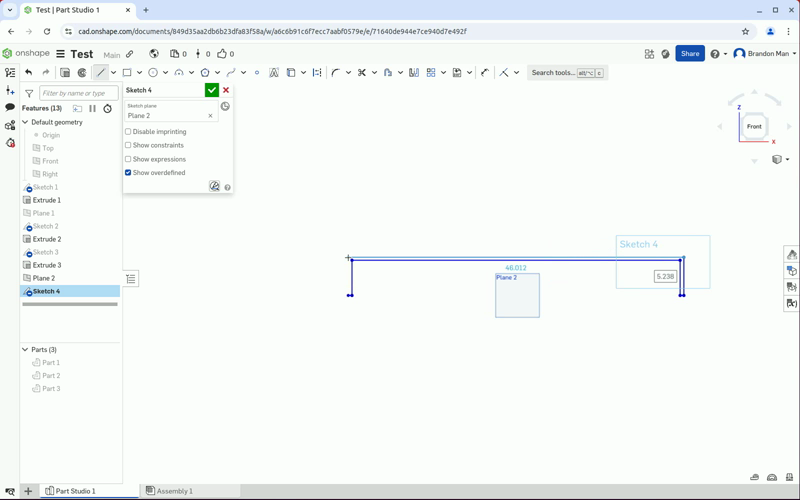
scroll(6)
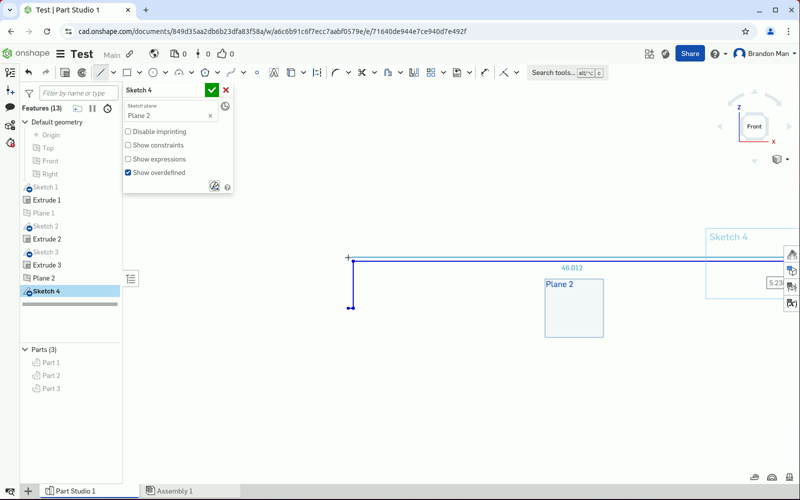
scroll(6)
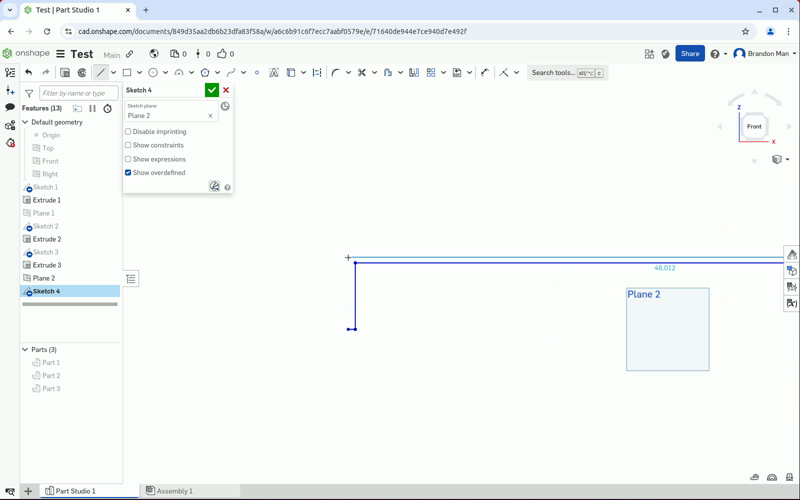
scroll(6)
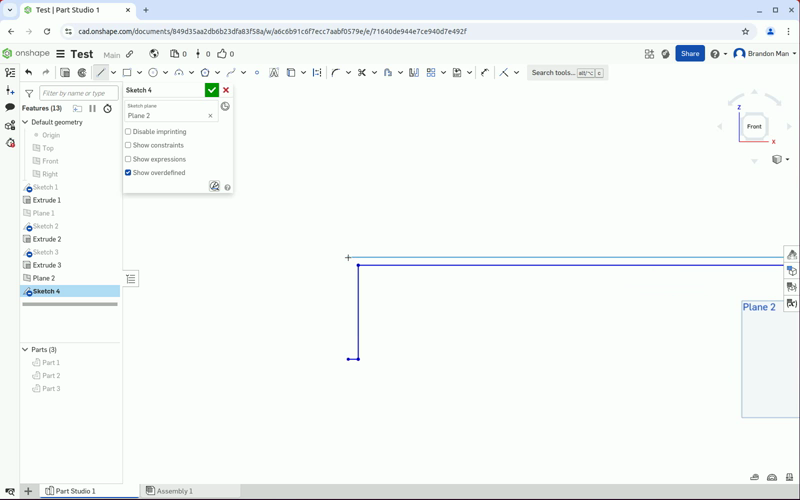
scroll(6)
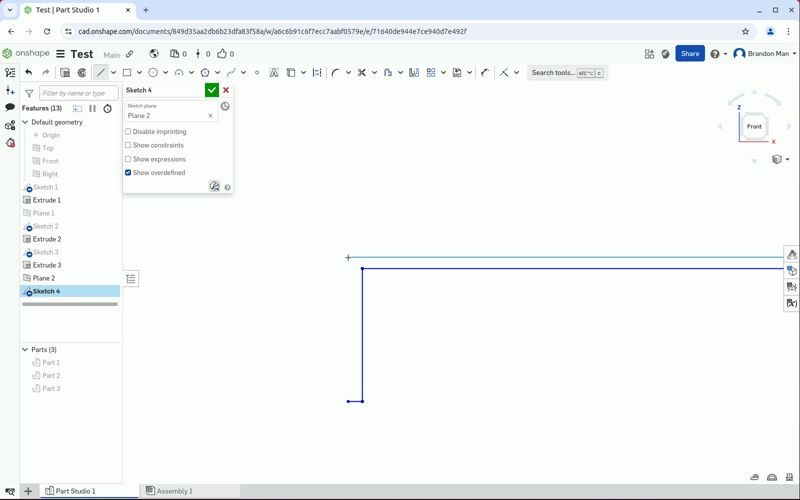
scroll(6)
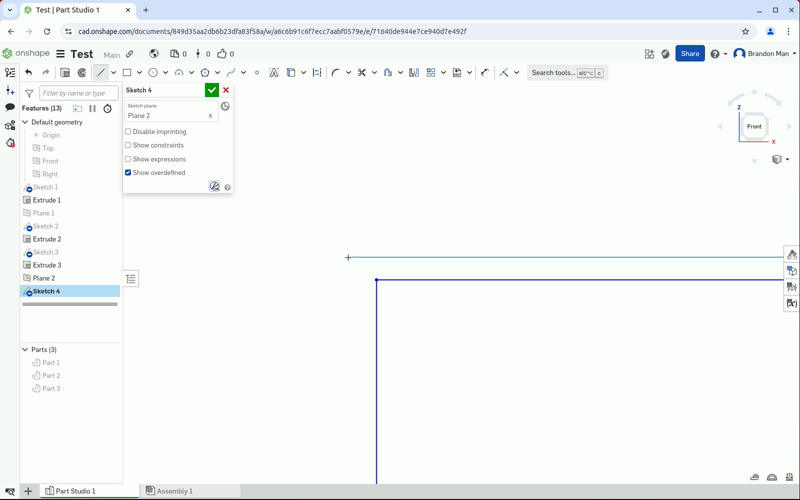
click(348, 257)
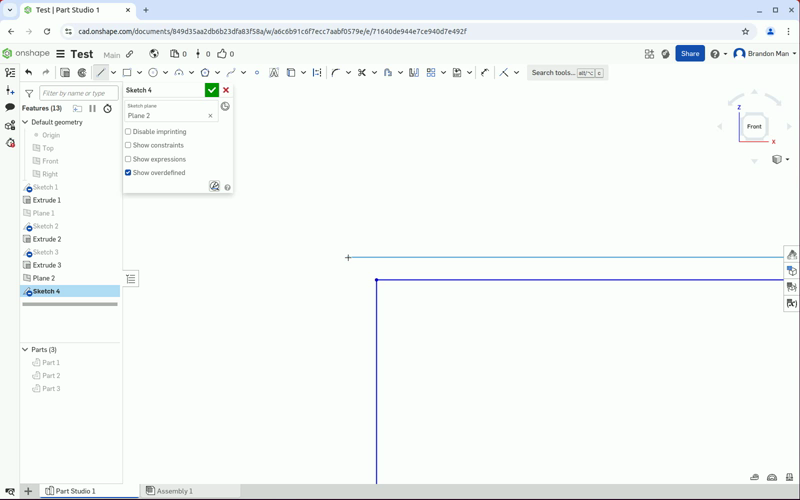
scroll(-6)
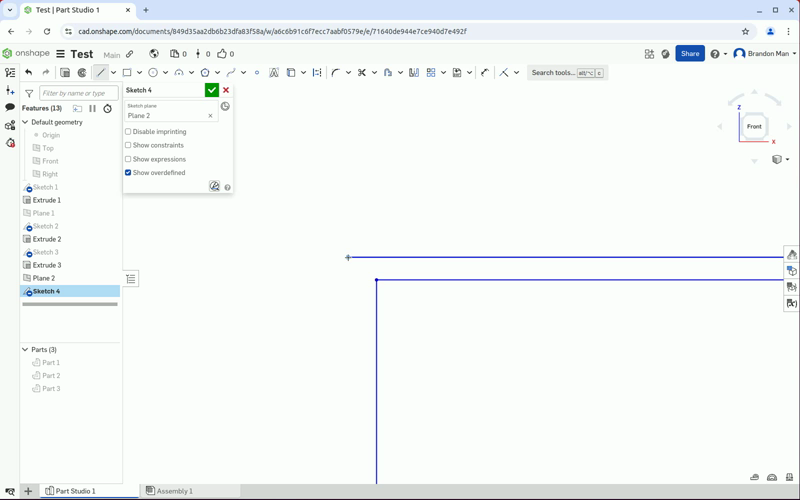
scroll(-6)
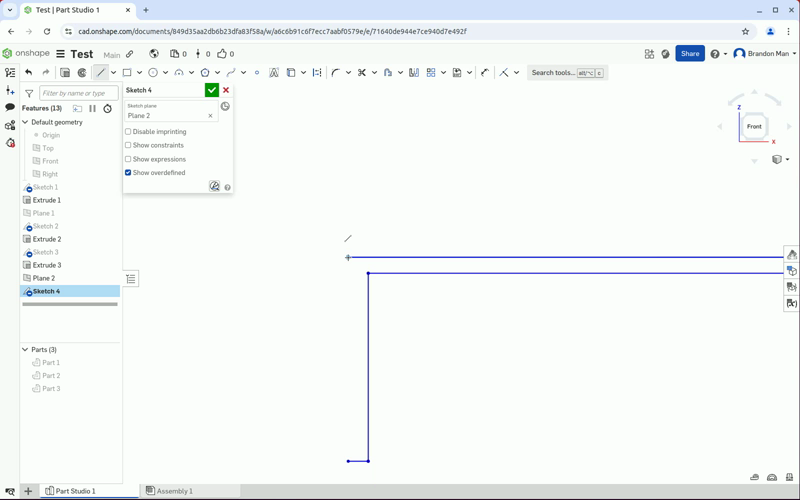
scroll(-6)
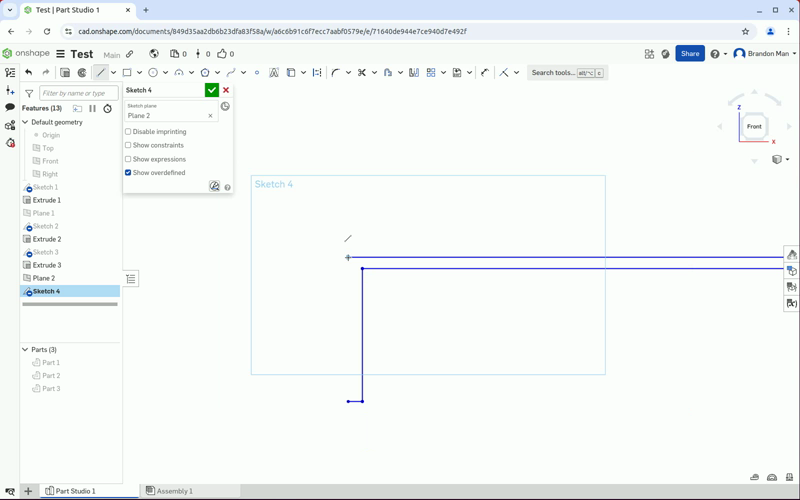
scroll(-6)
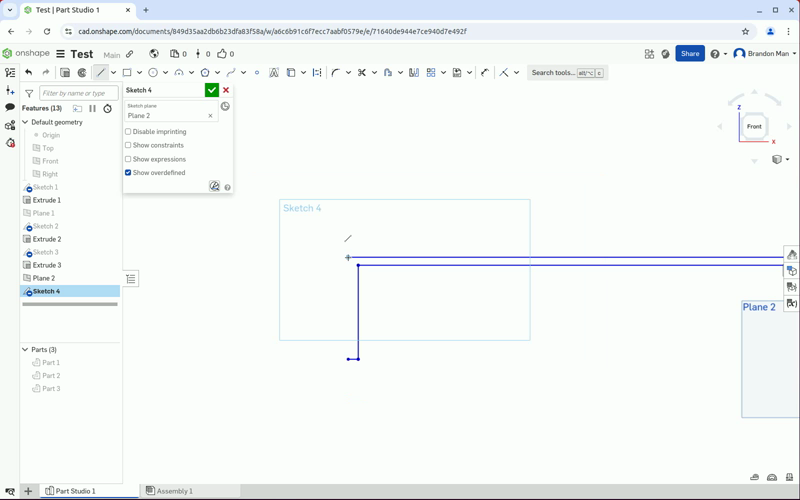
scroll(-6)
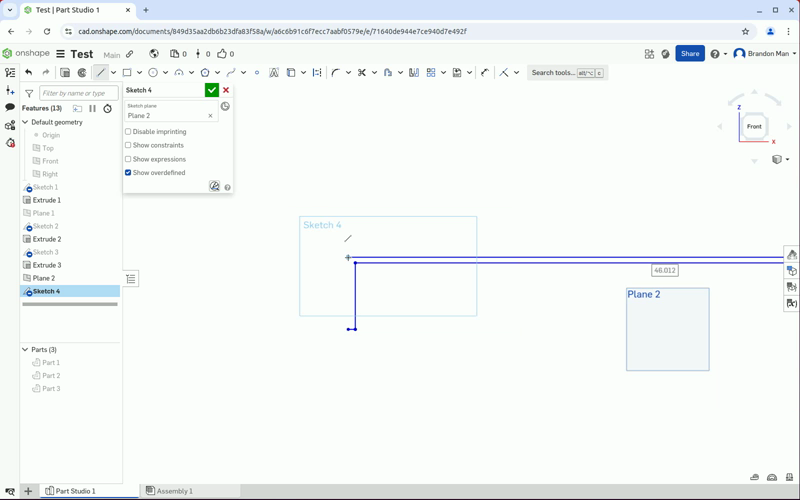
scroll(-6)
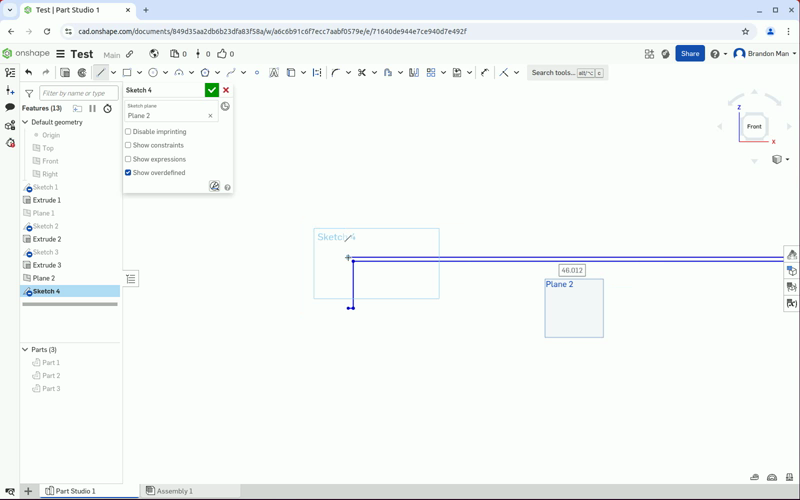
scroll(-6)
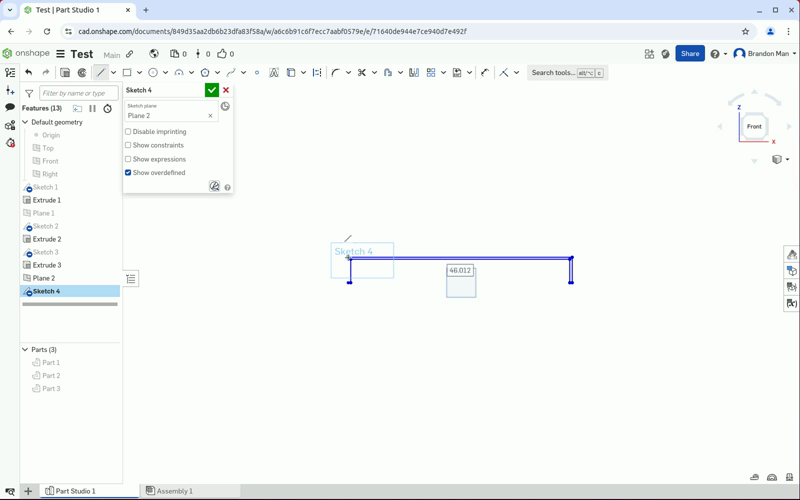
key_up(shift)
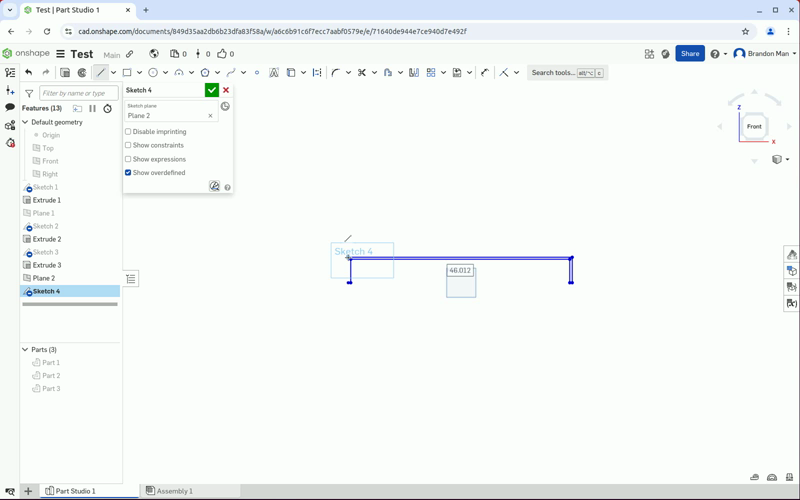
mouse_move(378, 257)
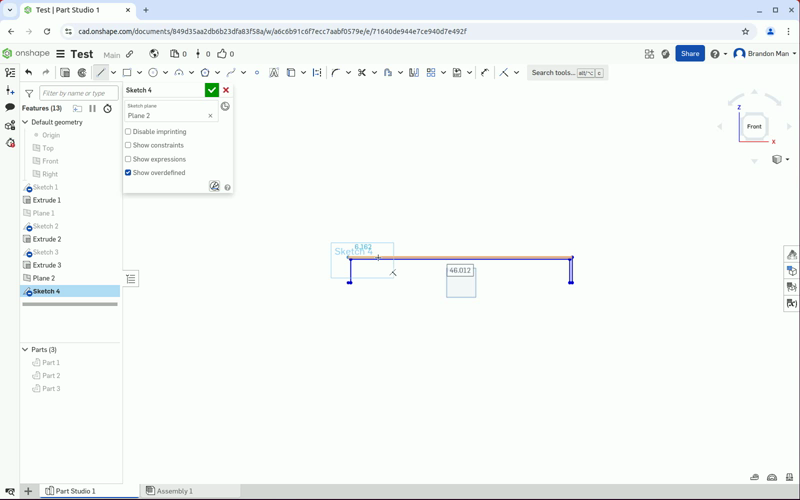
key_down(shift)
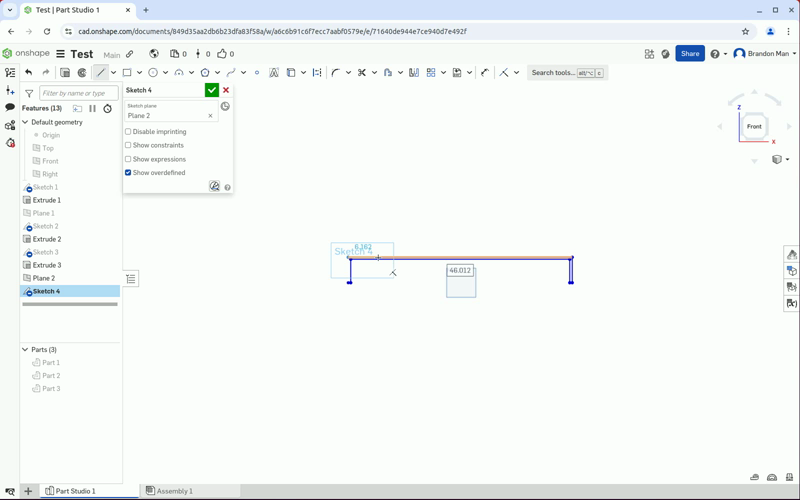
mouse_move(348, 282)
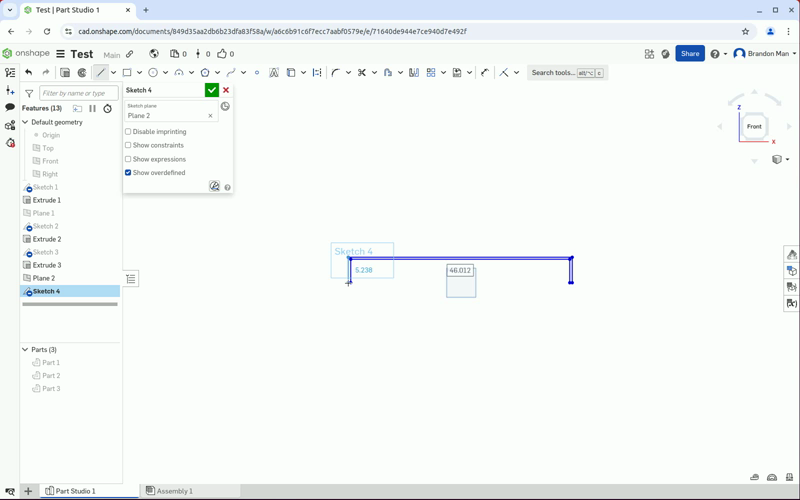
scroll(6)
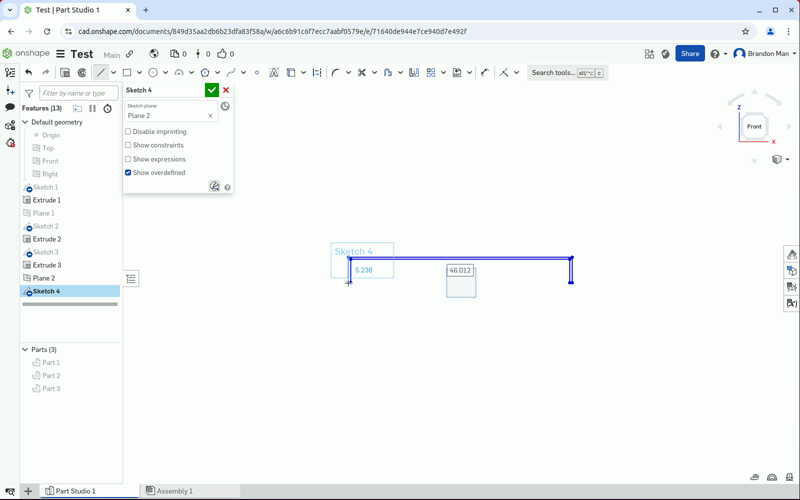
scroll(6)
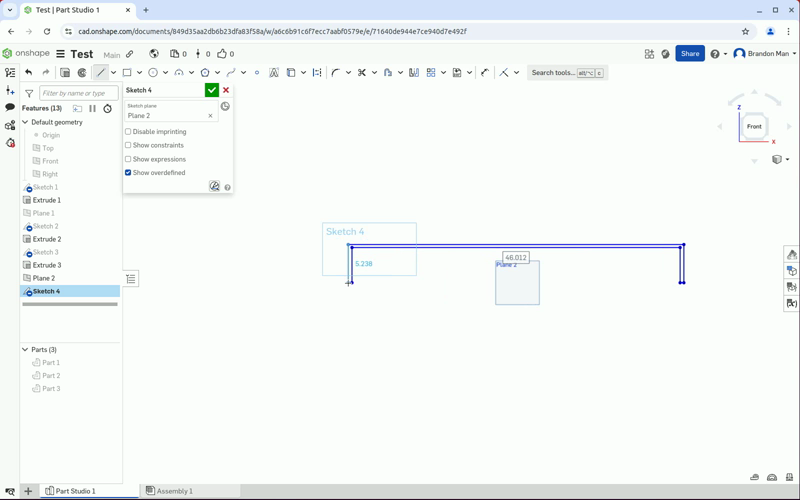
scroll(6)
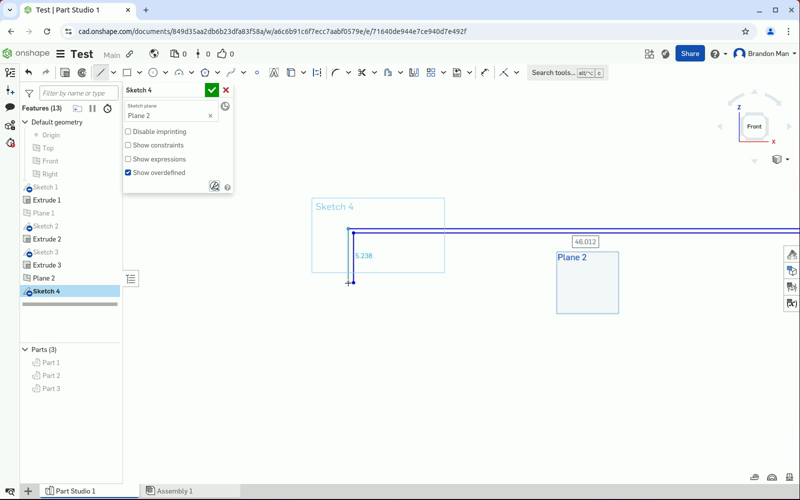
scroll(6)
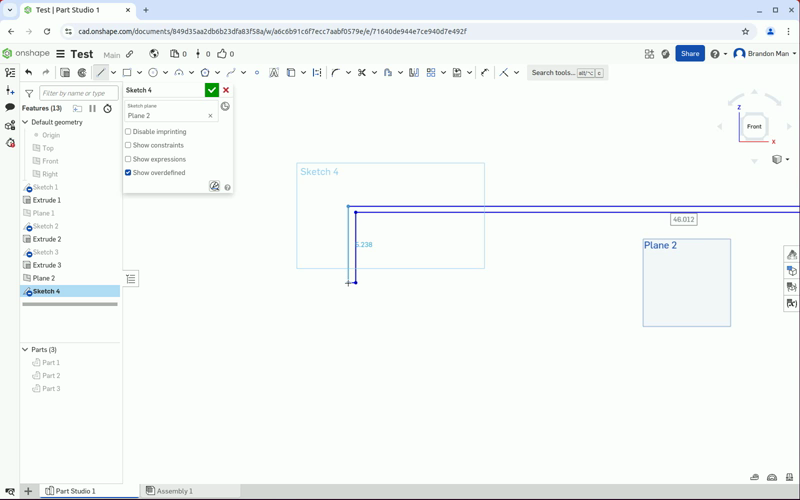
scroll(6)
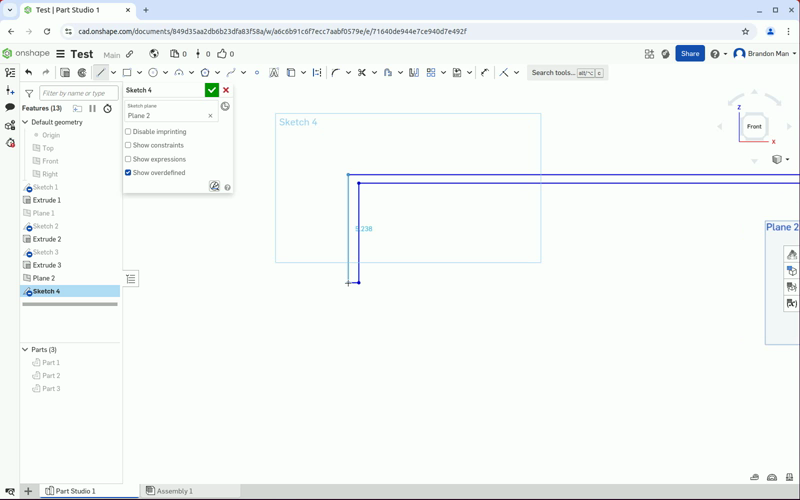
scroll(6)
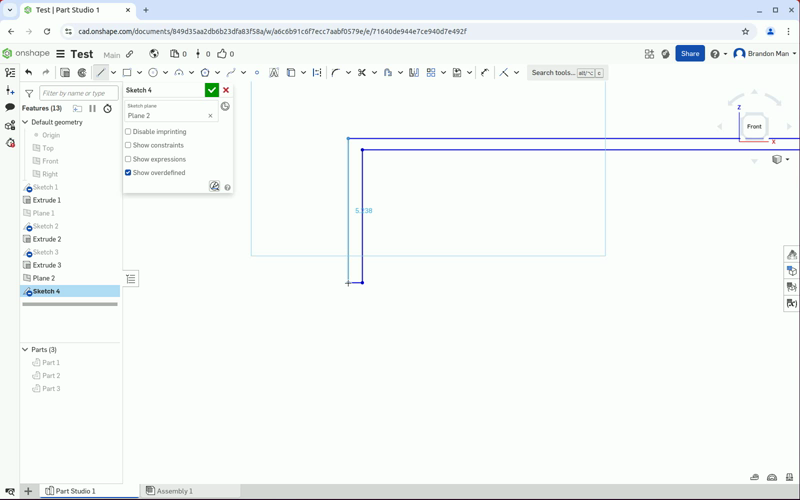
scroll(6)
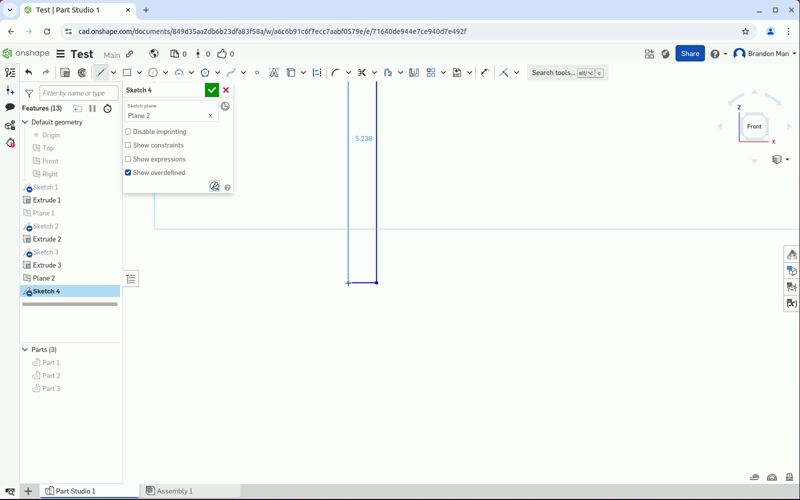
key_up(shift)
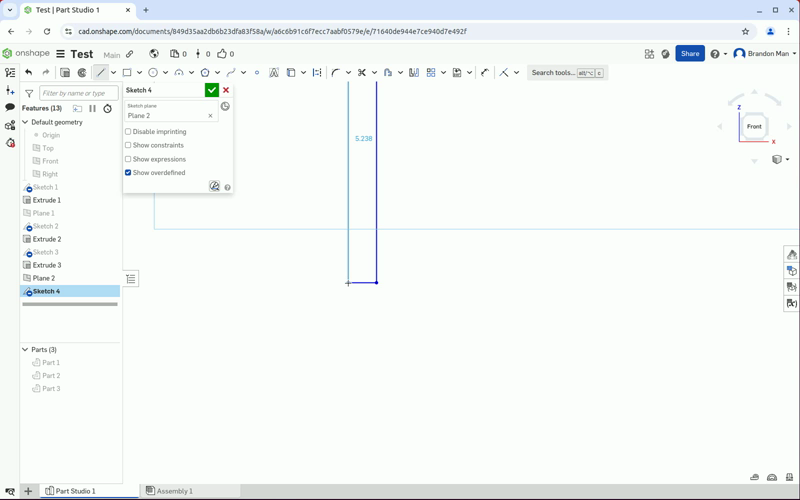
click(348, 282)
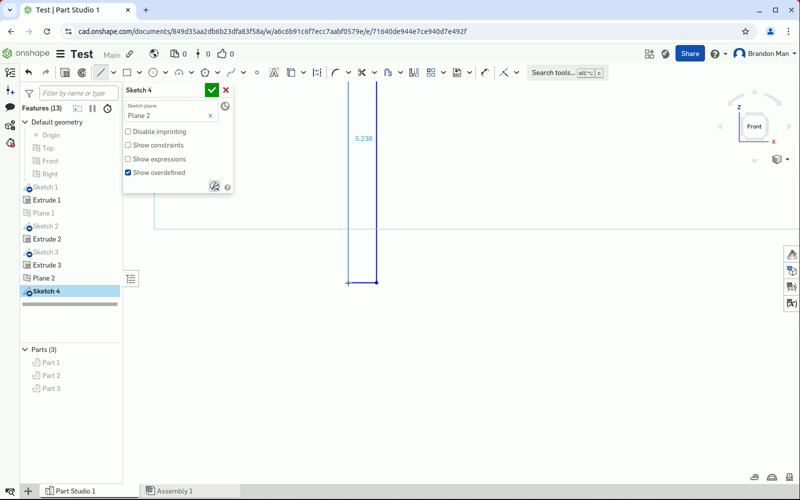
scroll(-6)
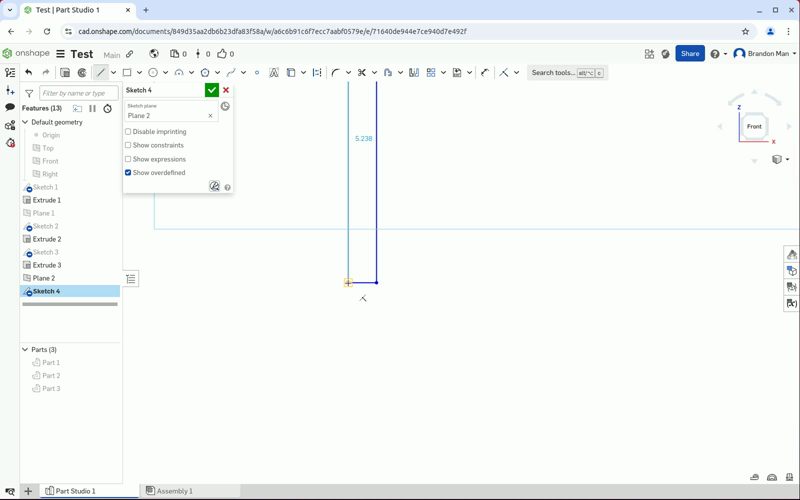
scroll(-6)
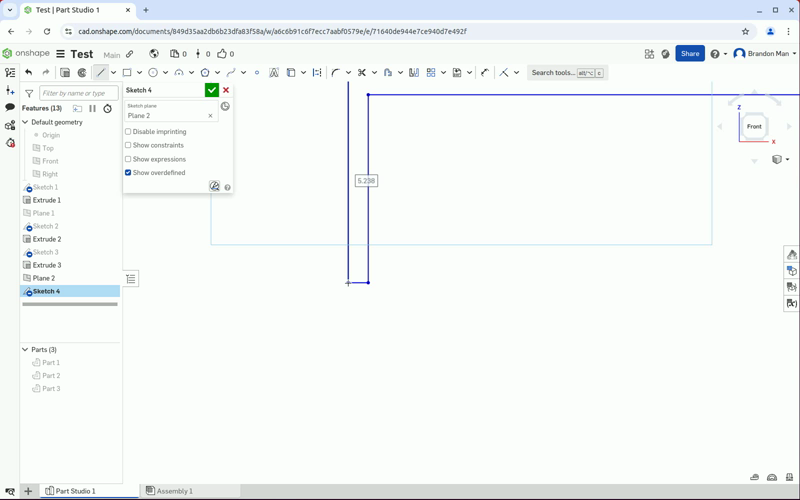
scroll(-6)
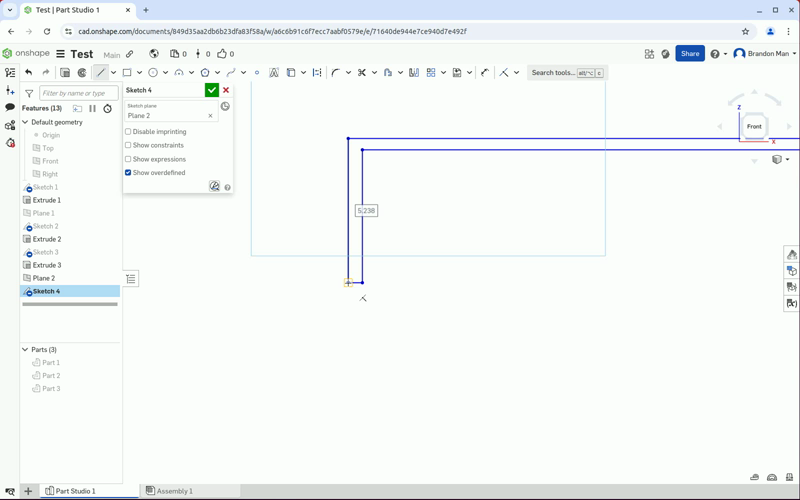
scroll(-6)
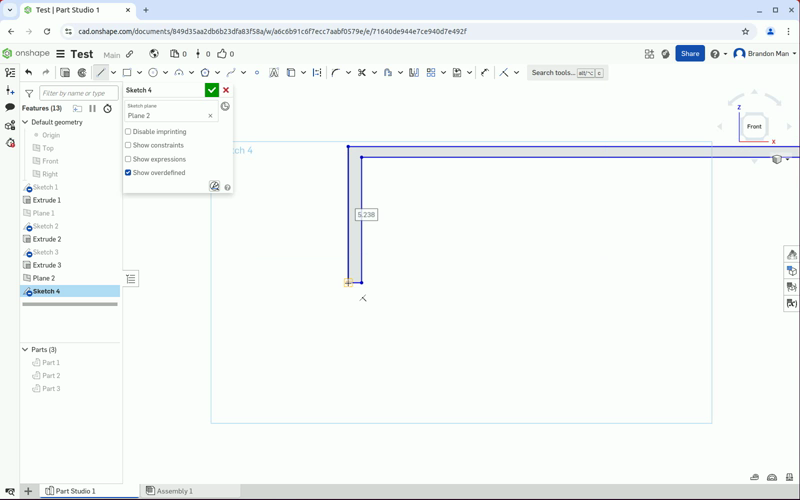
scroll(-6)
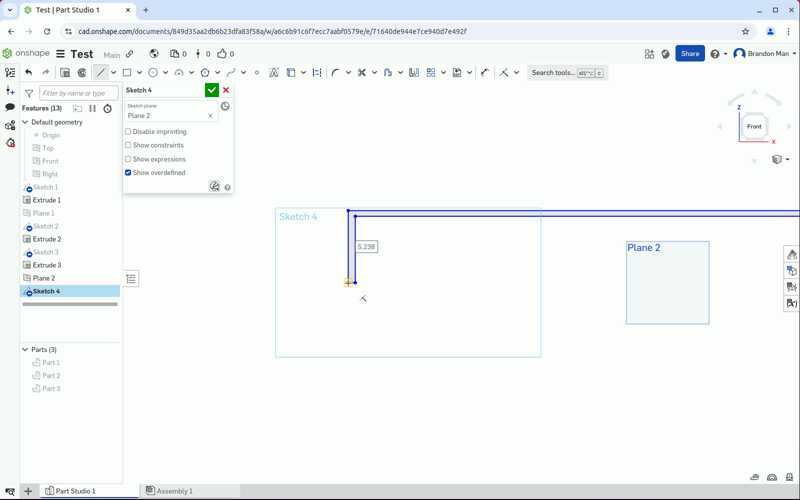
scroll(-6)
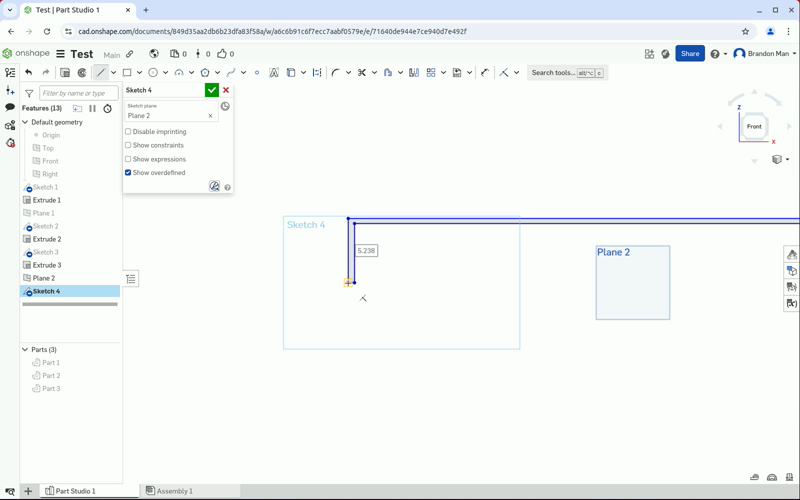
scroll(-6)
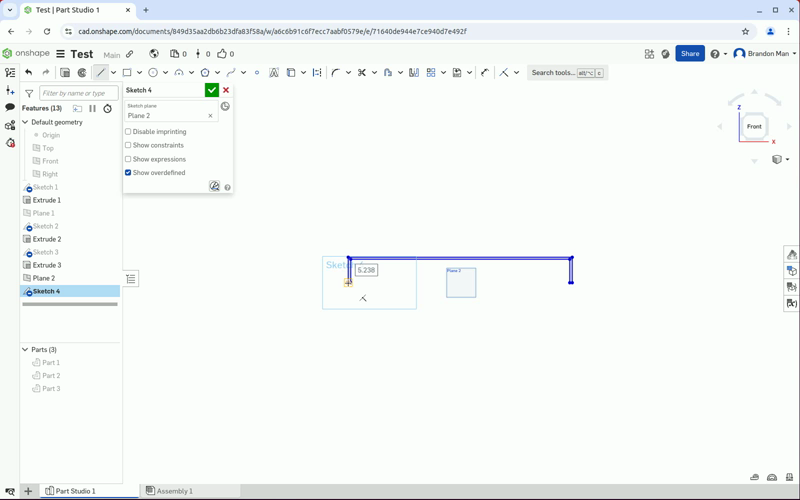
key(esc)
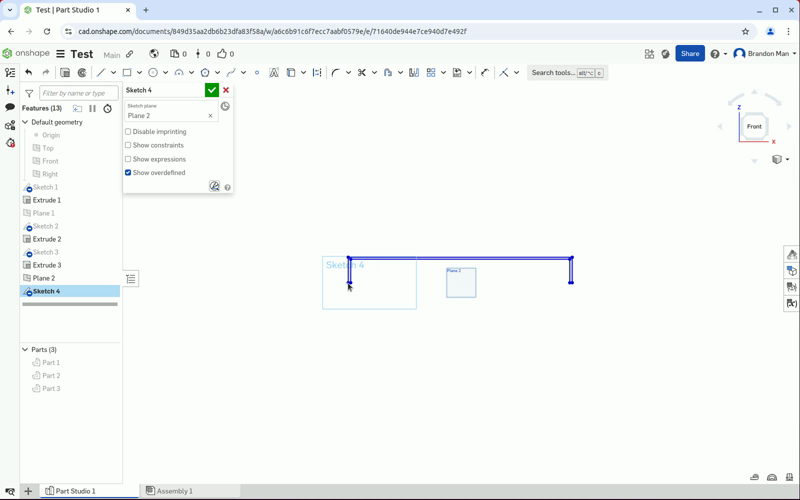
mouse_move(570, 281)
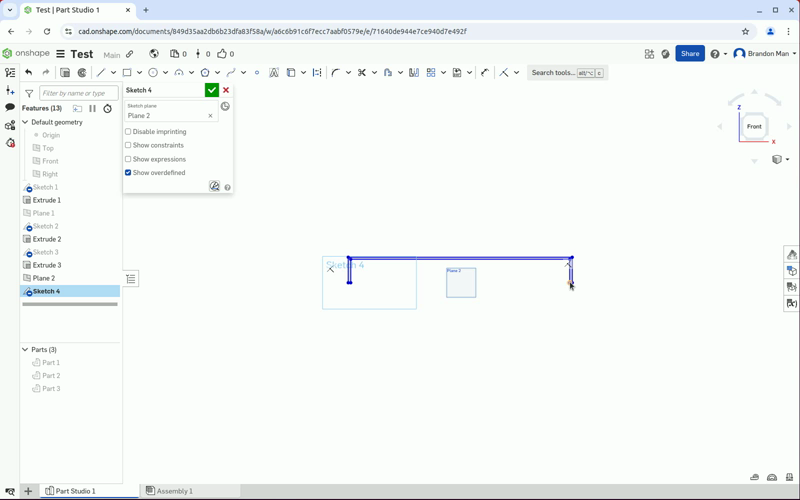
scroll(6)
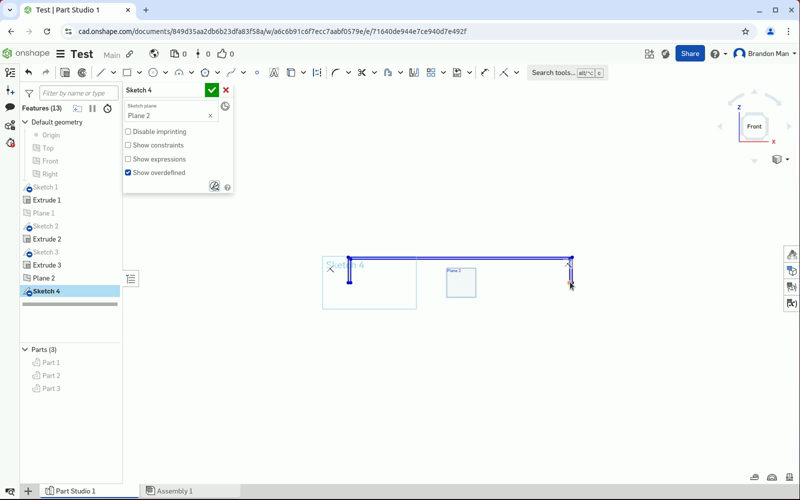
scroll(6)
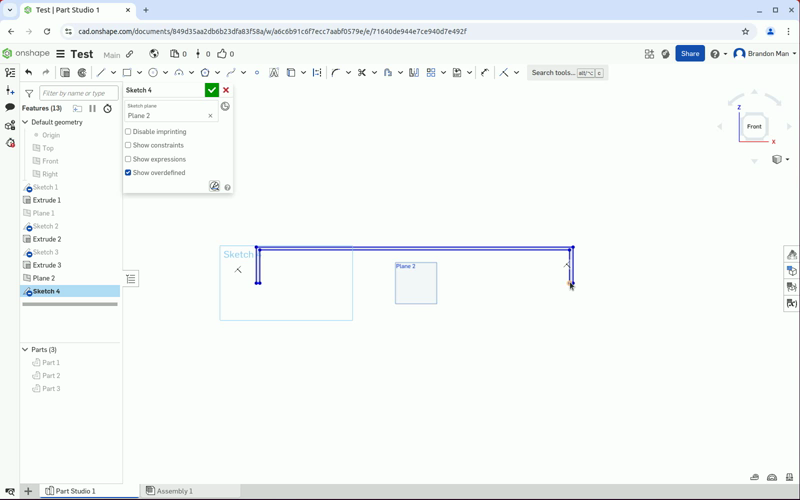
scroll(6)
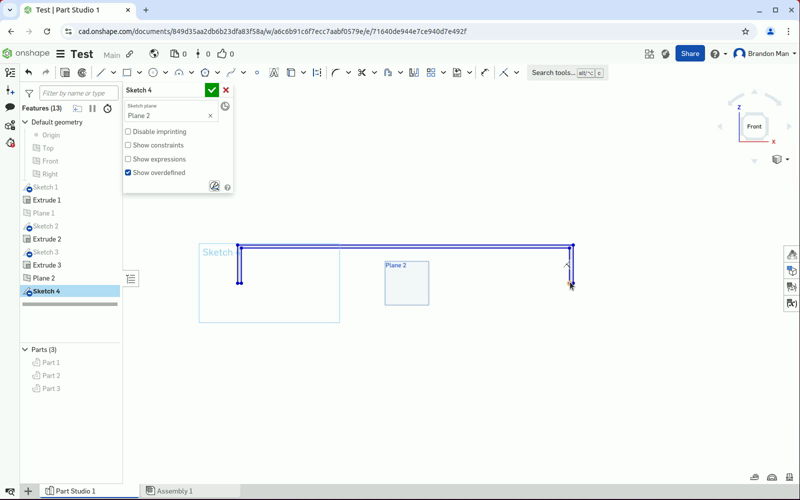
scroll(6)
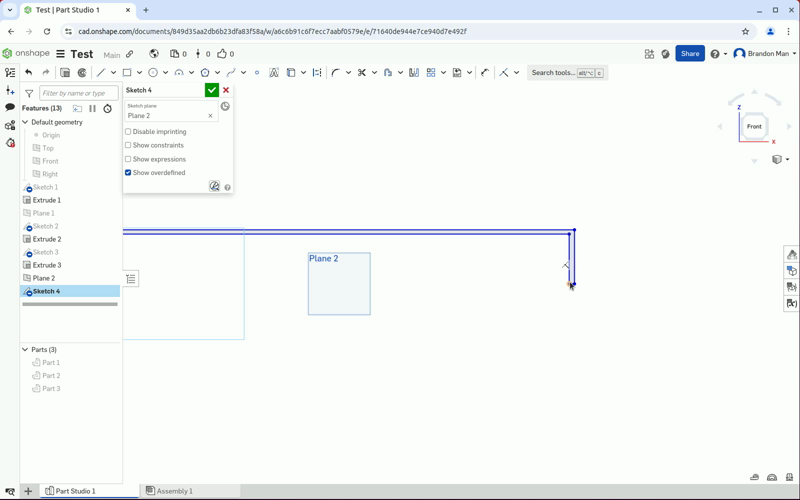
scroll(6)
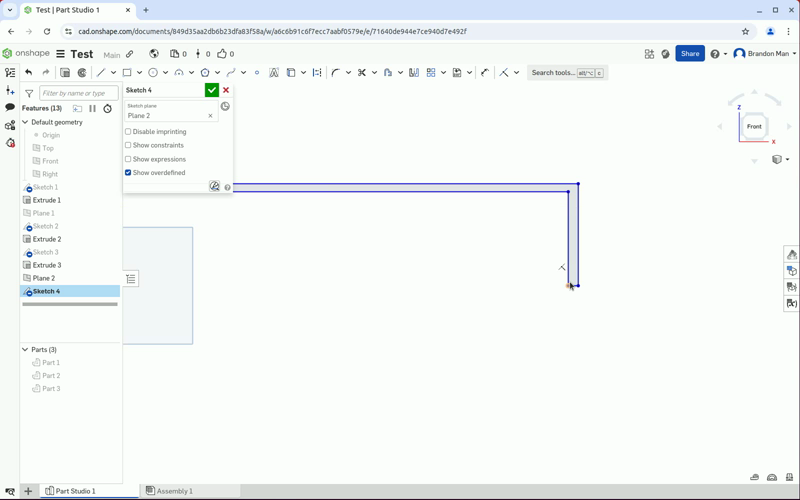
scroll(6)
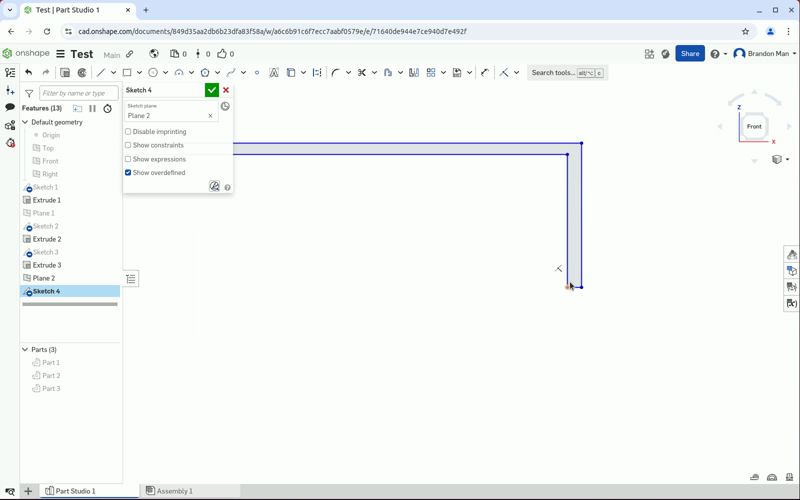
scroll(6)
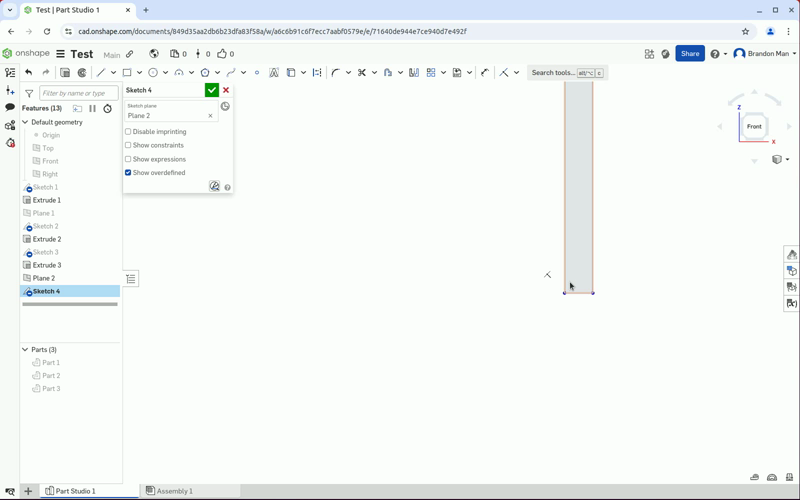
click(570, 281)
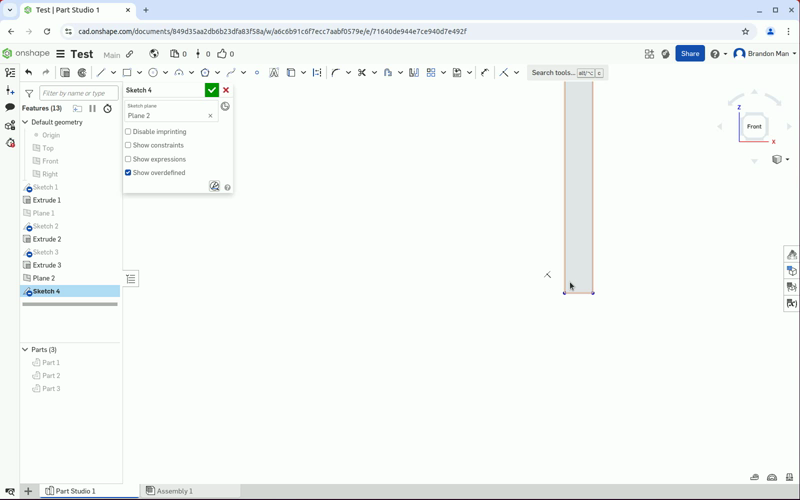
scroll(-6)
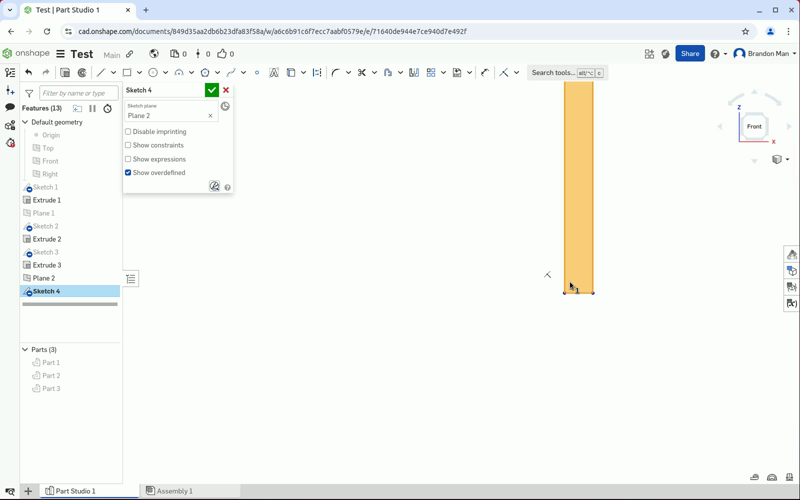
scroll(-6)
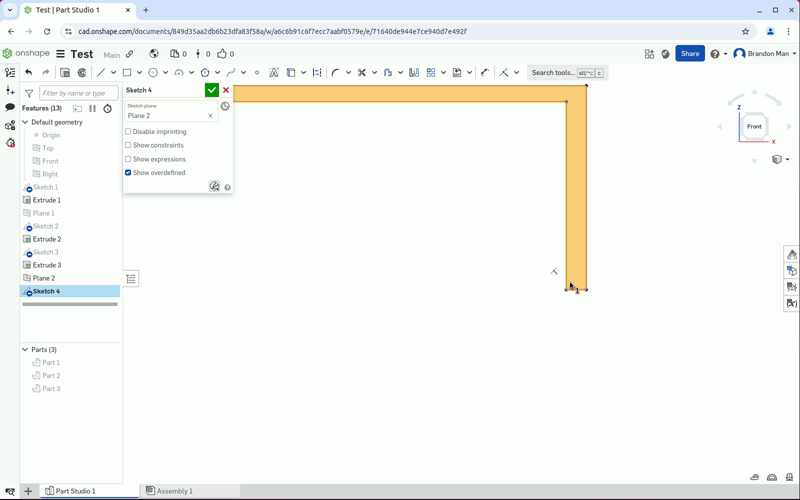
scroll(-6)
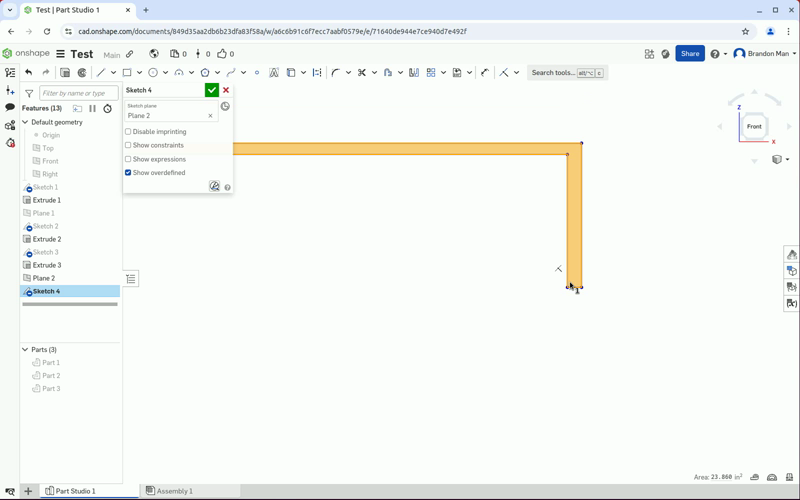
scroll(-6)
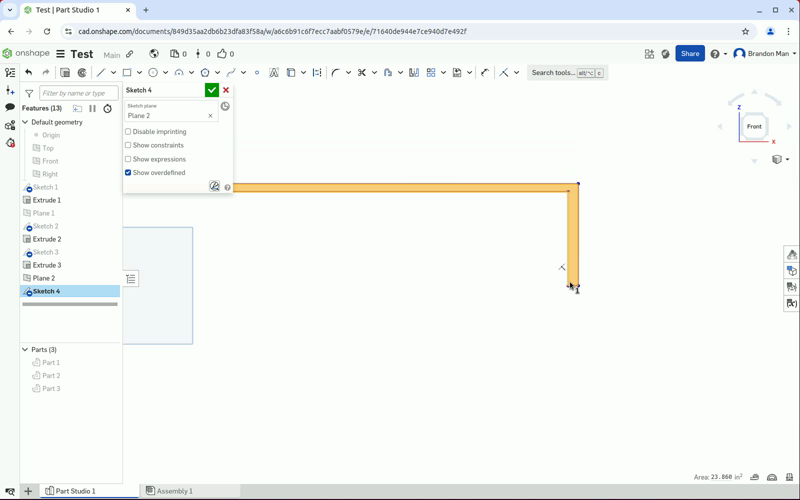
scroll(-6)
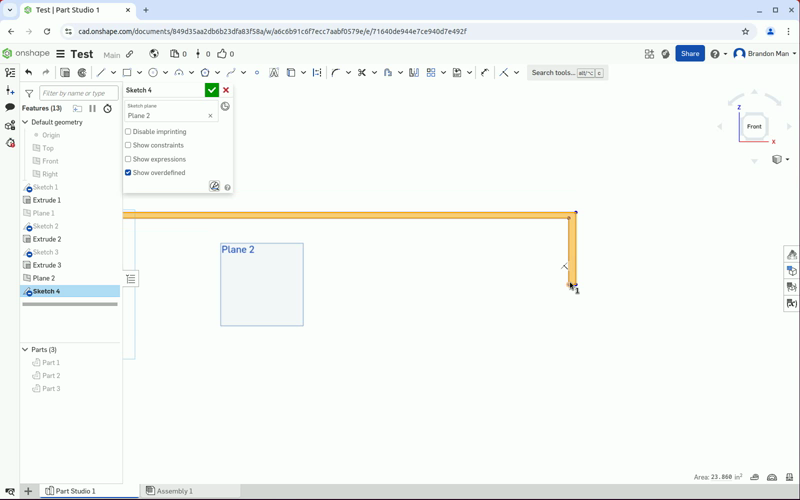
scroll(-6)
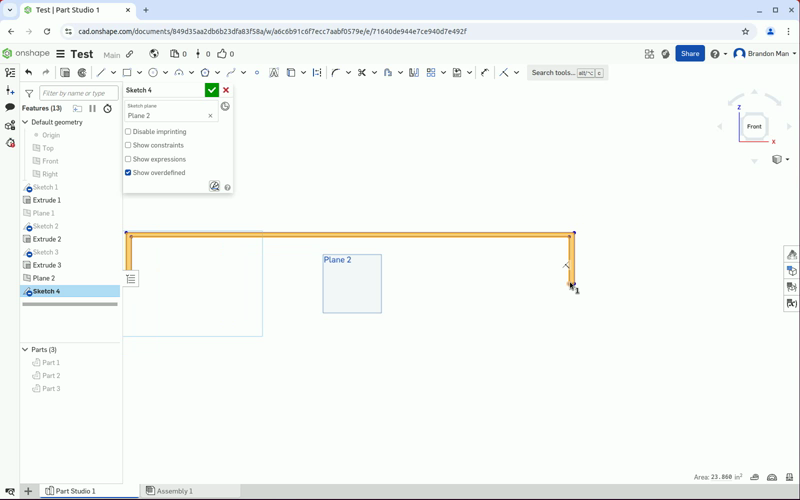
scroll(-6)
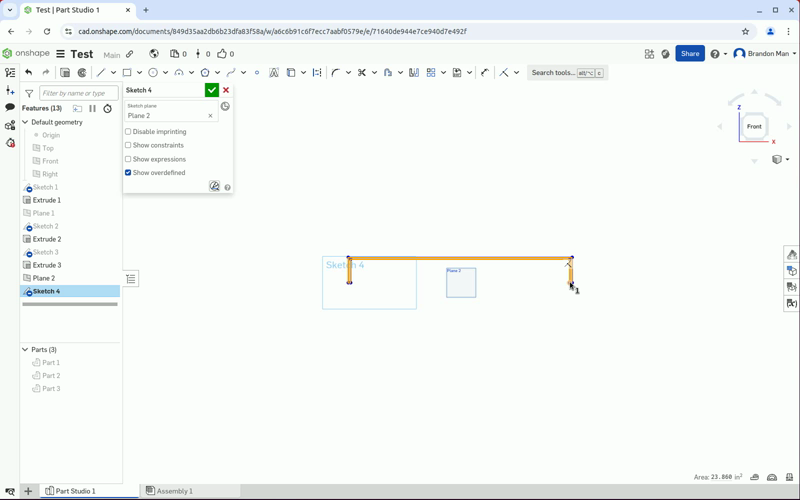
mouse_move(73, 352)
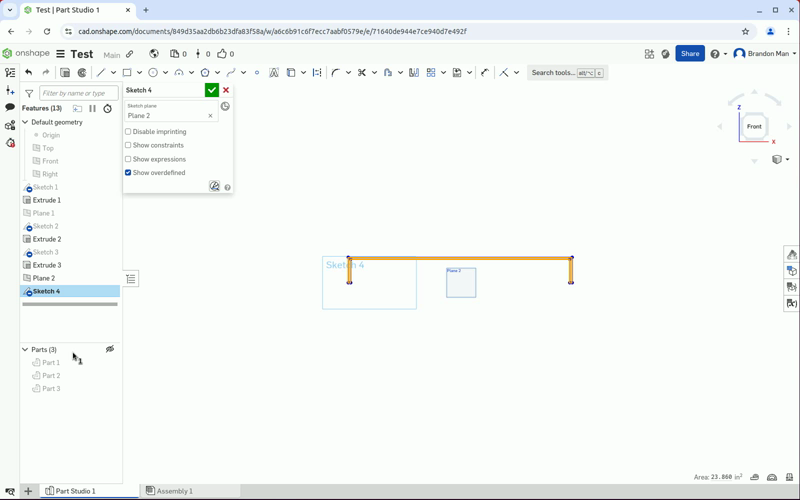
key(shift+y)
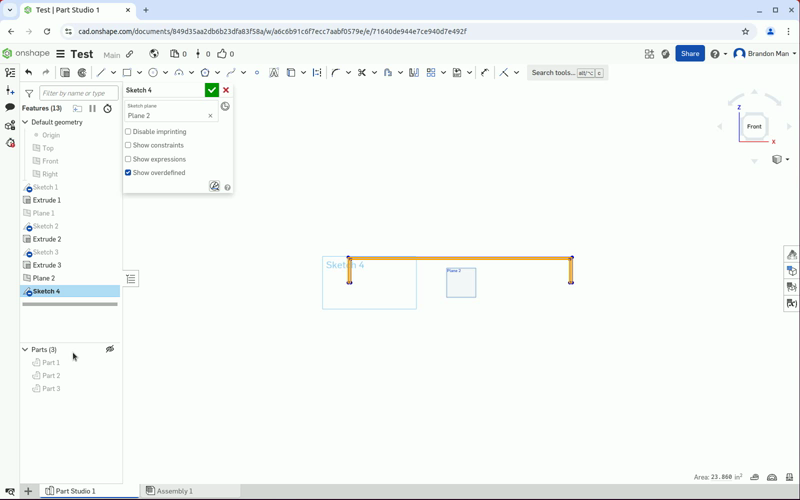
key(shift+e)
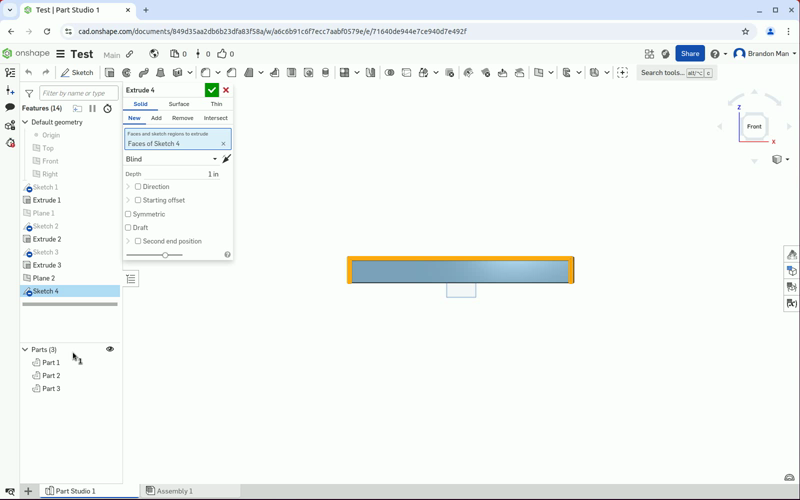
mouse_move(143, 106)
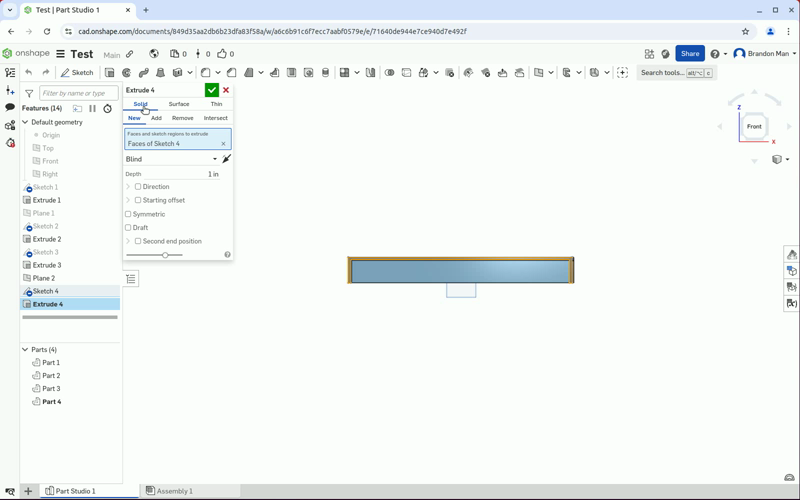
click(143, 106)
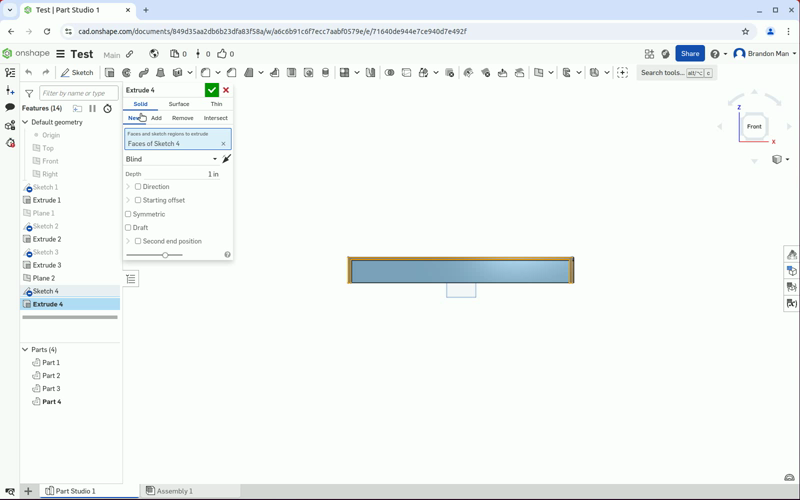
mouse_move(137, 120)
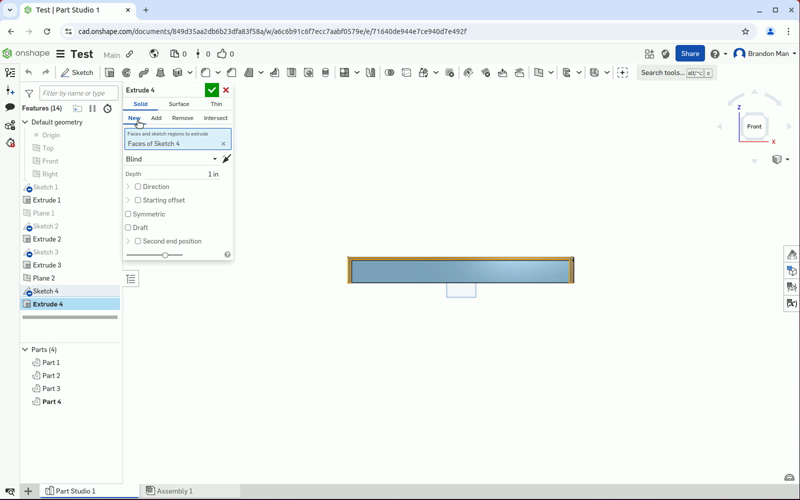
click(137, 120)
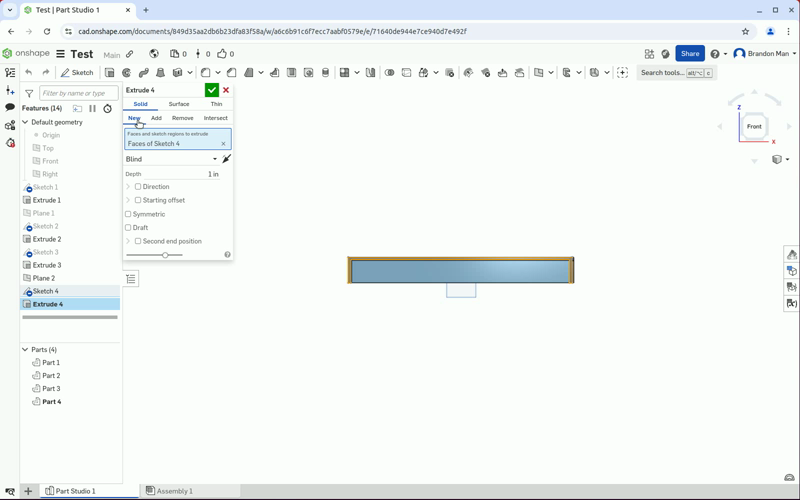
key(tab, 4)
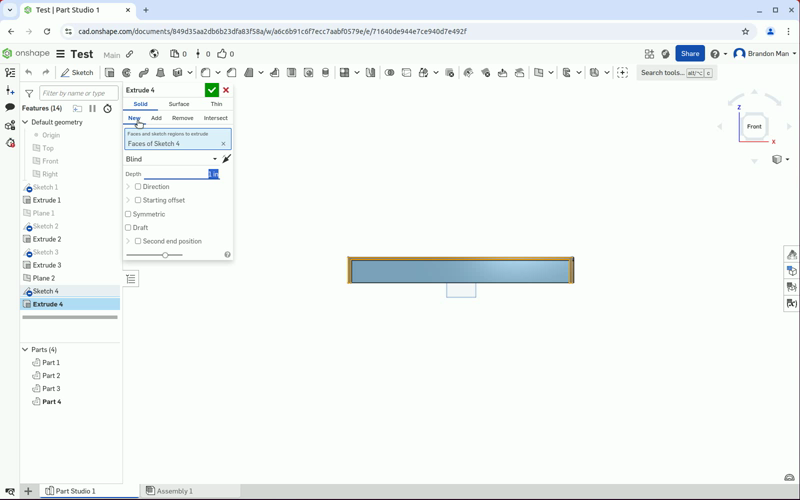
text(0.722)
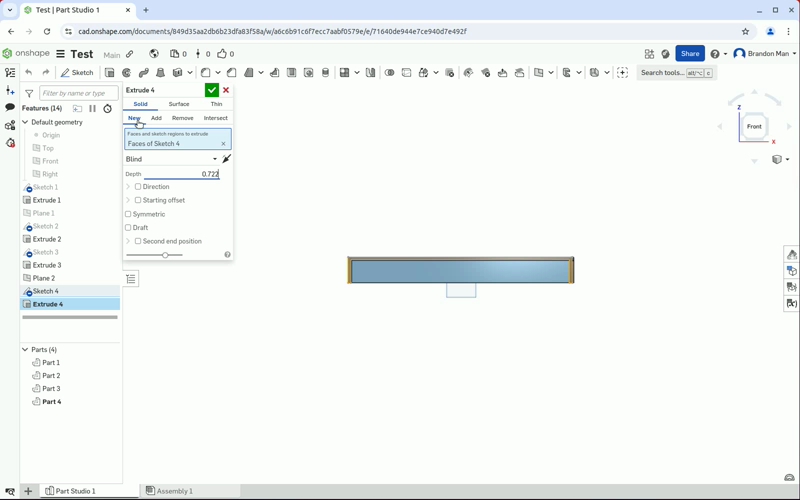
key(enter)
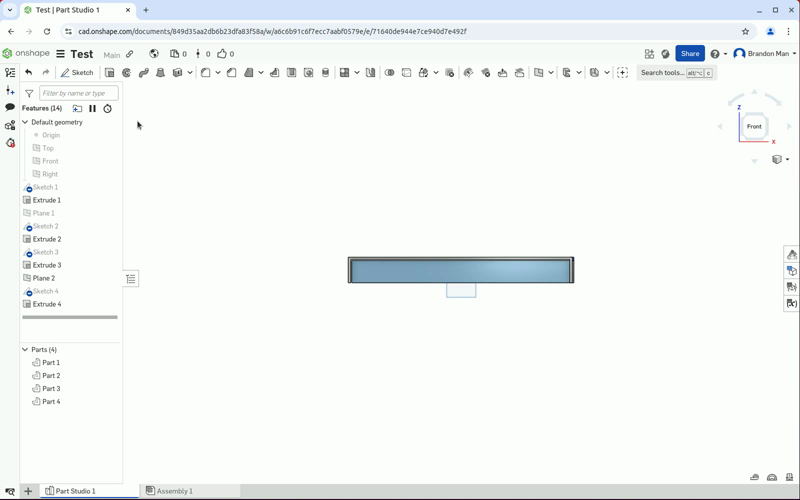
key(shift+h)
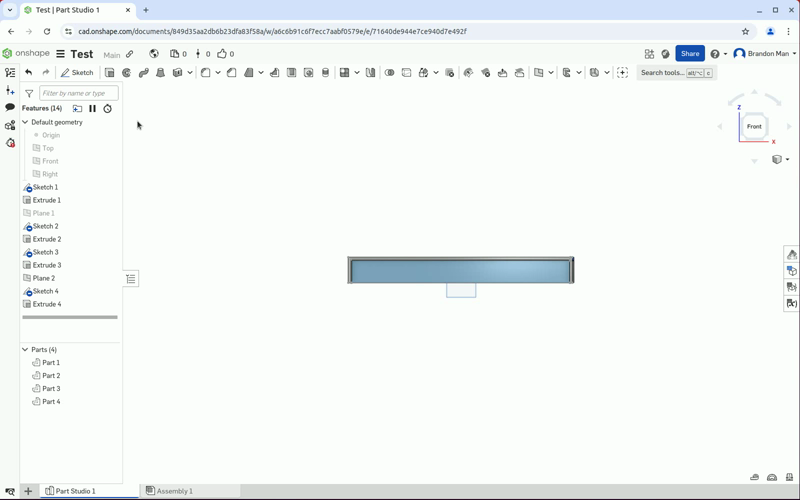
key(shift+h)
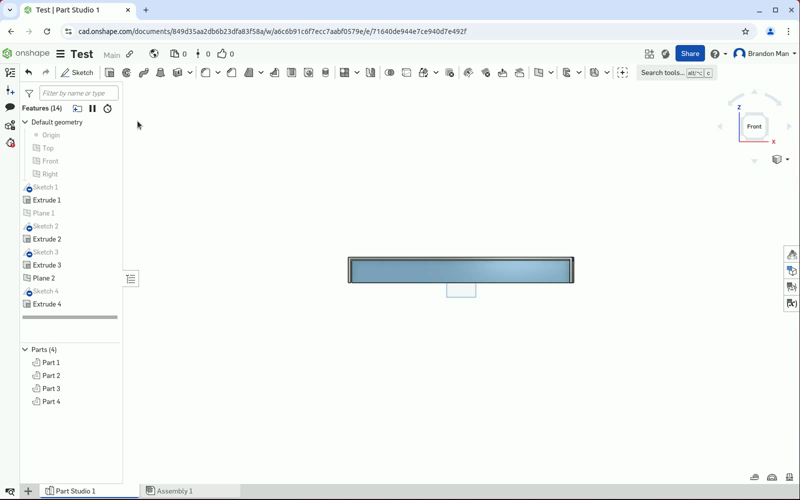
mouse_move(73, 189)
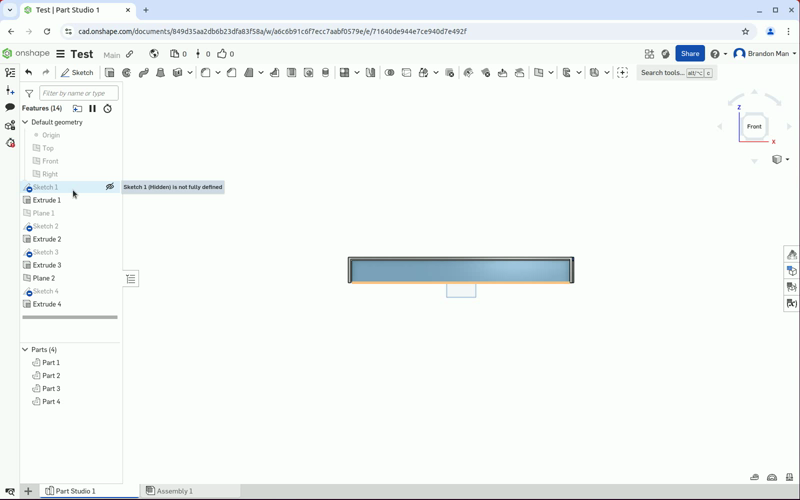
click(73, 189)
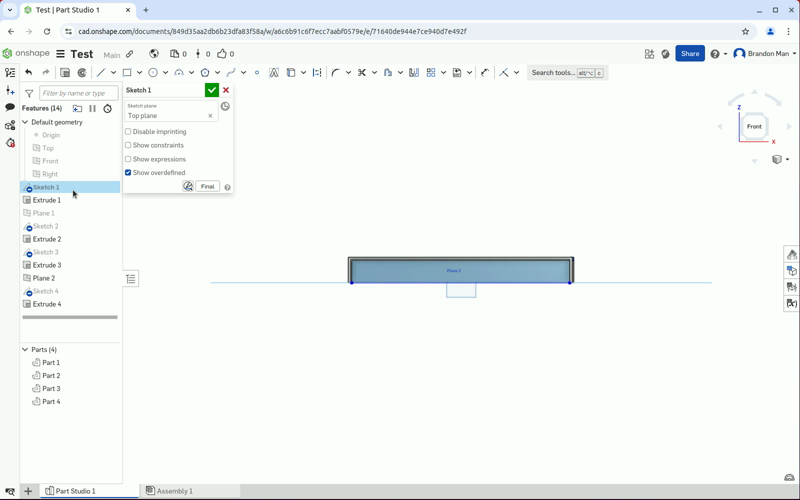
mouse_move(229, 92)
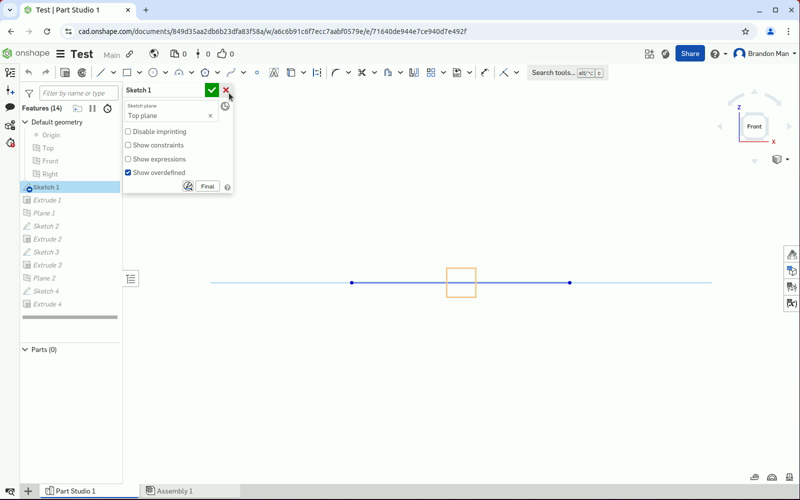
click(229, 92)
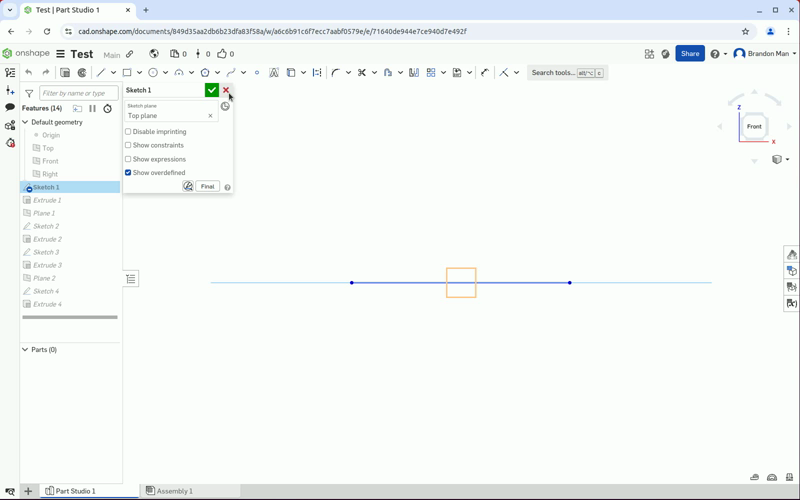
key(shift+s)
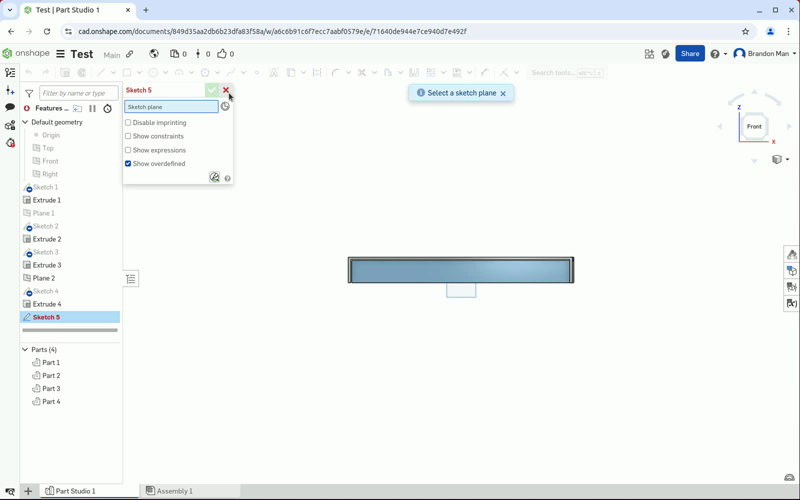
mouse_move(73, 280)
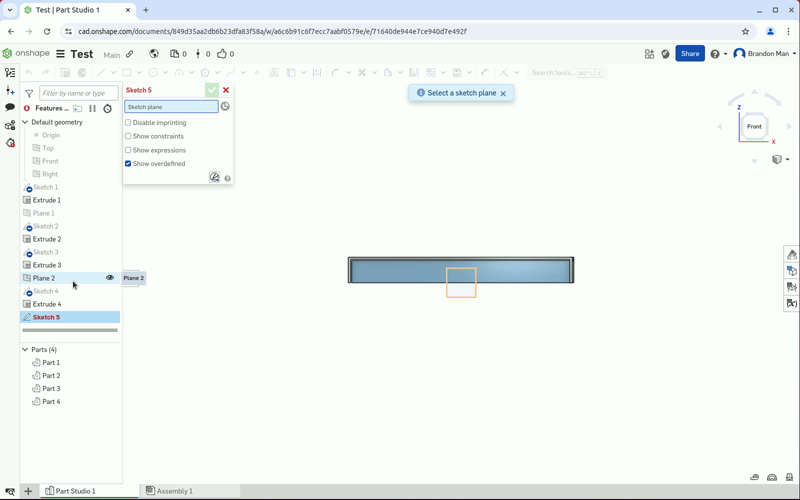
click(73, 280)
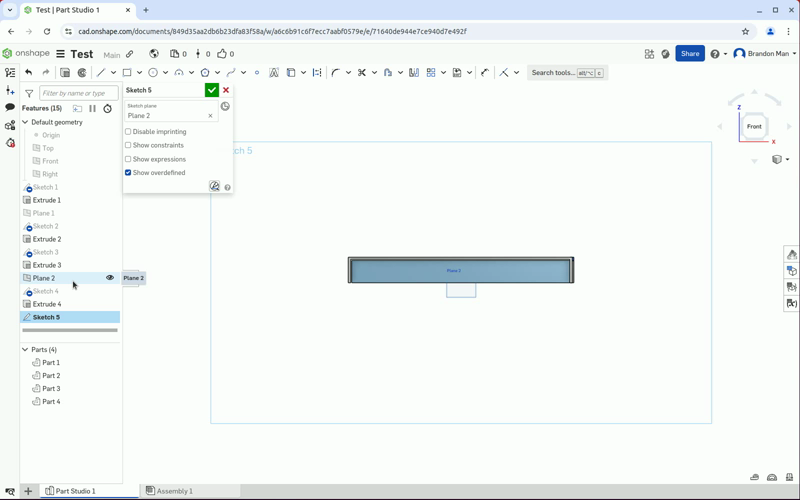
mouse_move(73, 352)
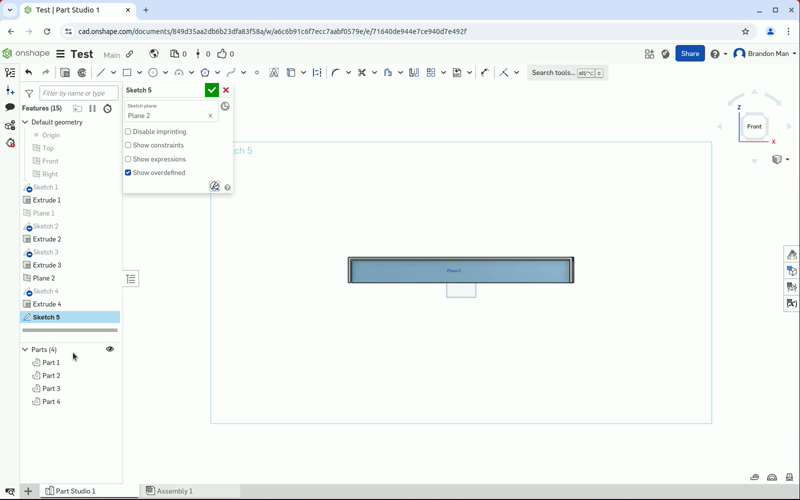
key(y)
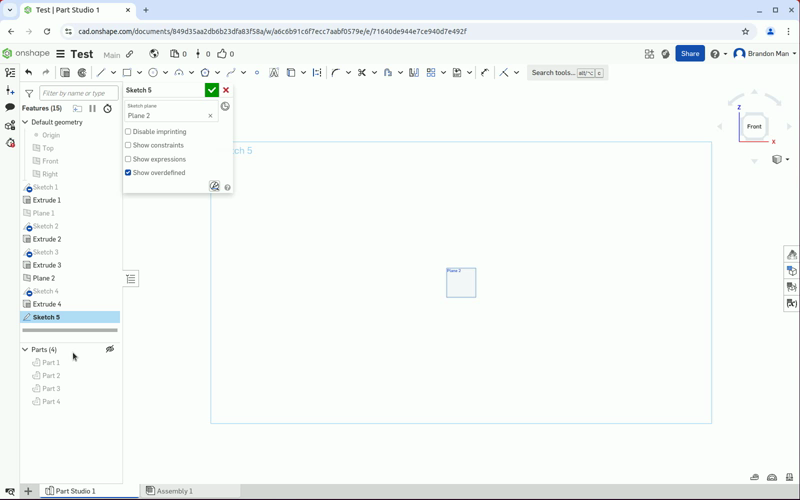
key(l)
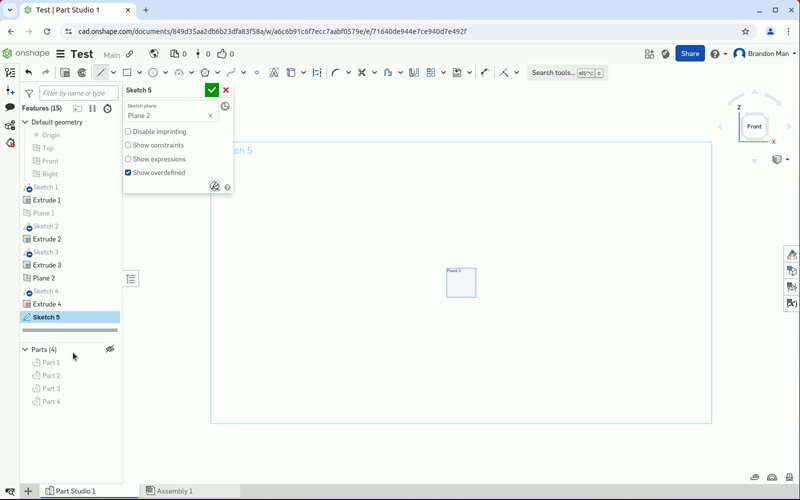
key_down(shift)
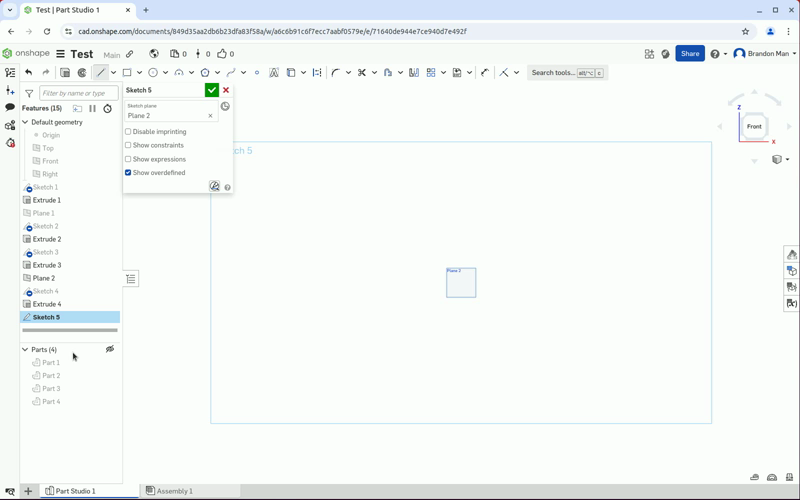
mouse_move(351, 282)
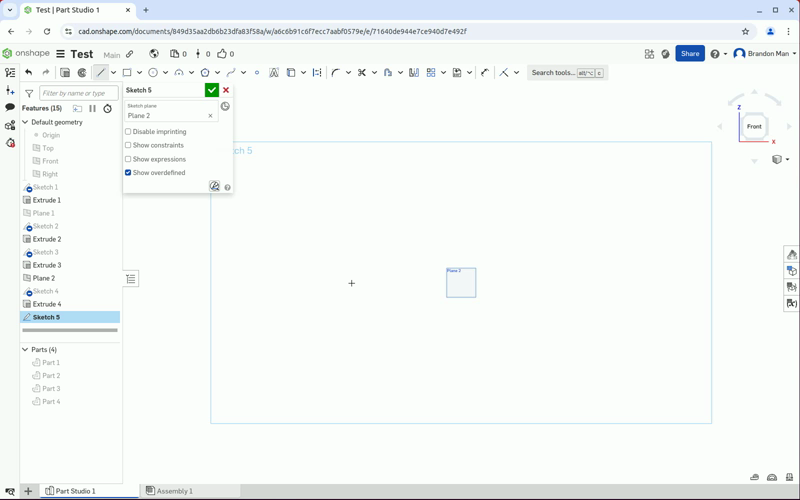
click(351, 282)
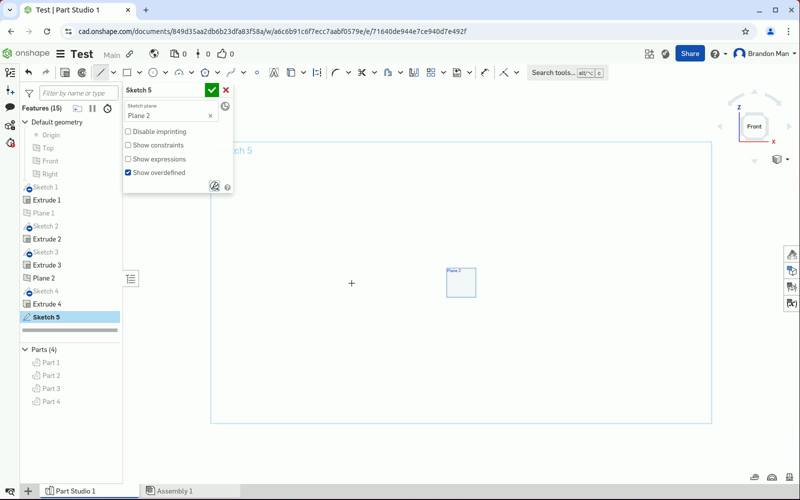
key_up(shift)
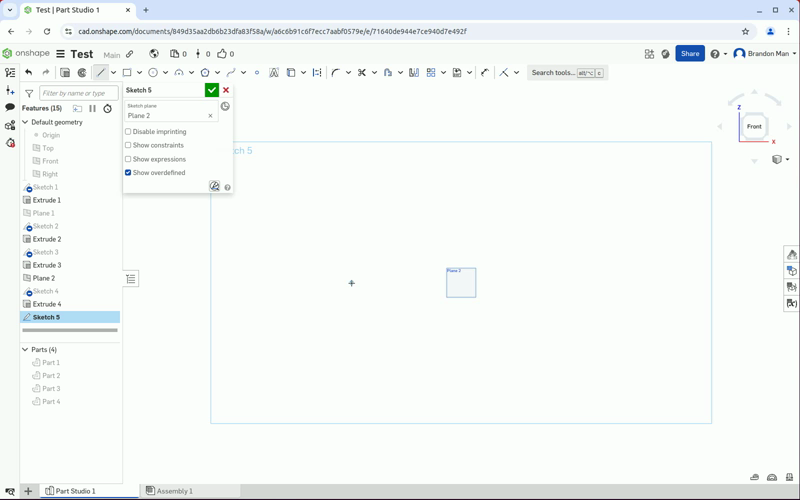
key_down(shift)
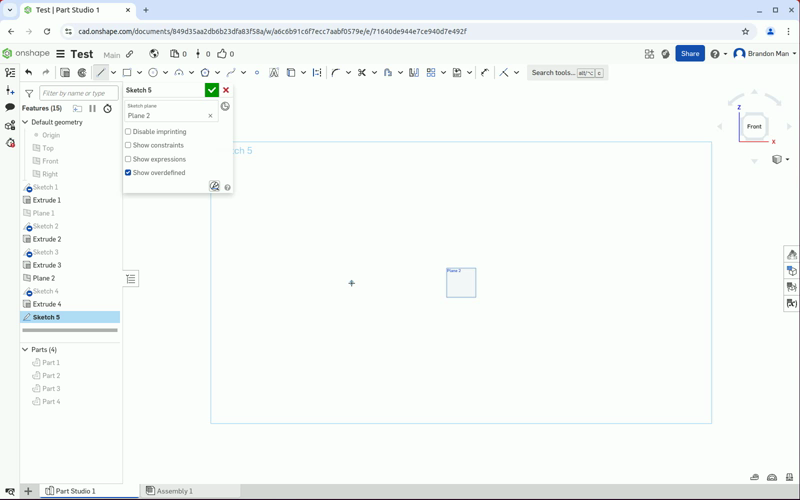
mouse_move(569, 282)
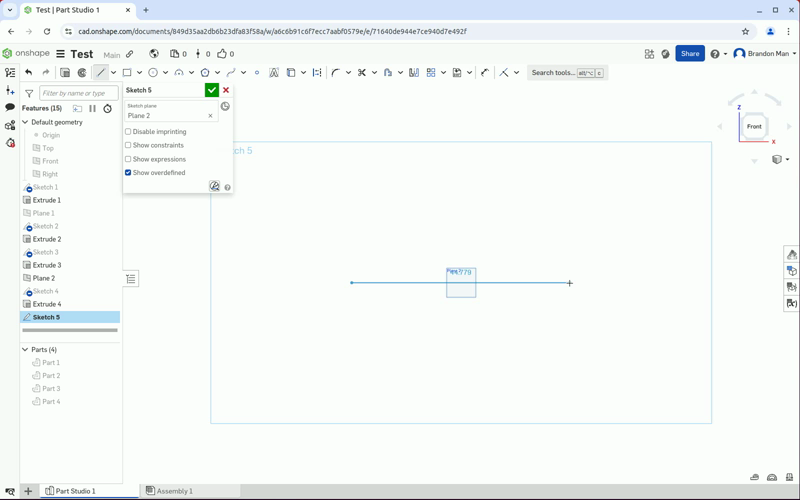
click(569, 282)
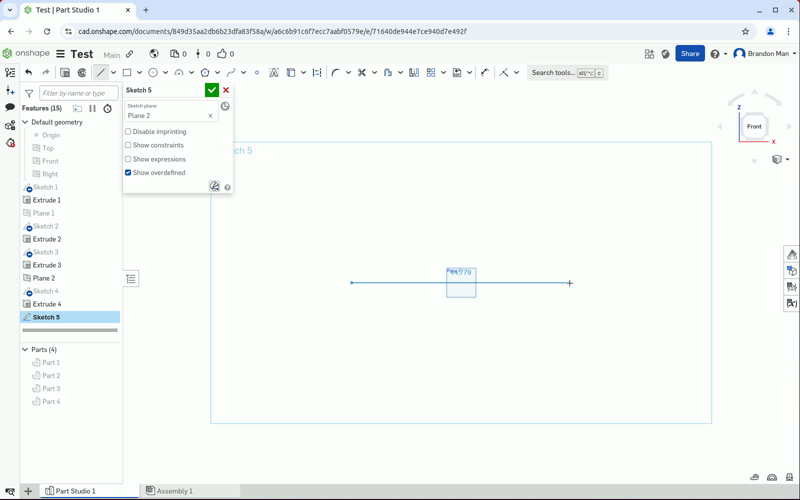
key_up(shift)
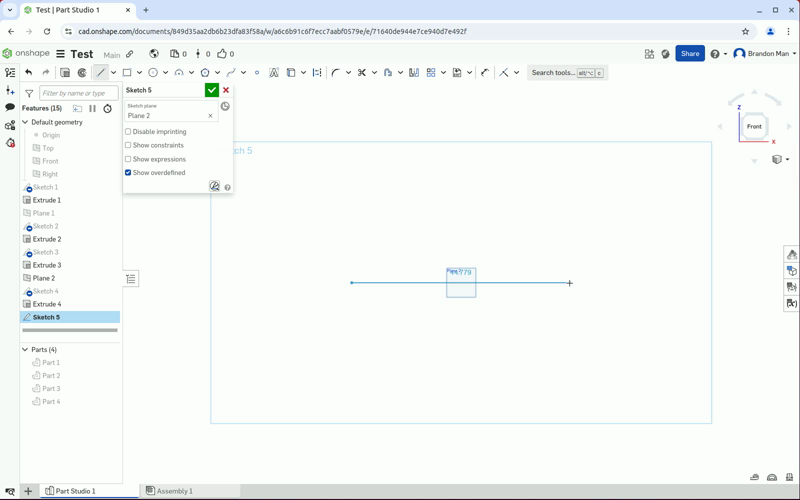
key_down(shift)
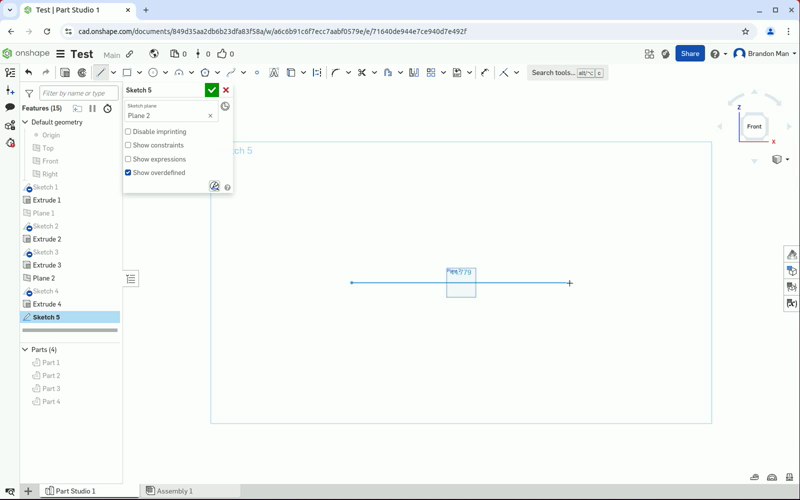
mouse_move(589, 282)
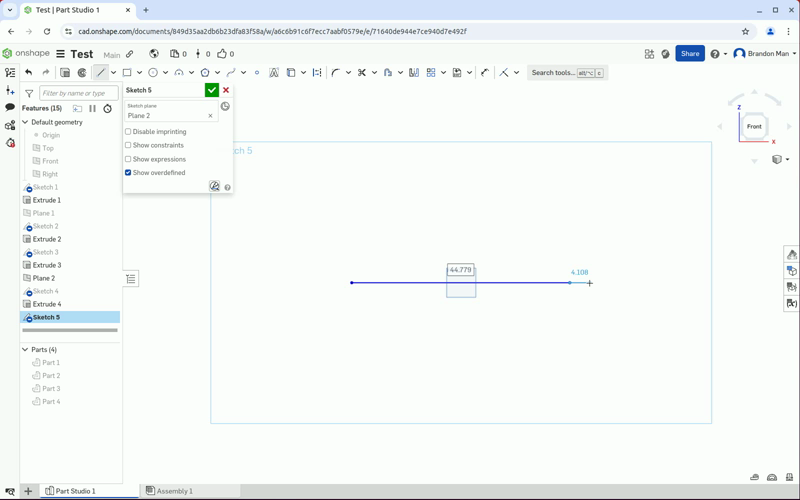
mouse_move(569, 260)
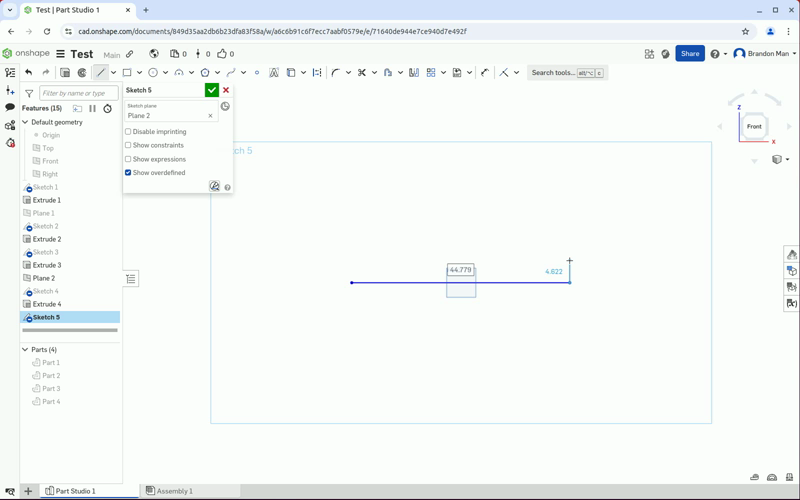
click(569, 260)
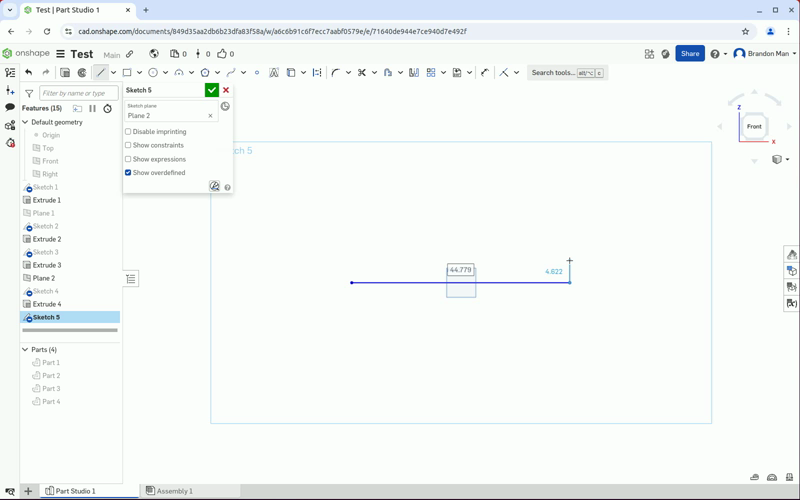
key_up(shift)
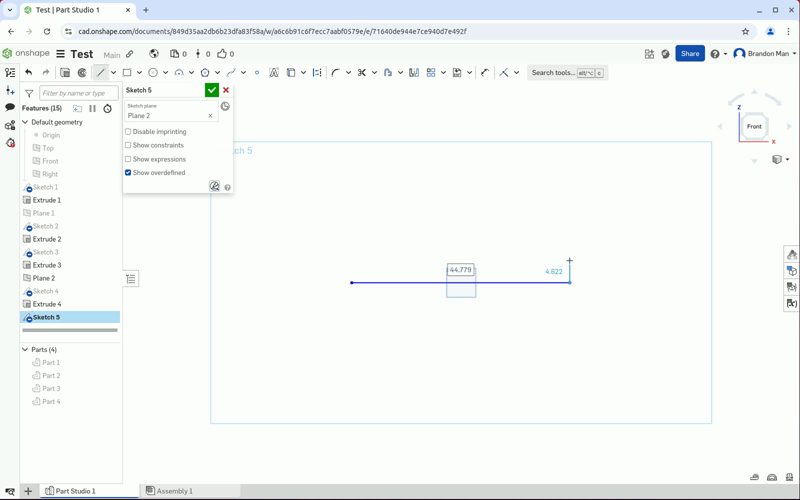
key_down(shift)
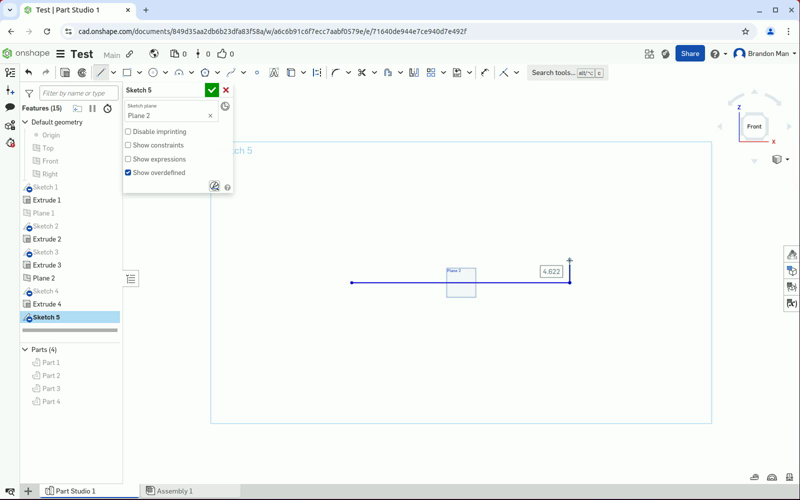
mouse_move(351, 260)
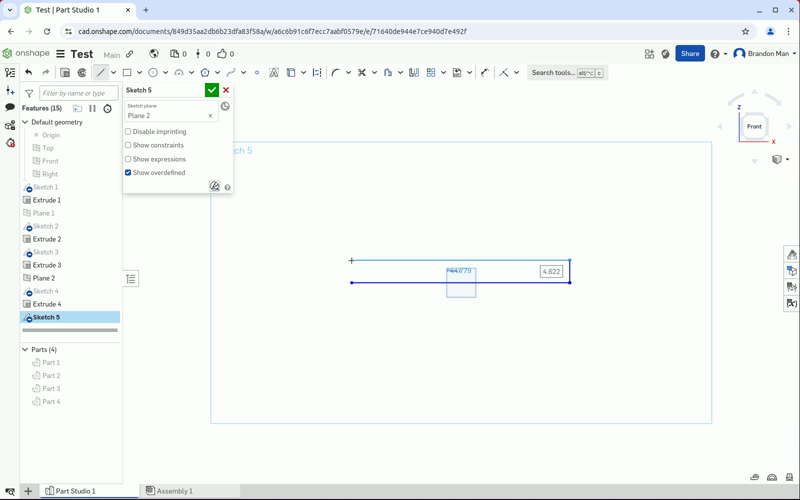
click(351, 260)
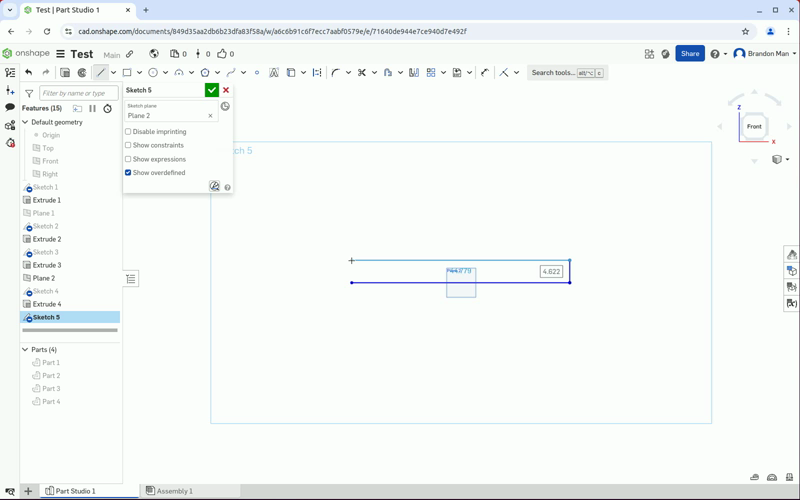
key_up(shift)
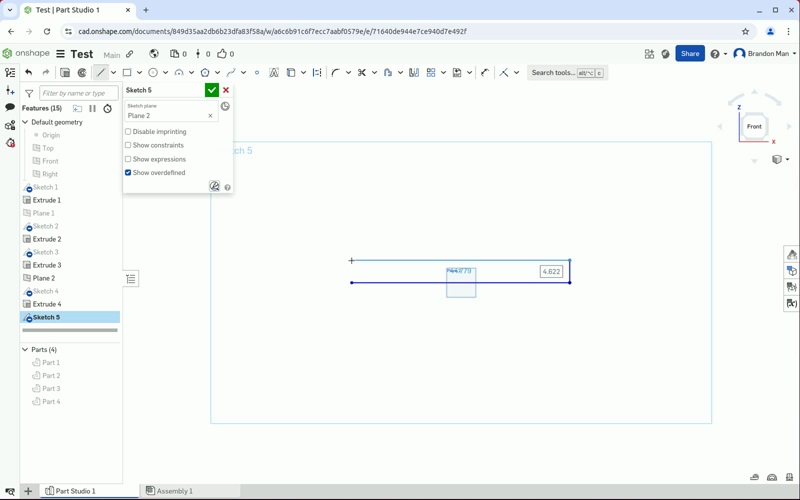
mouse_move(381, 260)
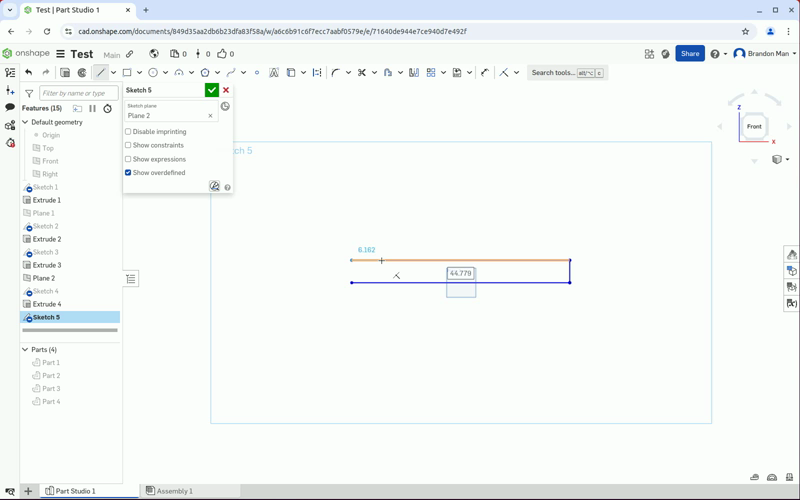
key_down(shift)
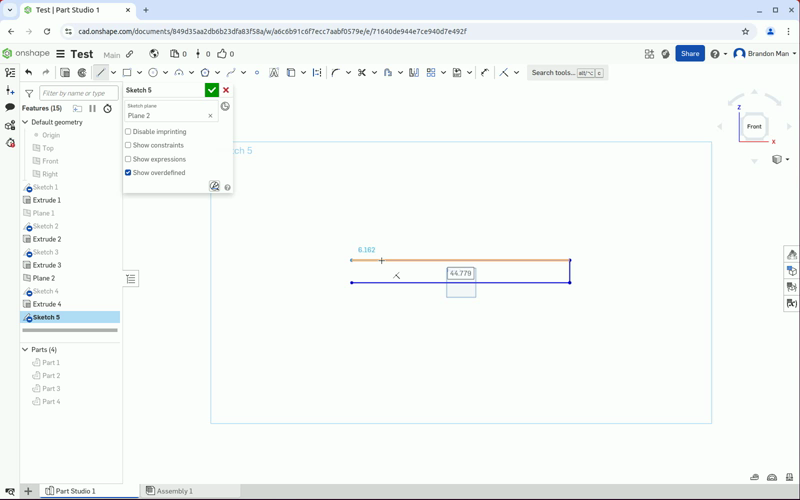
mouse_move(351, 282)
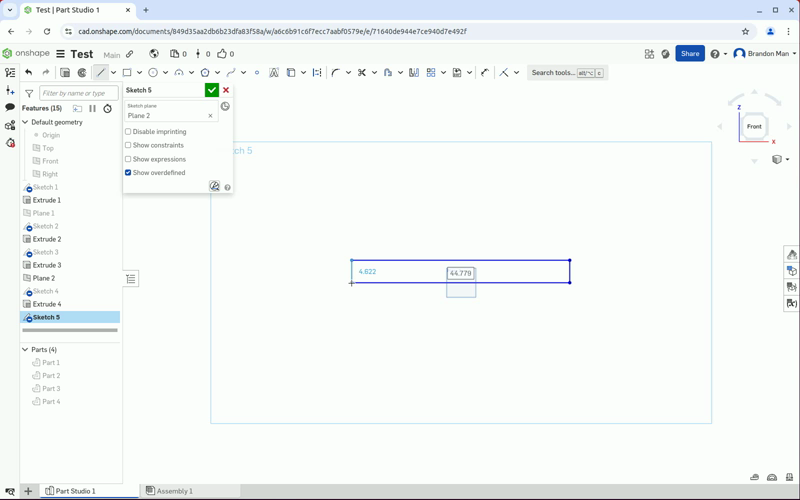
key_up(shift)
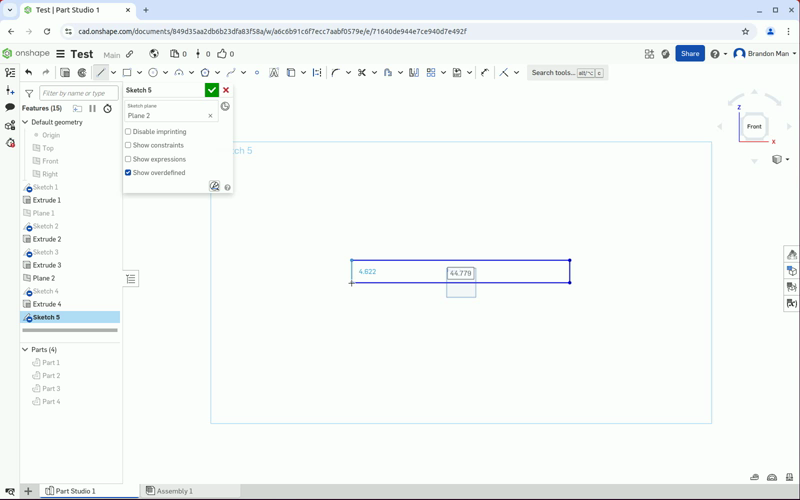
click(351, 282)
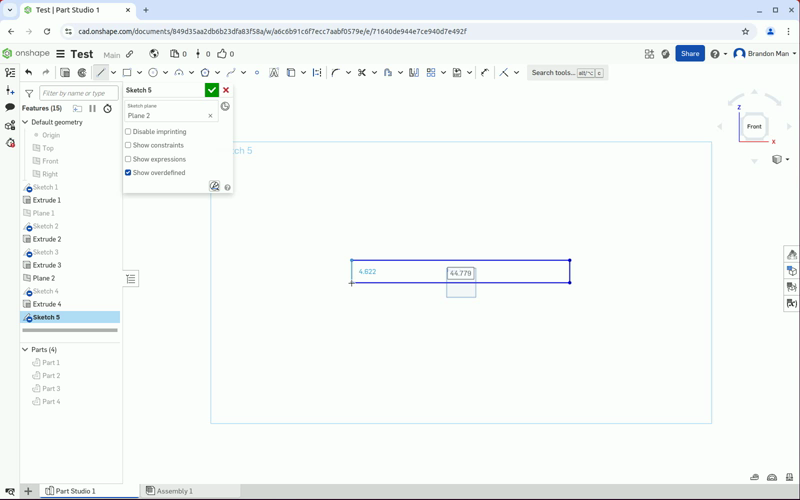
key(esc)
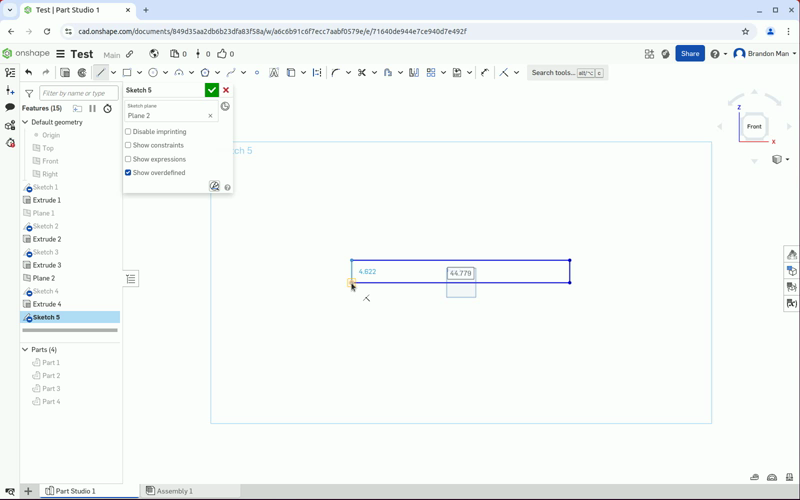
mouse_move(434, 266)
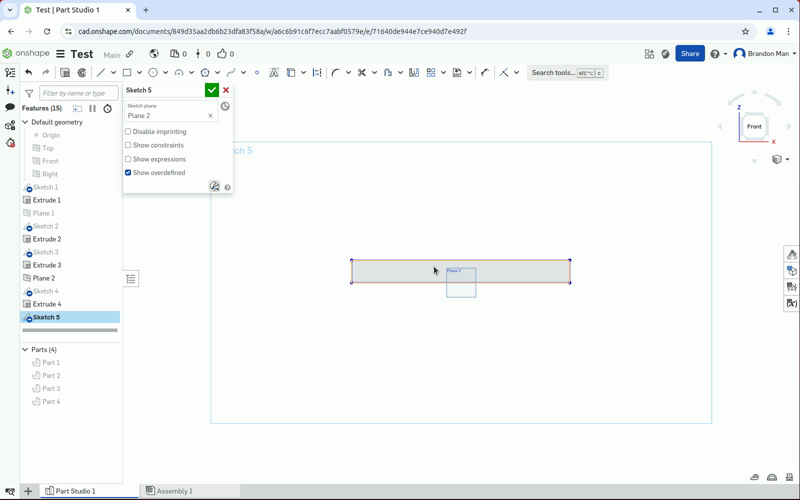
click(434, 266)
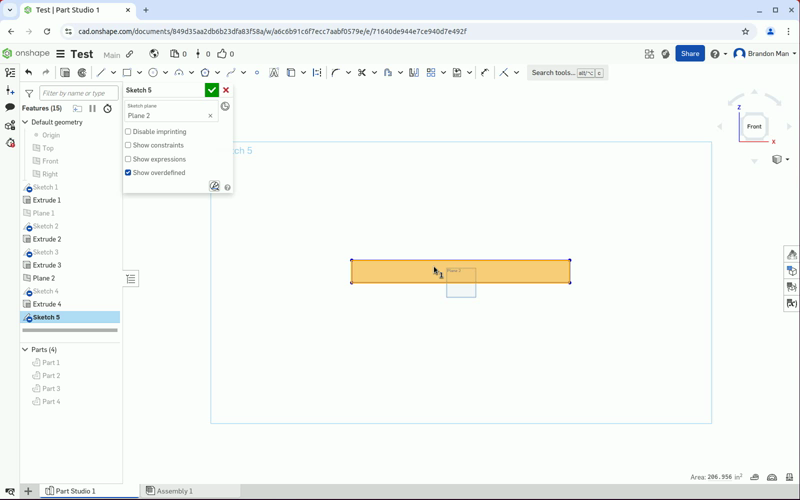
mouse_move(73, 352)
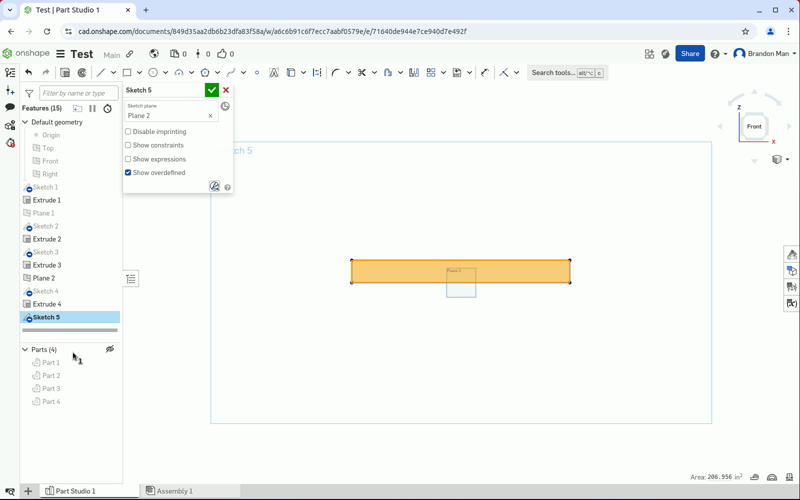
key(shift+y)
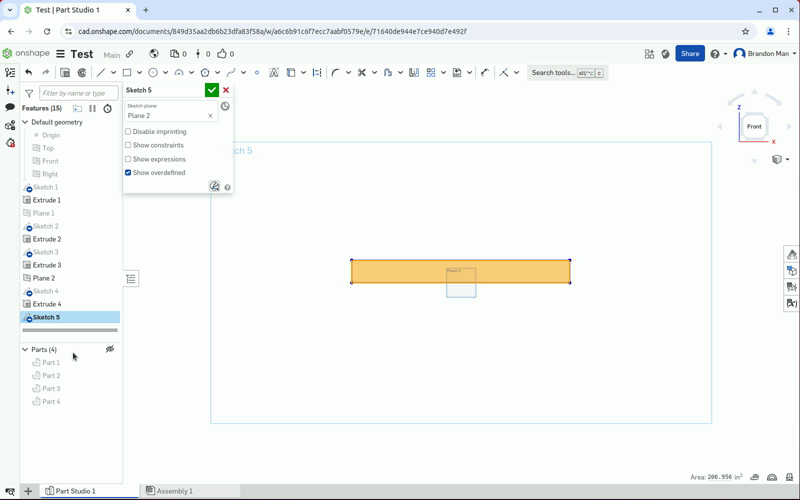
key(shift+e)
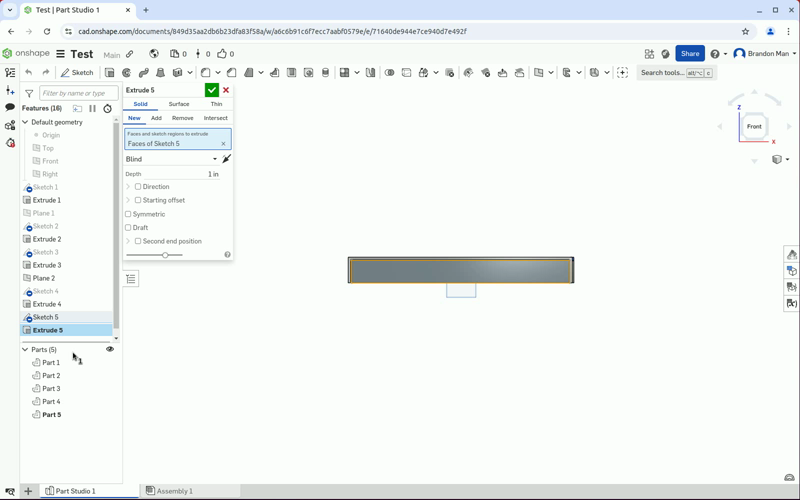
mouse_move(143, 106)
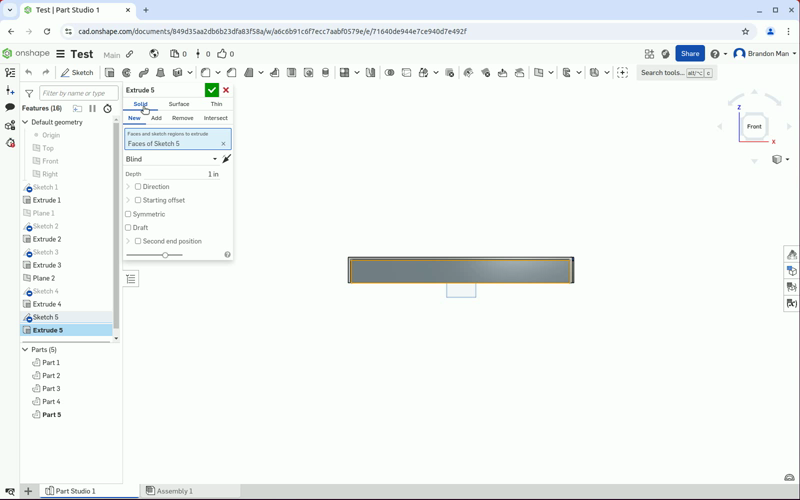
click(143, 106)
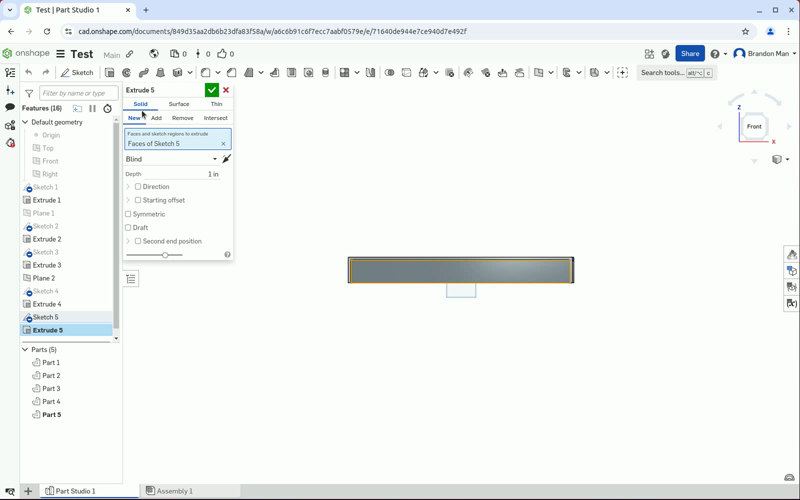
mouse_move(137, 120)
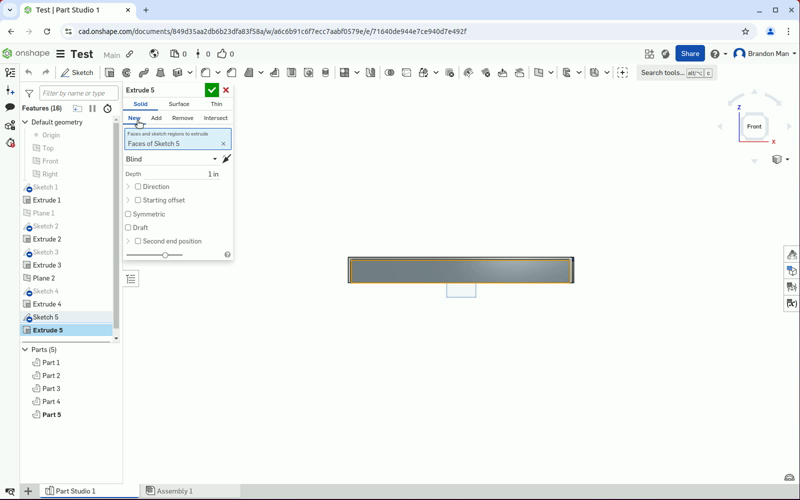
click(137, 120)
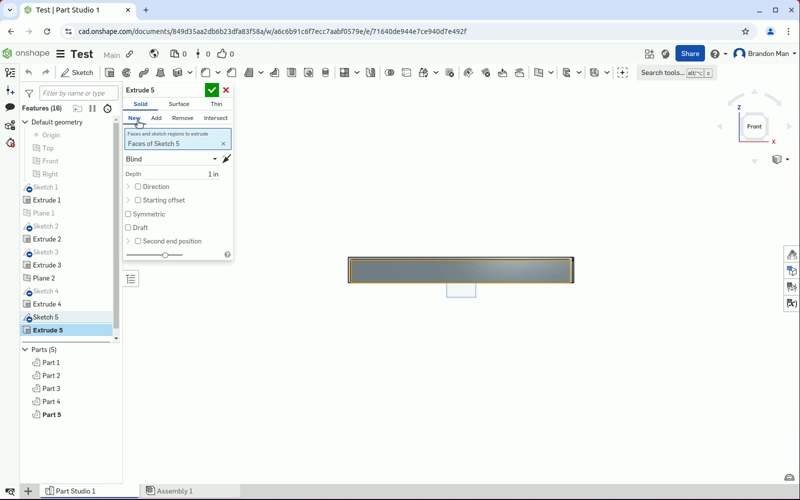
key(tab, 4)
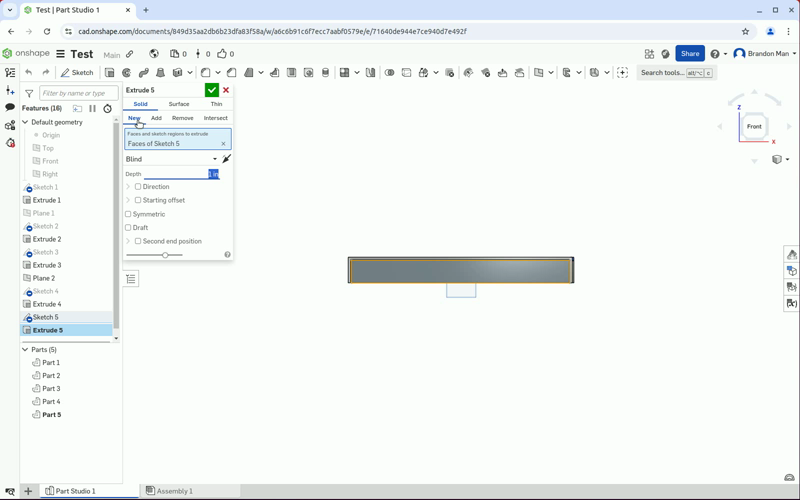
text(0.722)
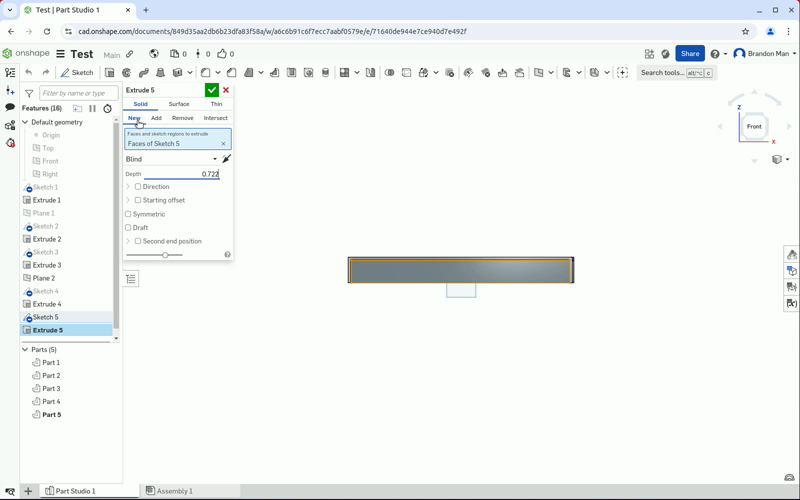
key(enter)
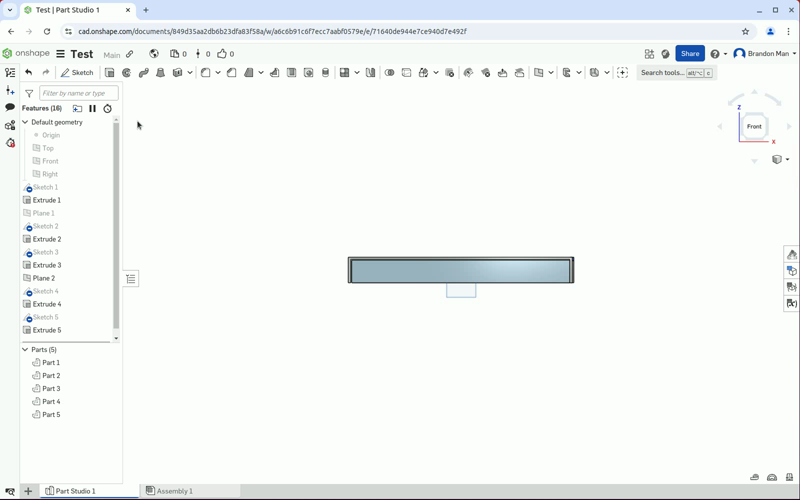
key(shift+h)
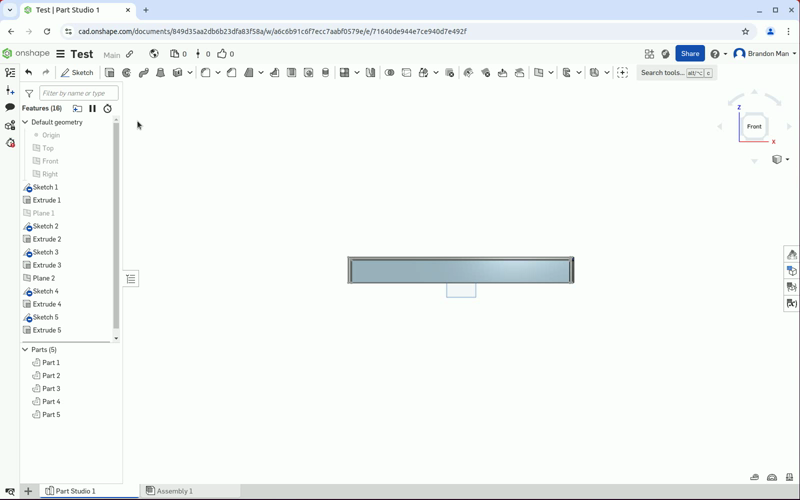
key(shift+h)
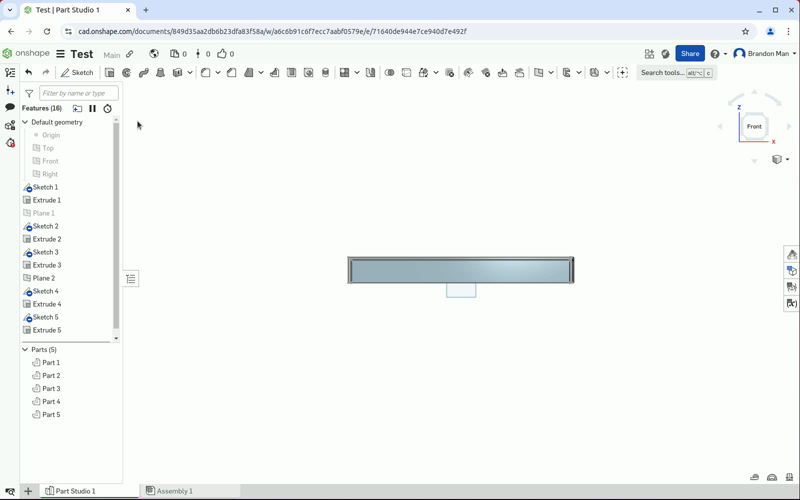
key(shift+7)
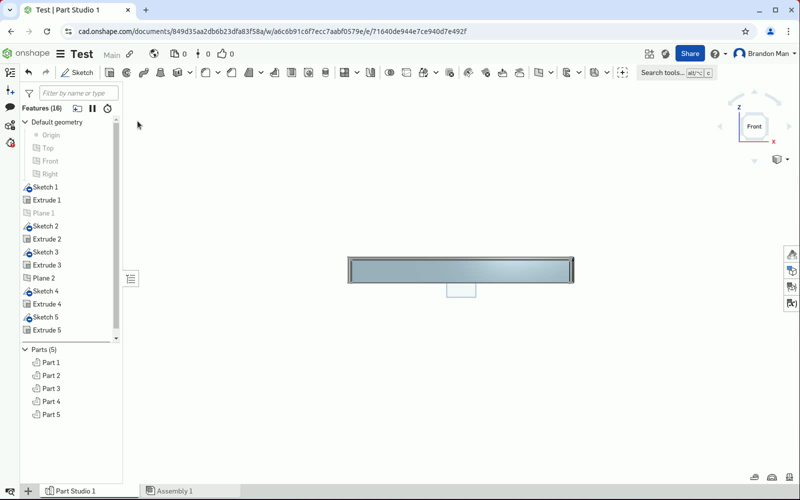
key(left, 2)
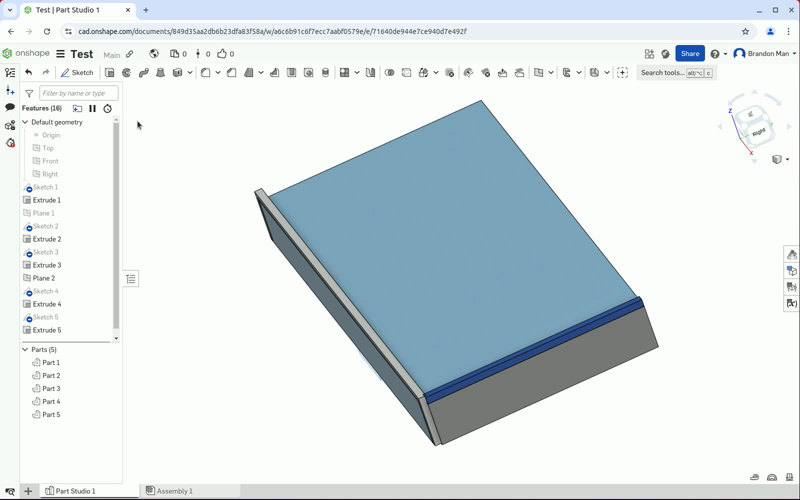
key(down, 2)
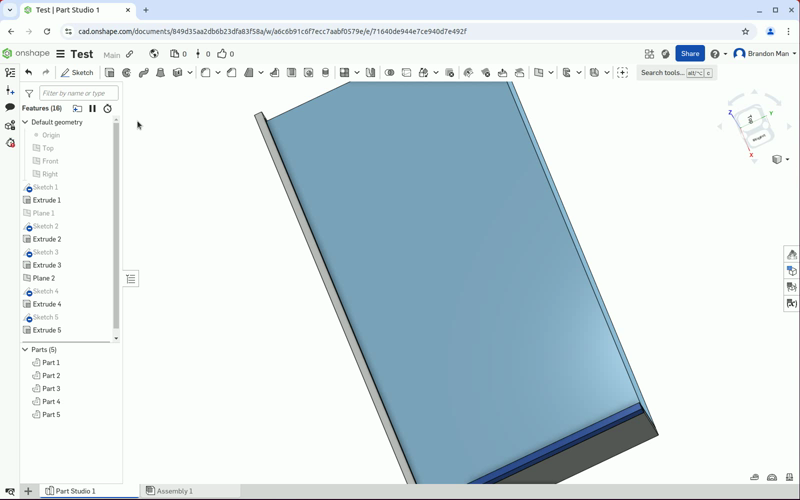
key(up, 2)
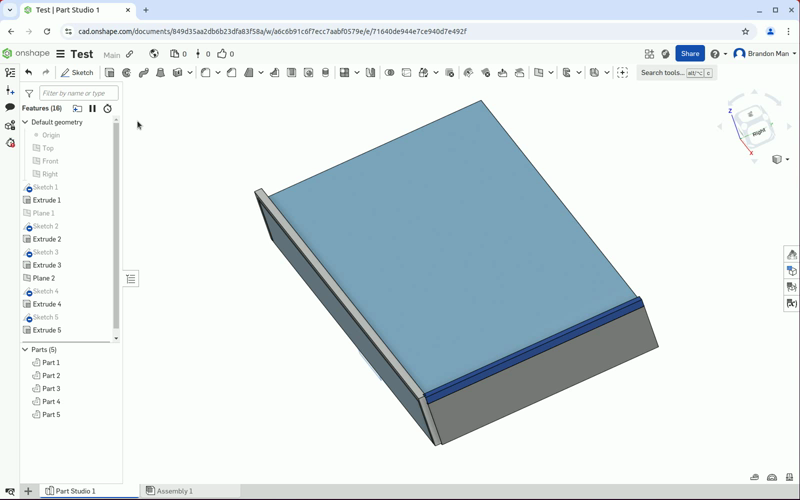
key(right, 2)
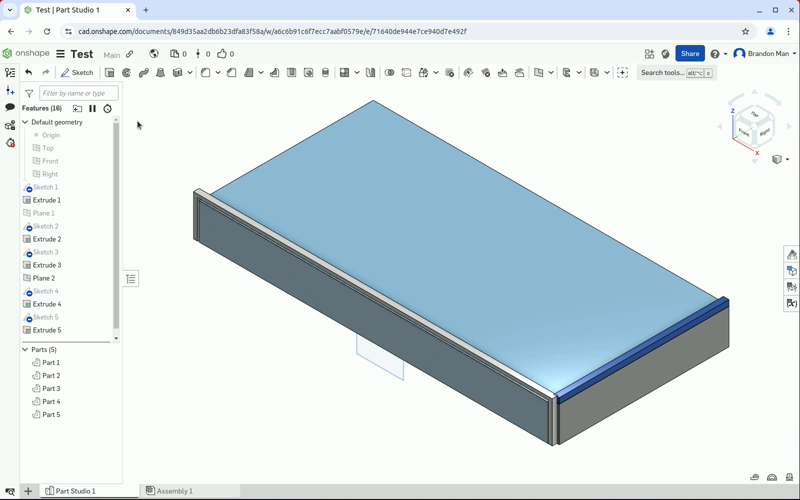
mouse_move(69, 189)
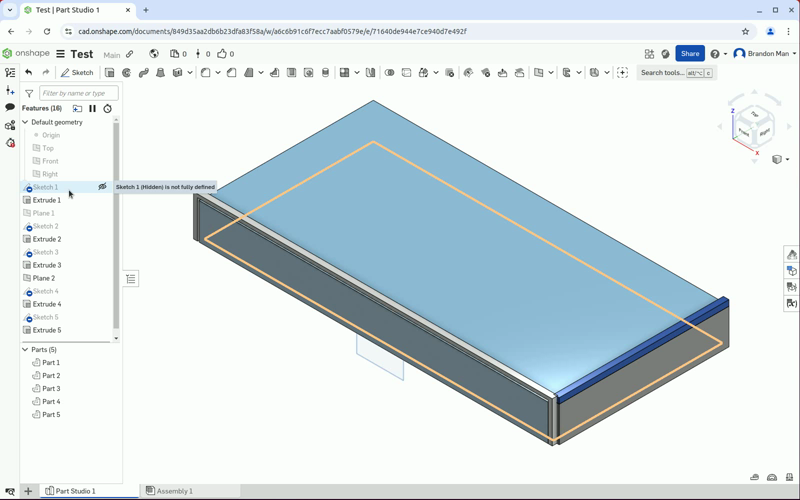
click(69, 189)